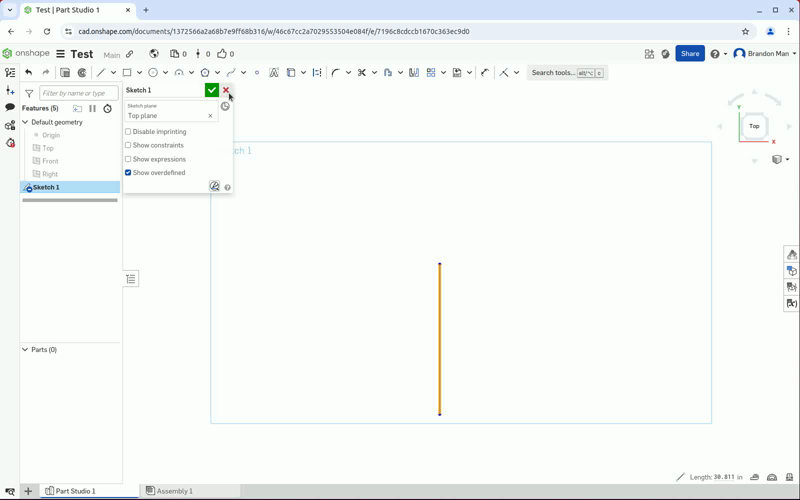
key(shift+h)
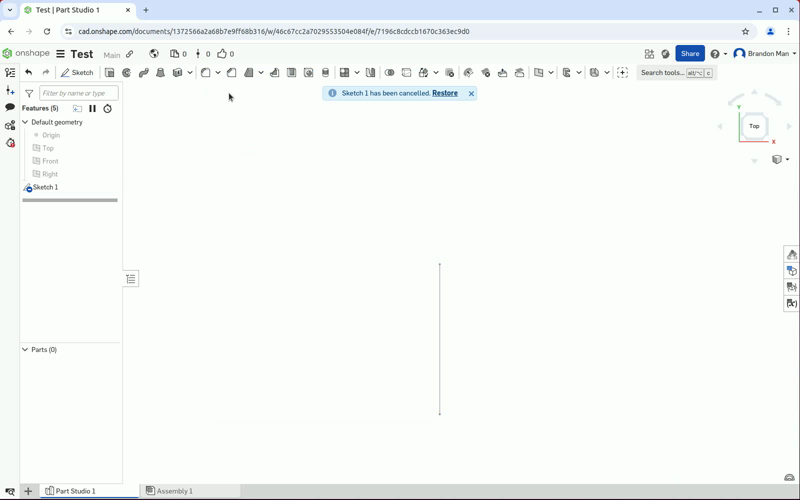
key(shift+s)
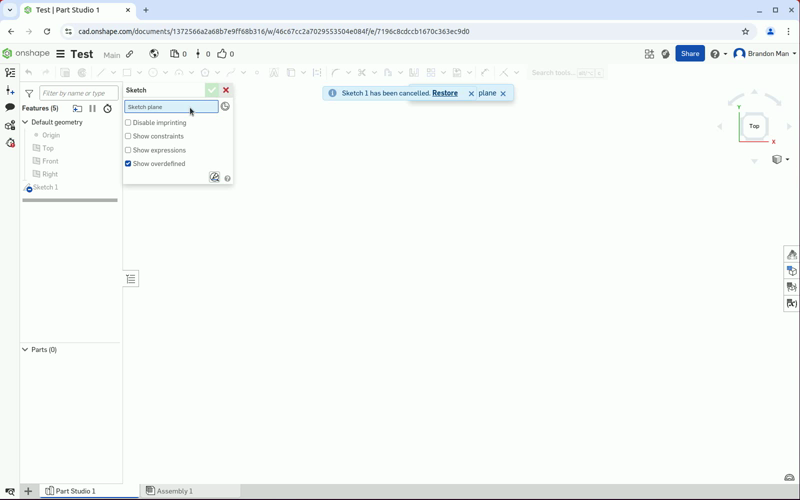
mouse_move(73, 150)
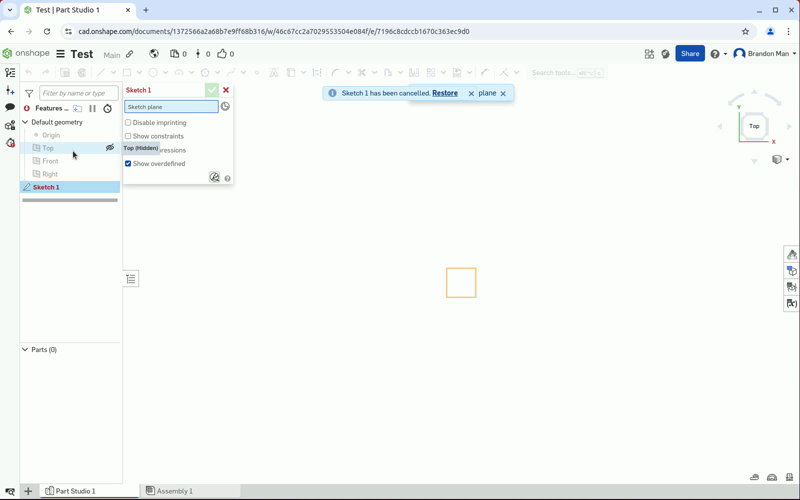
click(73, 150)
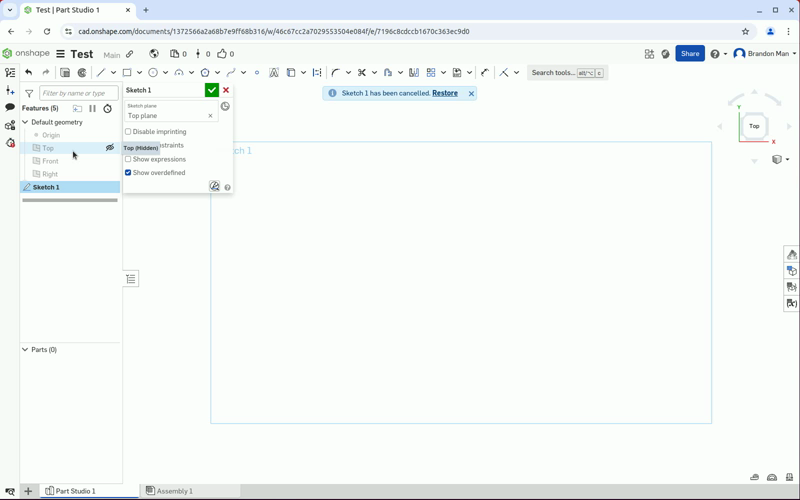
mouse_move(73, 352)
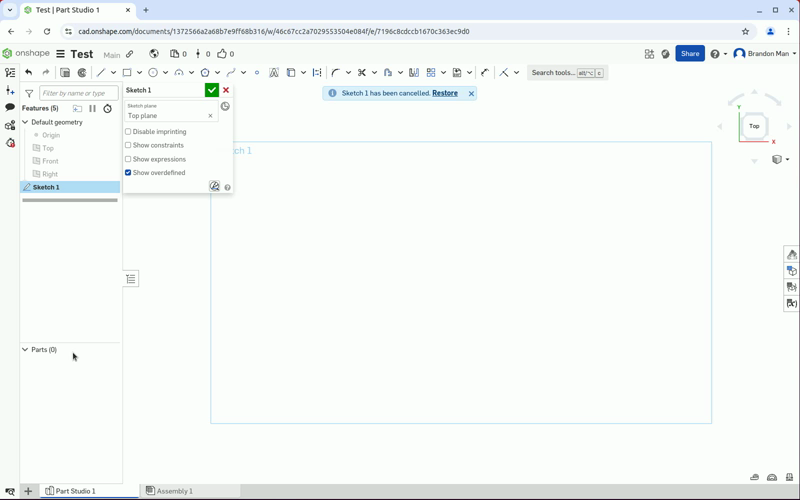
key(y)
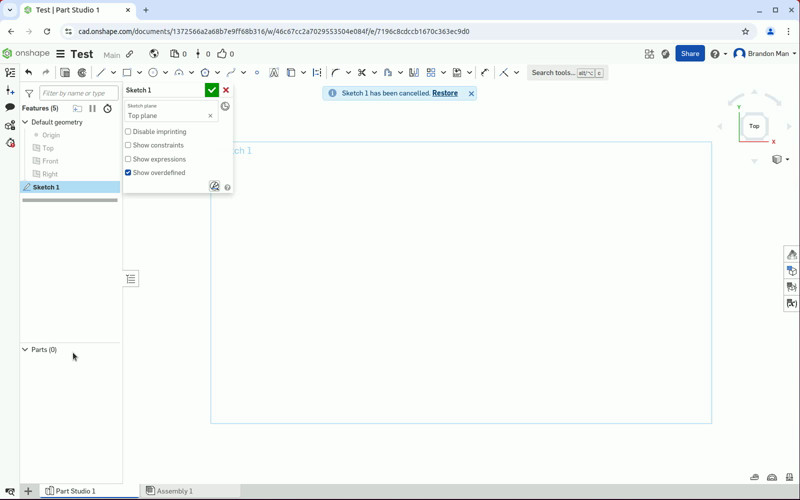
key(a)
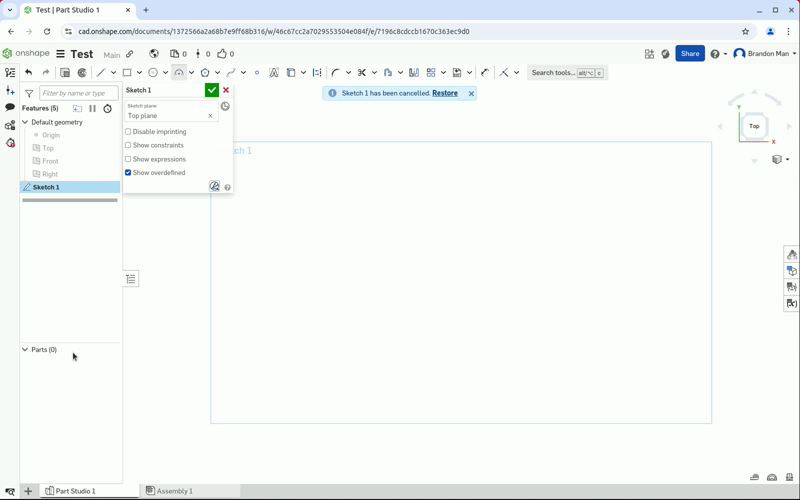
key_down(shift)
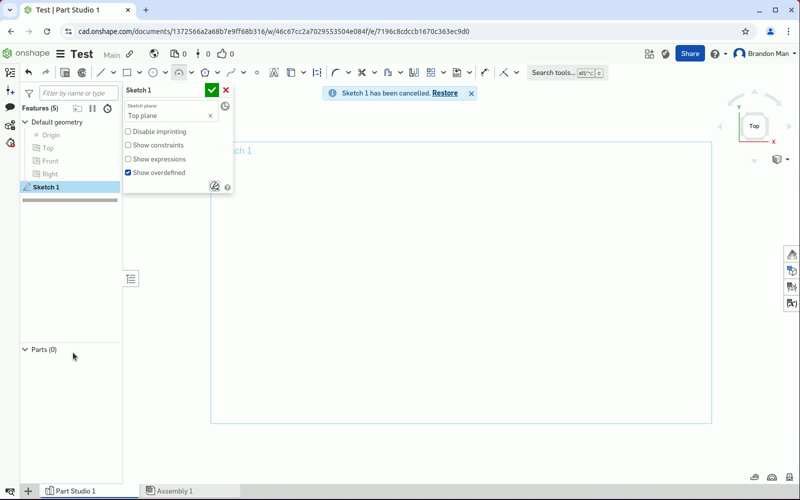
mouse_move(427, 301)
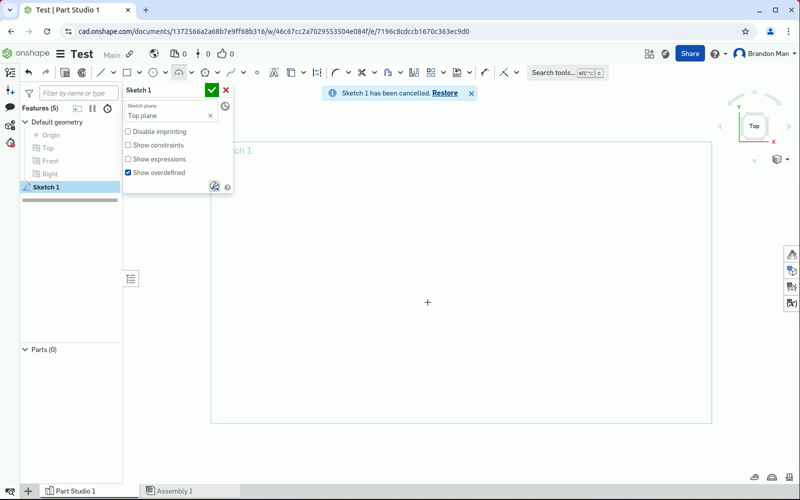
click(427, 301)
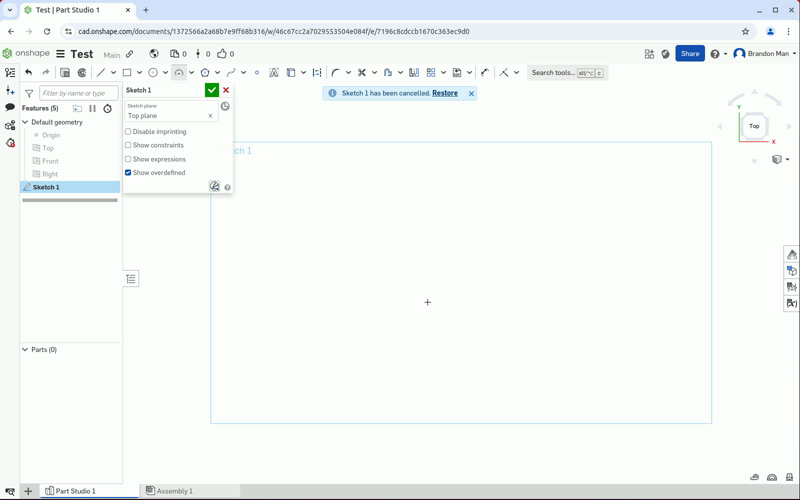
key_up(shift)
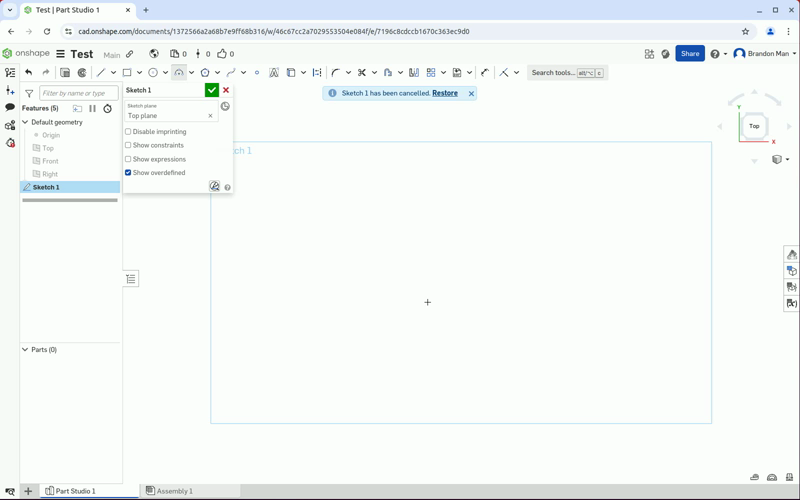
key_down(shift)
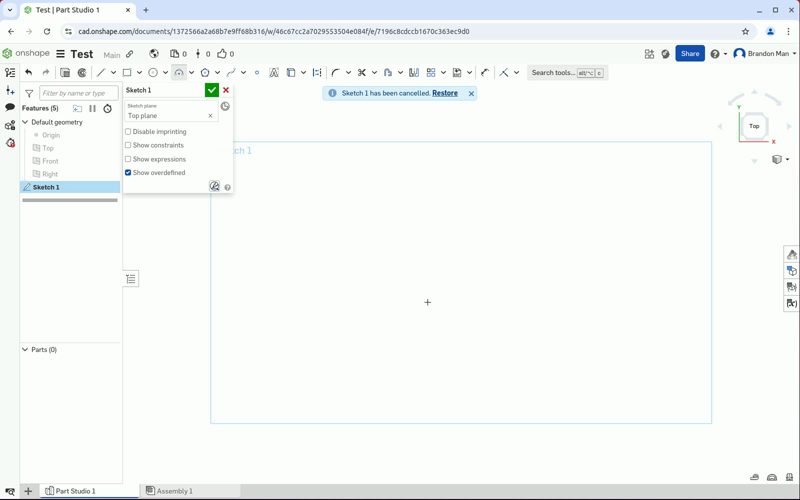
mouse_move(461, 320)
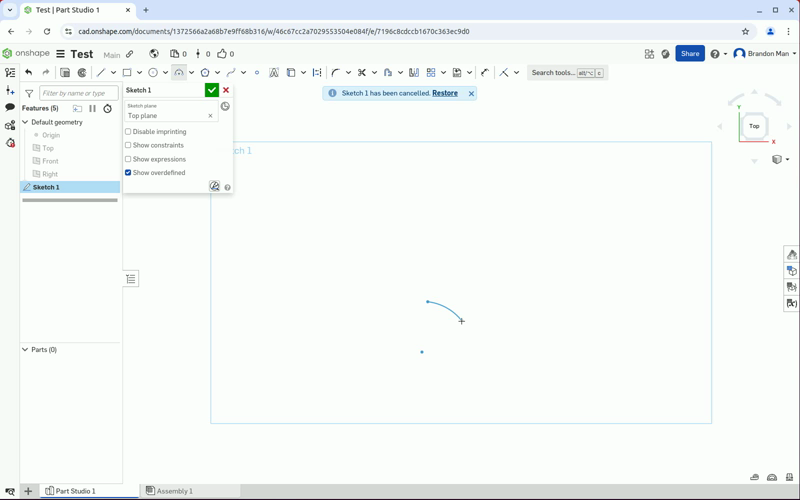
click(461, 320)
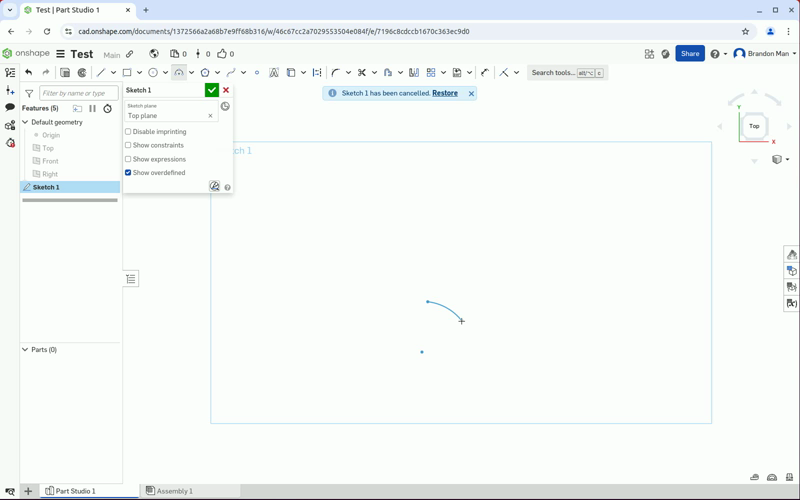
mouse_move(442, 315)
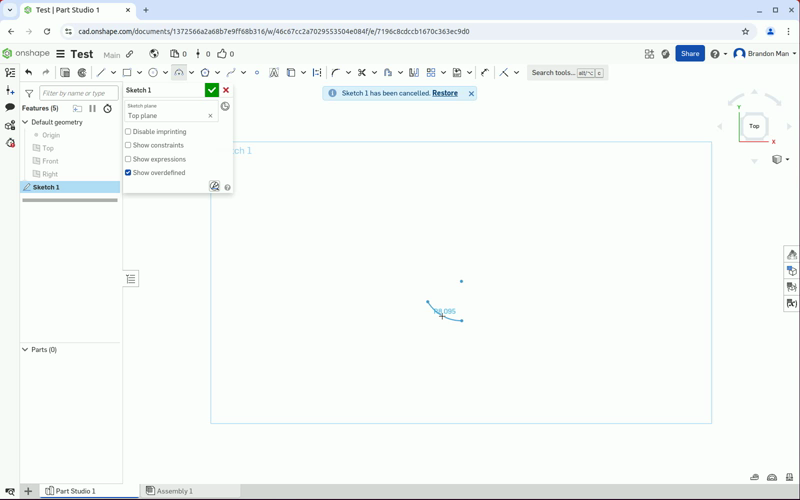
click(442, 315)
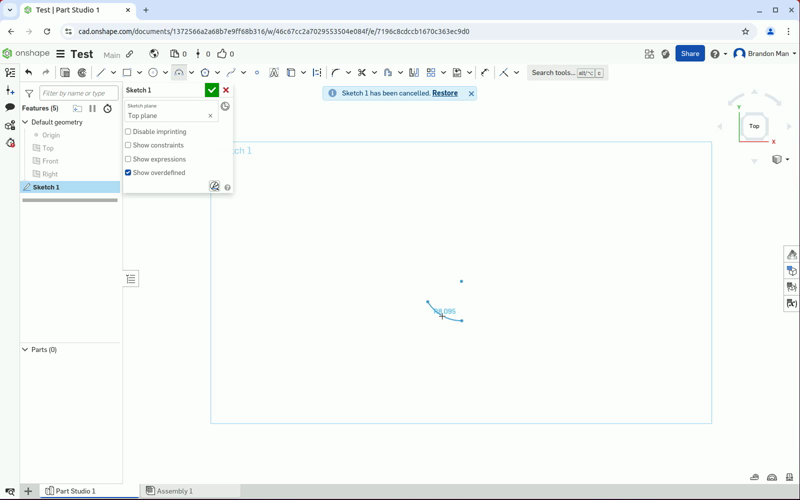
key_up(shift)
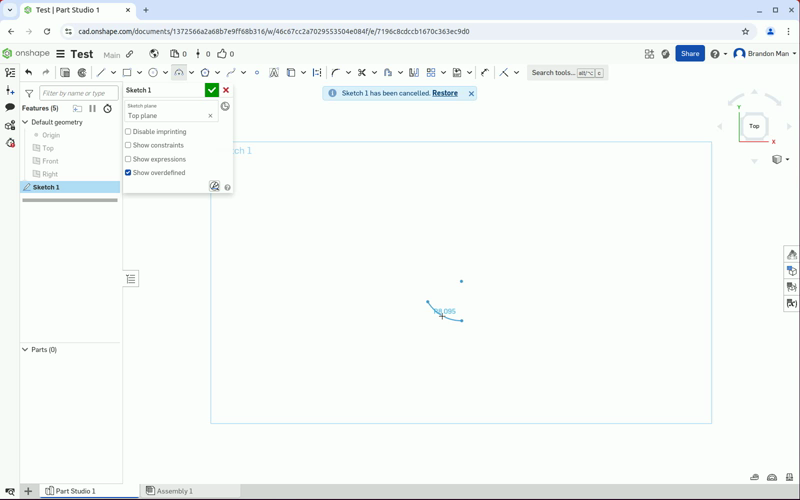
mouse_move(461, 320)
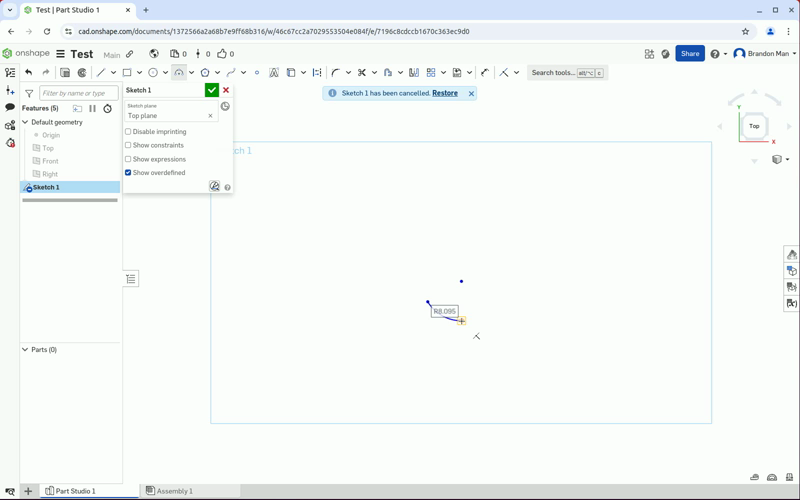
click(461, 320)
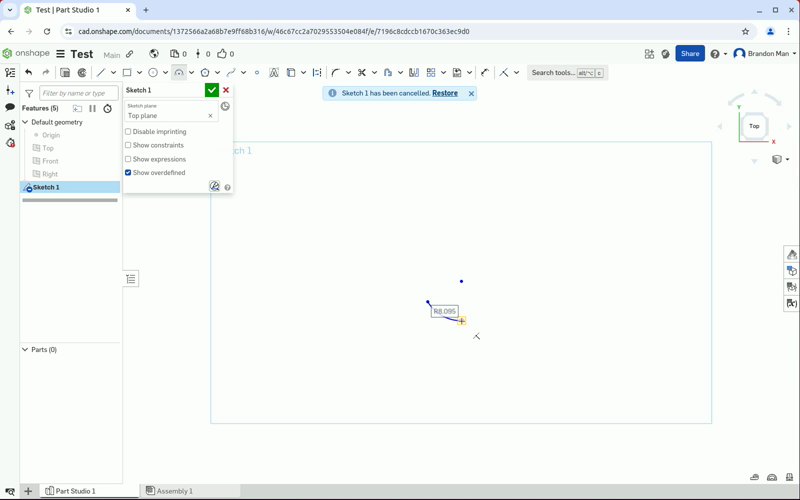
key_down(shift)
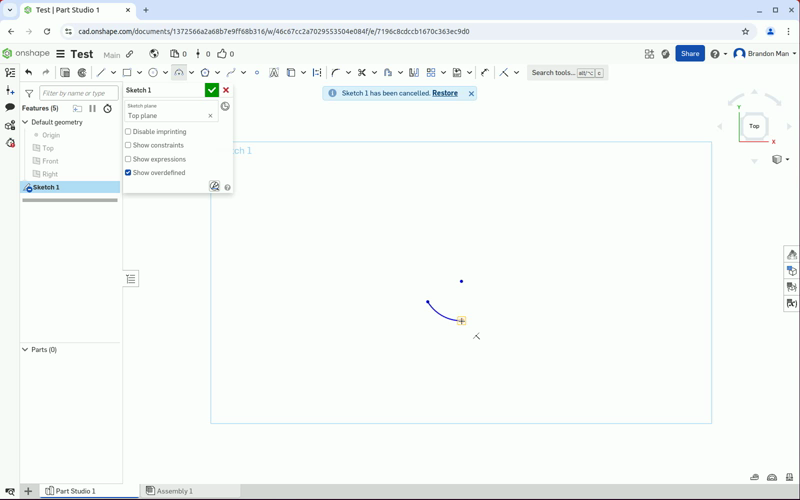
mouse_move(450, 301)
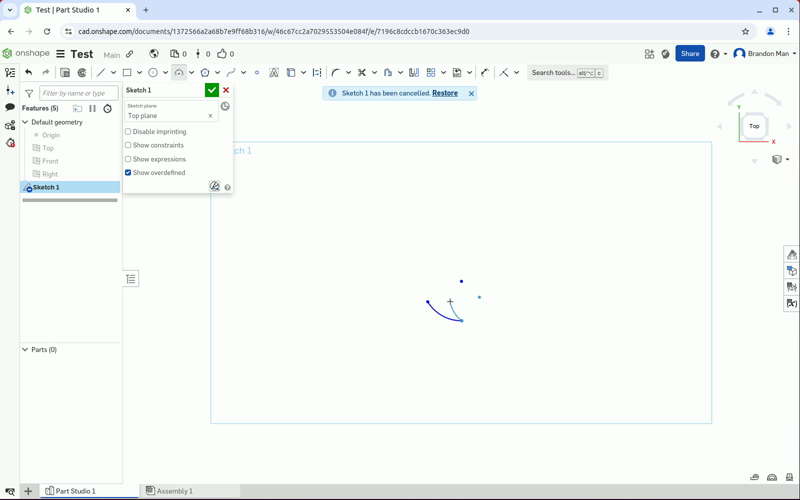
click(450, 301)
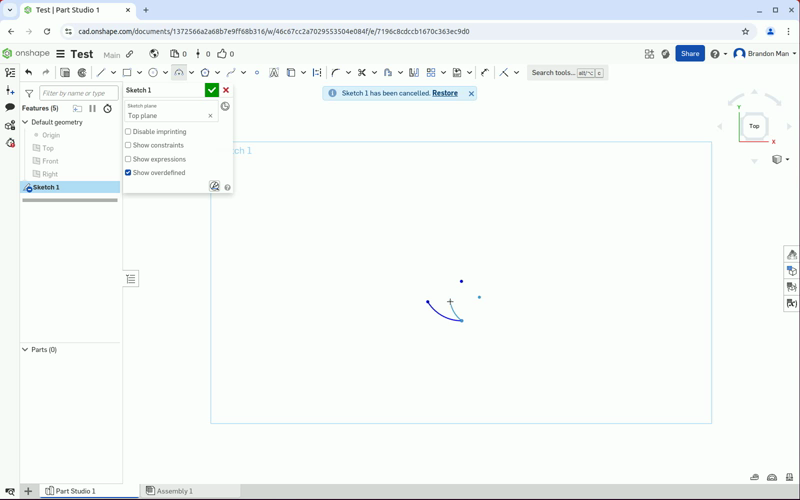
mouse_move(449, 314)
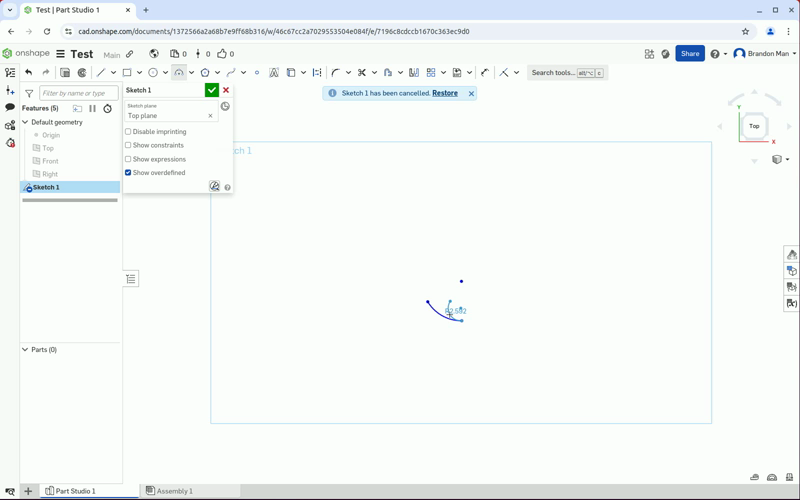
click(449, 314)
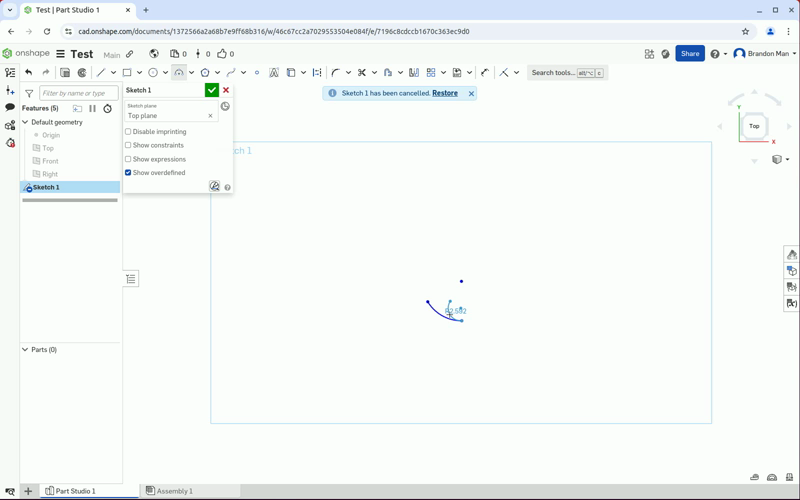
key_up(shift)
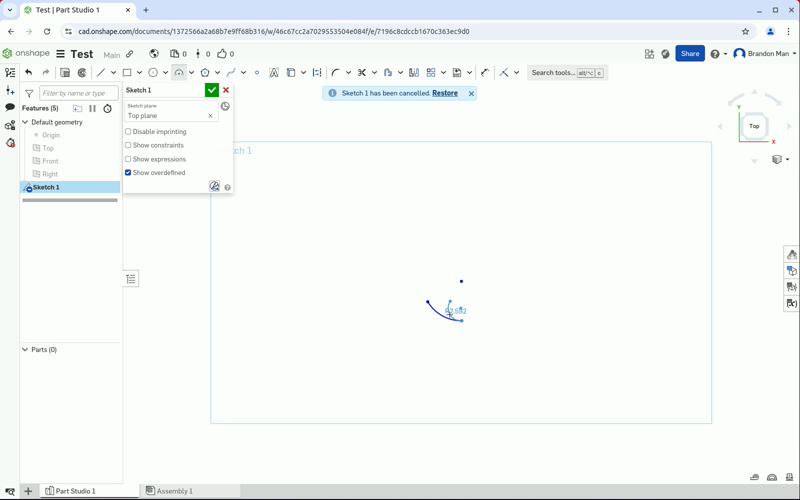
mouse_move(450, 301)
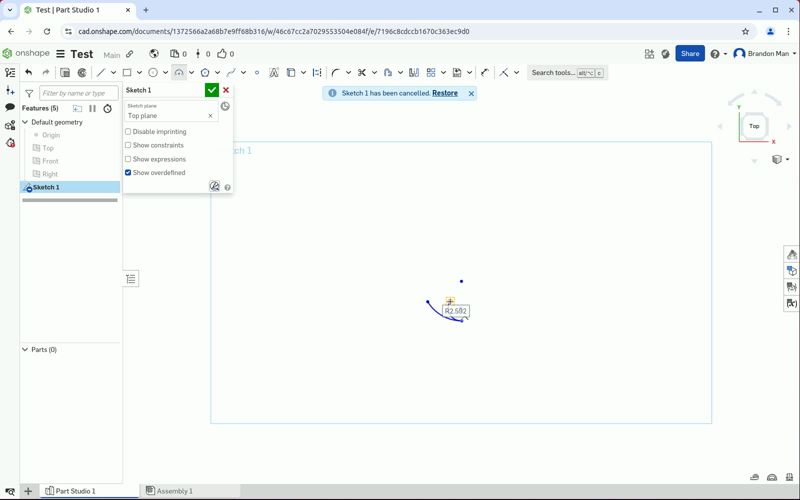
click(450, 301)
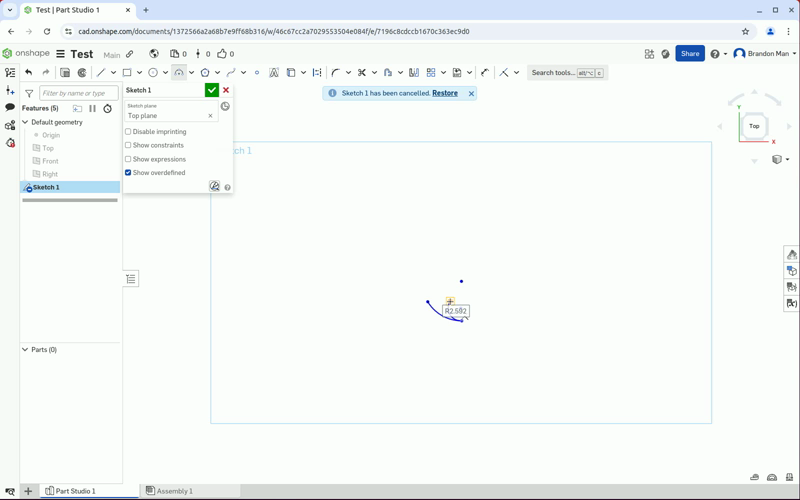
mouse_move(427, 301)
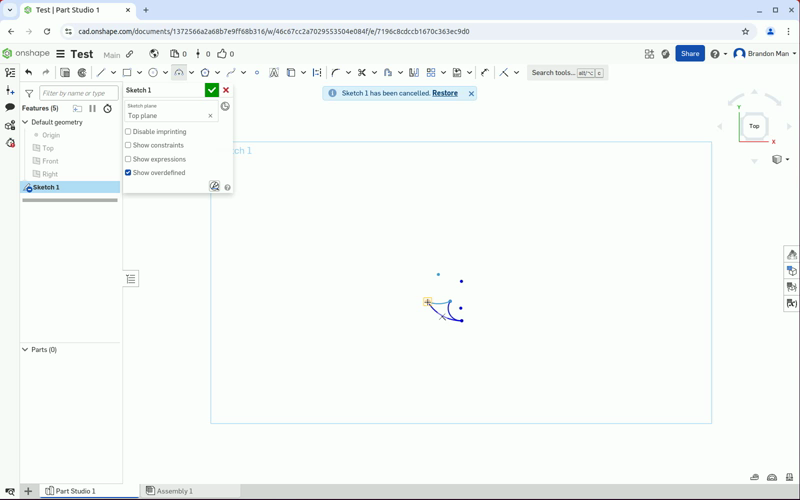
click(427, 301)
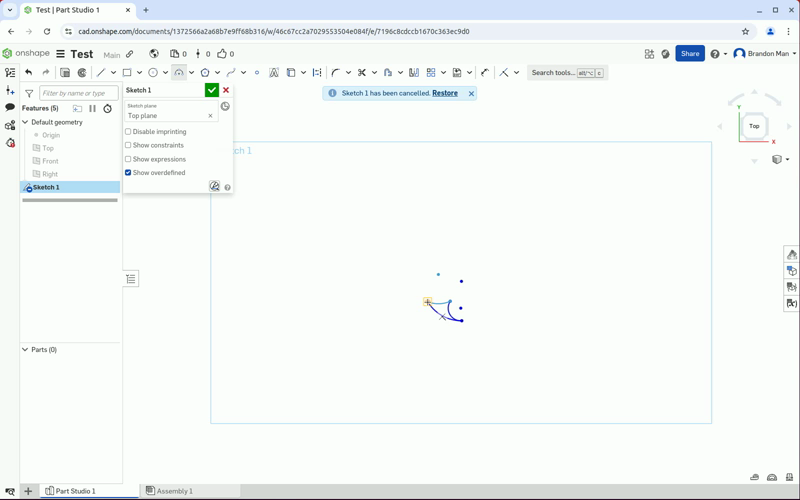
key_down(shift)
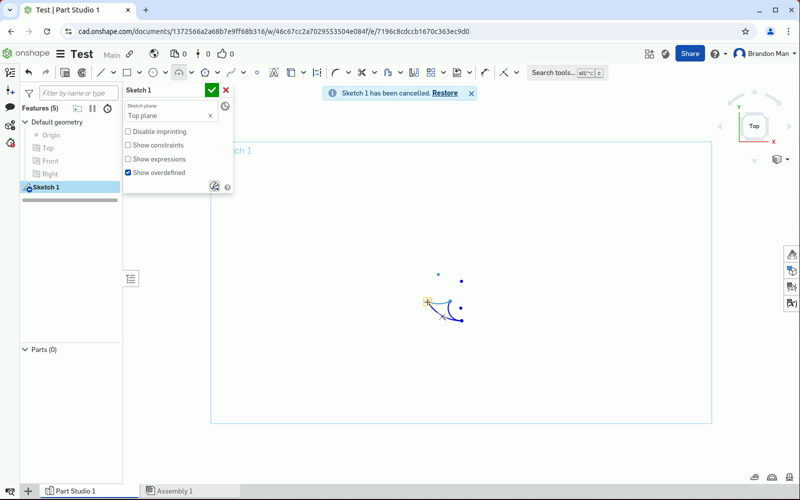
mouse_move(439, 307)
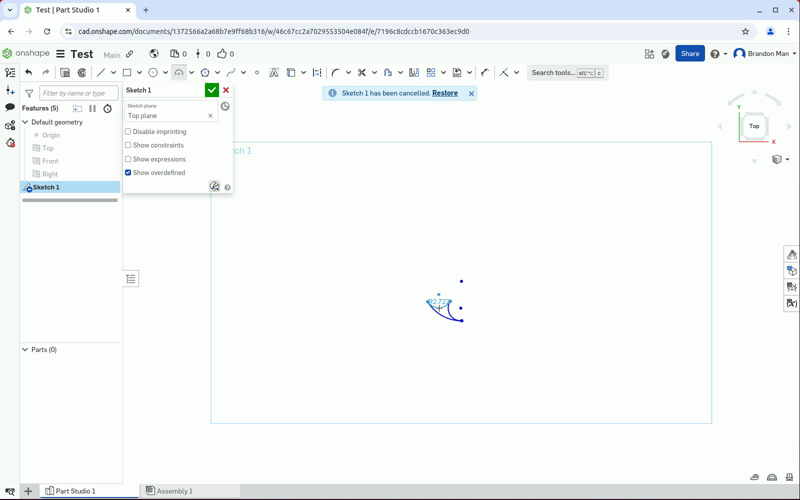
click(439, 307)
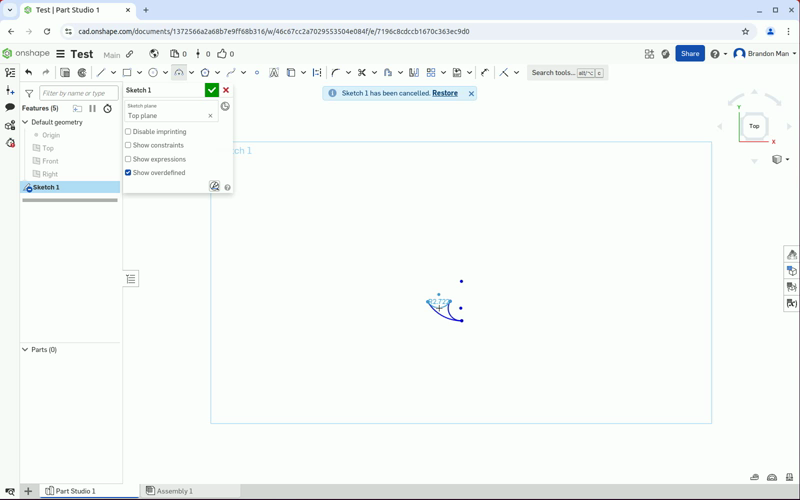
key_up(shift)
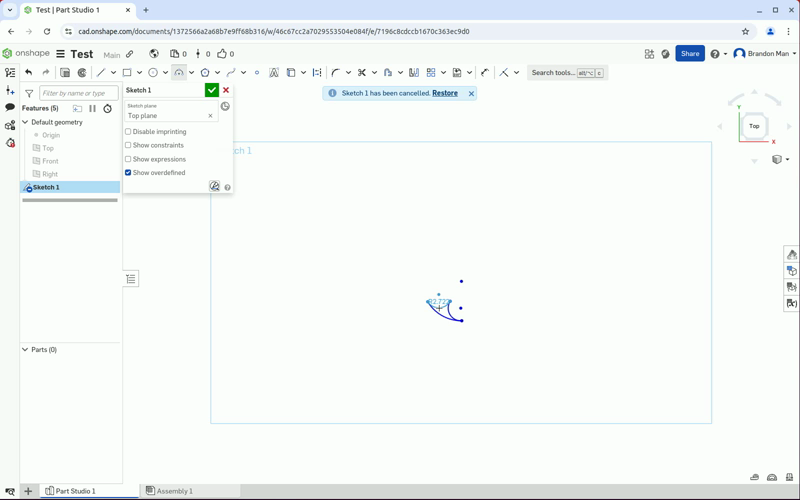
key(esc)
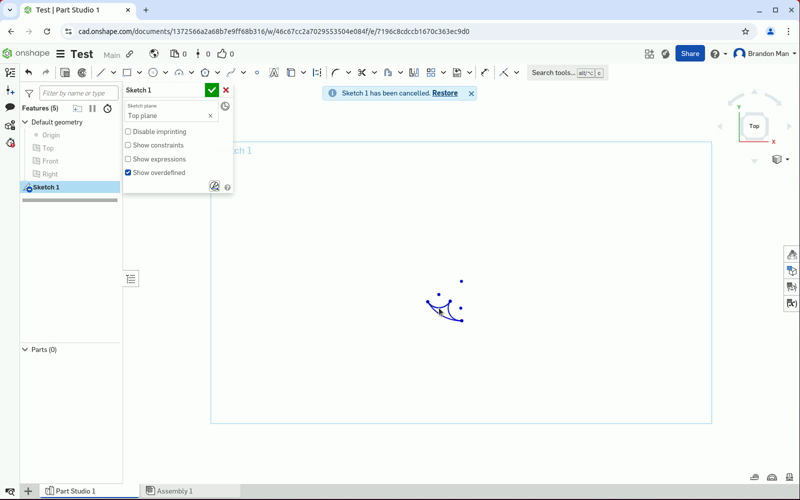
mouse_move(444, 305)
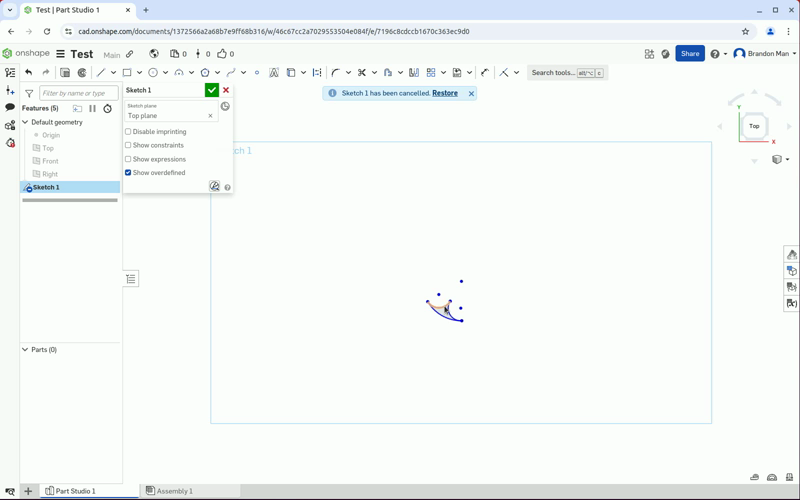
scroll(6)
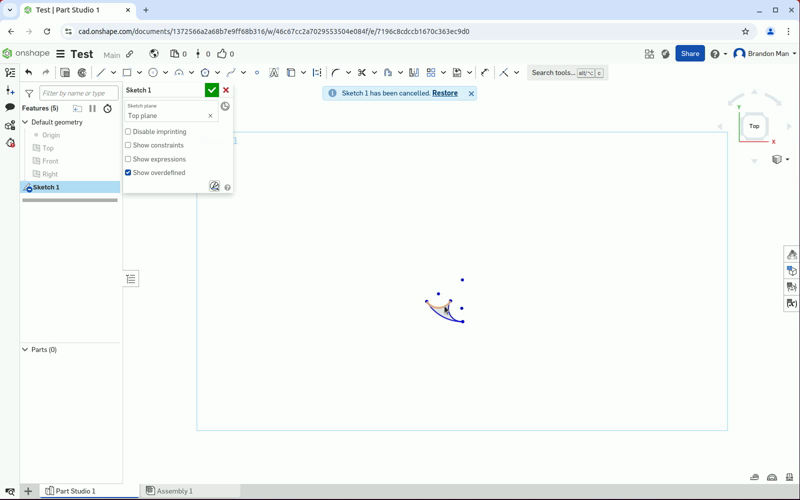
scroll(6)
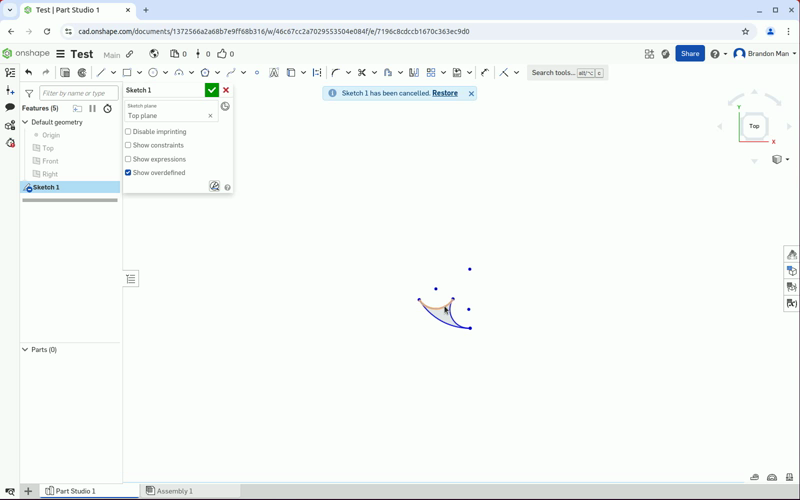
scroll(6)
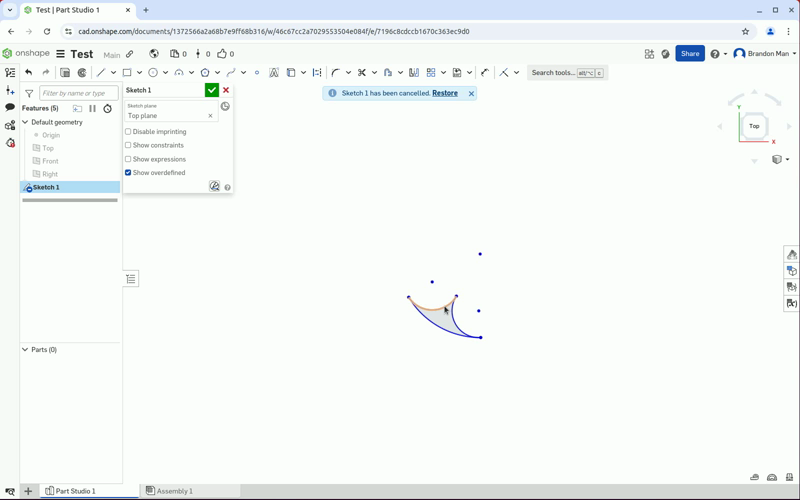
scroll(6)
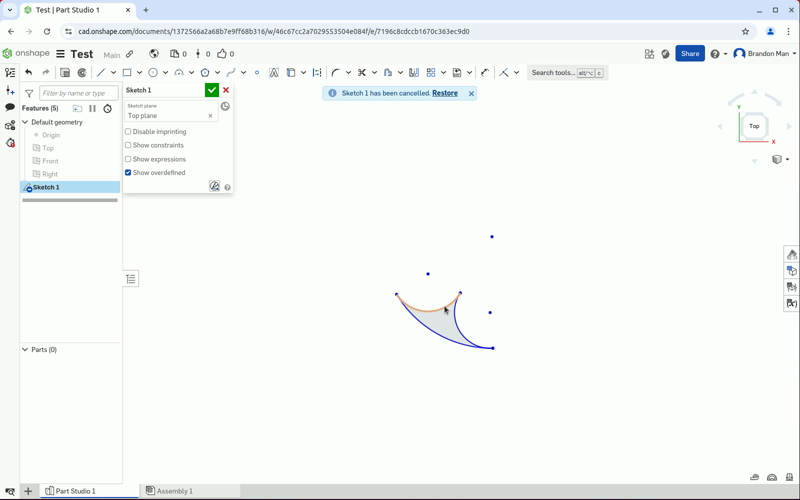
scroll(6)
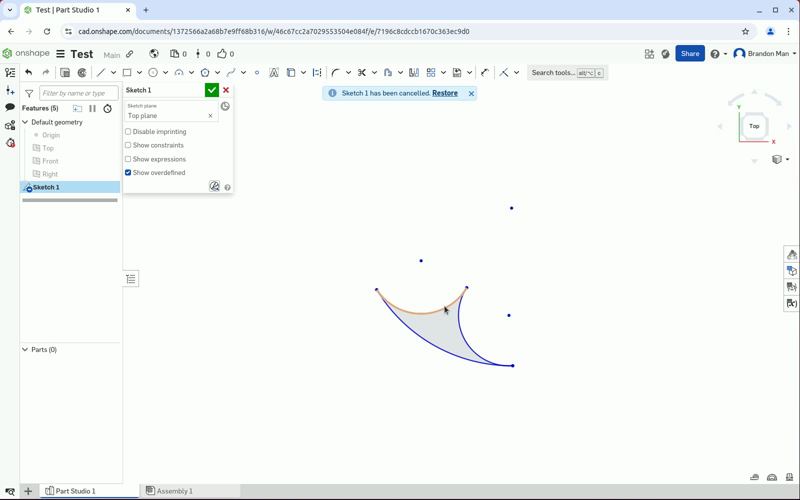
scroll(6)
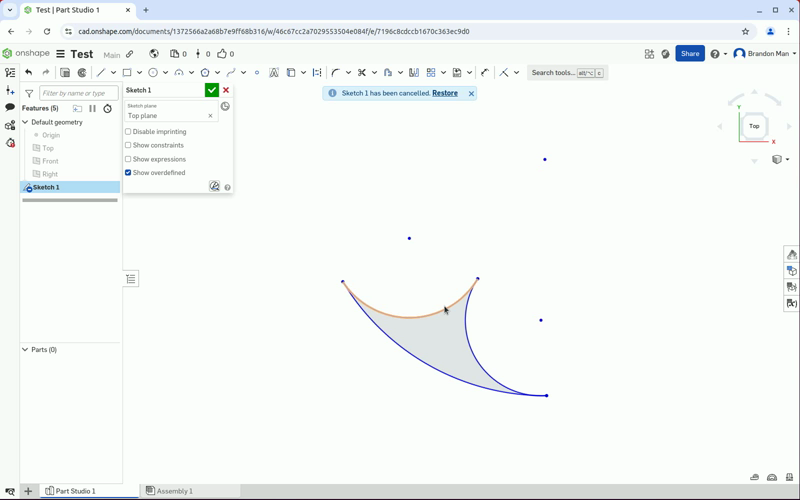
scroll(6)
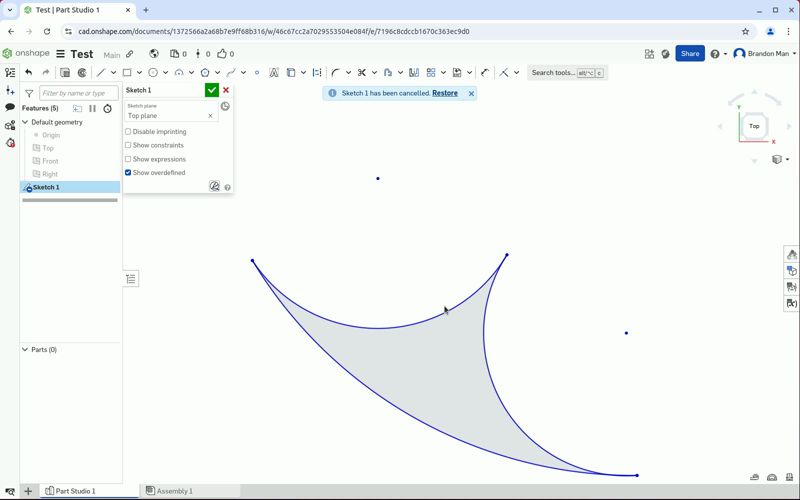
click(444, 305)
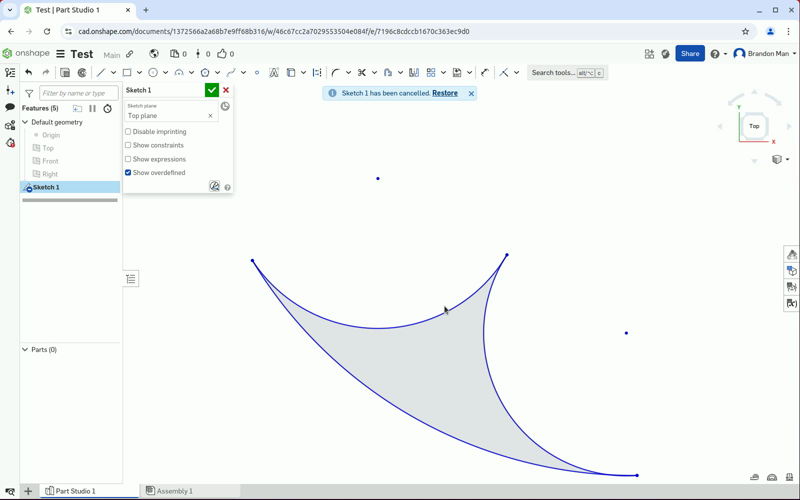
scroll(-6)
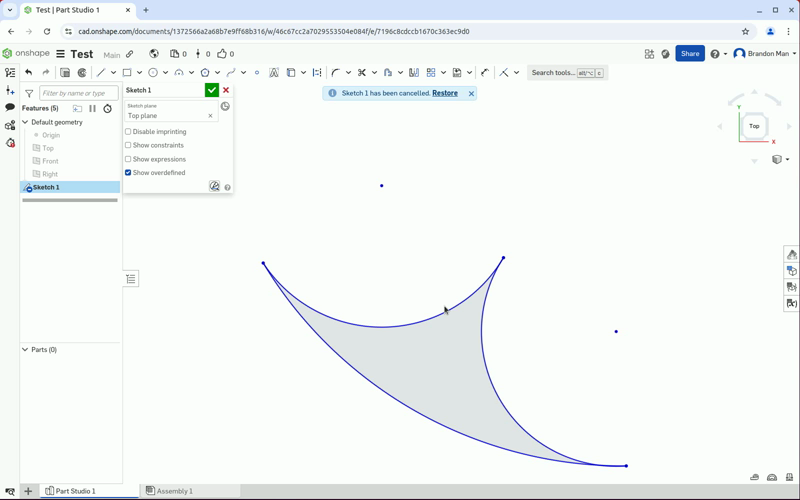
scroll(-6)
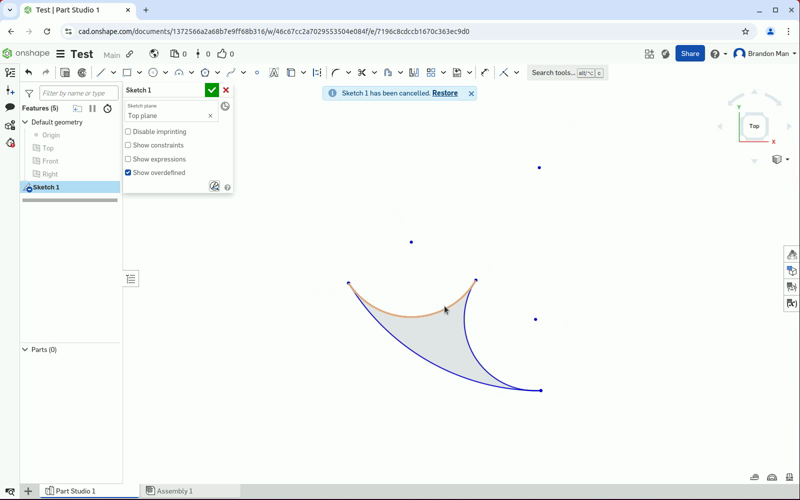
scroll(-6)
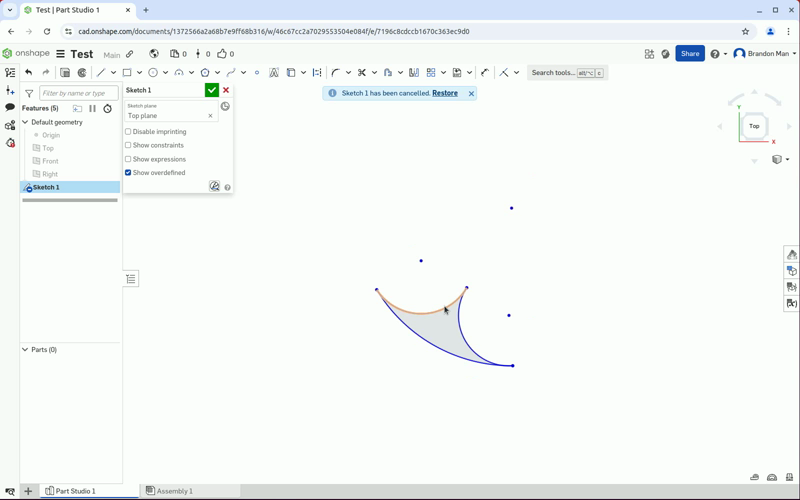
scroll(-6)
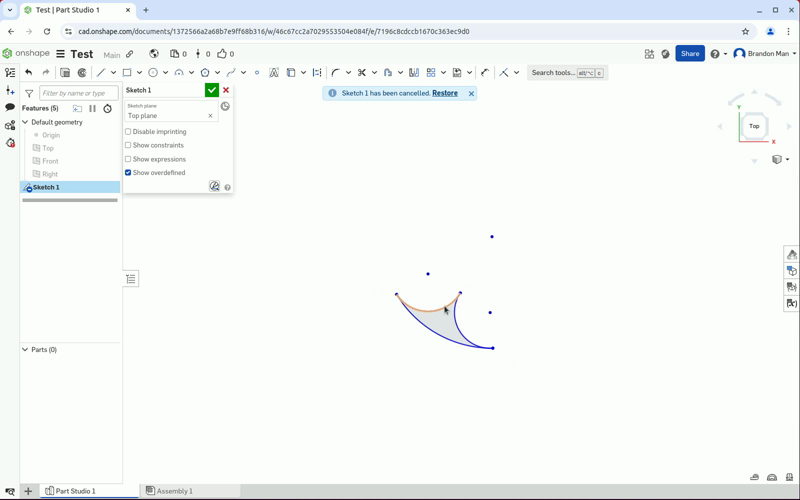
scroll(-6)
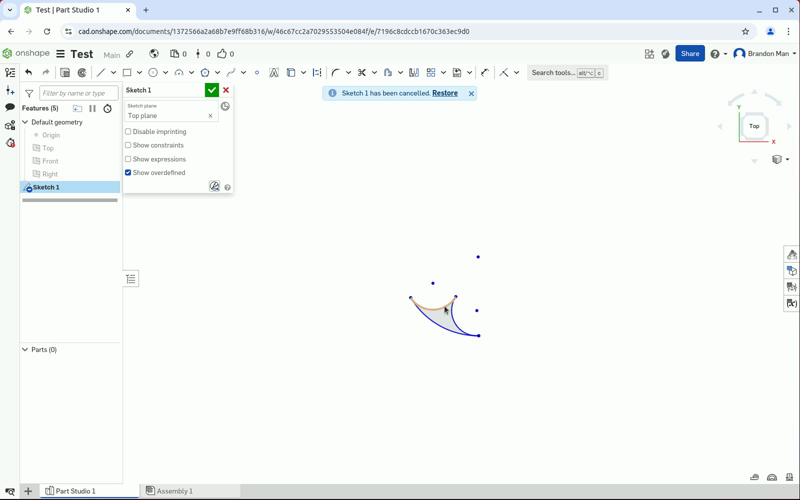
scroll(-6)
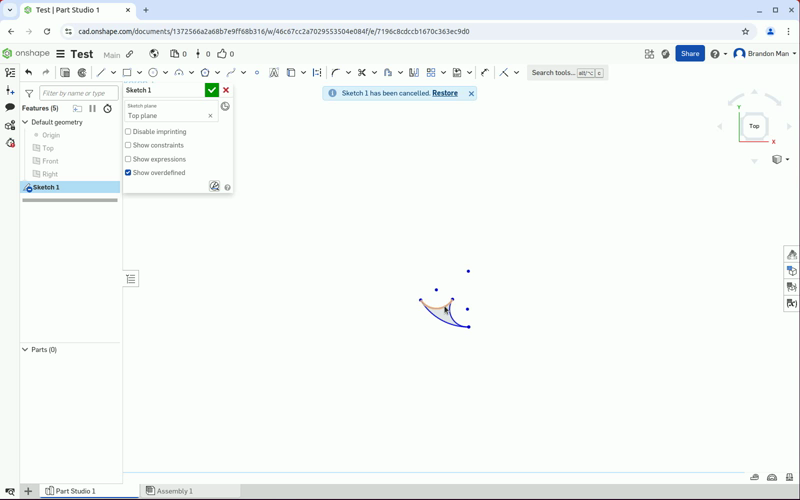
scroll(-6)
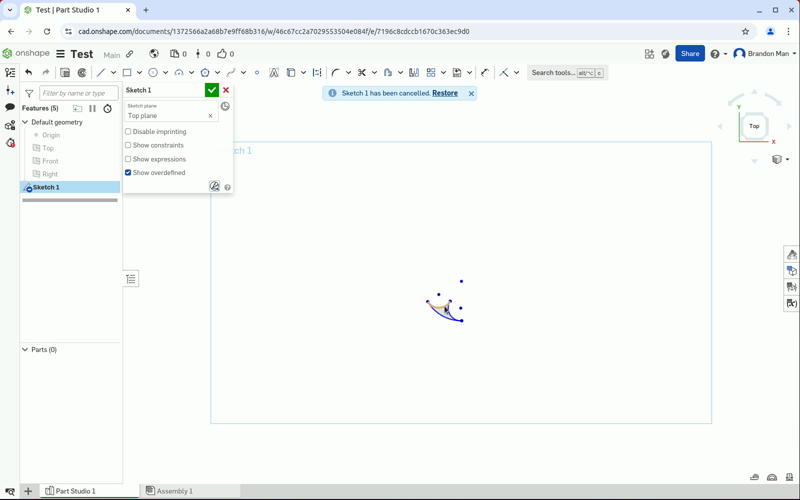
mouse_move(73, 352)
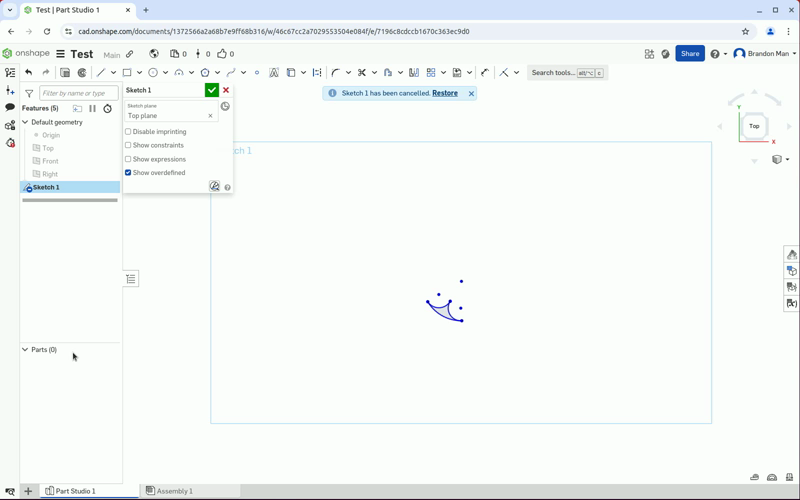
key(shift+y)
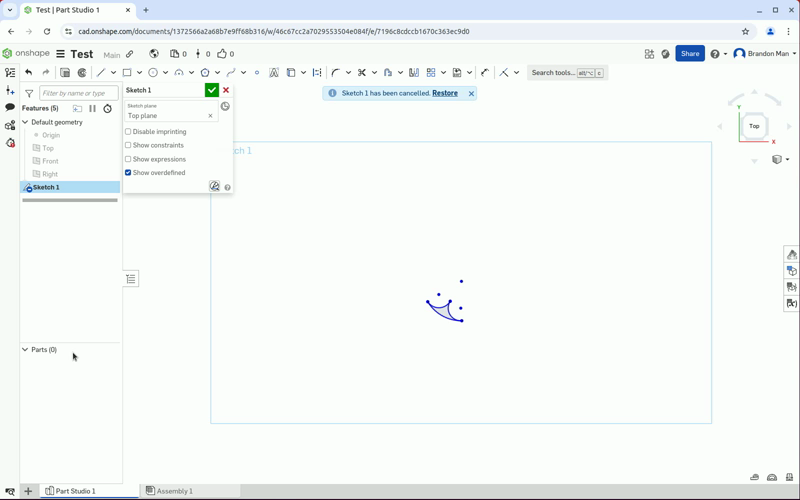
key(shift+e)
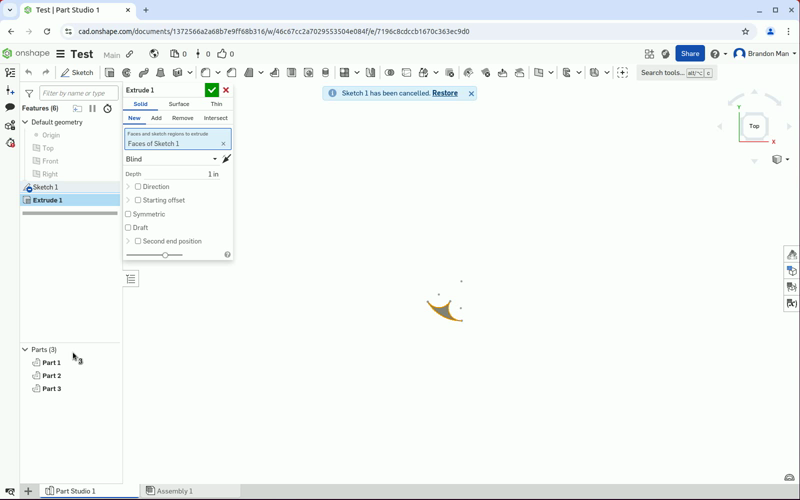
mouse_move(143, 106)
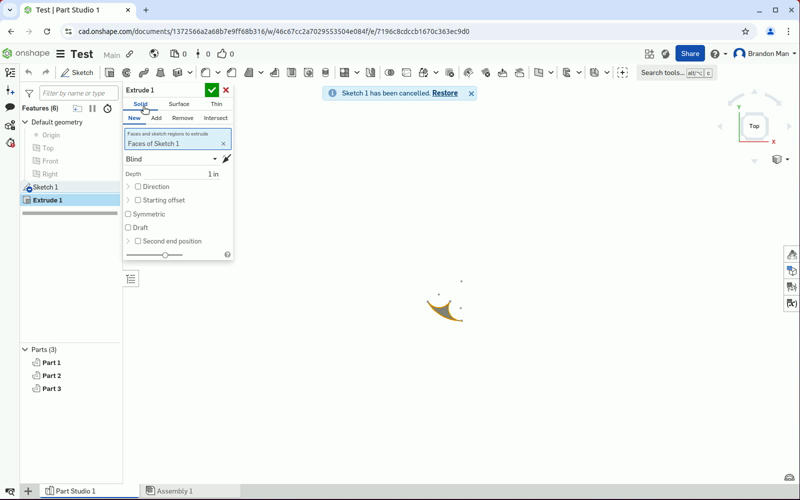
click(143, 106)
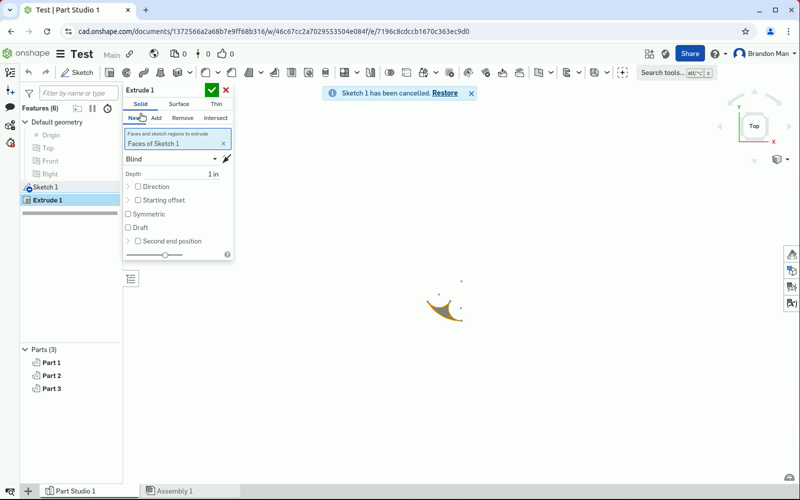
mouse_move(137, 120)
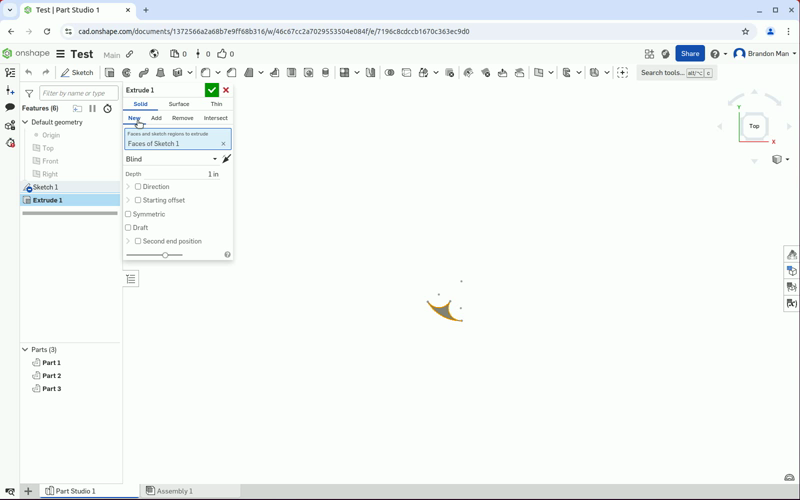
click(137, 120)
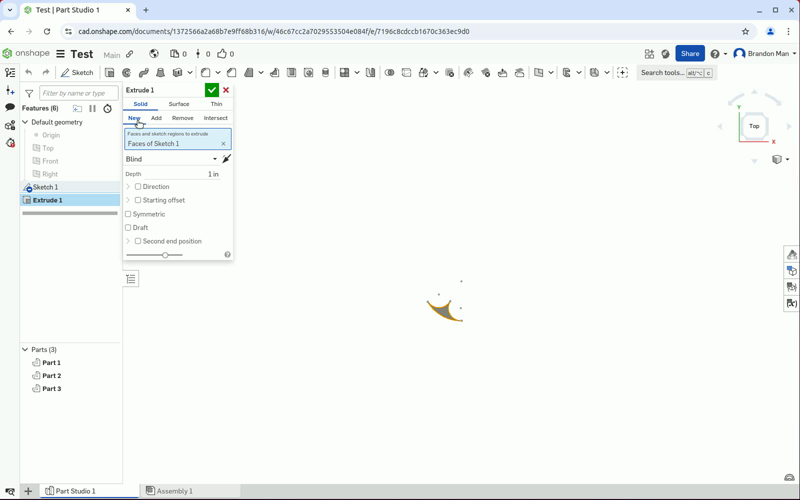
key(tab, 4)
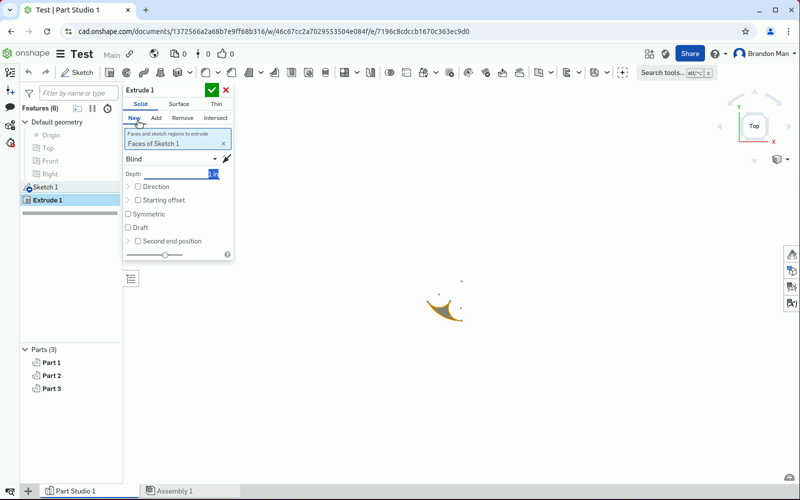
text(23.108)
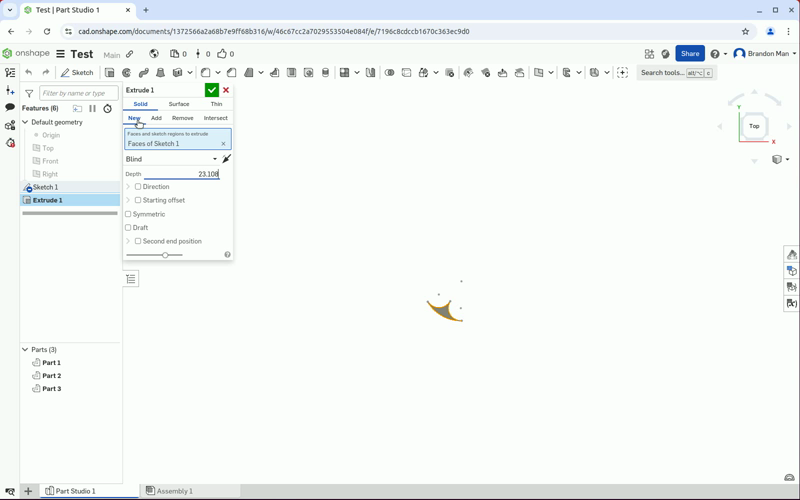
key(tab, 3)
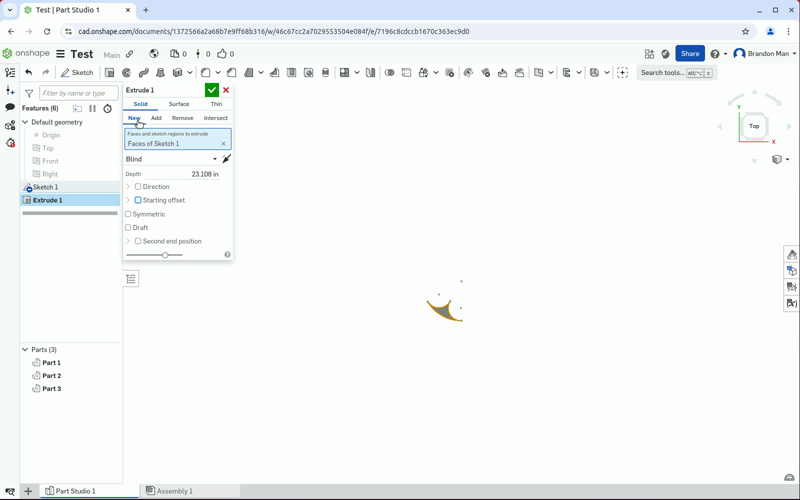
key(tab, 2)
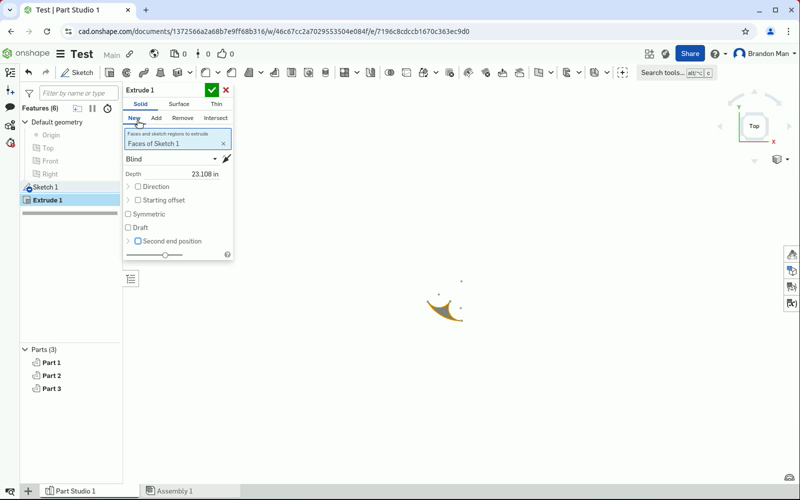
key(space)
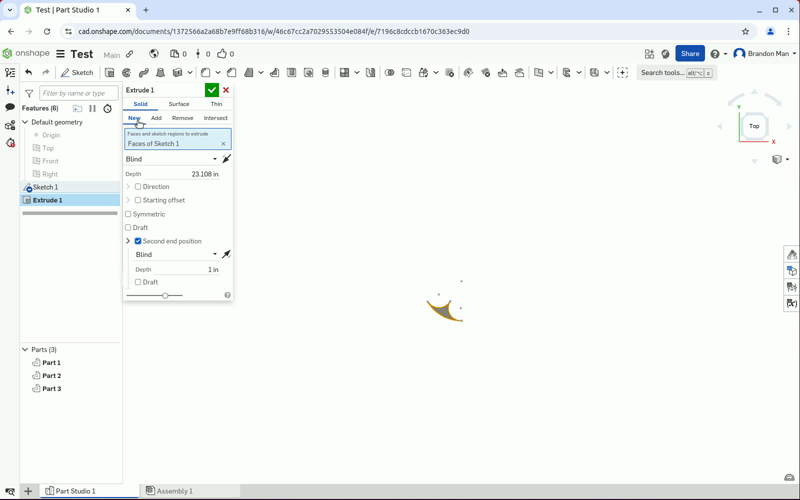
key(tab, 3)
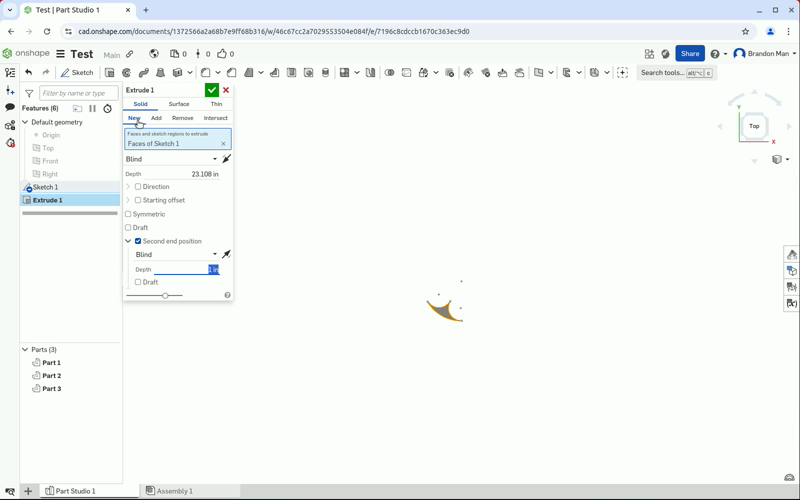
text(23.108)
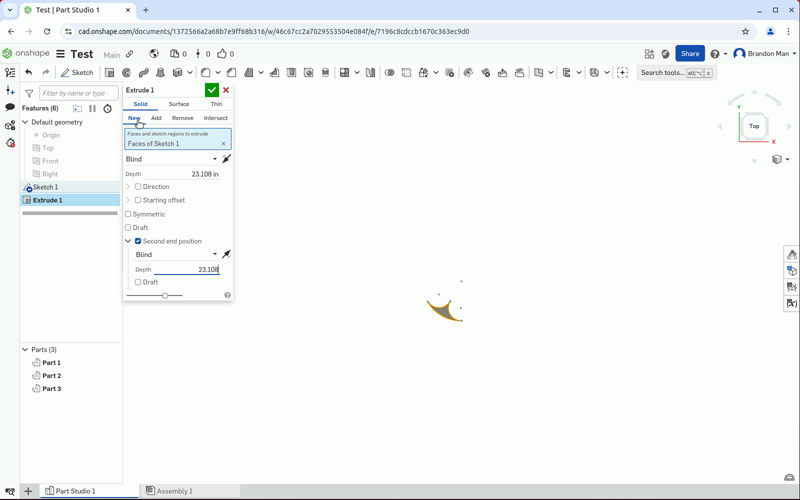
key(enter)
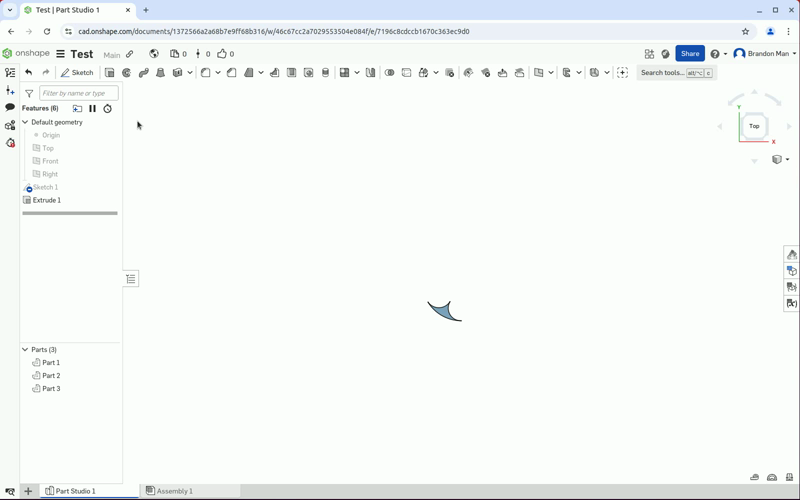
key(shift+h)
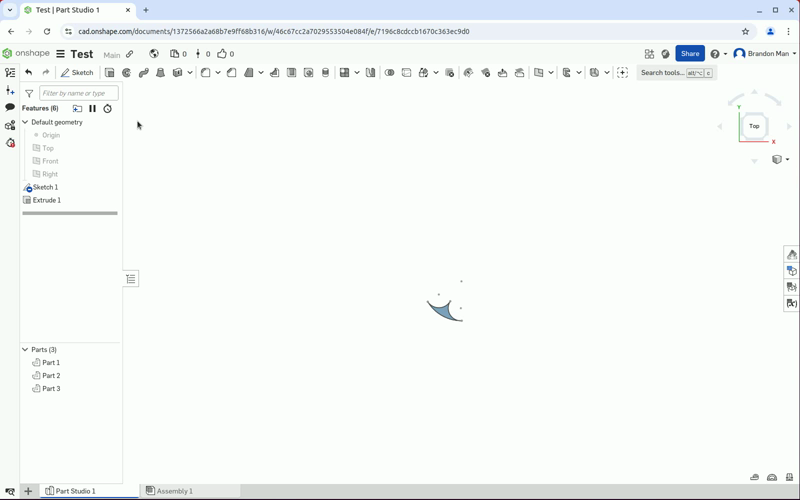
key(shift+h)
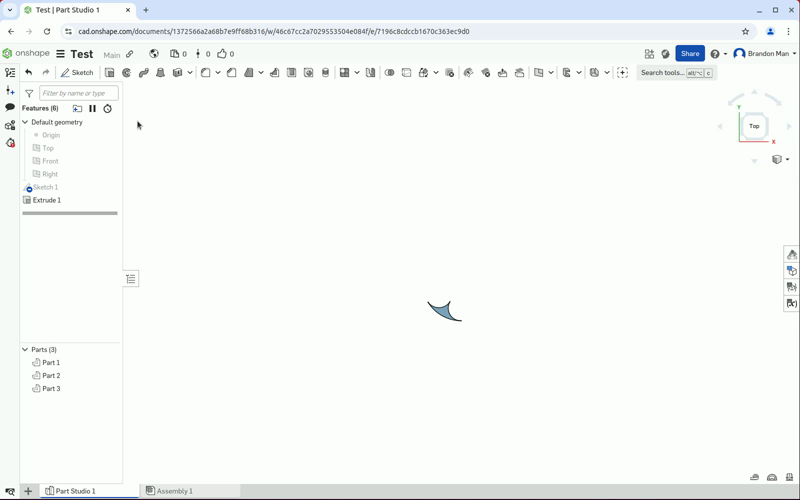
mouse_move(73, 189)
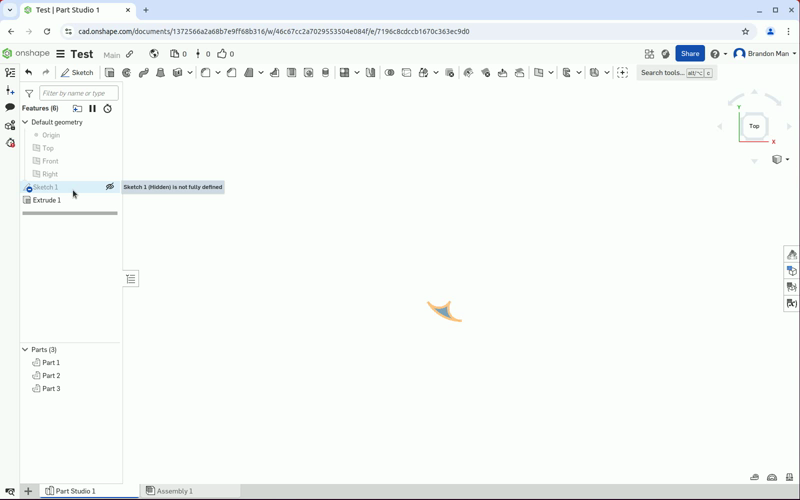
click(73, 189)
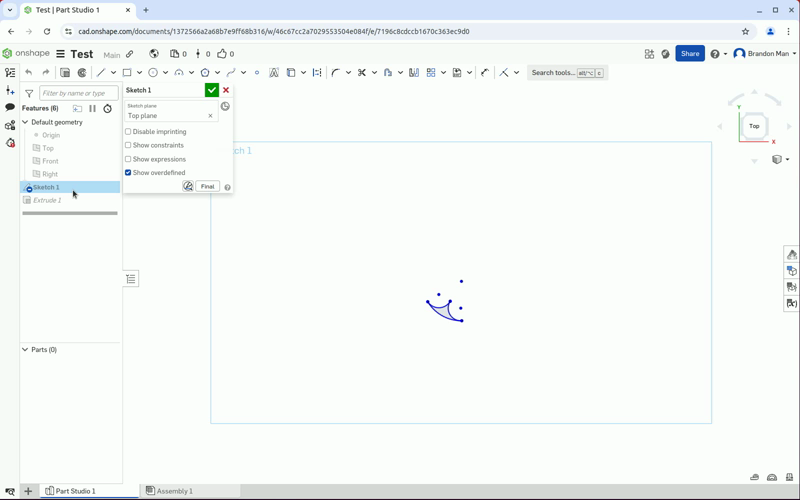
mouse_move(229, 92)
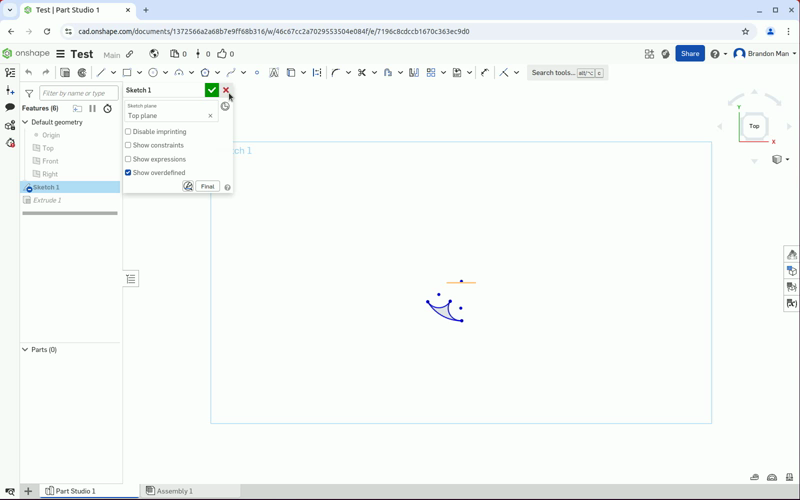
click(229, 92)
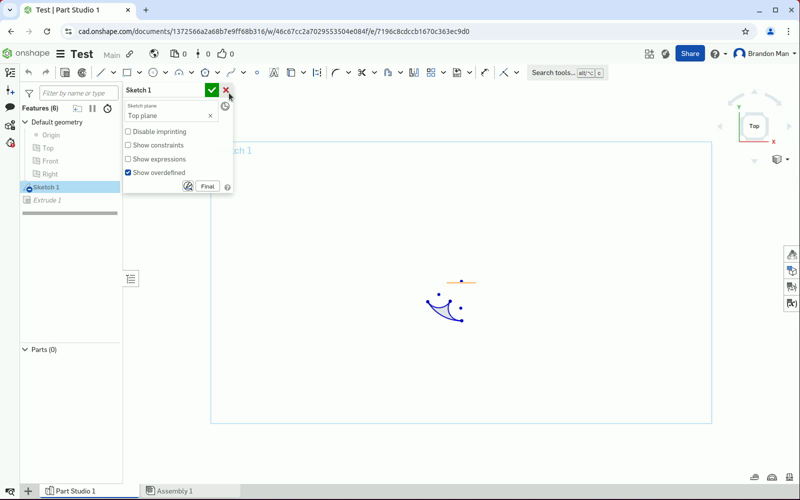
key(shift+s)
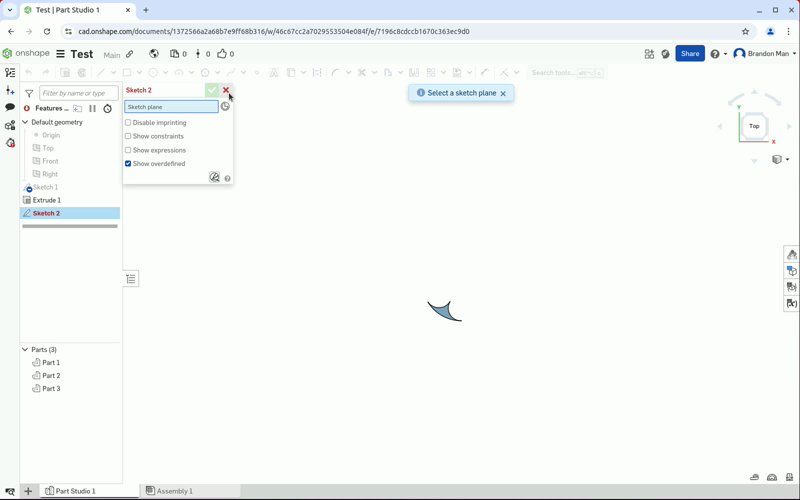
mouse_move(73, 150)
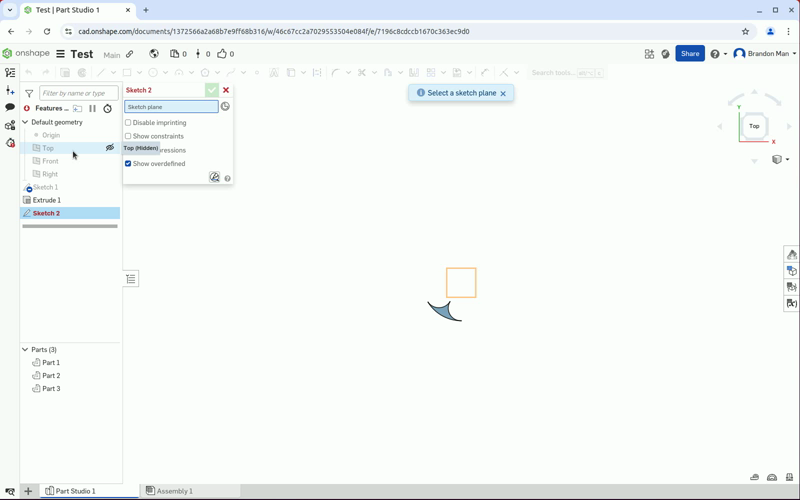
click(73, 150)
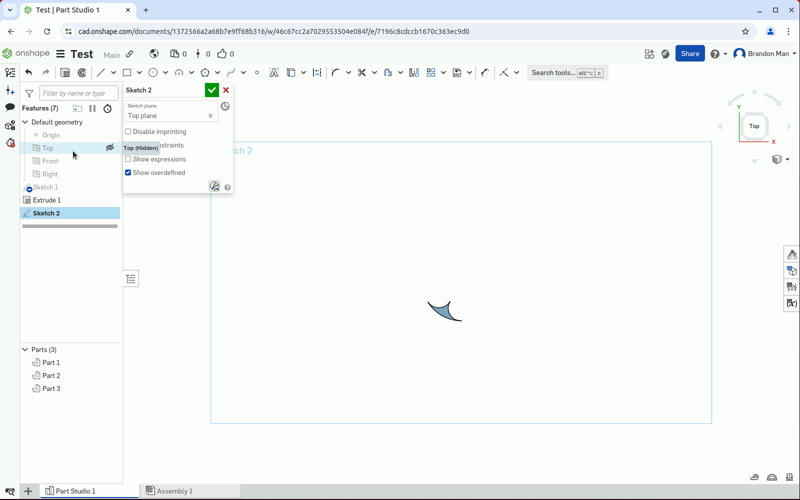
mouse_move(73, 352)
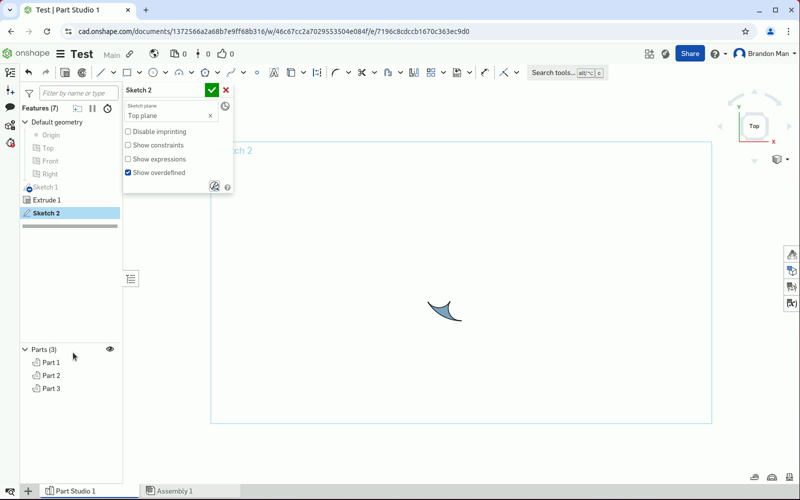
key(y)
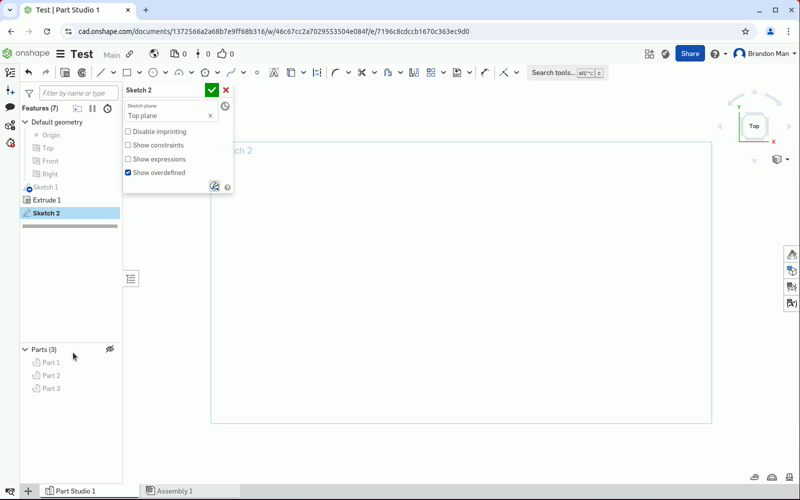
key(a)
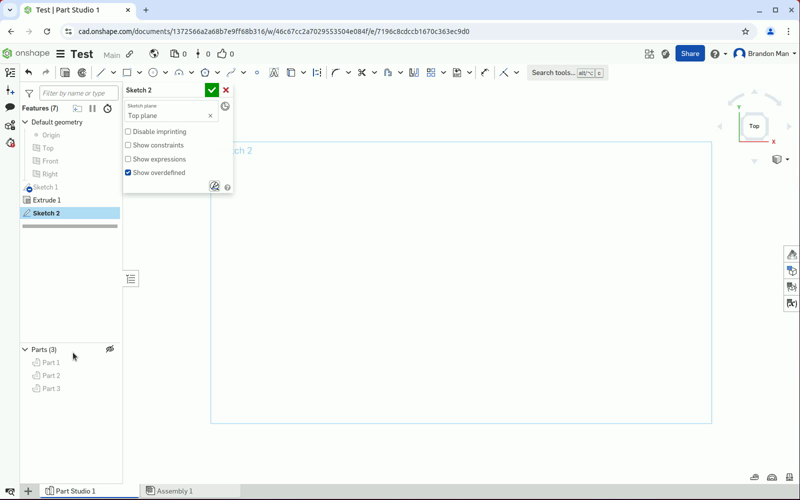
key_down(shift)
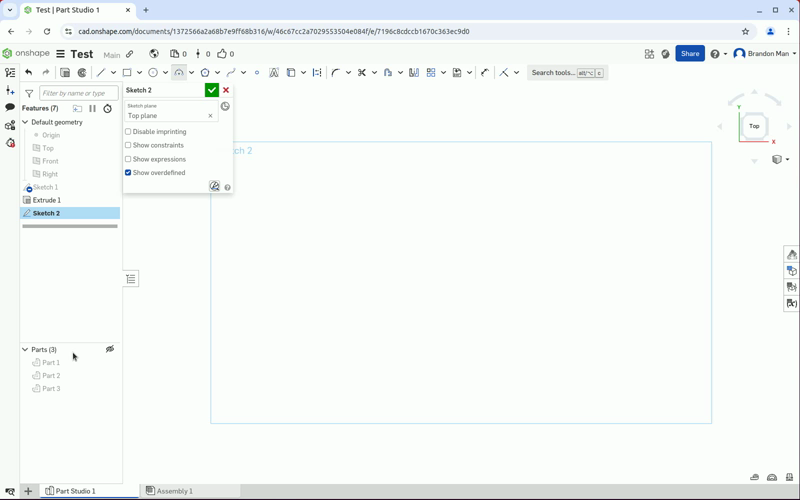
mouse_move(427, 264)
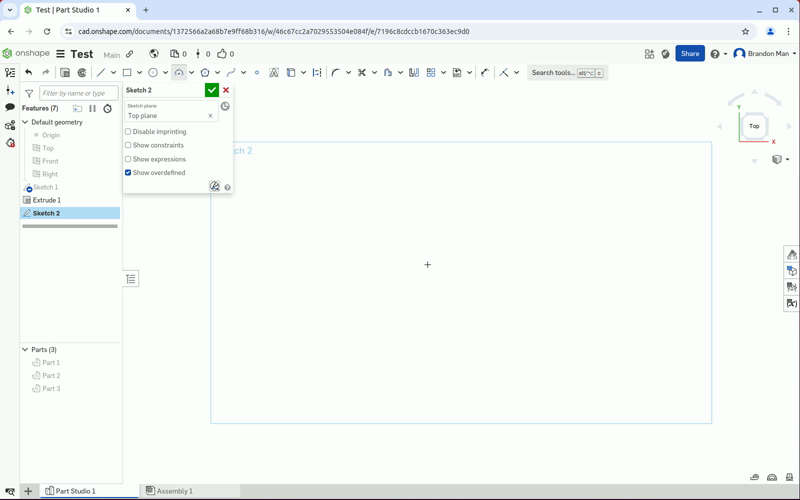
click(427, 264)
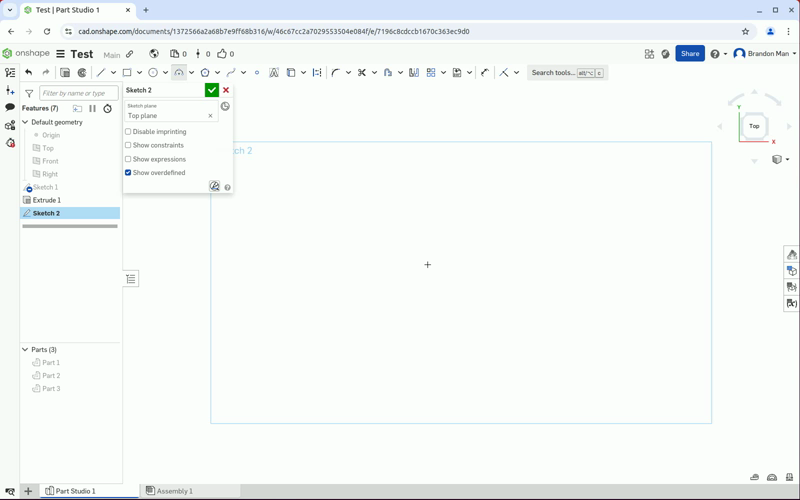
key_up(shift)
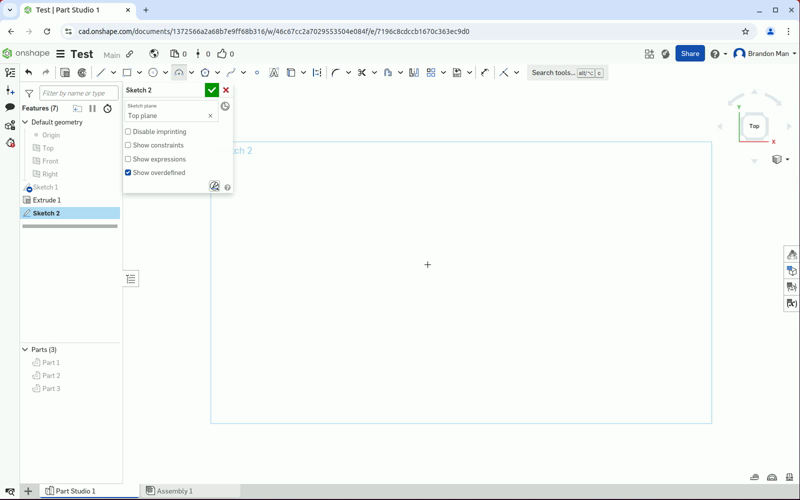
key_down(shift)
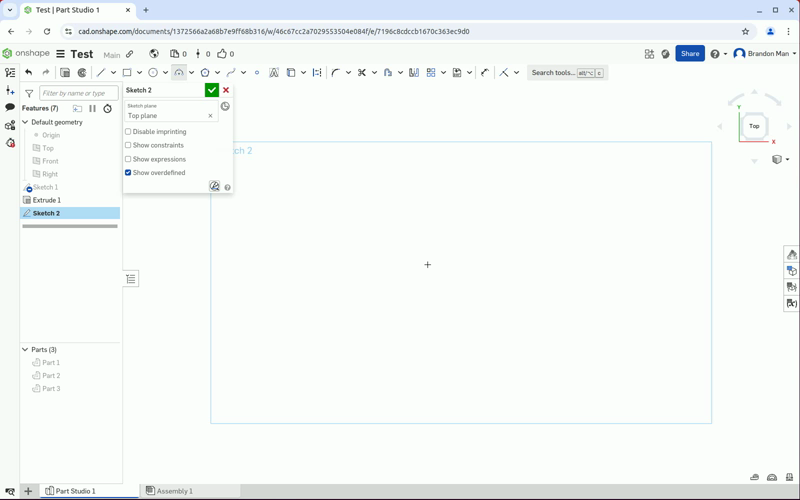
mouse_move(428, 302)
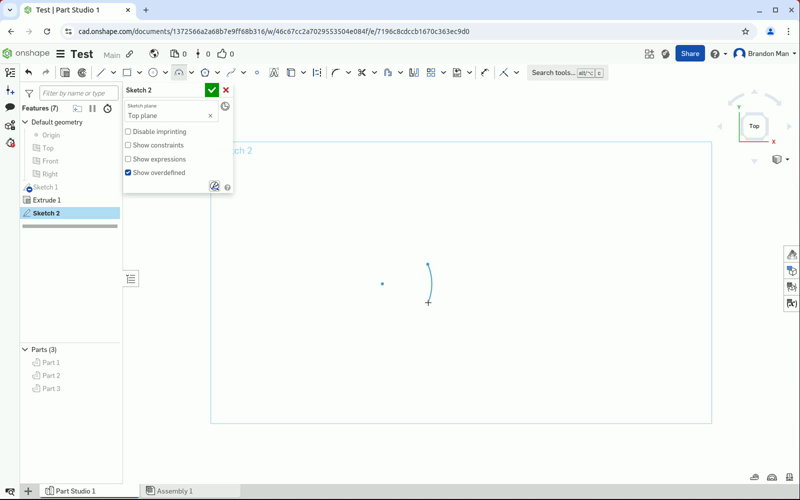
click(428, 302)
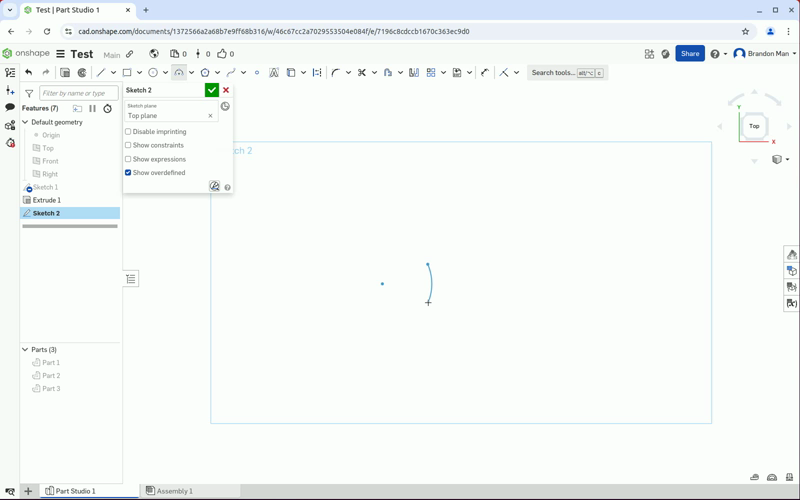
mouse_move(422, 283)
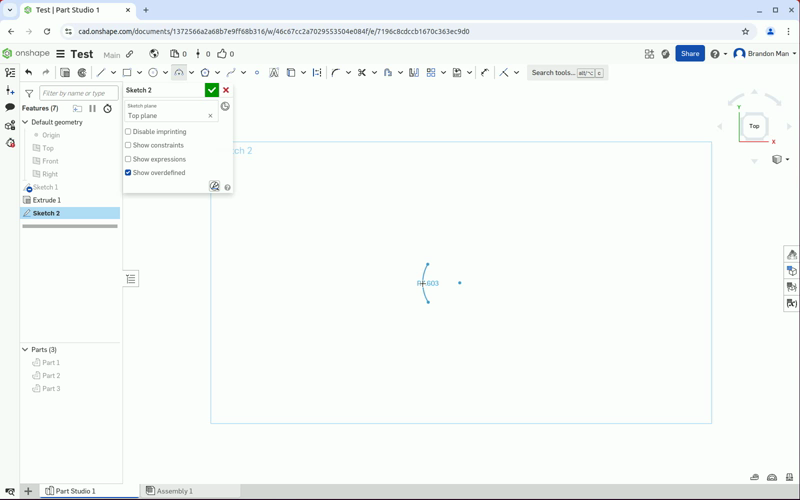
click(422, 283)
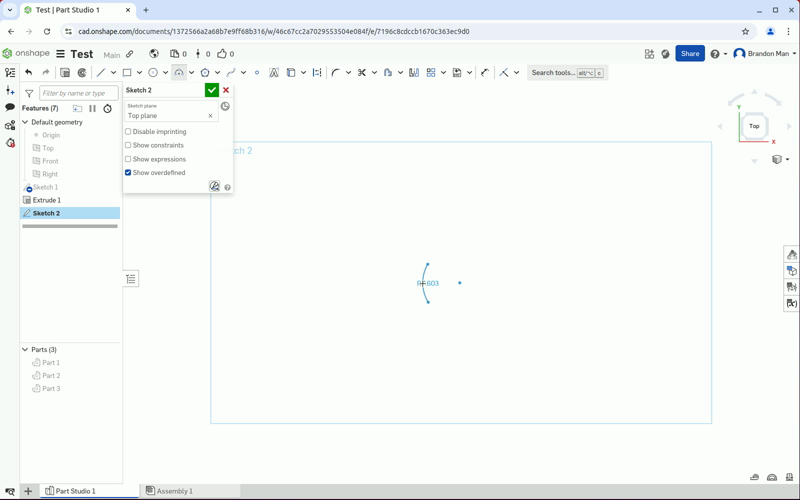
key_up(shift)
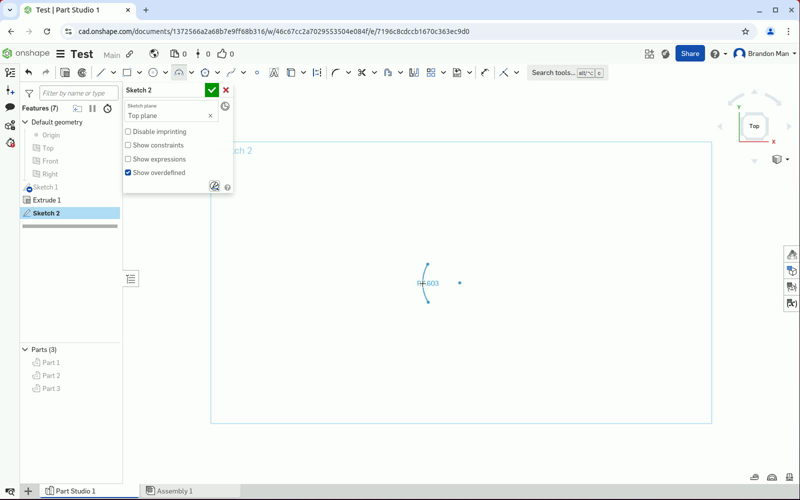
mouse_move(428, 302)
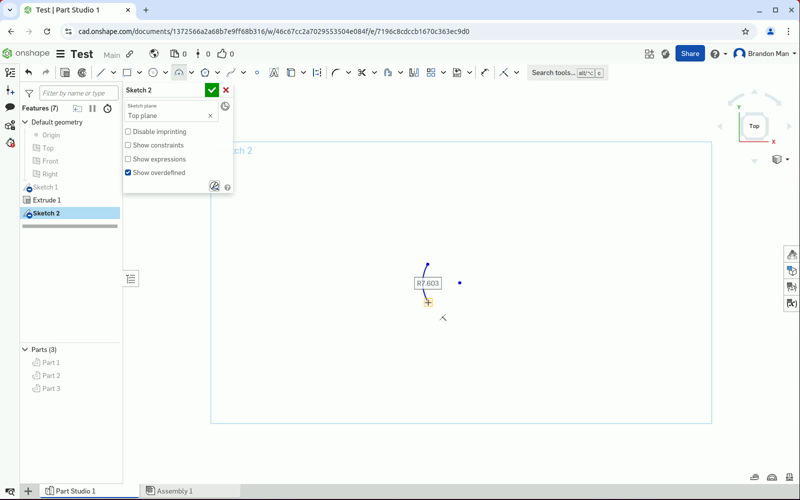
click(428, 302)
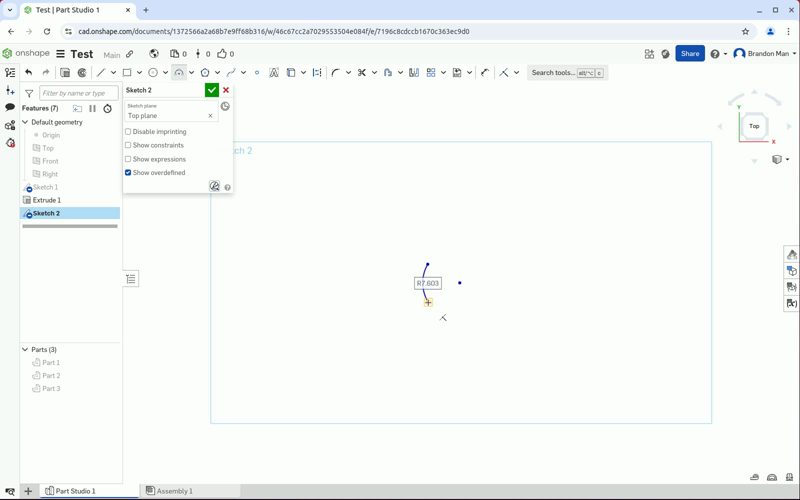
key_down(shift)
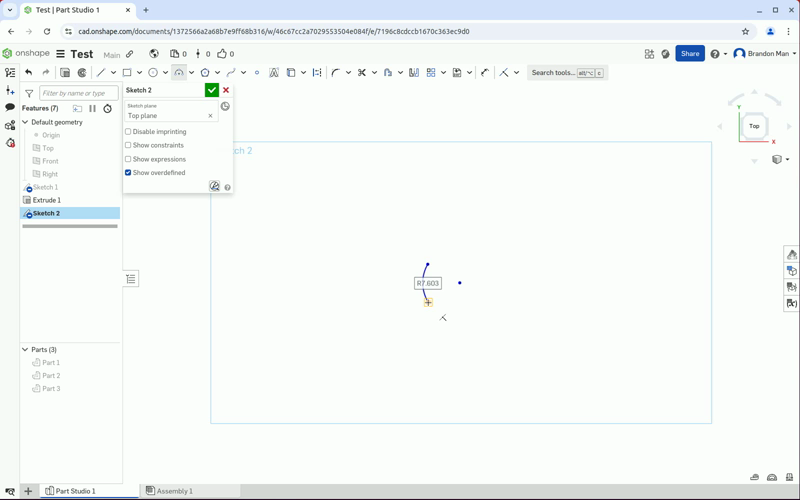
mouse_move(439, 283)
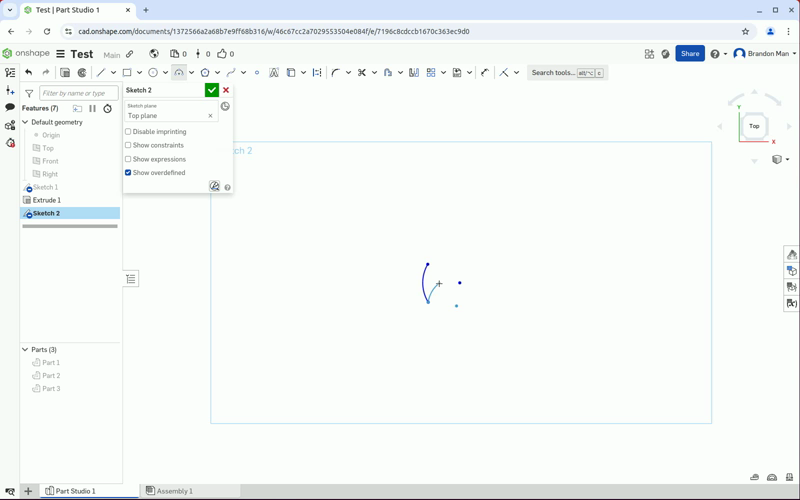
click(439, 283)
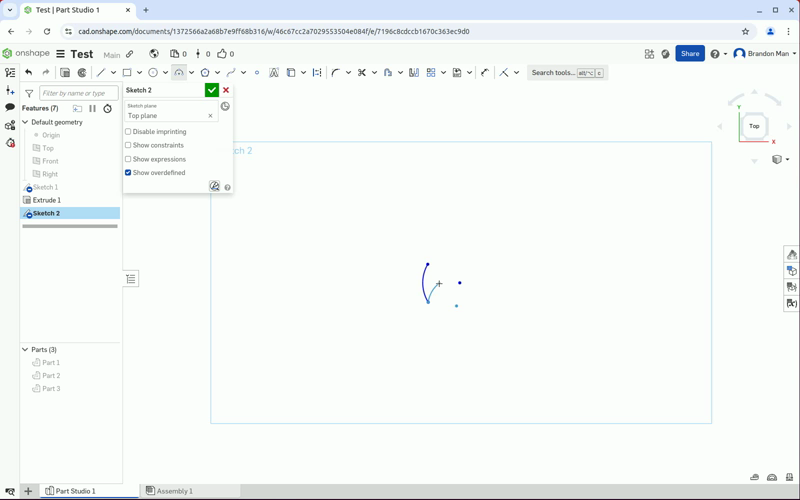
mouse_move(427, 289)
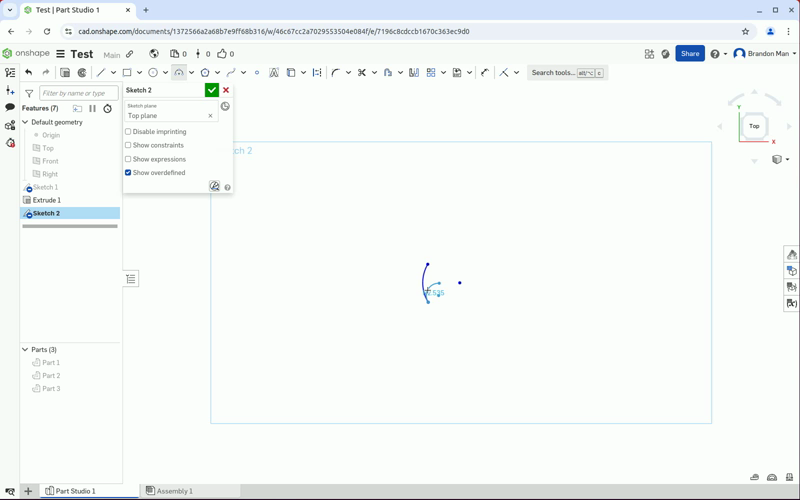
click(427, 289)
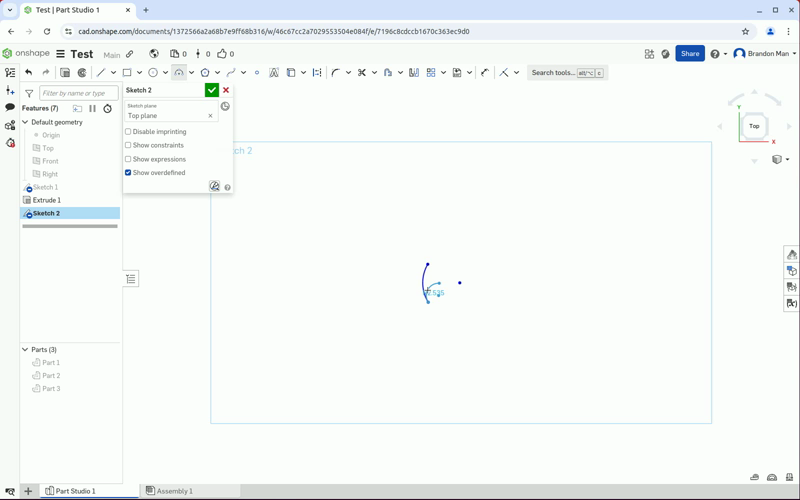
key_up(shift)
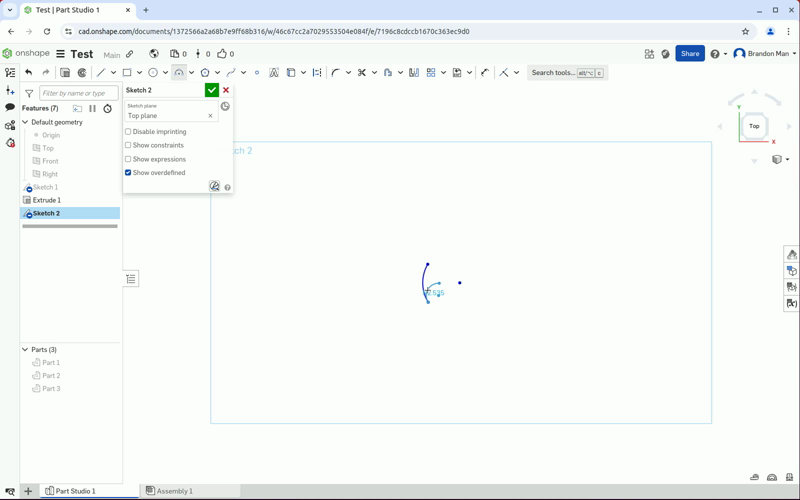
mouse_move(439, 283)
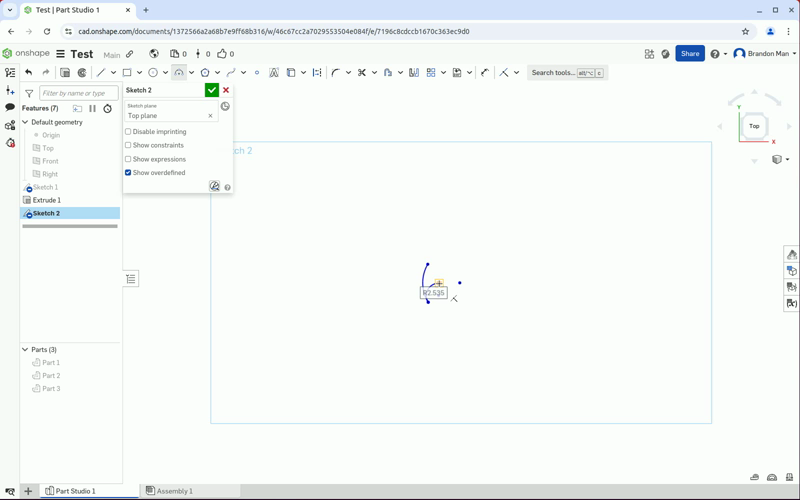
click(439, 283)
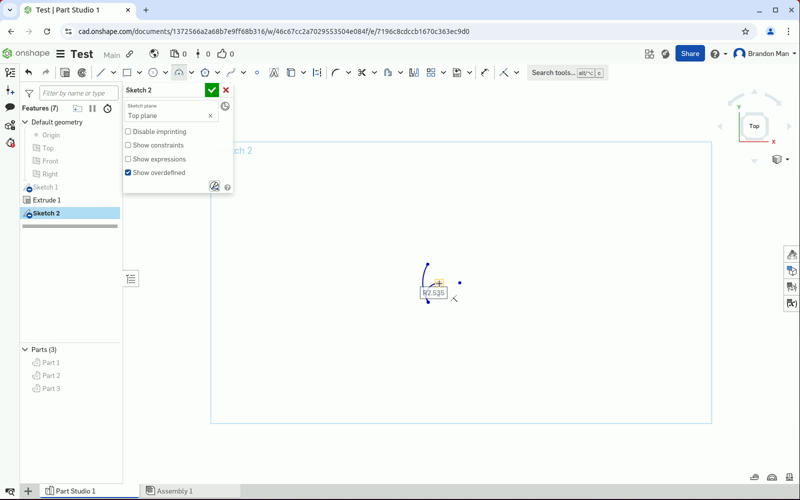
mouse_move(427, 264)
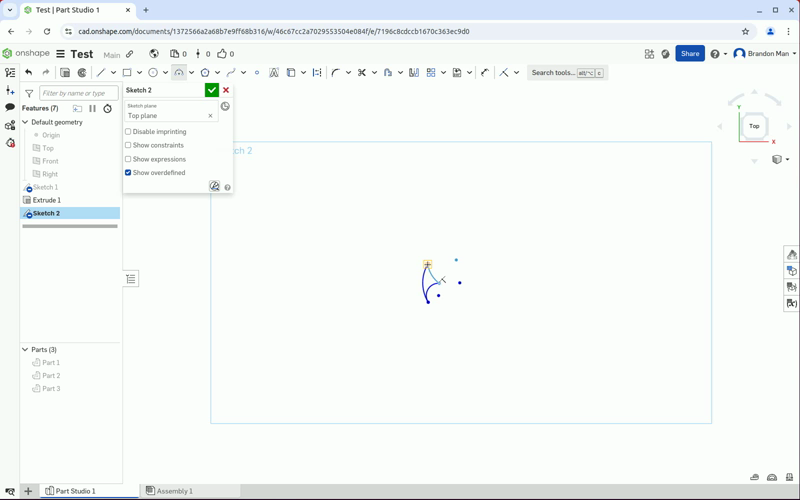
click(427, 264)
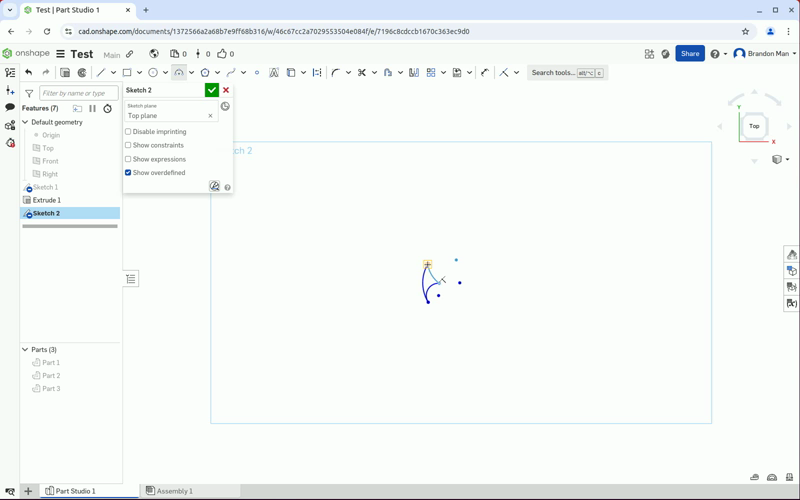
key_down(shift)
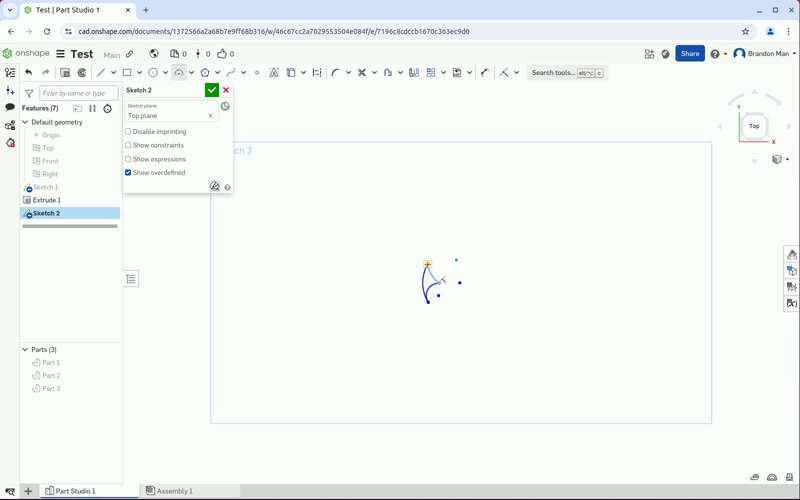
mouse_move(427, 276)
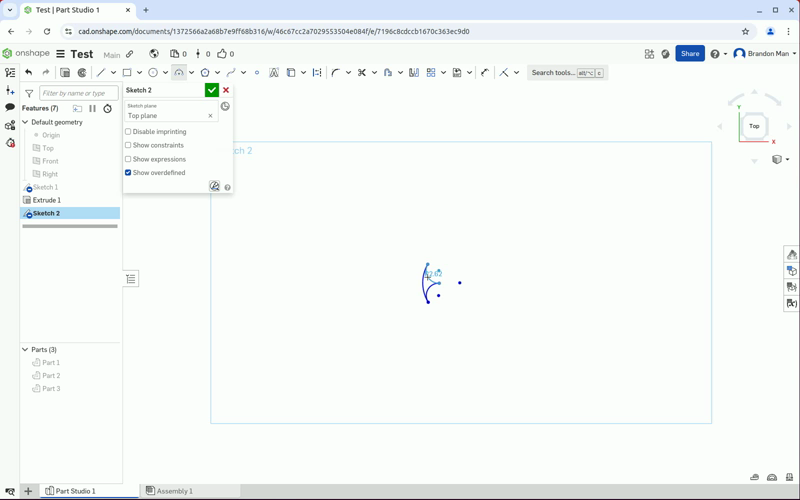
click(427, 276)
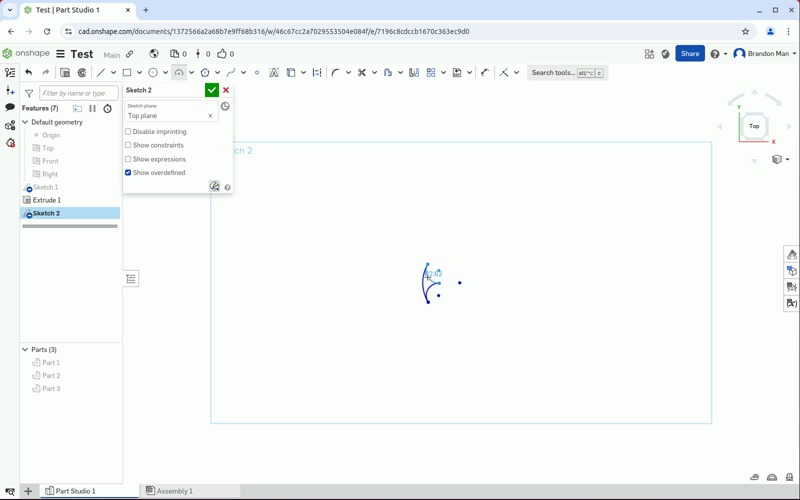
key_up(shift)
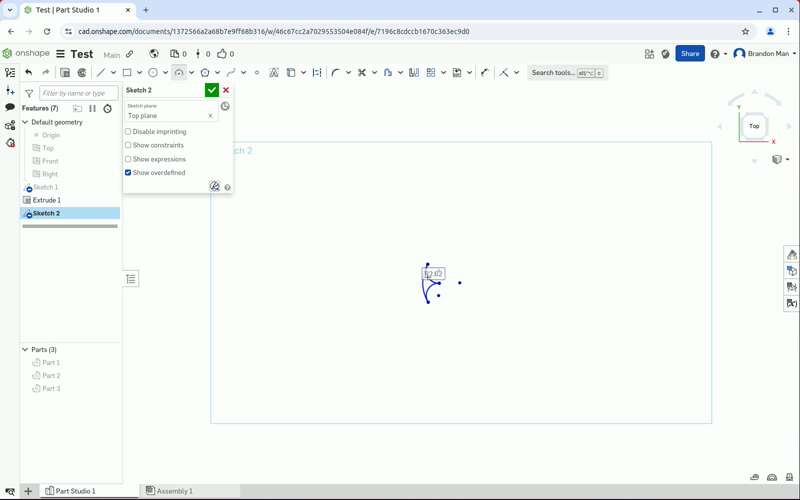
key(esc)
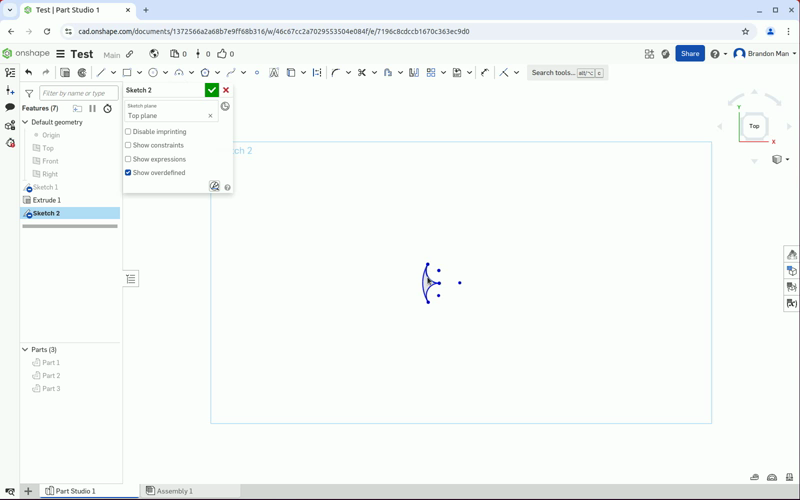
mouse_move(428, 270)
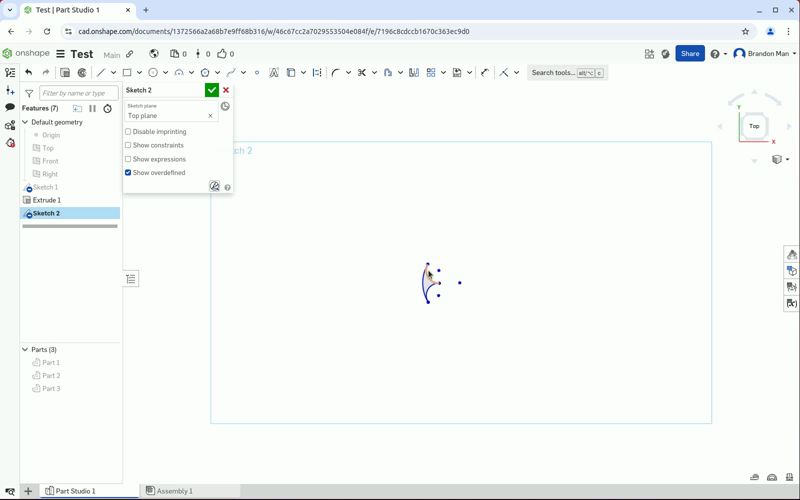
scroll(6)
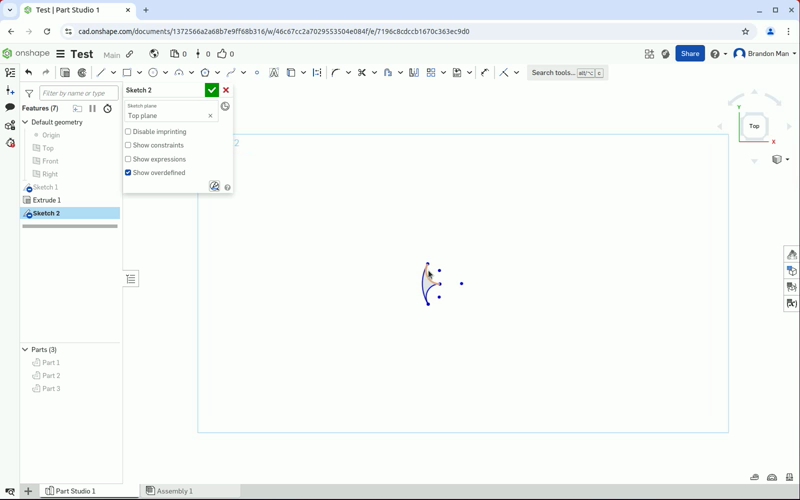
scroll(6)
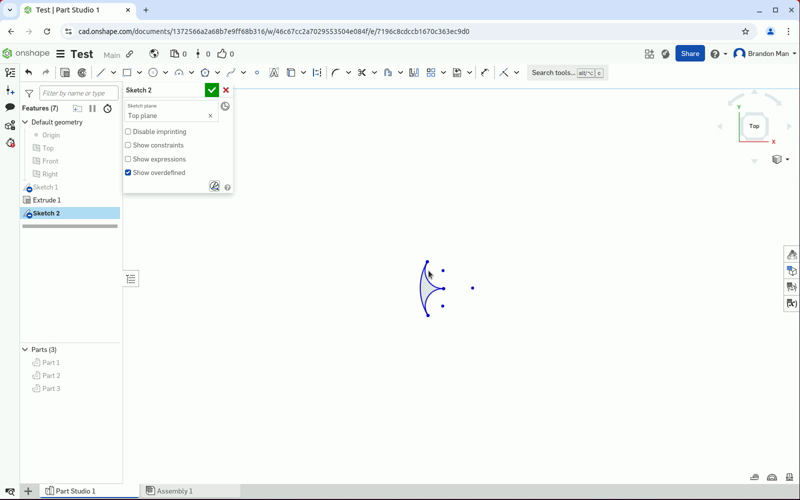
scroll(6)
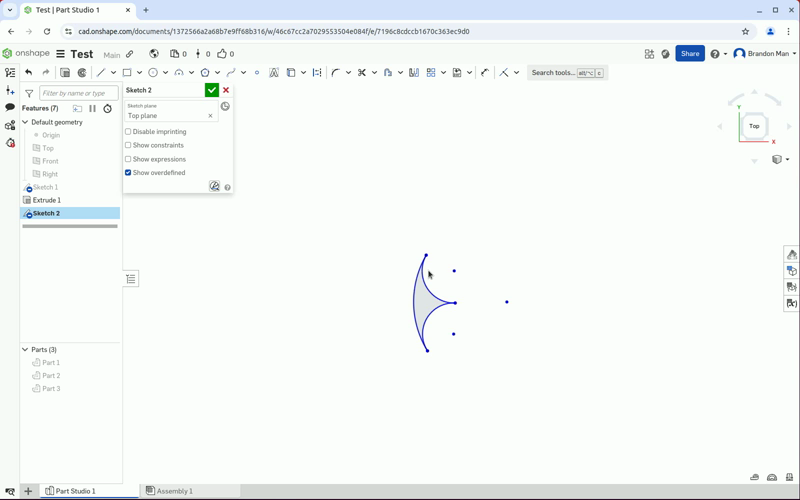
scroll(6)
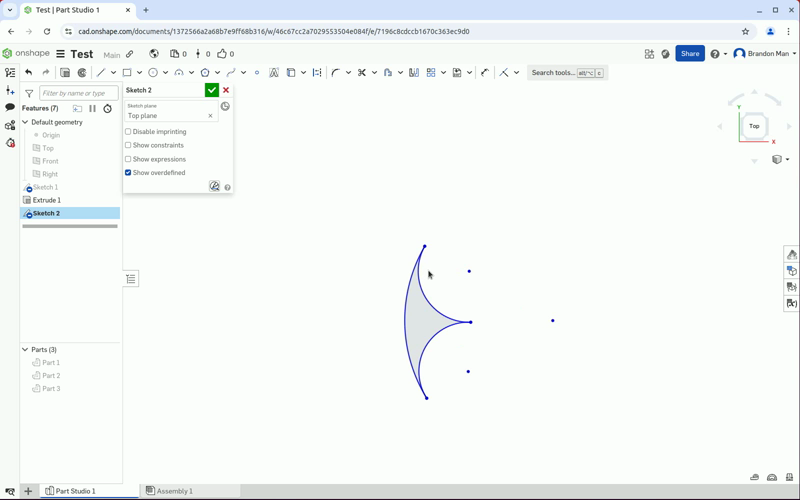
scroll(6)
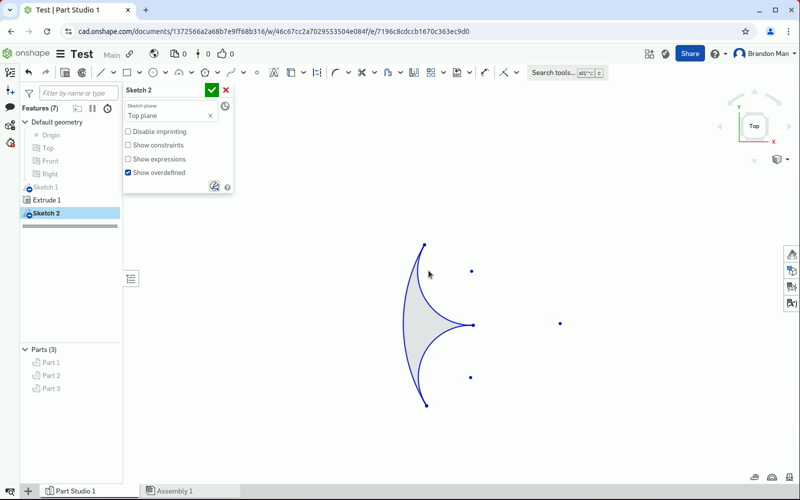
scroll(6)
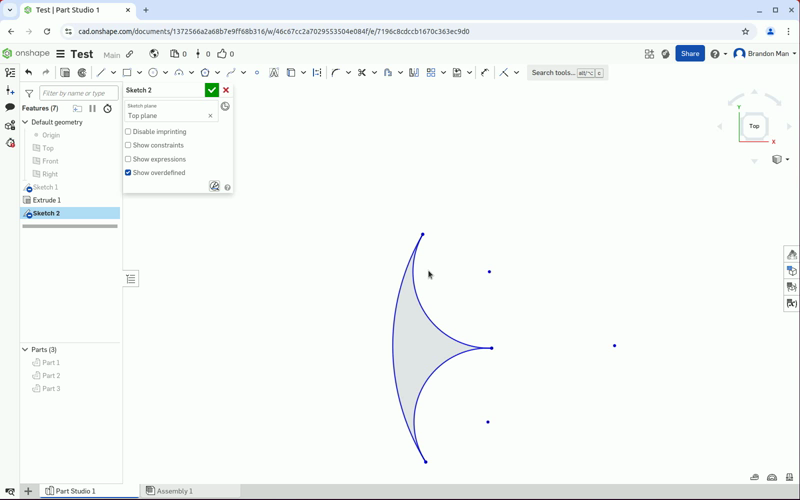
scroll(6)
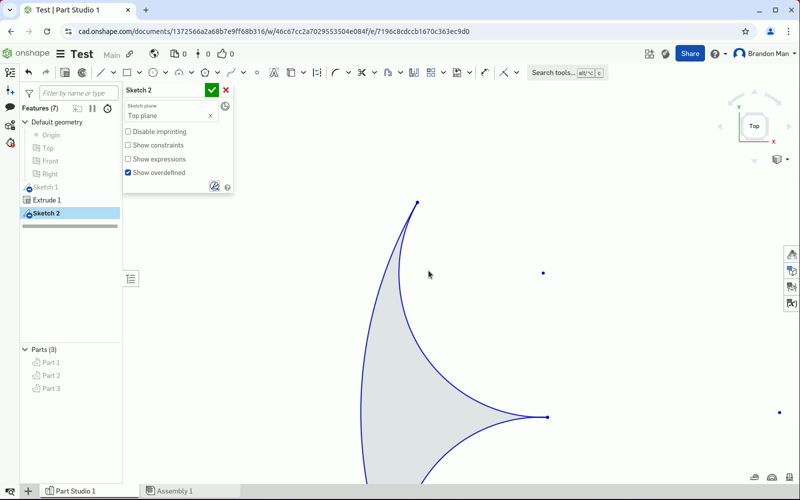
click(428, 270)
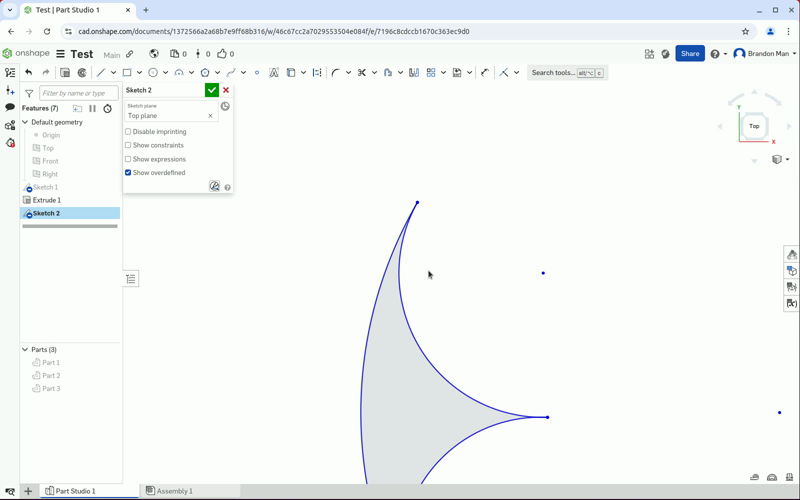
scroll(-6)
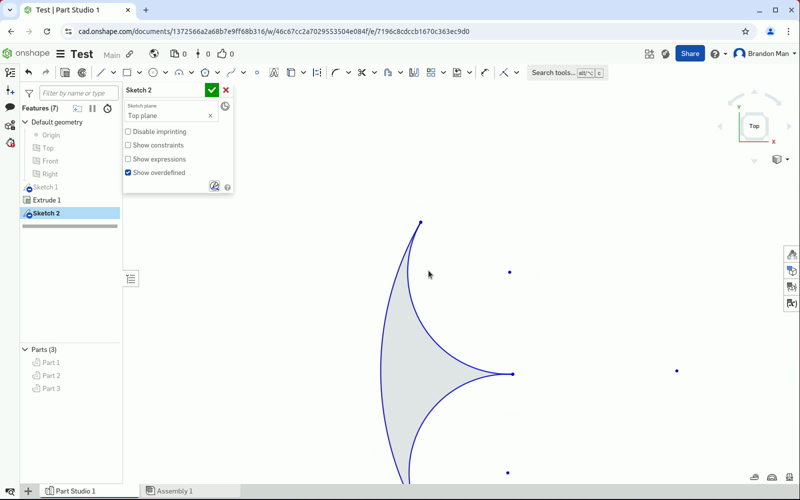
scroll(-6)
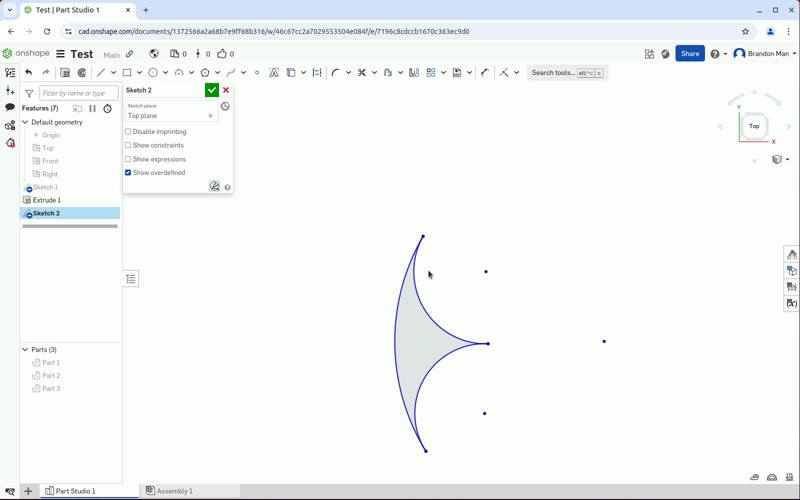
scroll(-6)
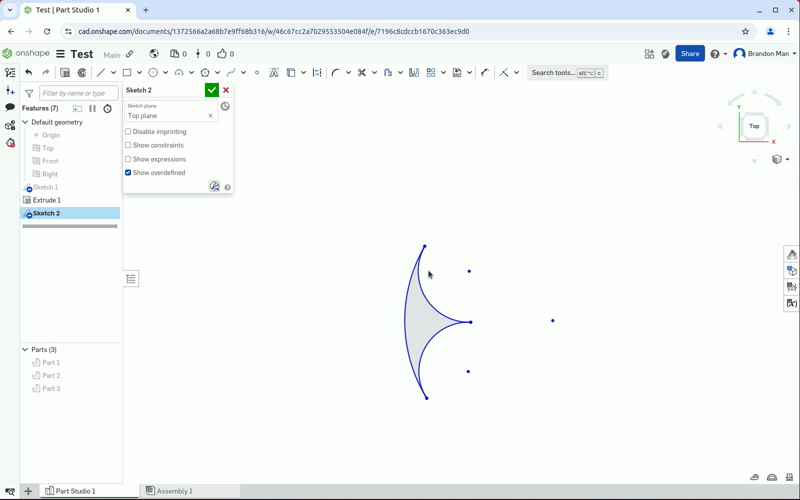
scroll(-6)
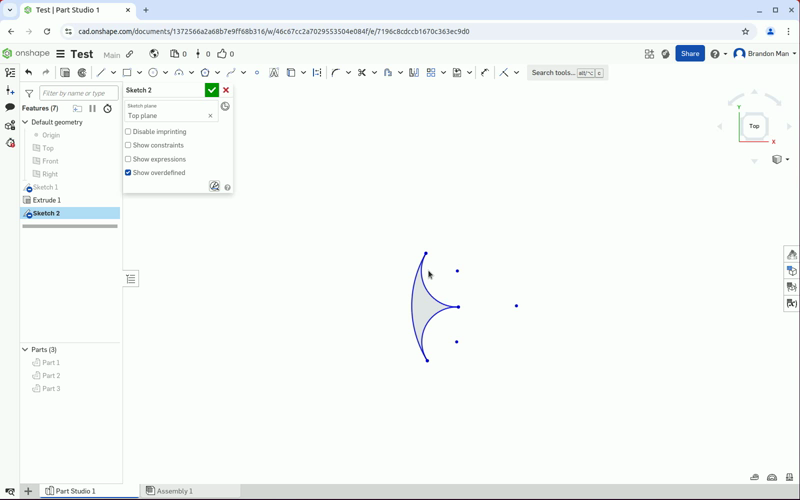
scroll(-6)
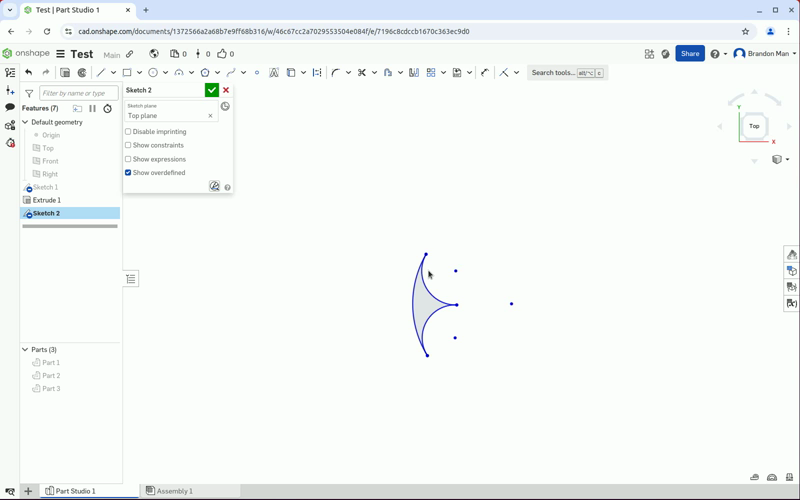
scroll(-6)
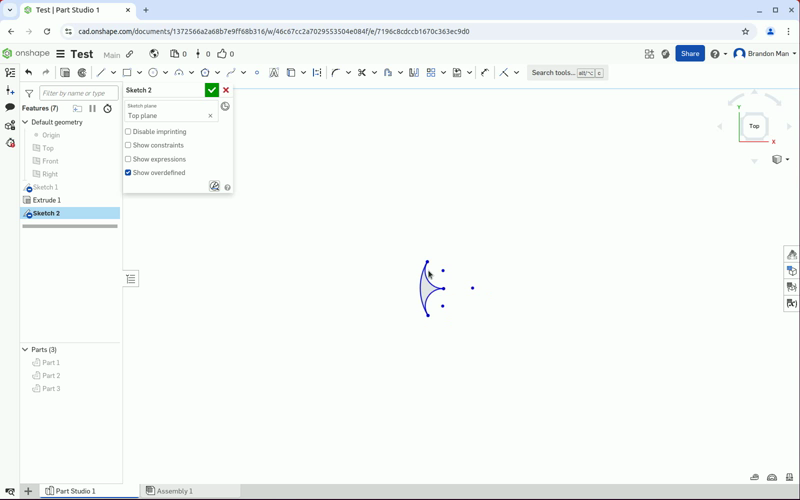
scroll(-6)
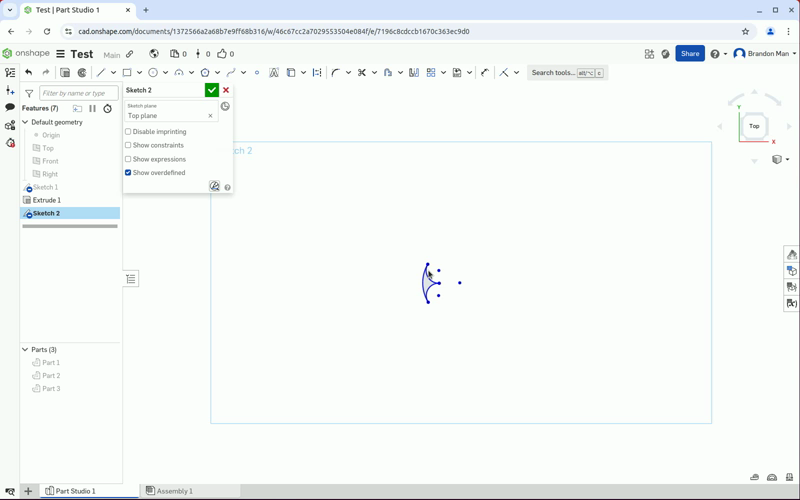
mouse_move(73, 352)
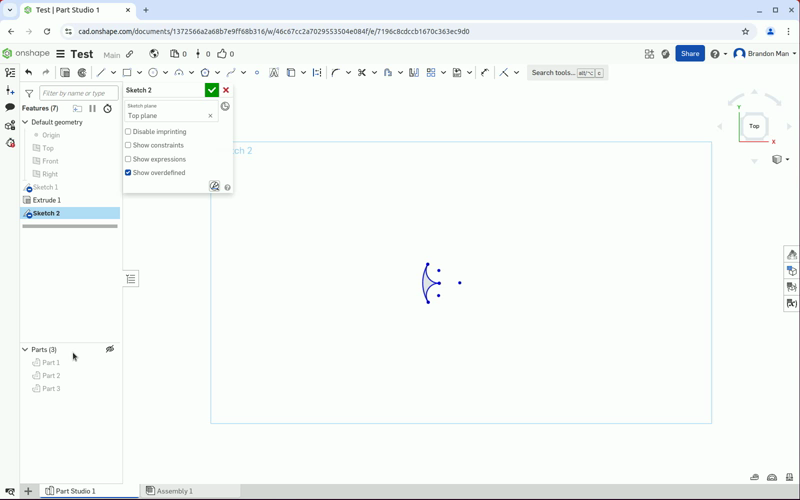
key(shift+y)
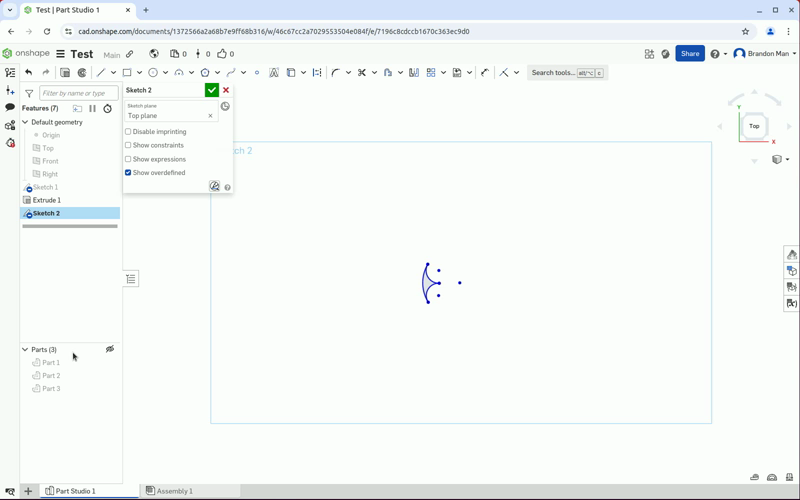
key(shift+e)
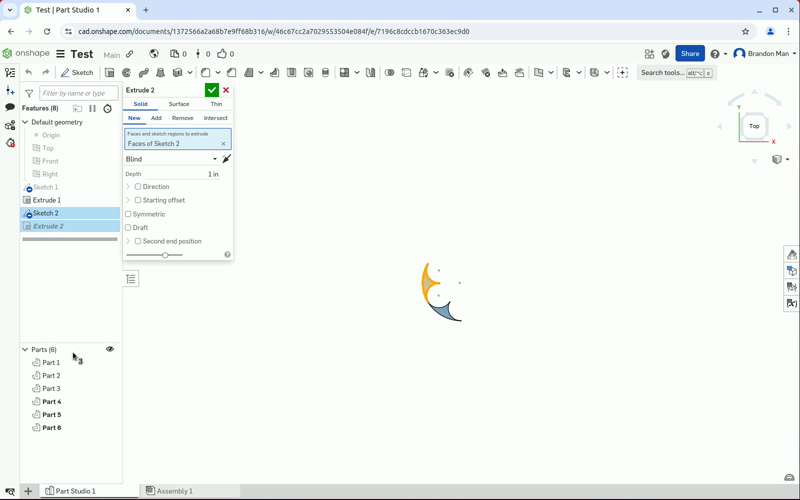
mouse_move(143, 106)
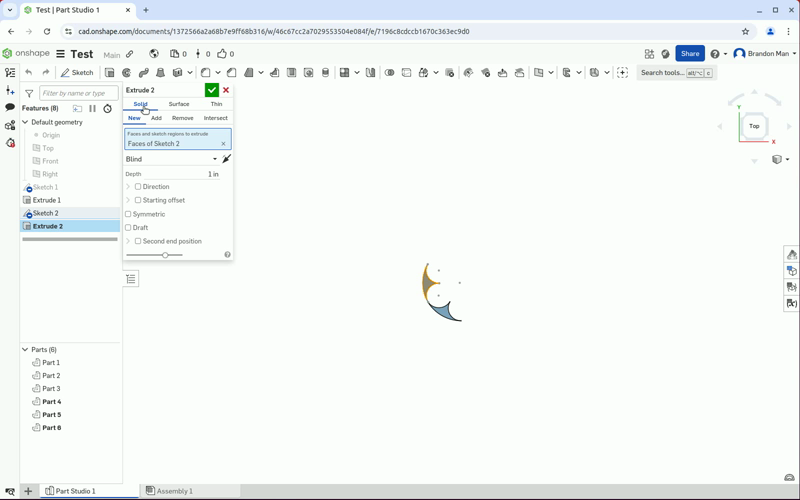
click(143, 106)
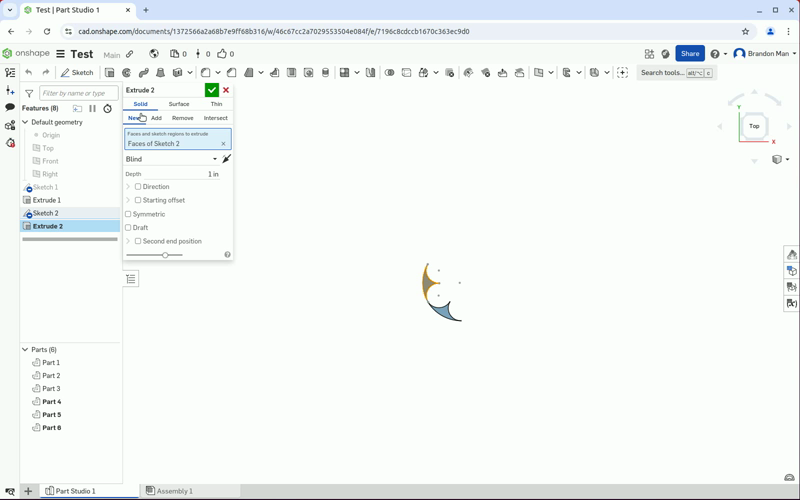
mouse_move(137, 120)
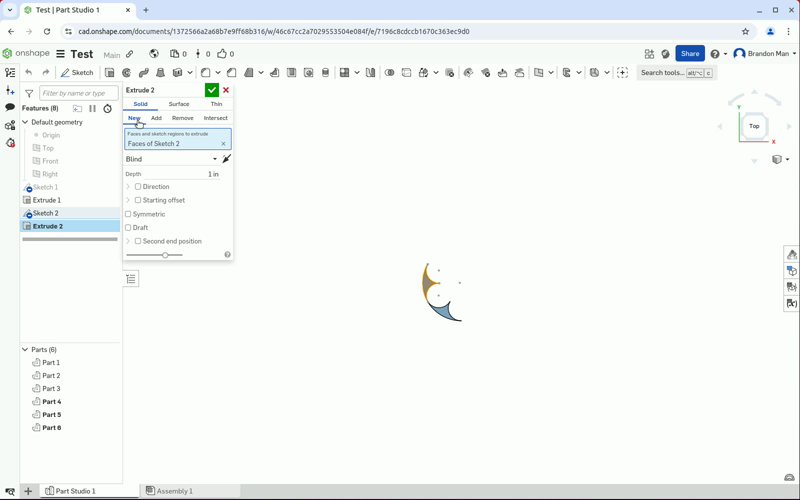
click(137, 120)
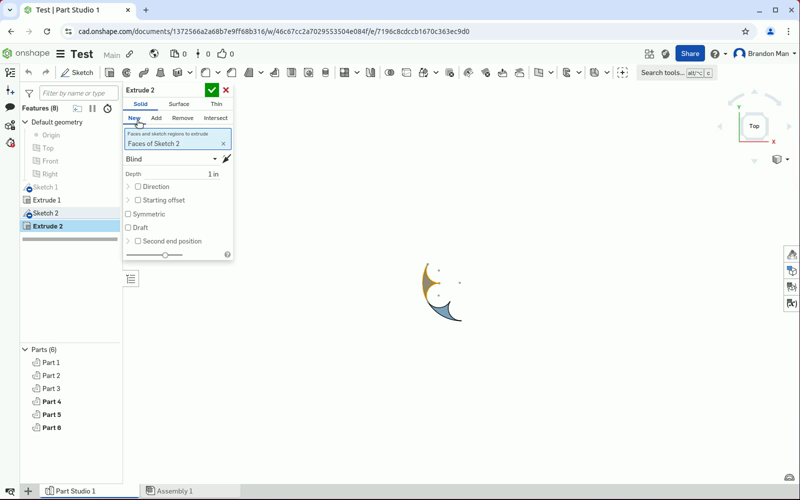
key(tab, 4)
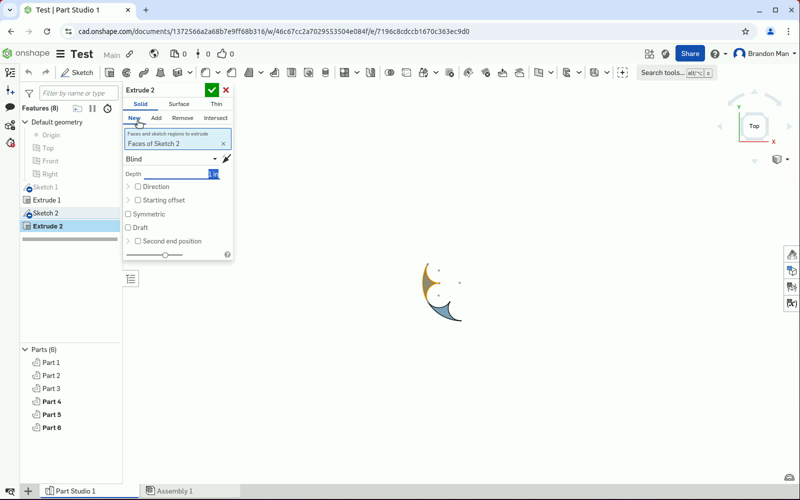
text(23.108)
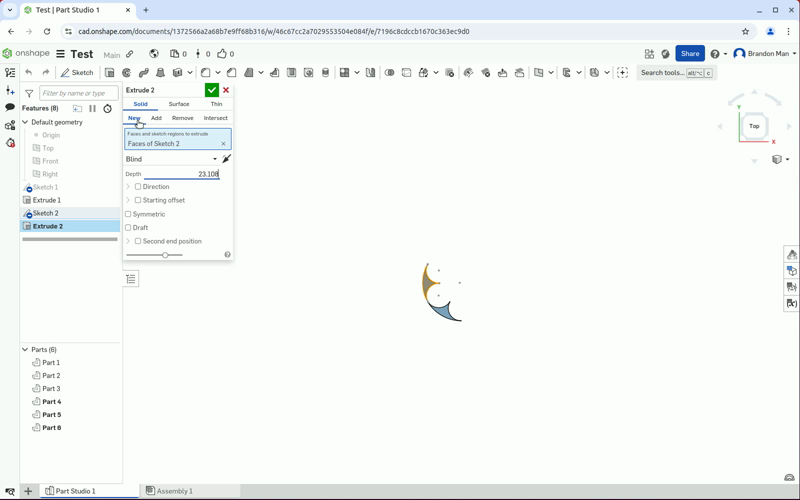
key(tab, 3)
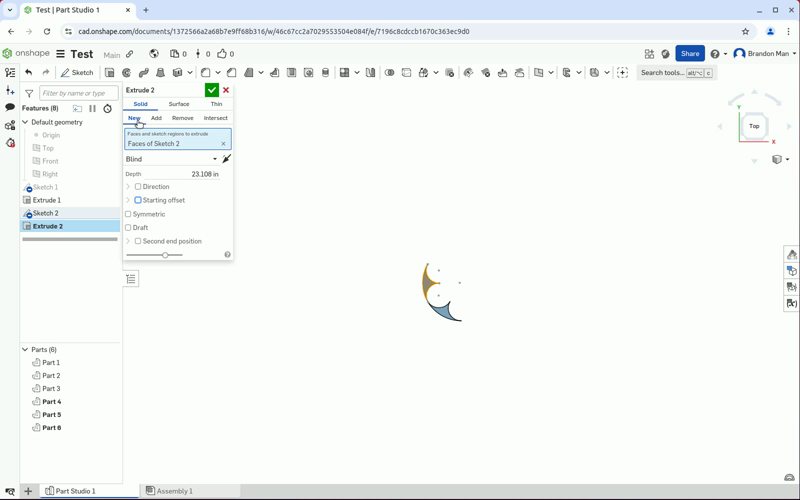
key(tab, 2)
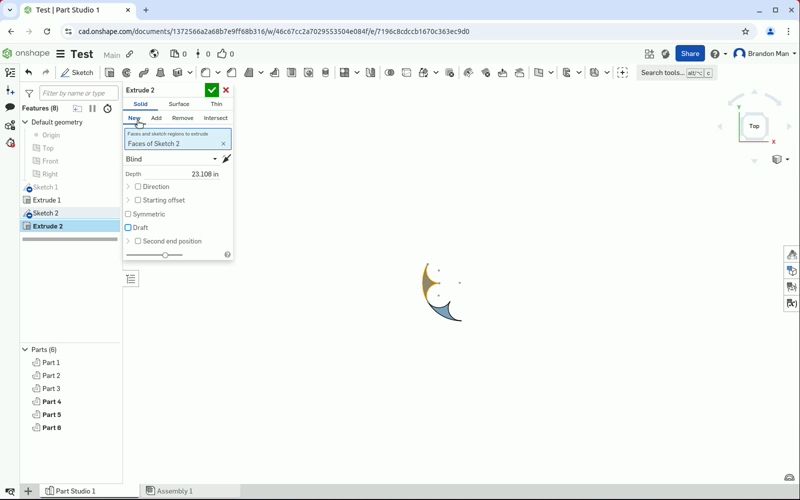
key(space)
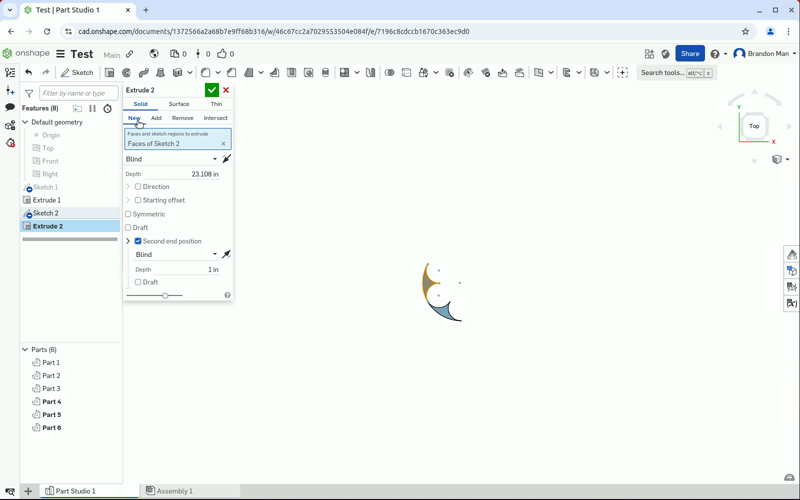
key(tab, 3)
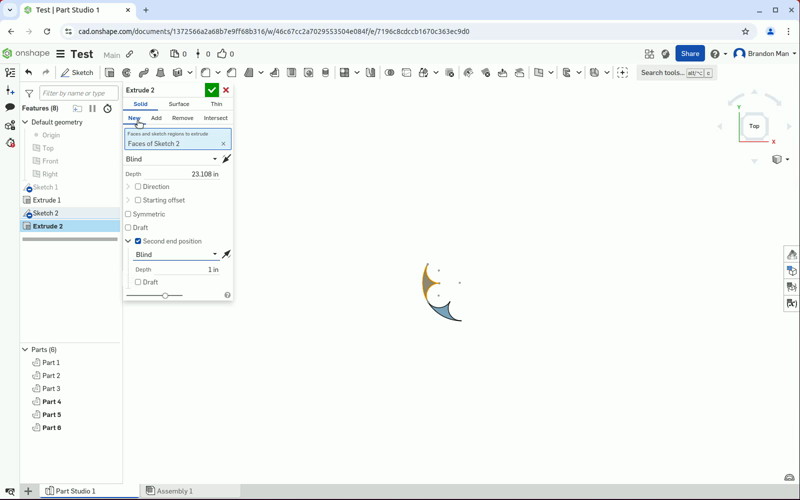
text(23.108)
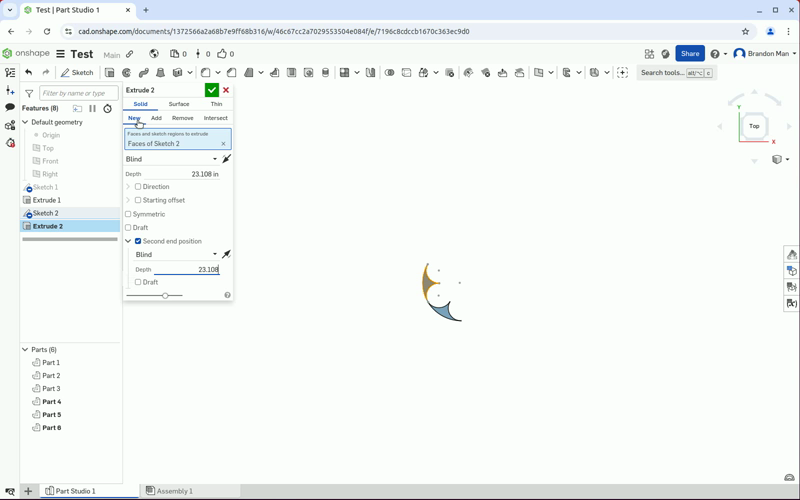
key(enter)
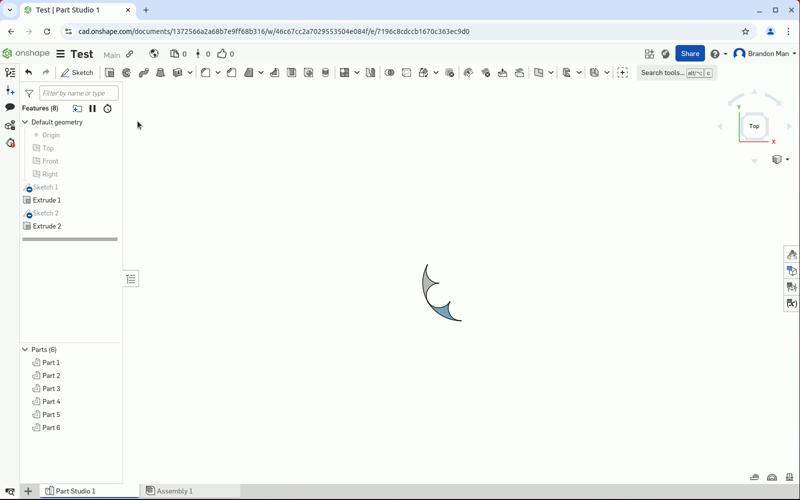
key(shift+h)
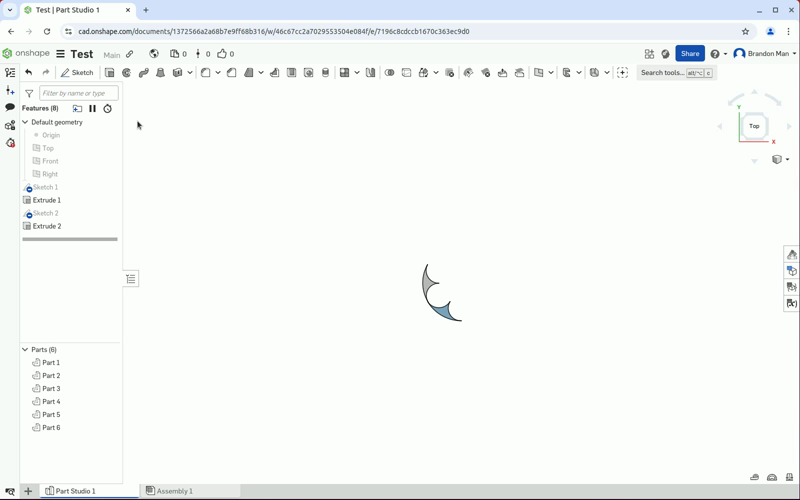
key(shift+h)
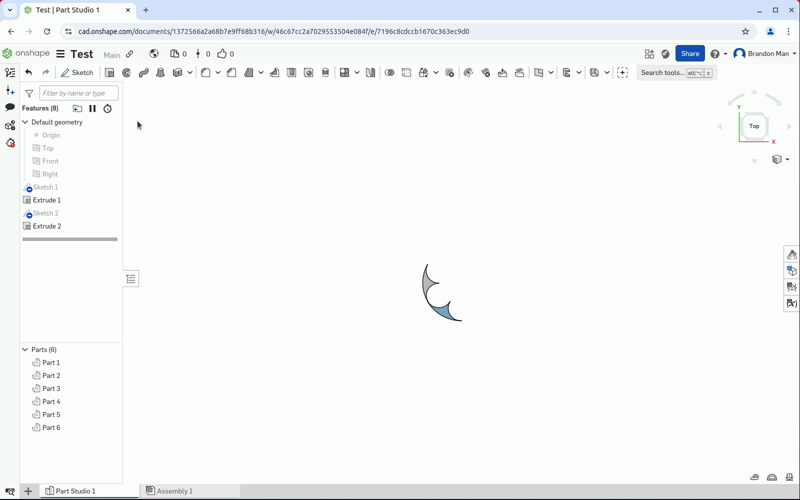
mouse_move(73, 189)
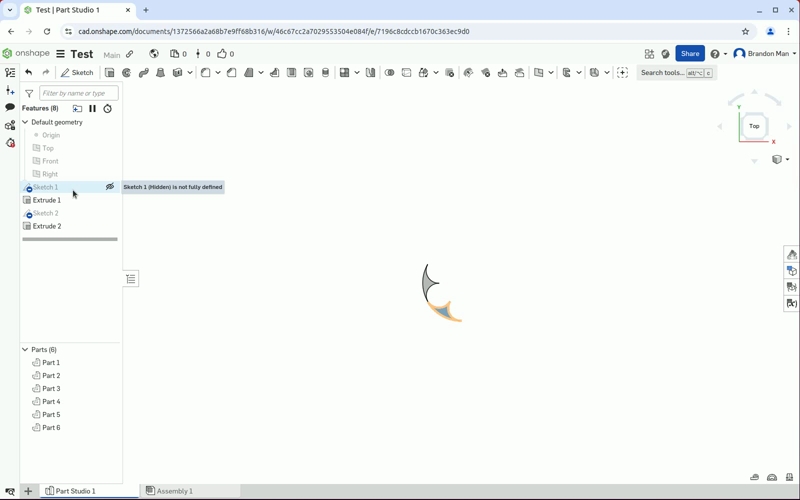
click(73, 189)
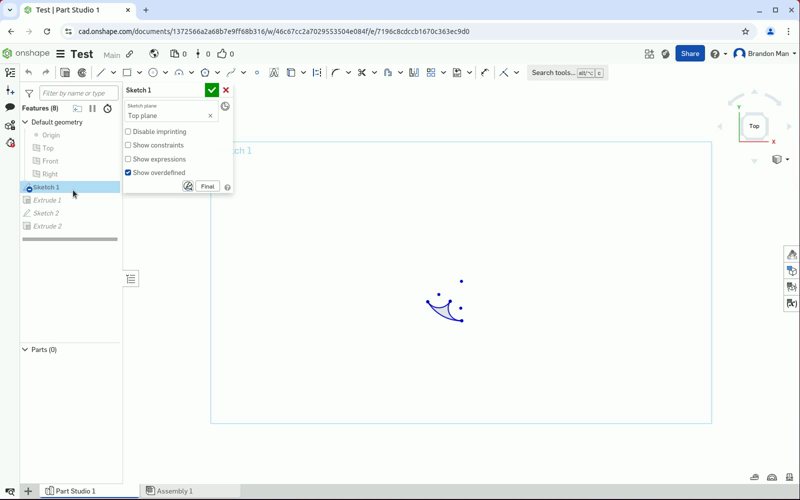
mouse_move(229, 92)
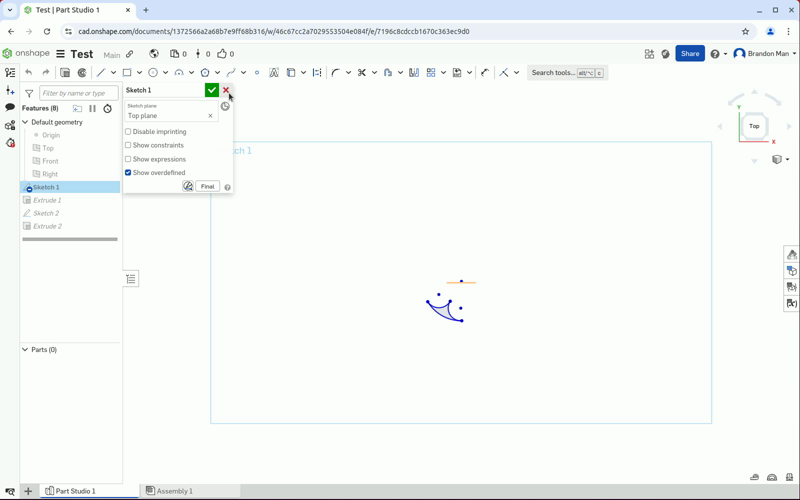
click(229, 92)
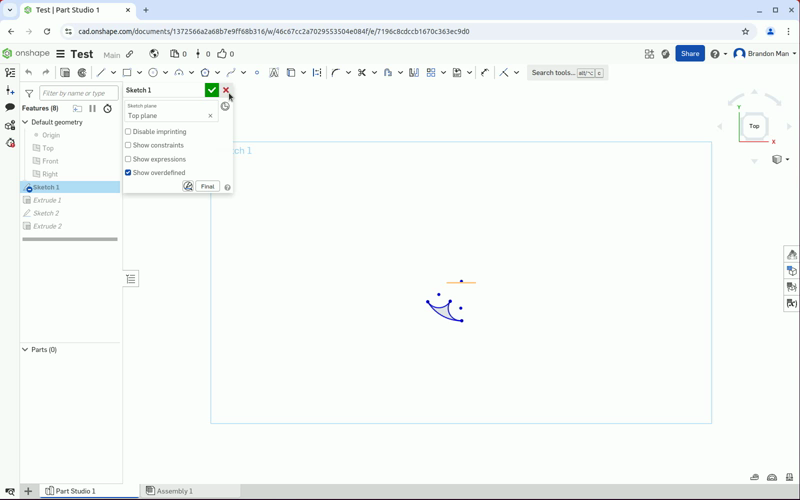
key(shift+s)
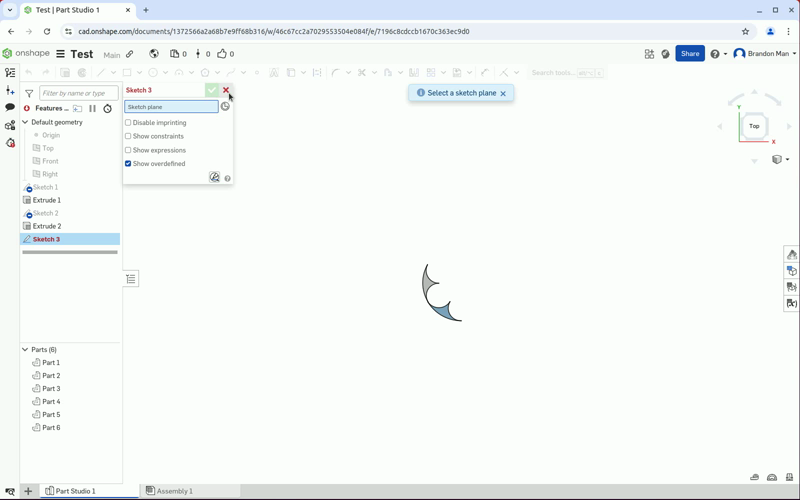
mouse_move(73, 150)
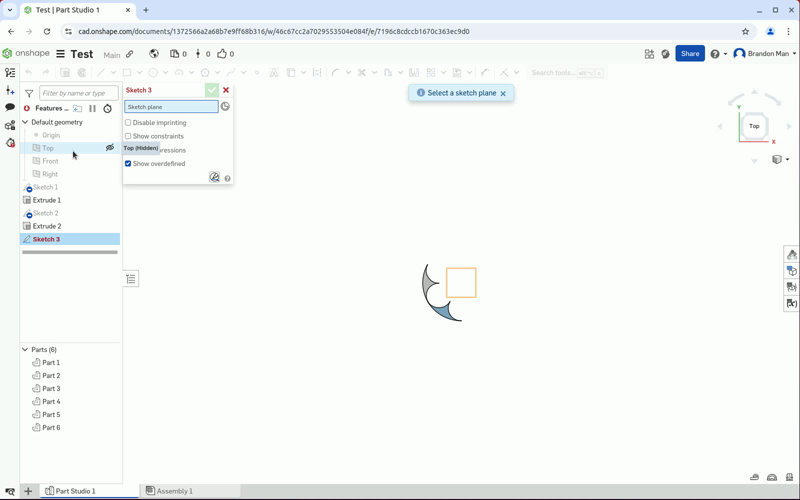
click(73, 150)
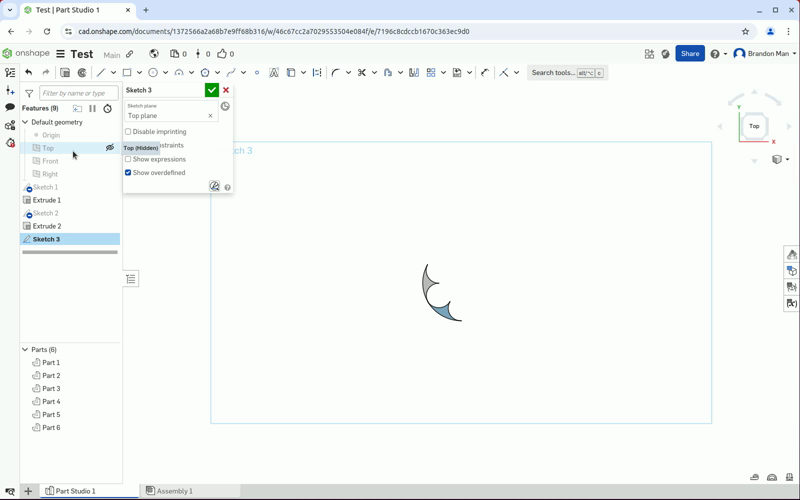
mouse_move(73, 352)
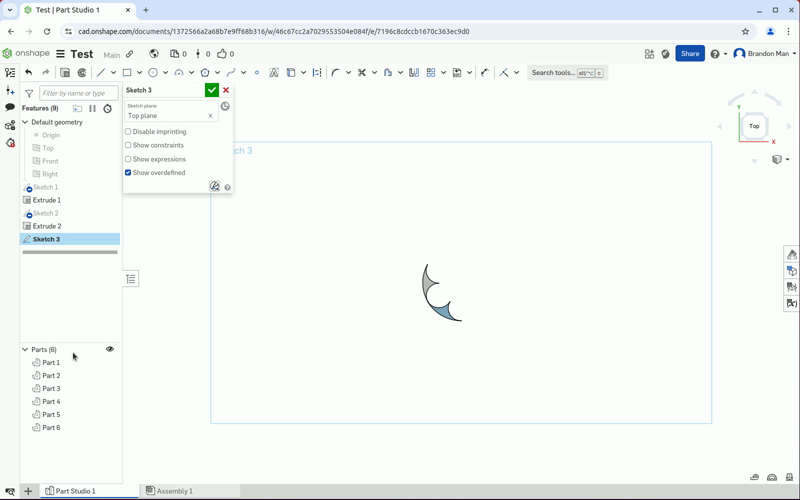
key(y)
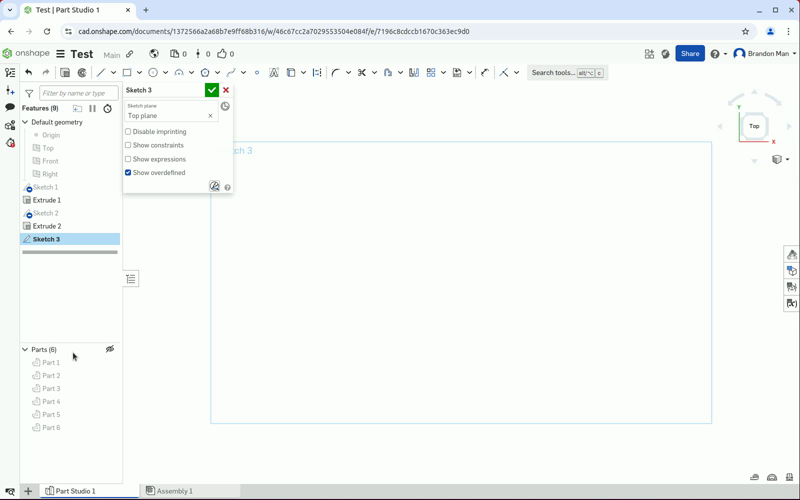
key(a)
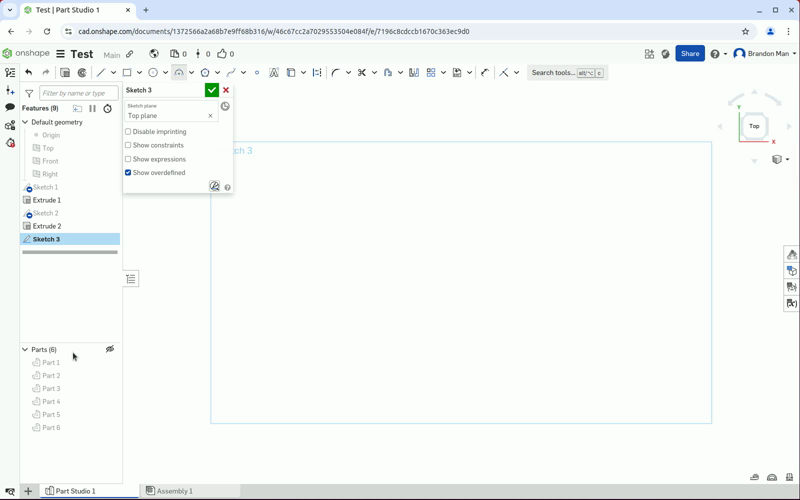
key_down(shift)
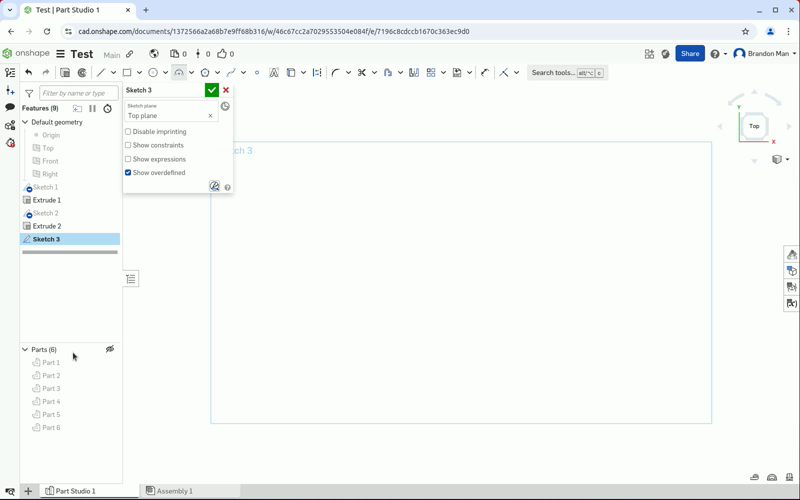
mouse_move(427, 264)
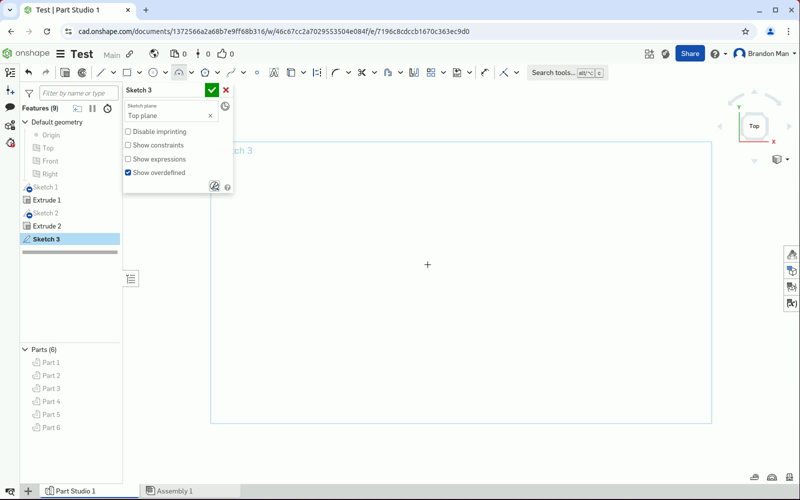
click(427, 264)
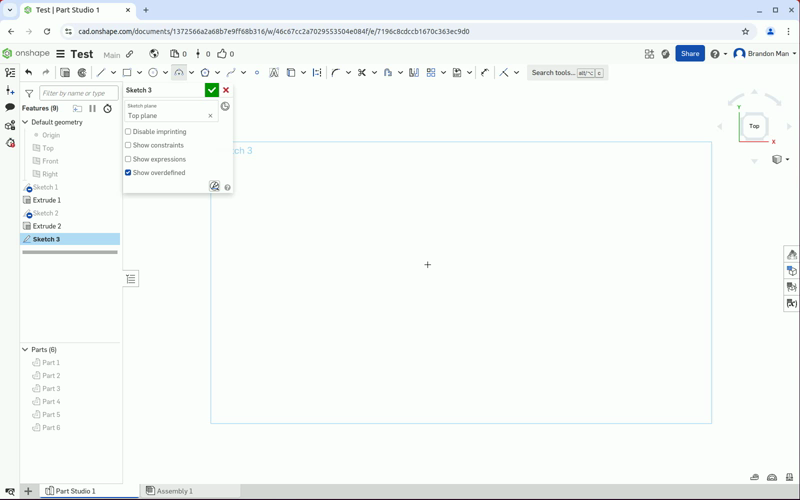
key_up(shift)
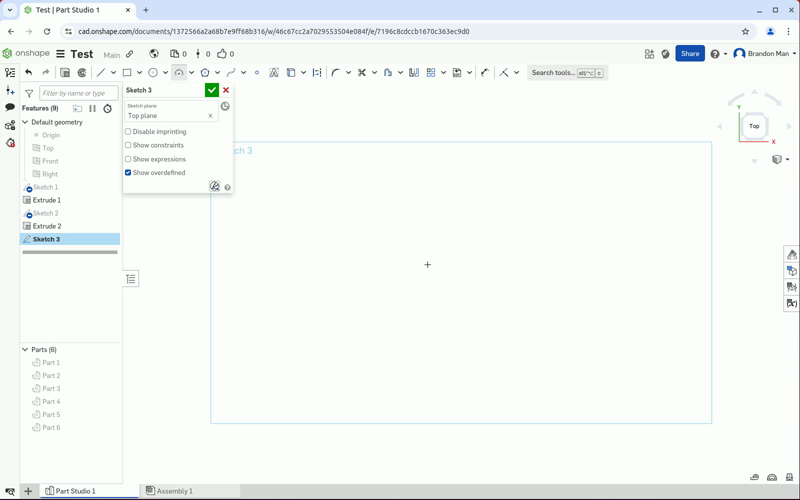
key_down(shift)
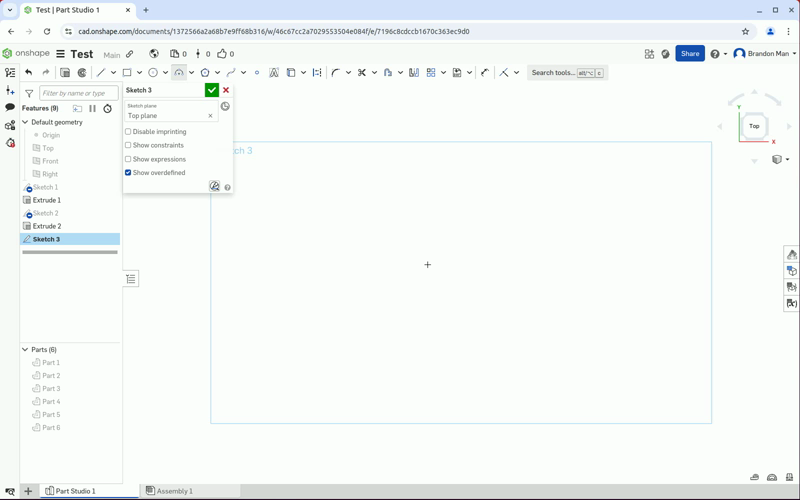
mouse_move(450, 263)
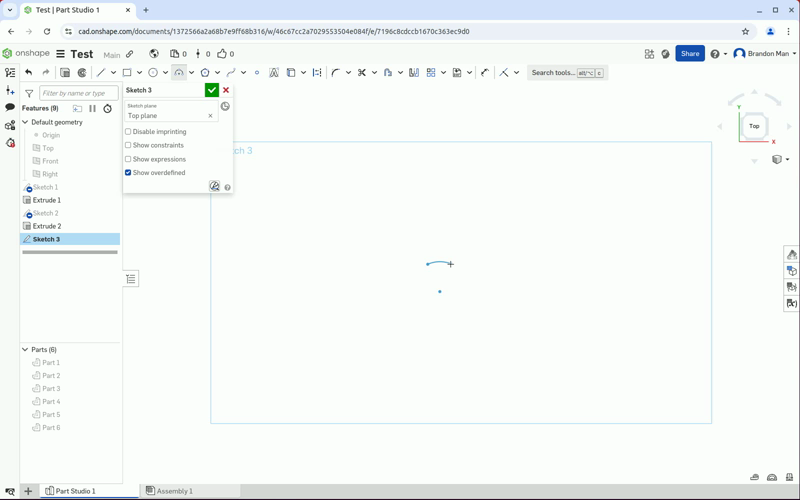
click(450, 263)
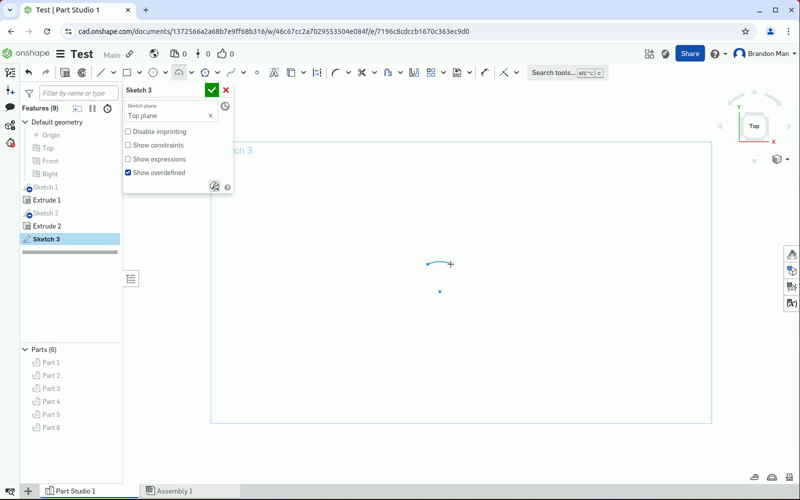
mouse_move(439, 257)
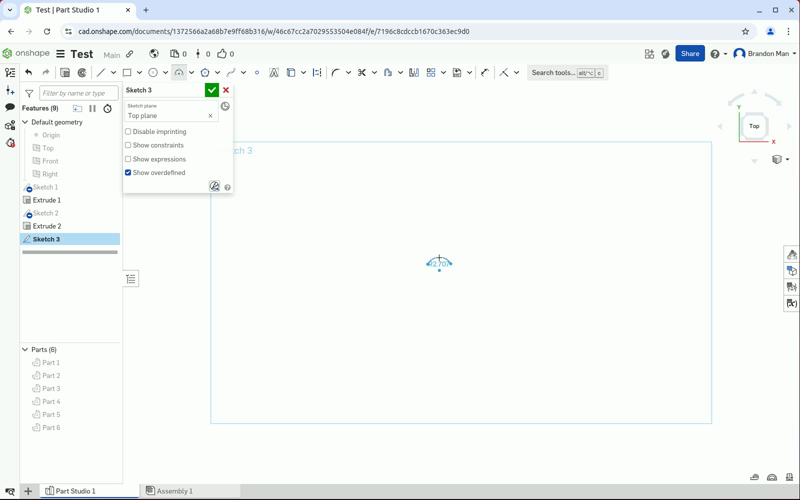
click(439, 257)
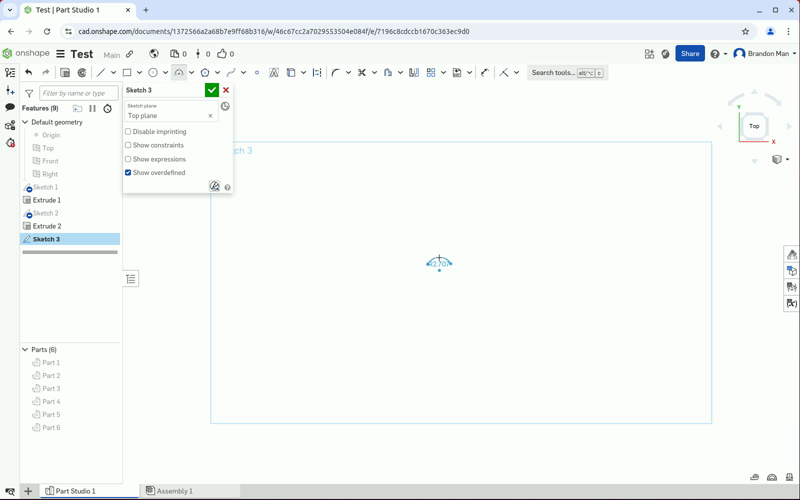
key_up(shift)
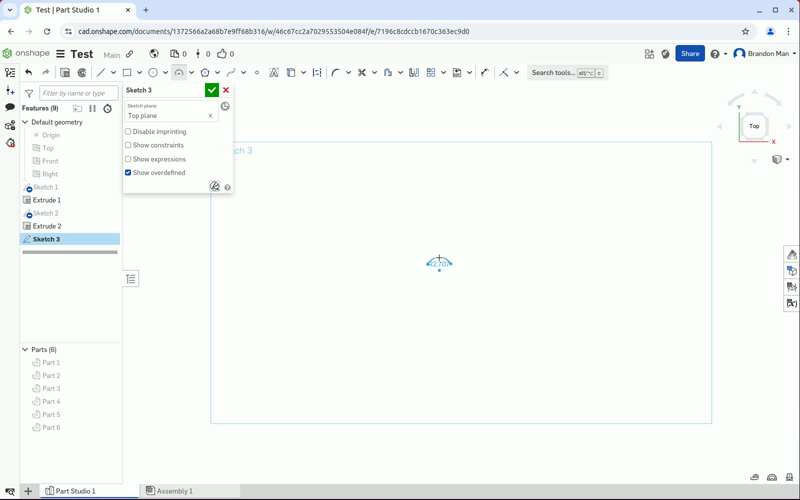
mouse_move(450, 263)
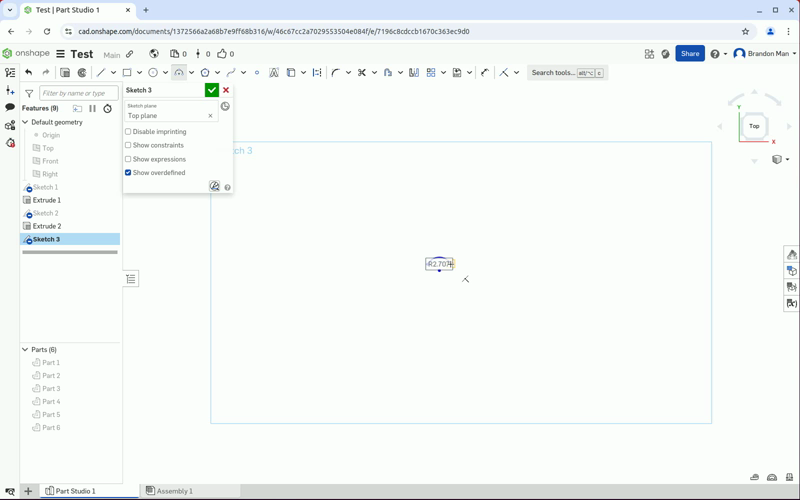
click(450, 263)
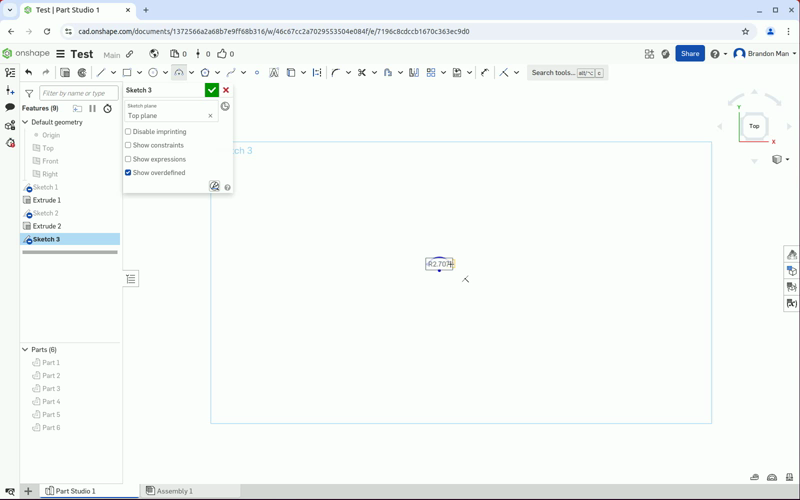
key_down(shift)
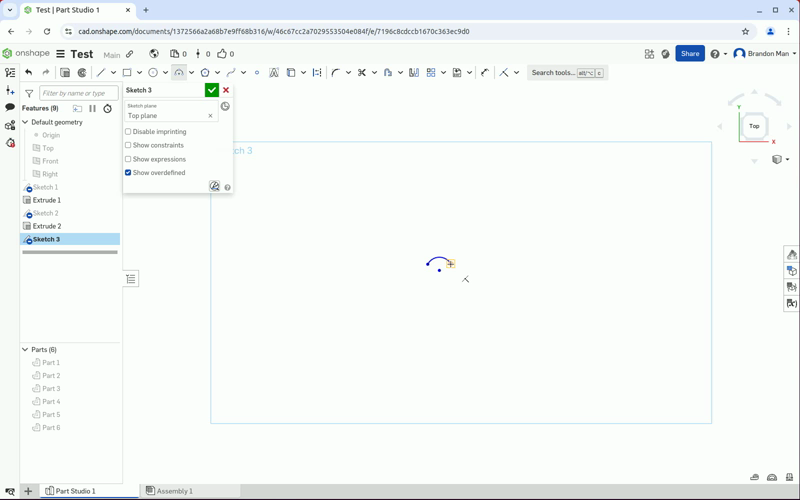
mouse_move(461, 244)
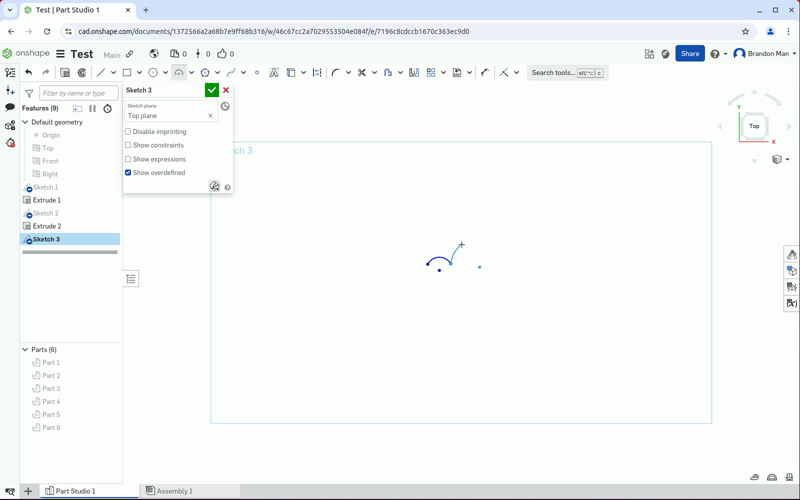
click(461, 244)
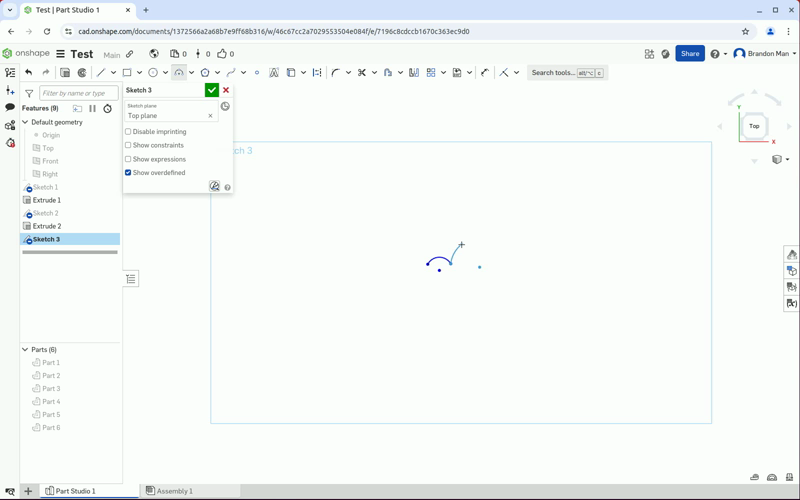
mouse_move(450, 250)
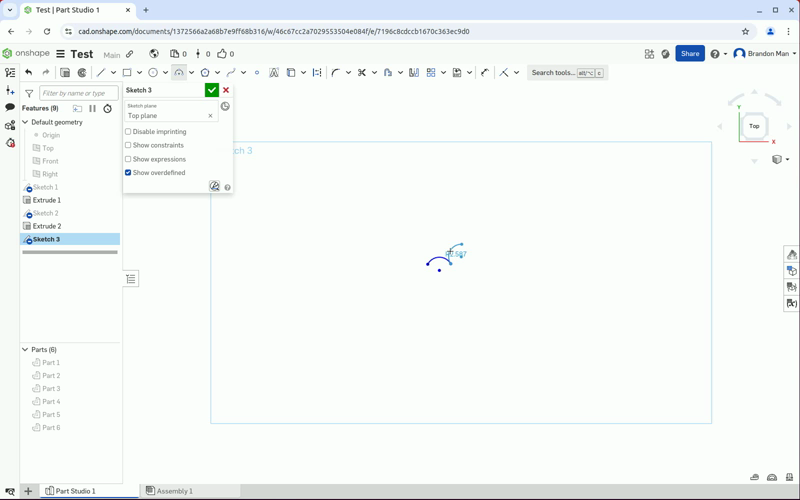
click(450, 250)
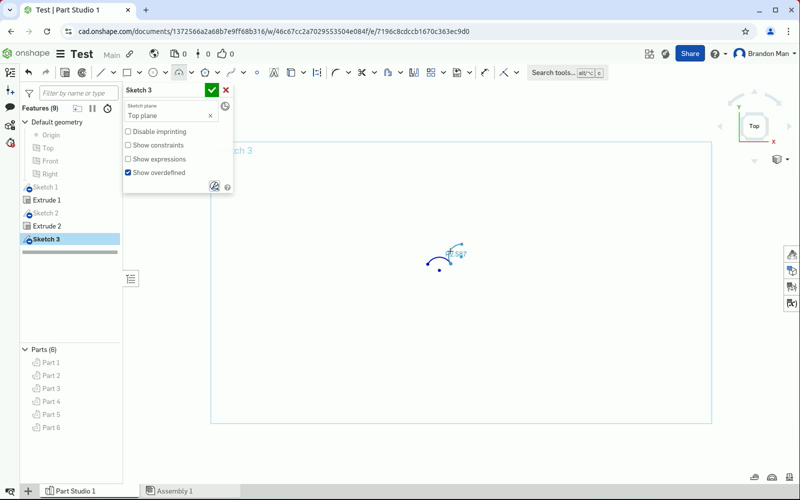
key_up(shift)
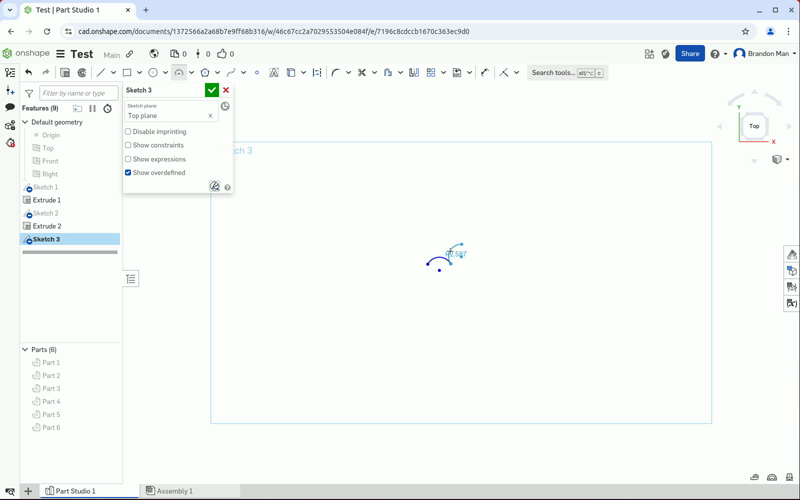
mouse_move(461, 244)
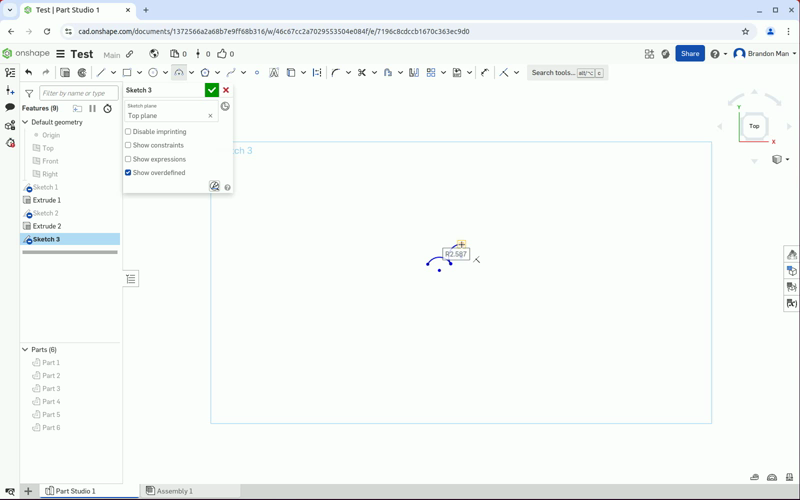
click(461, 244)
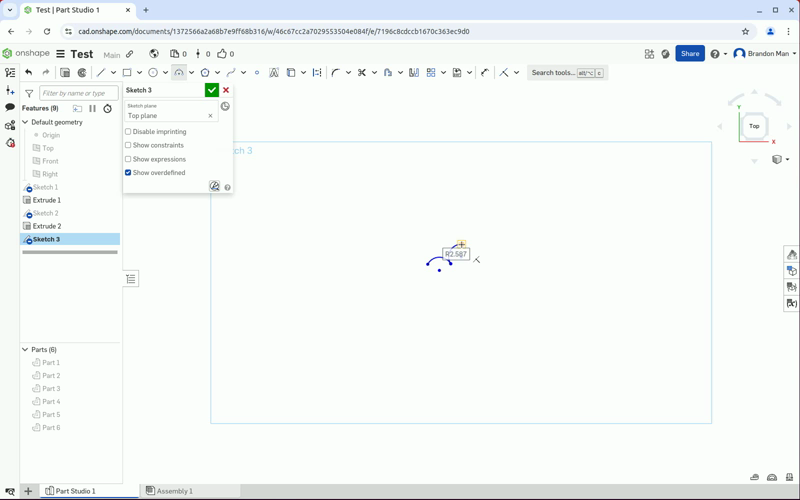
mouse_move(427, 264)
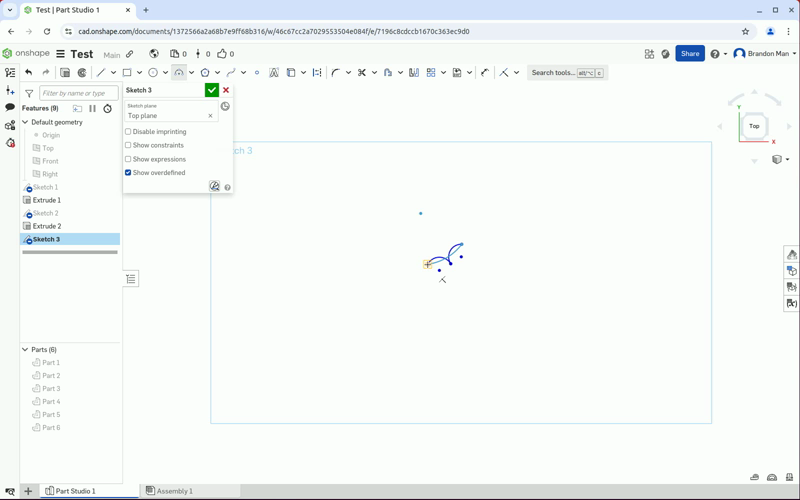
click(427, 264)
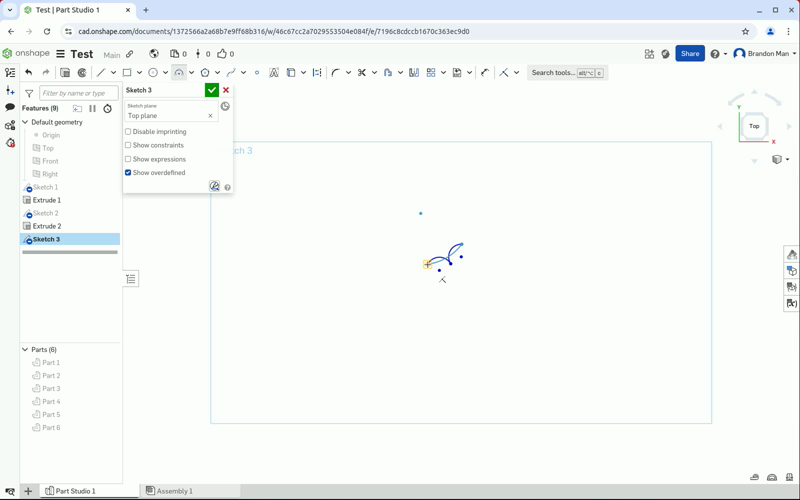
key_down(shift)
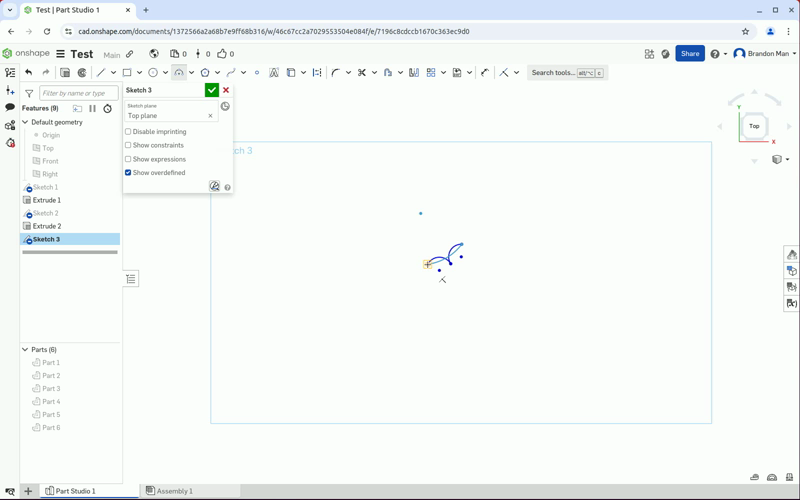
mouse_move(442, 249)
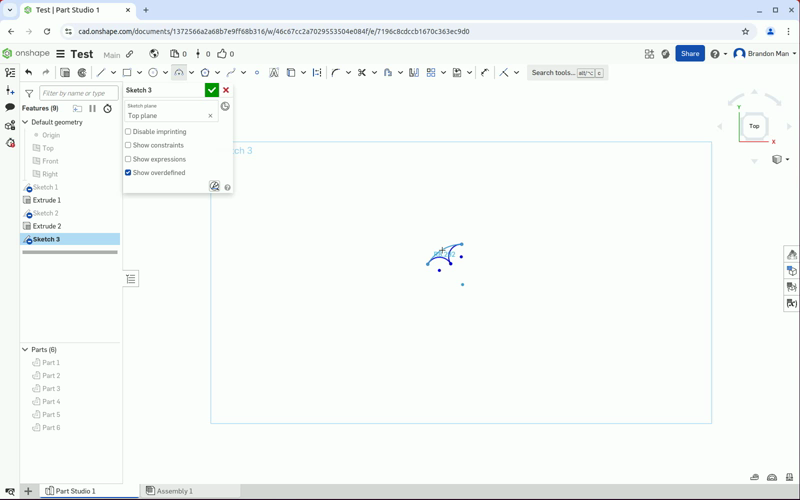
click(442, 249)
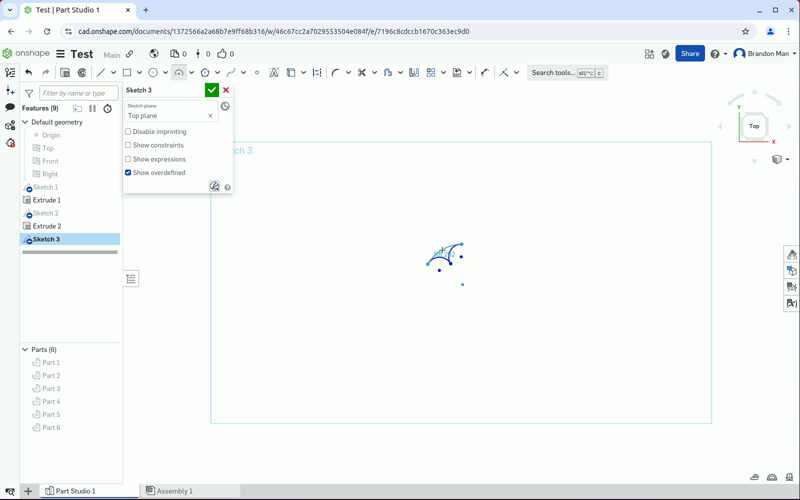
key_up(shift)
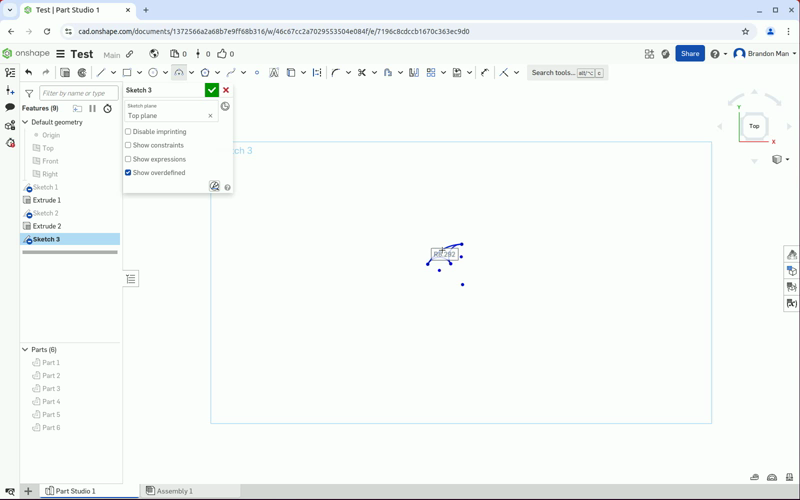
key(esc)
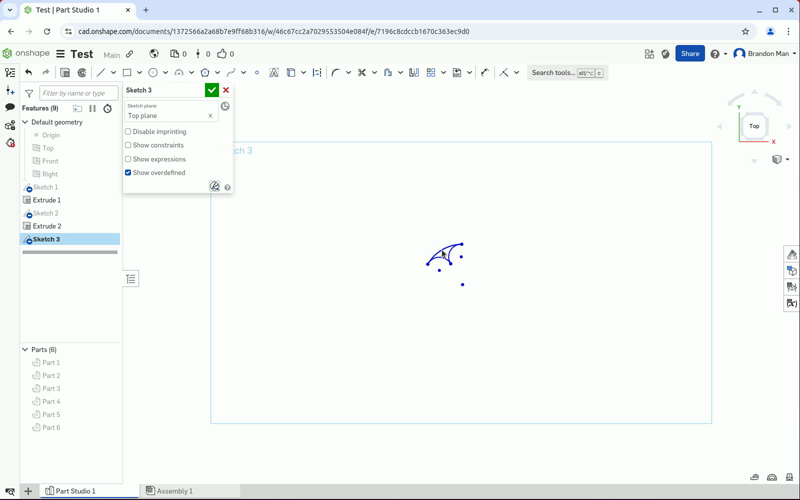
mouse_move(438, 262)
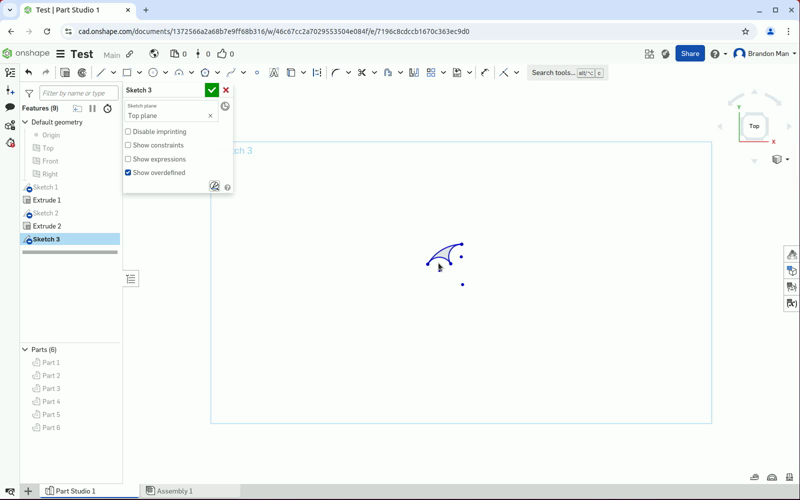
scroll(6)
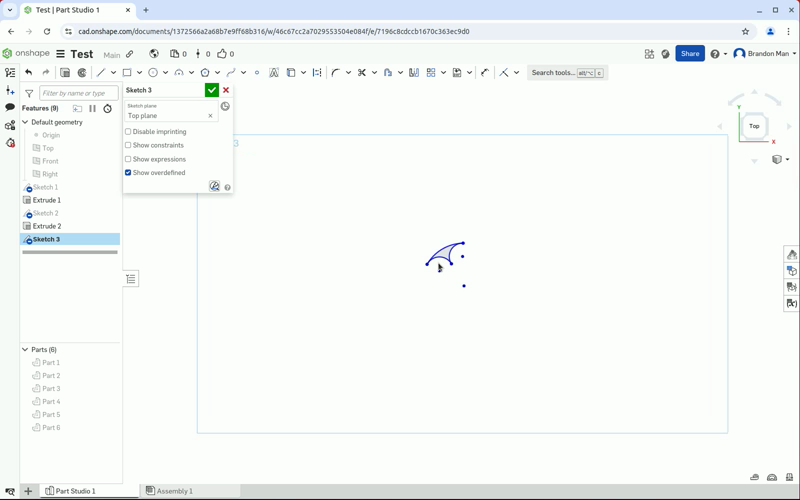
scroll(6)
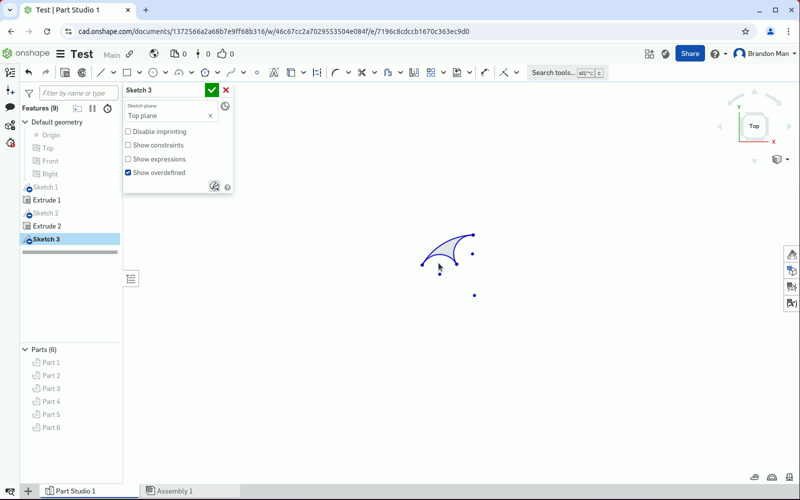
scroll(6)
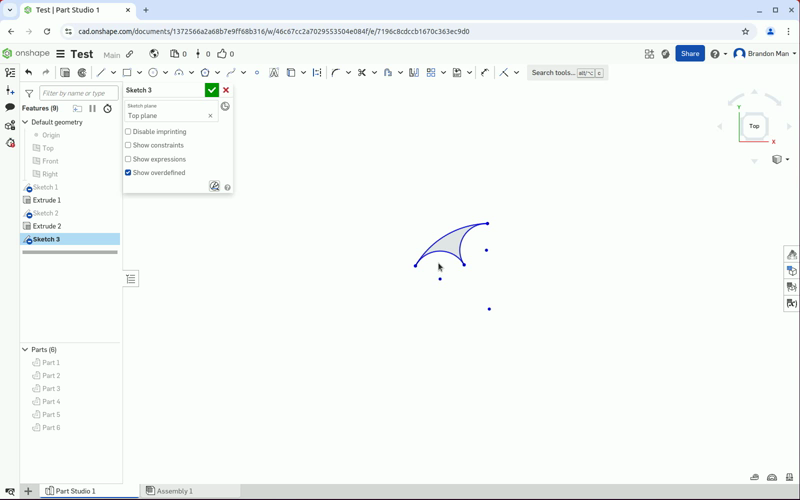
scroll(6)
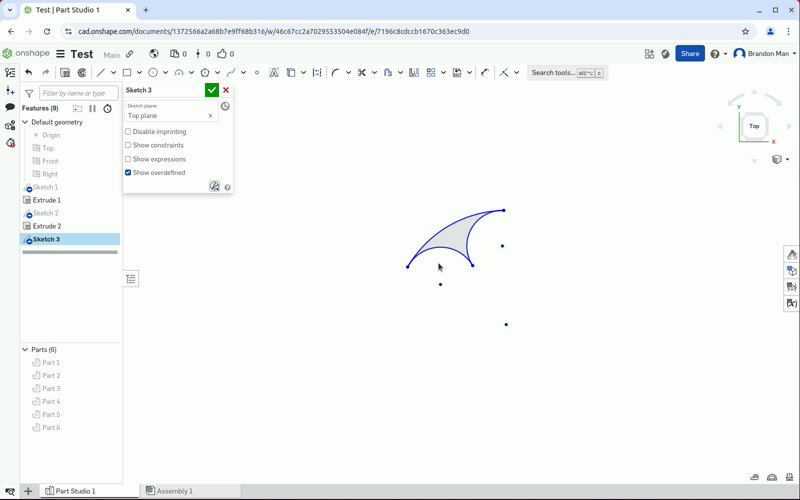
scroll(6)
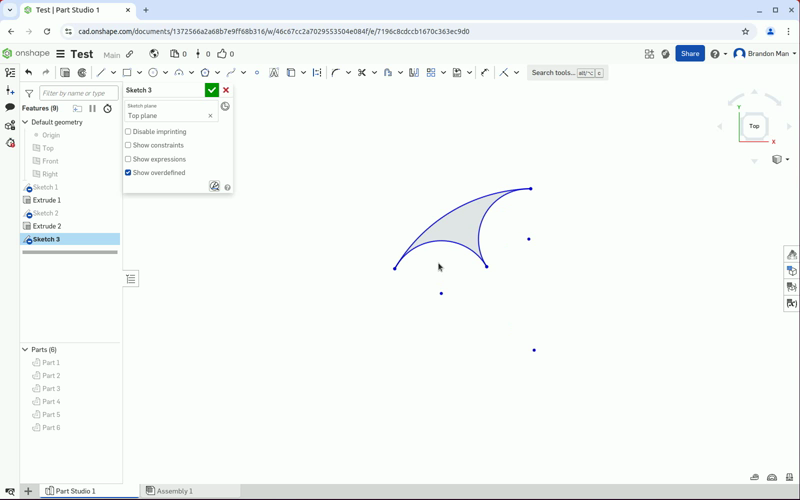
scroll(6)
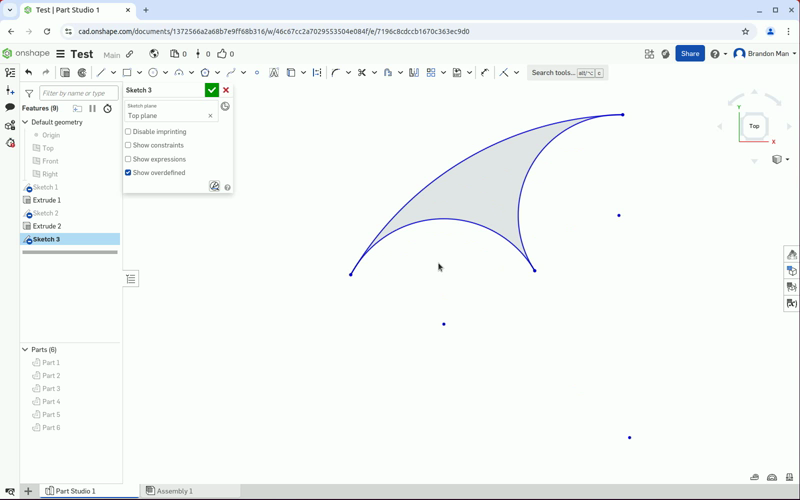
scroll(6)
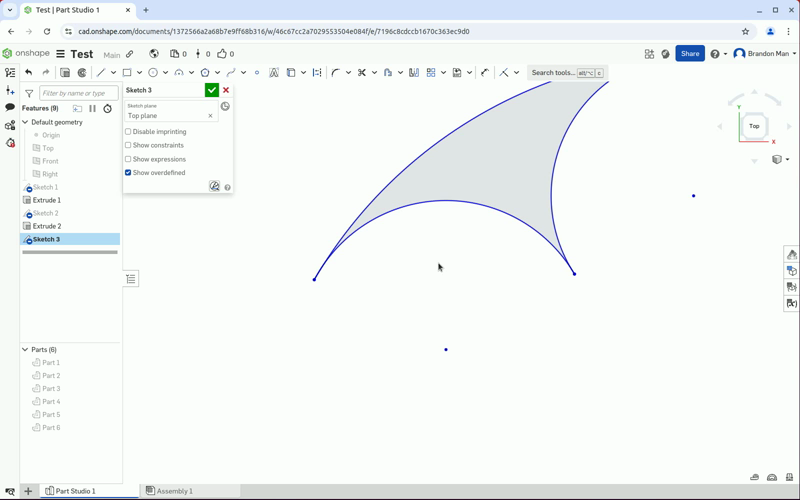
click(438, 262)
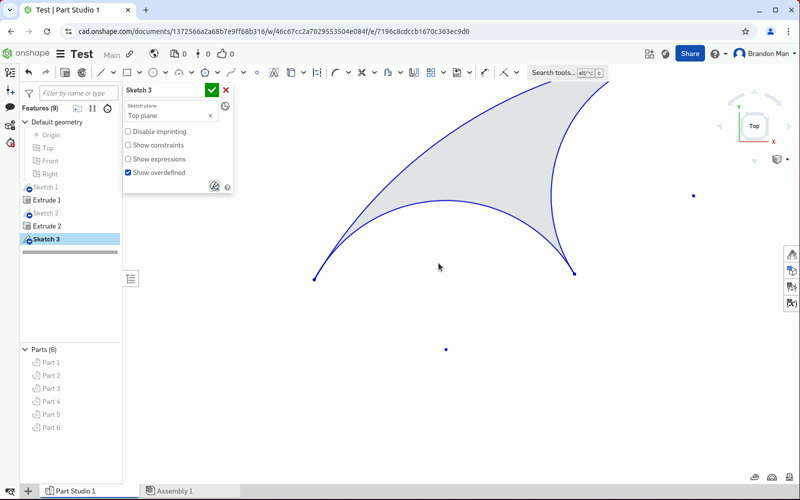
scroll(-6)
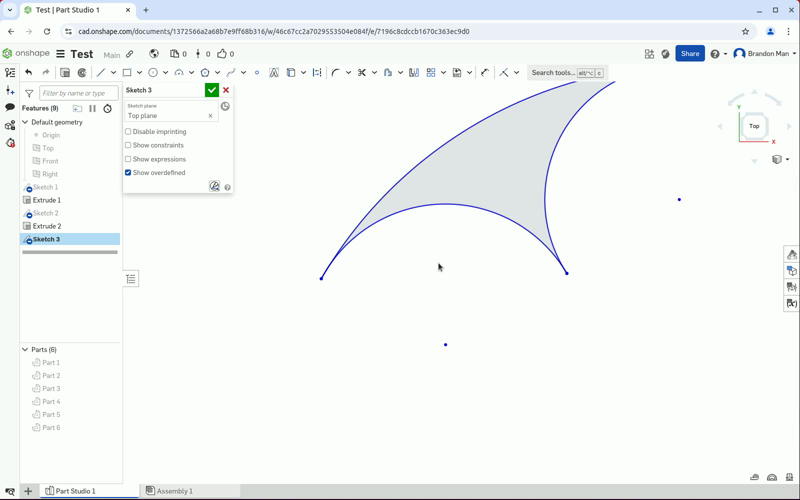
scroll(-6)
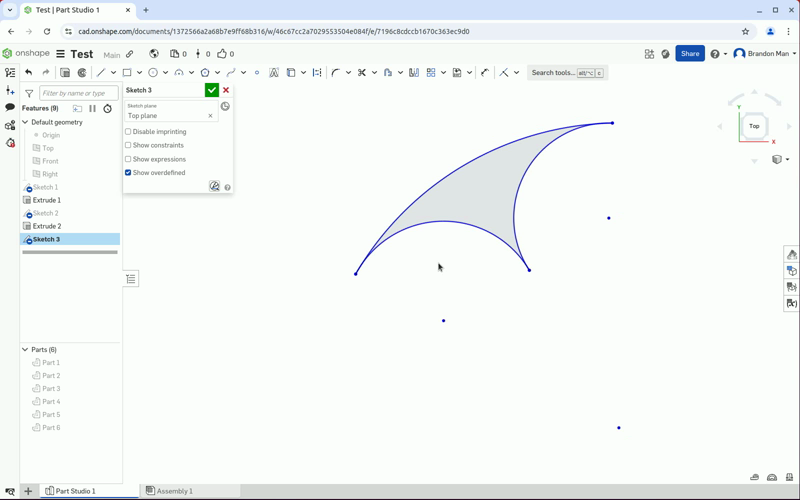
scroll(-6)
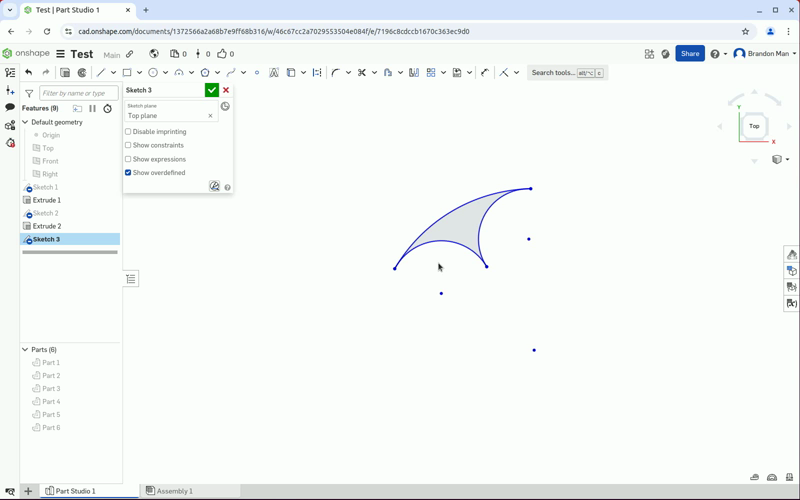
scroll(-6)
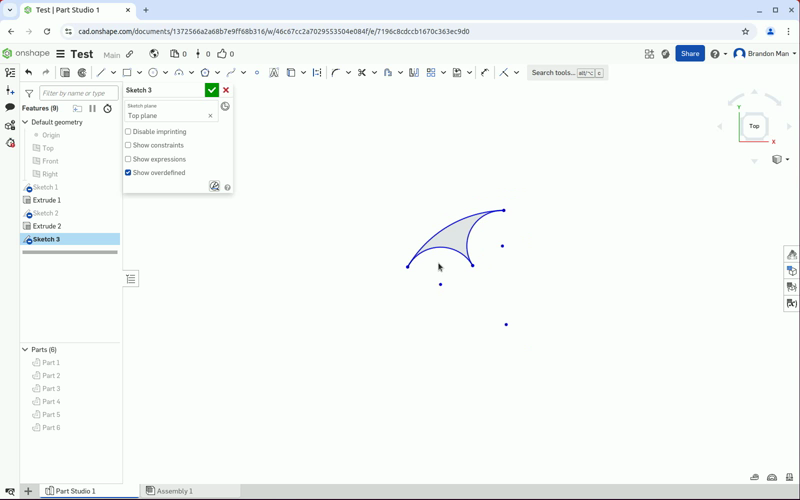
scroll(-6)
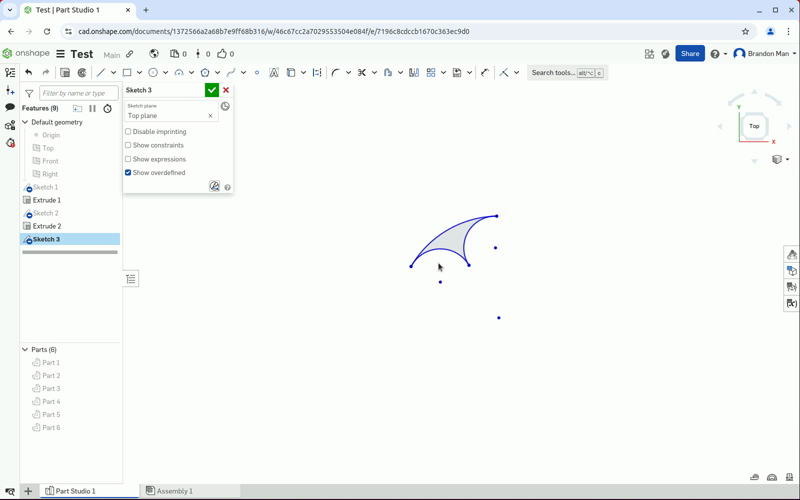
scroll(-6)
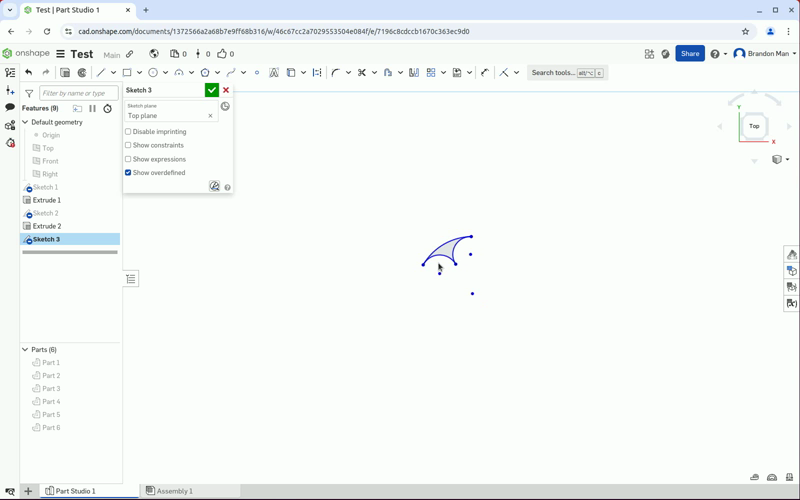
scroll(-6)
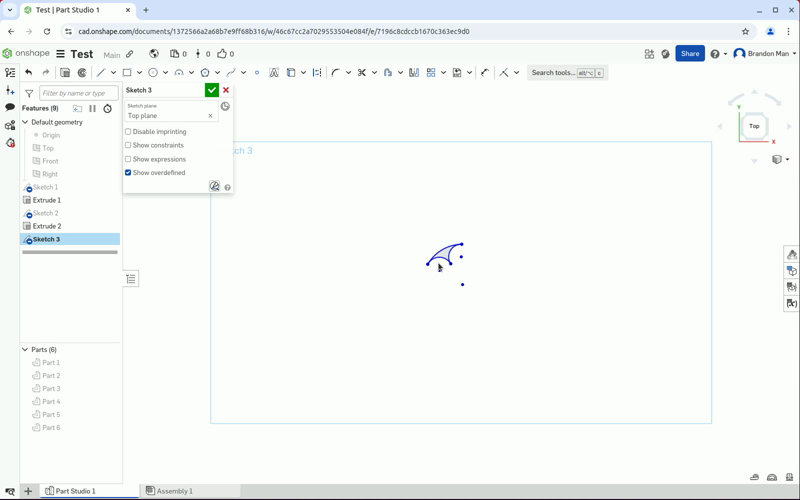
mouse_move(73, 352)
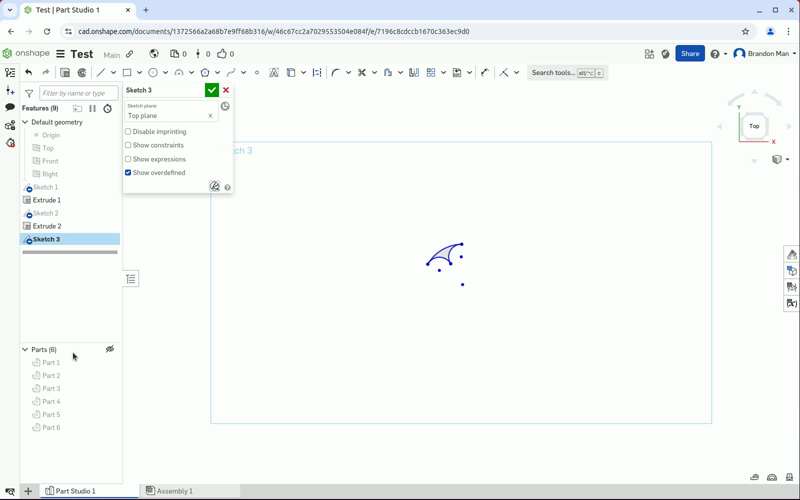
key(shift+y)
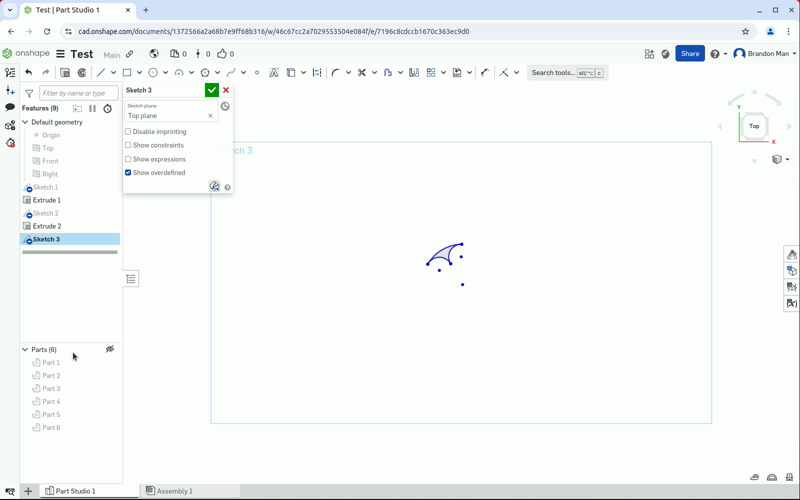
key(shift+e)
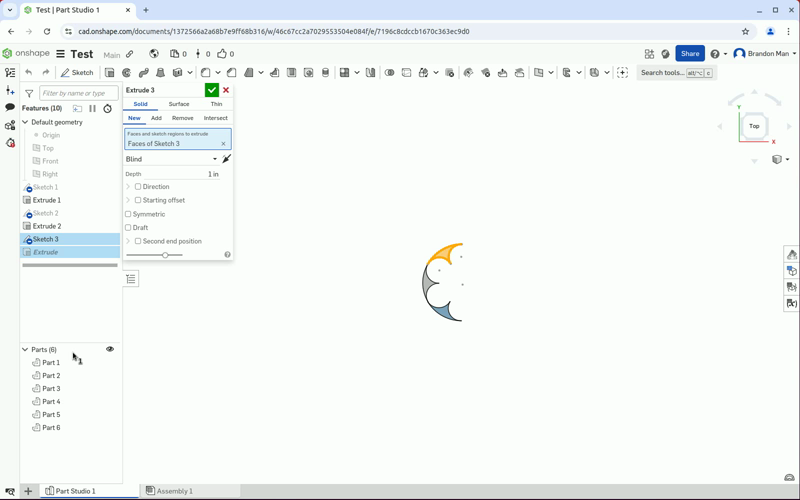
mouse_move(143, 106)
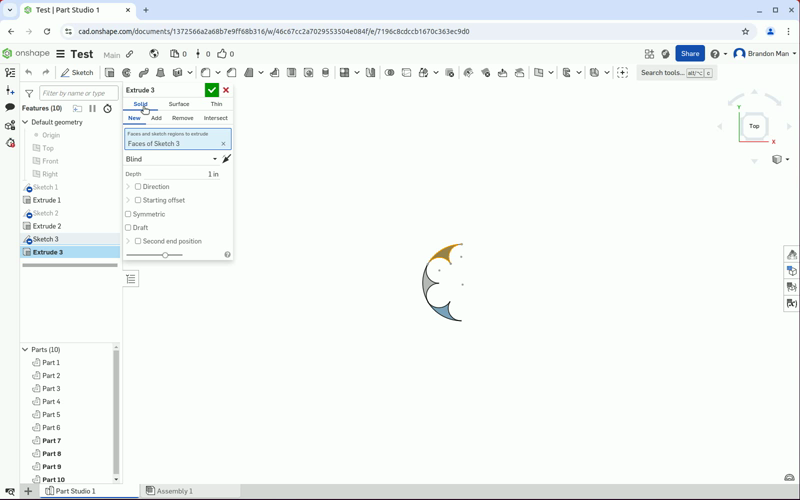
click(143, 106)
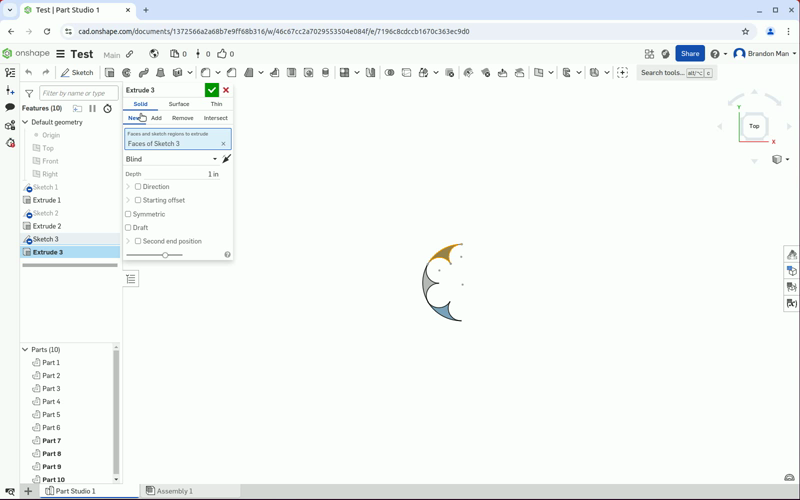
mouse_move(137, 120)
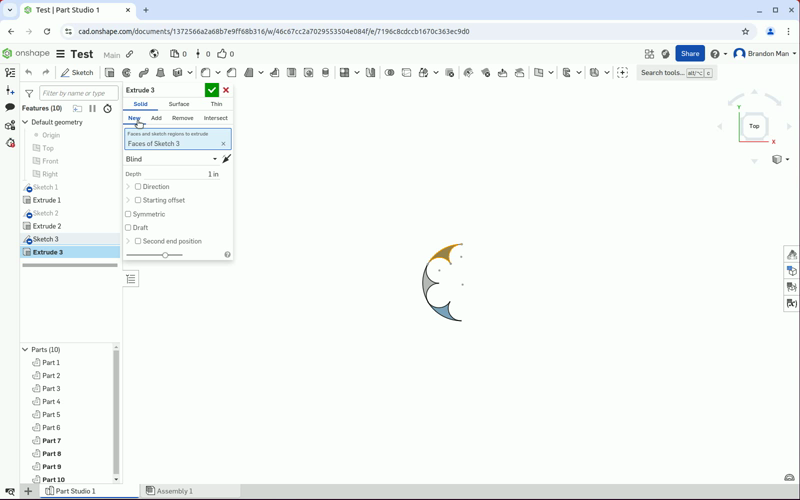
click(137, 120)
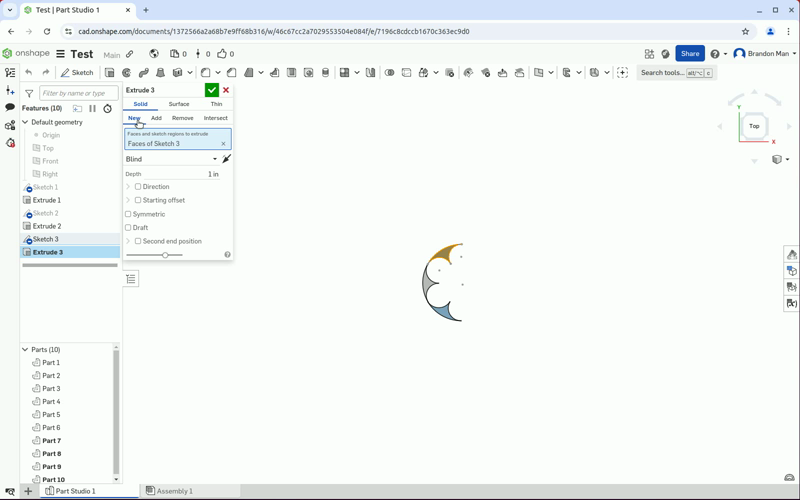
key(tab, 4)
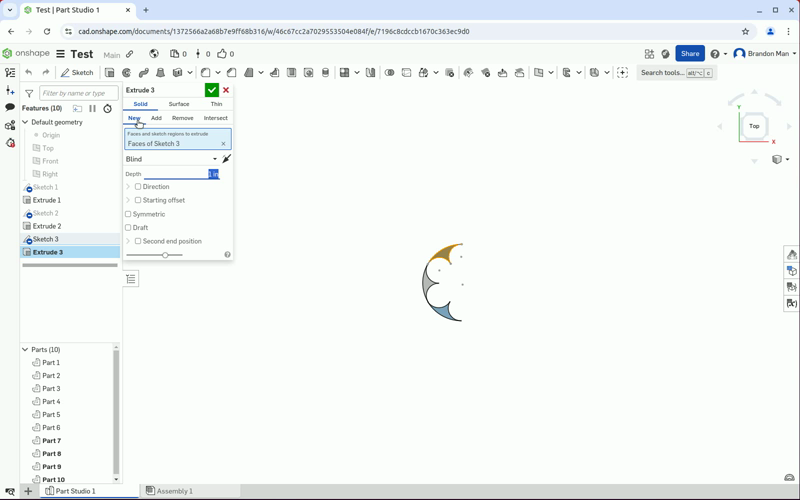
text(23.108)
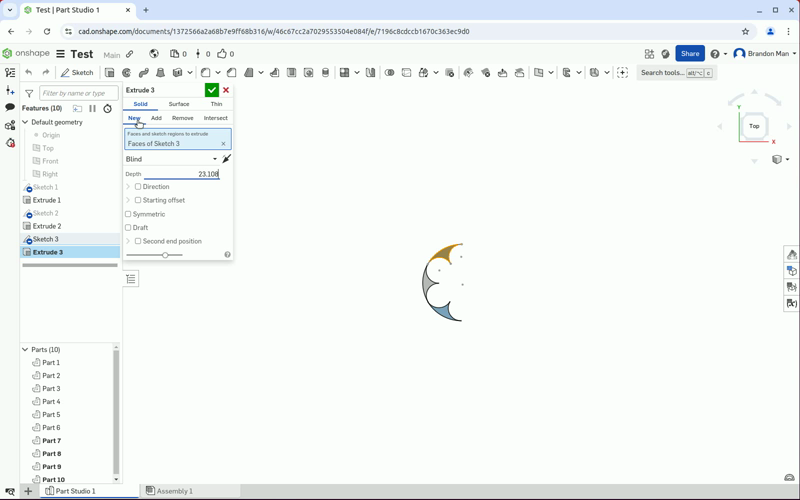
key(tab, 3)
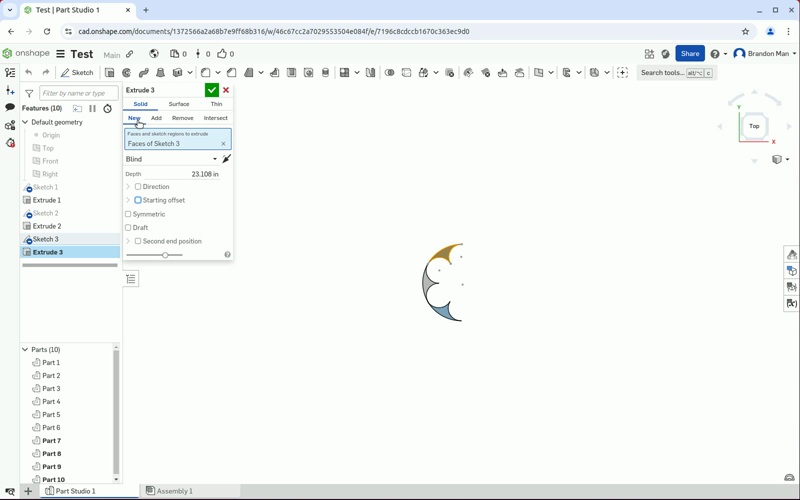
key(tab, 2)
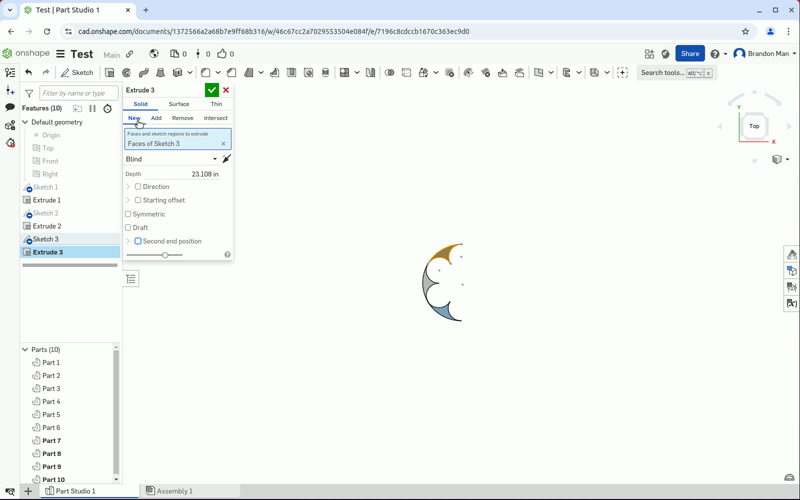
key(space)
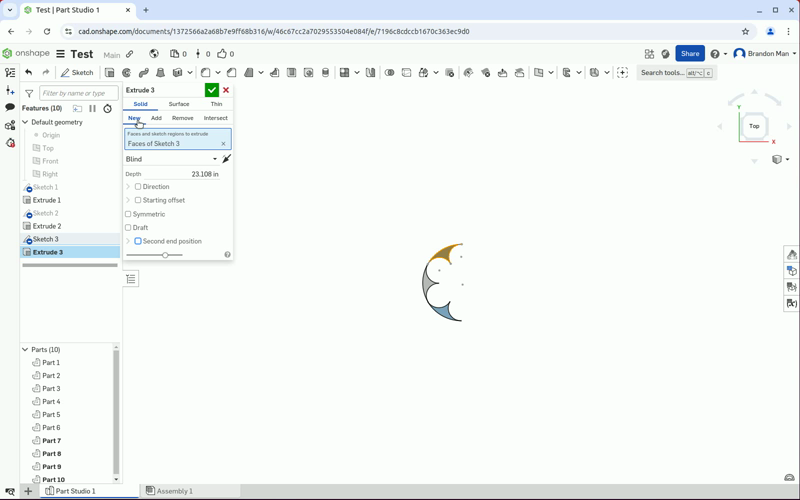
key(tab, 3)
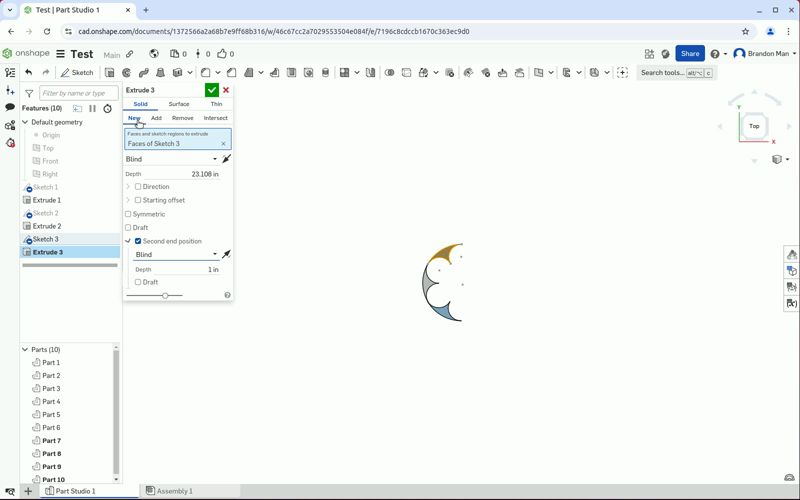
text(23.108)
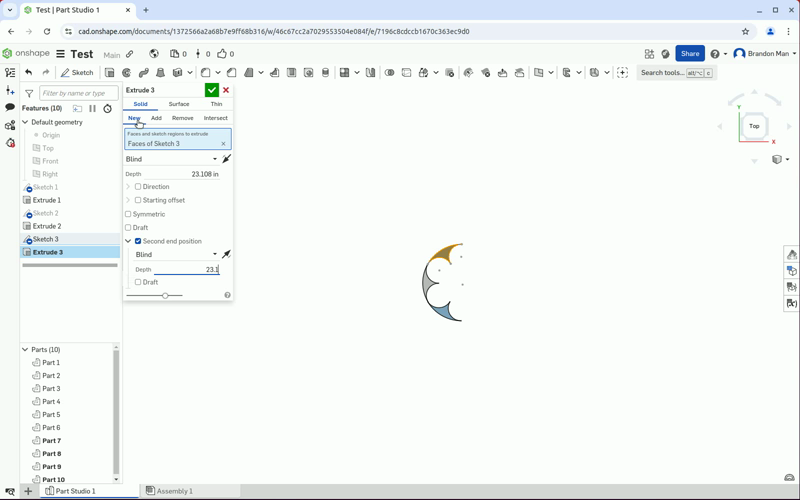
key(enter)
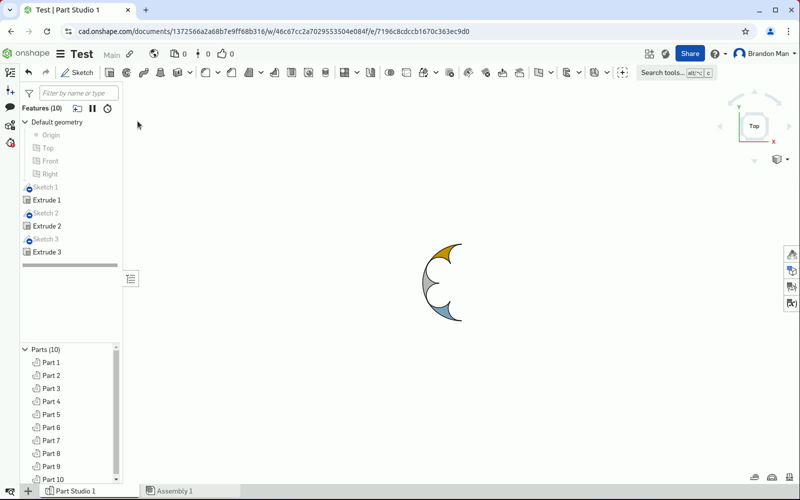
key(shift+h)
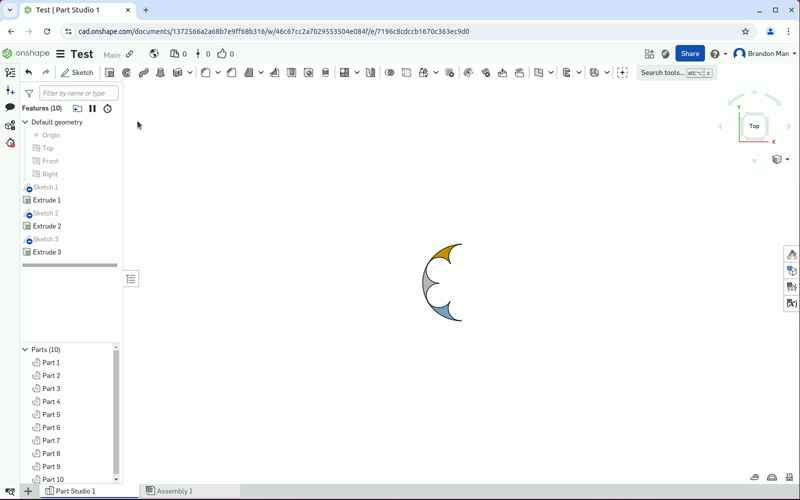
key(shift+h)
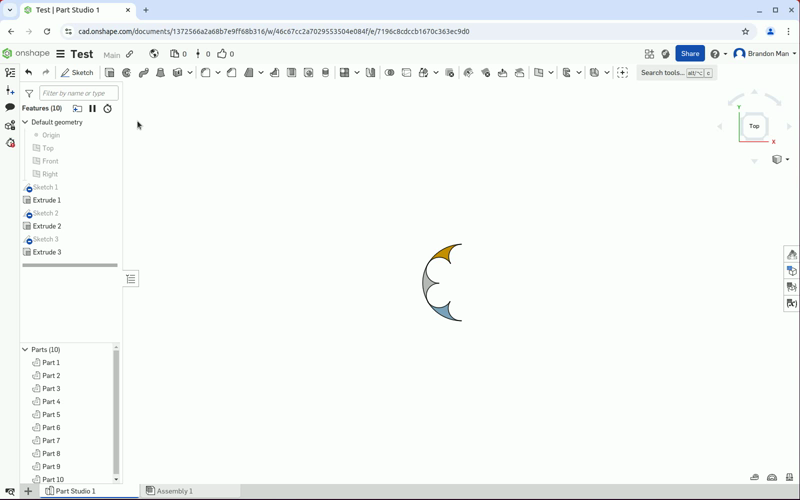
mouse_move(73, 189)
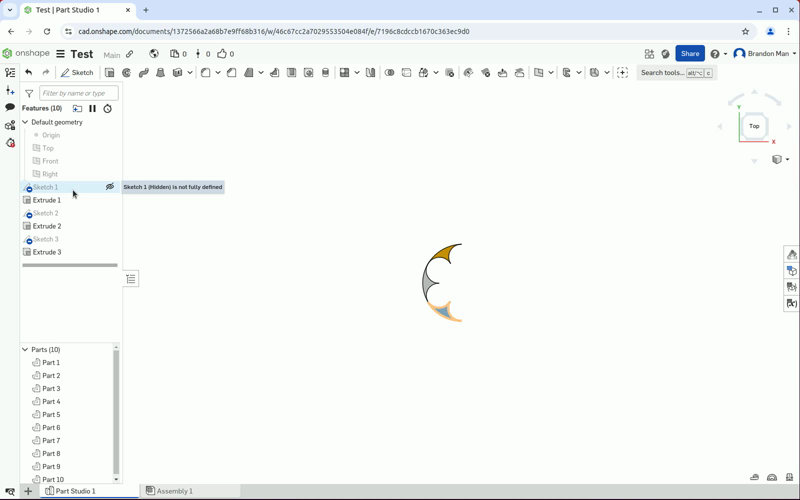
click(73, 189)
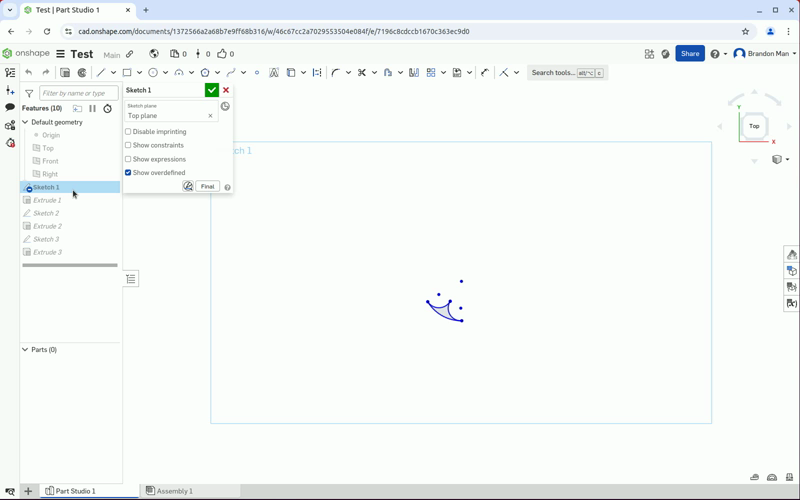
mouse_move(229, 92)
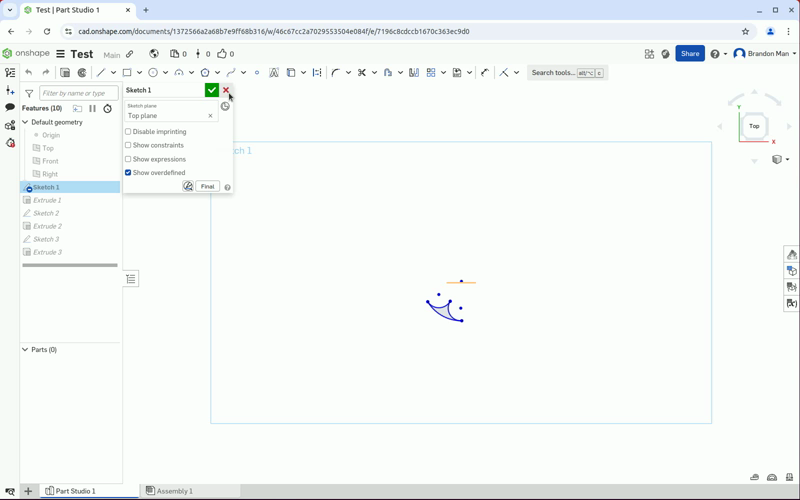
click(229, 92)
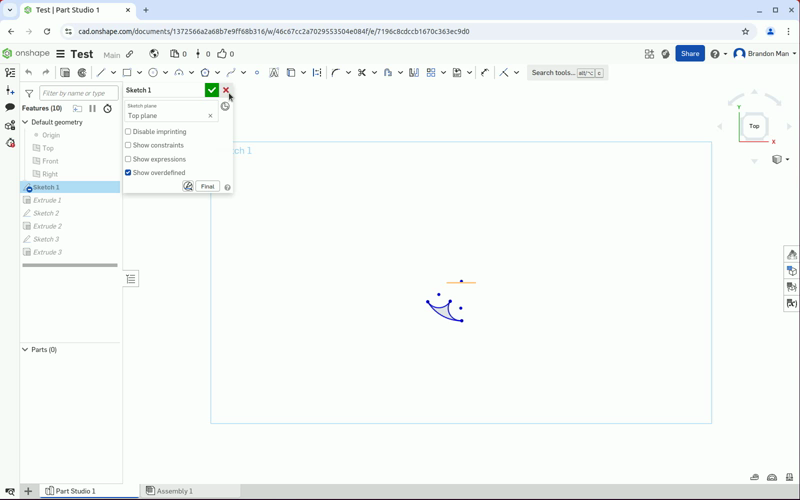
key(shift+s)
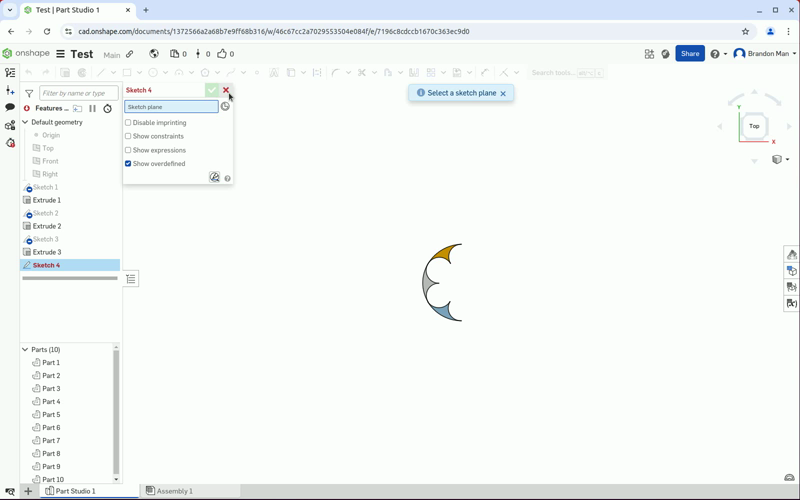
mouse_move(73, 150)
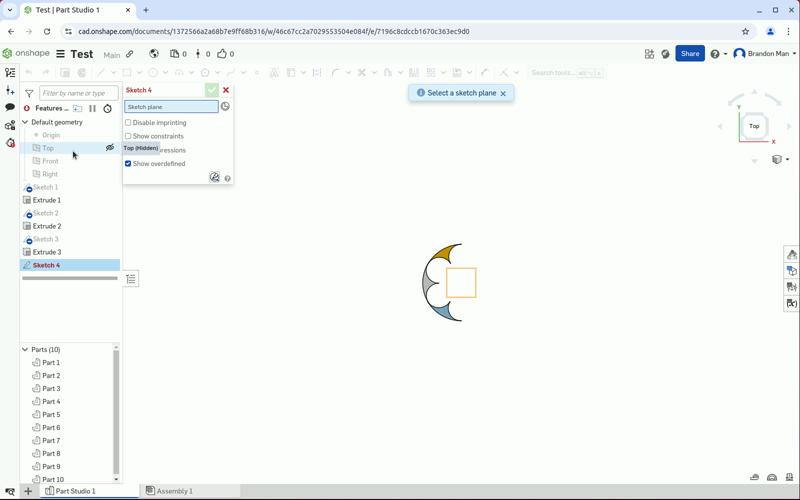
click(73, 150)
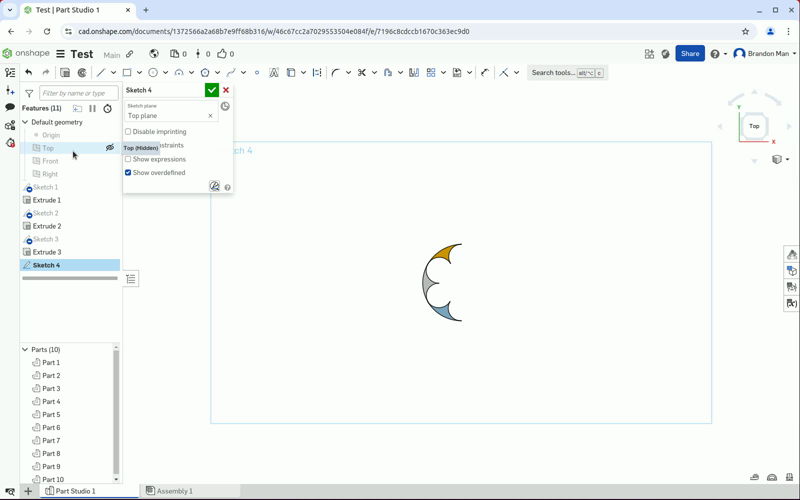
mouse_move(69, 352)
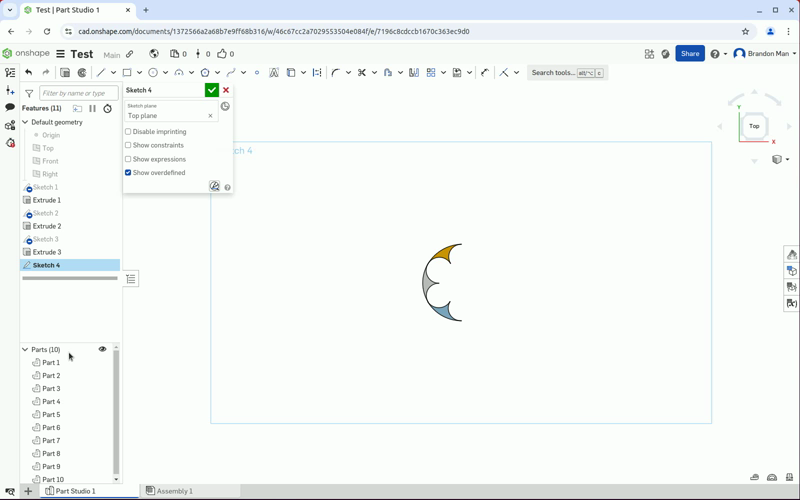
key(y)
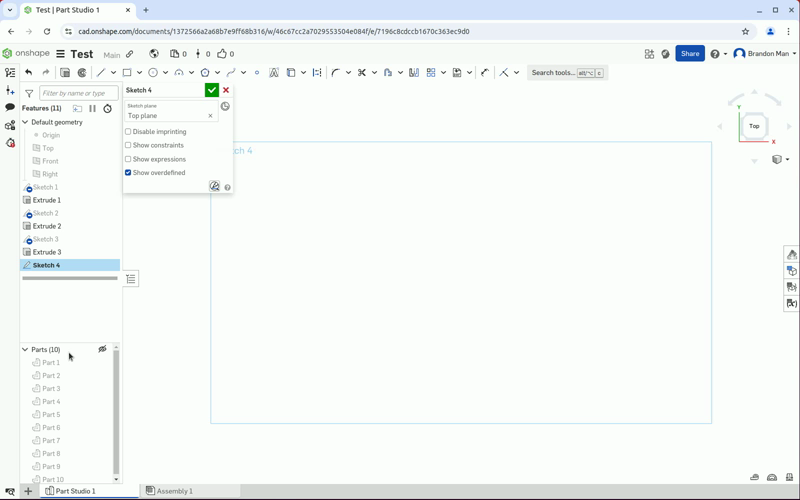
key(a)
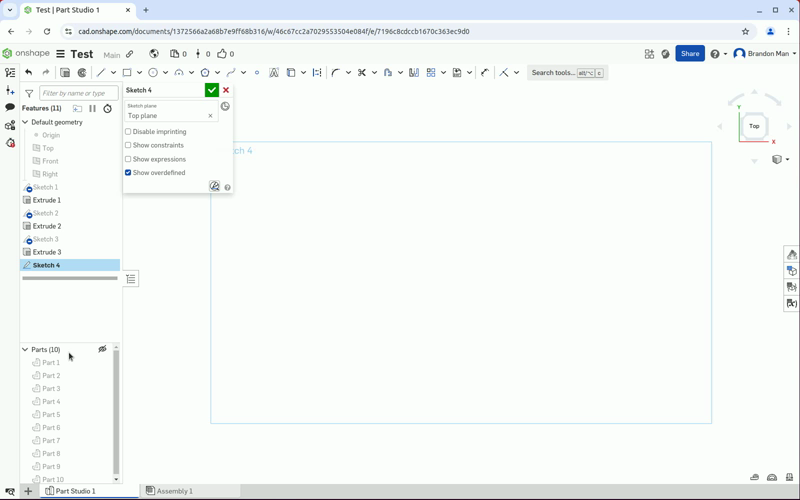
key_down(shift)
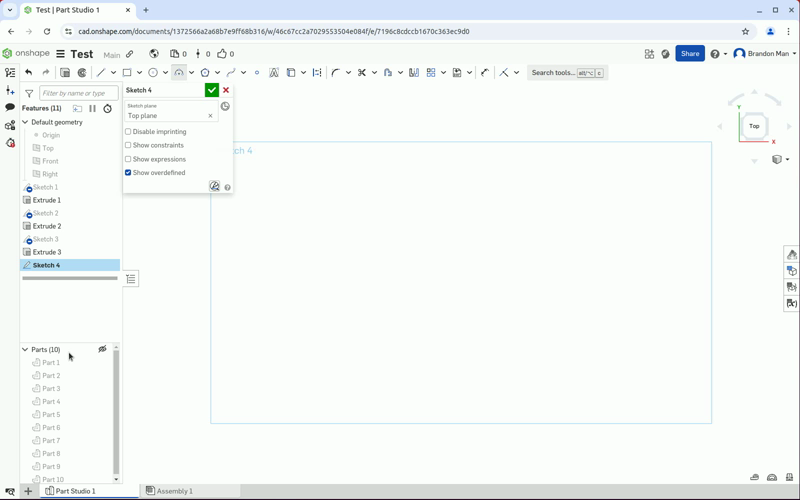
mouse_move(460, 245)
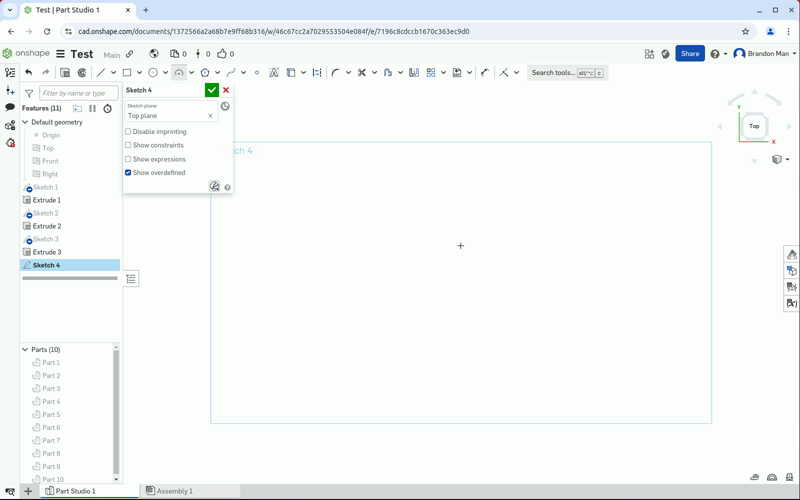
click(460, 245)
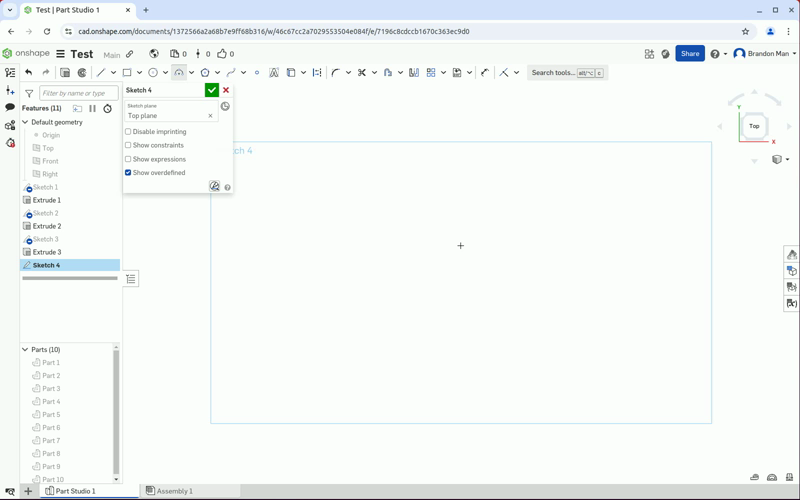
key_up(shift)
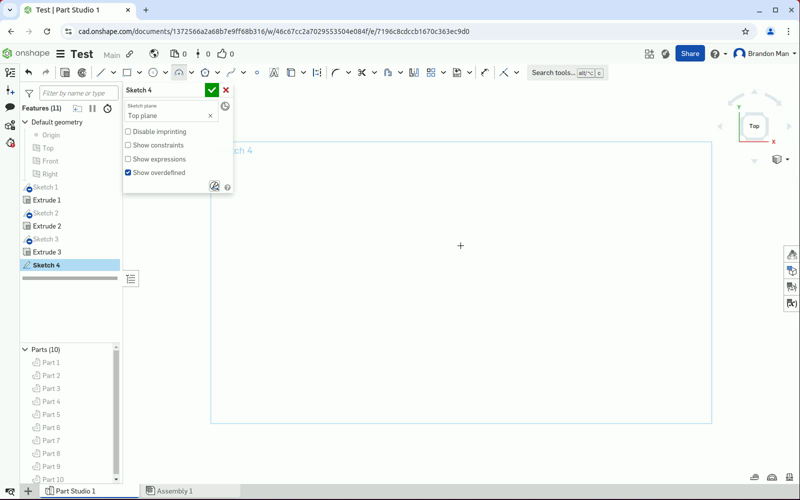
key_down(shift)
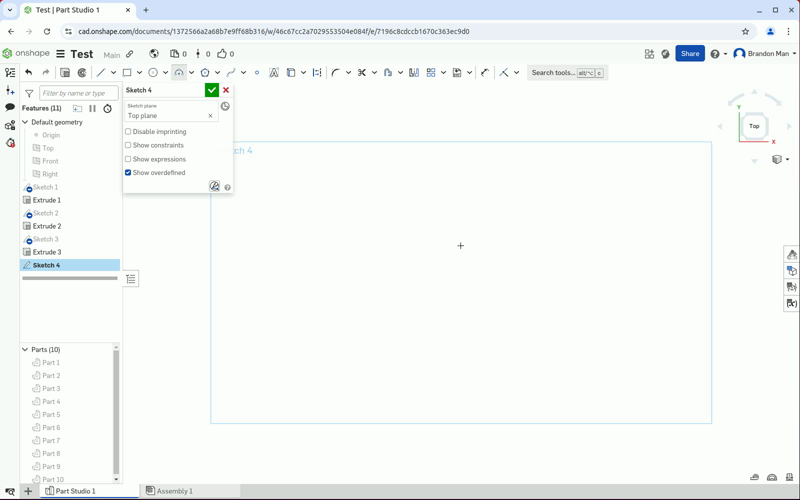
mouse_move(472, 264)
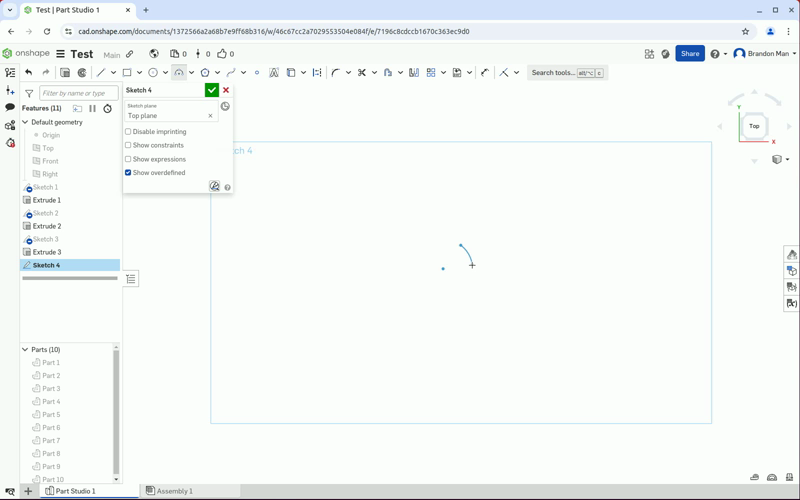
click(472, 264)
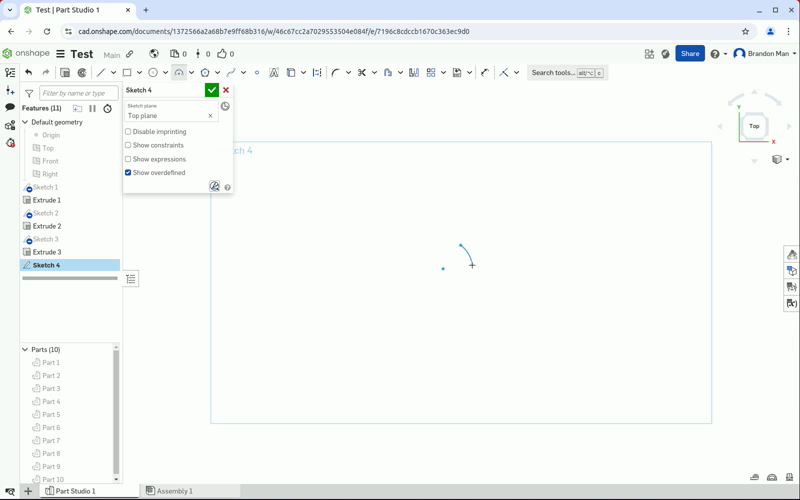
mouse_move(472, 251)
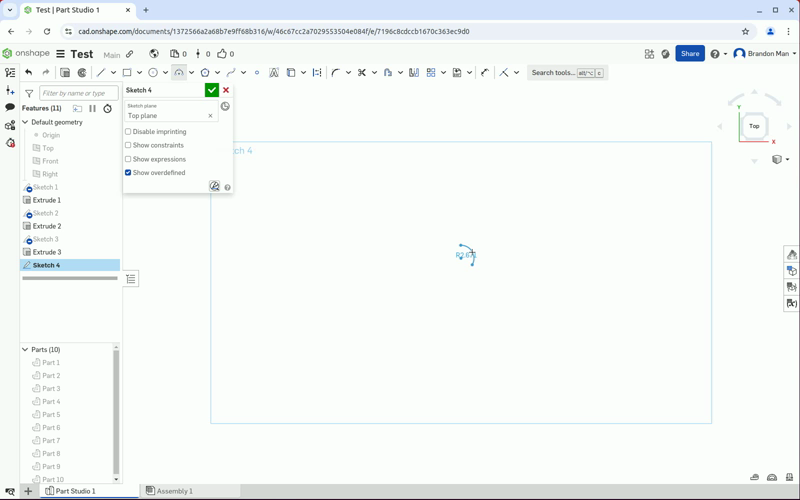
click(472, 251)
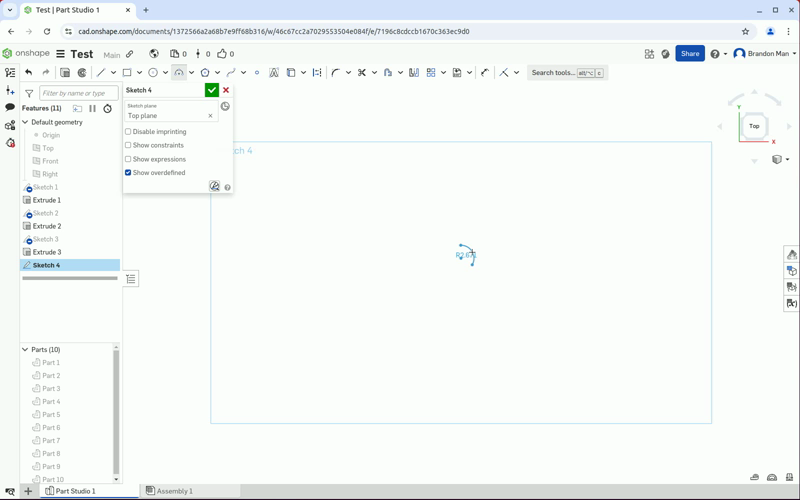
key_up(shift)
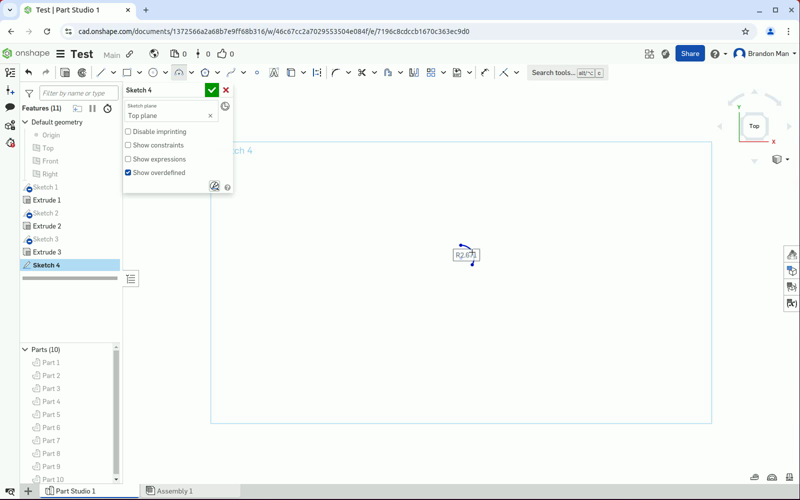
mouse_move(472, 264)
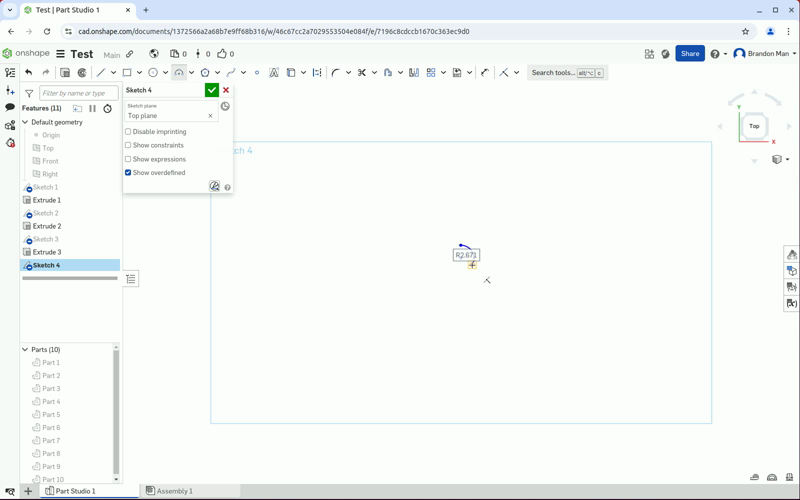
click(472, 264)
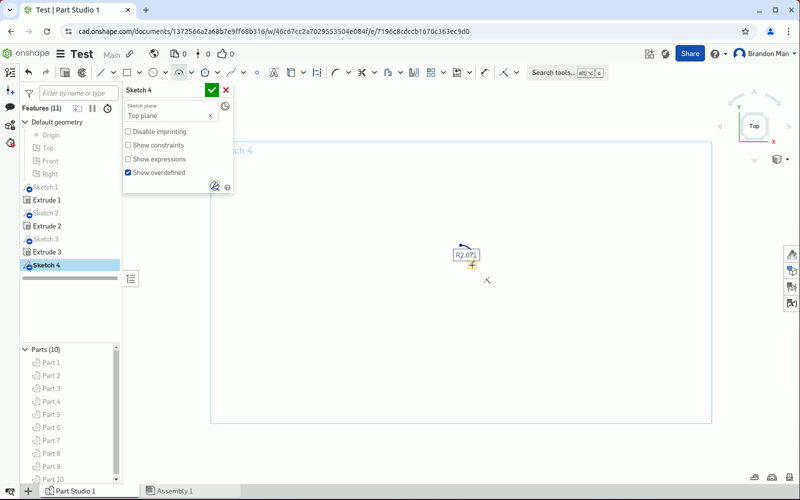
key_down(shift)
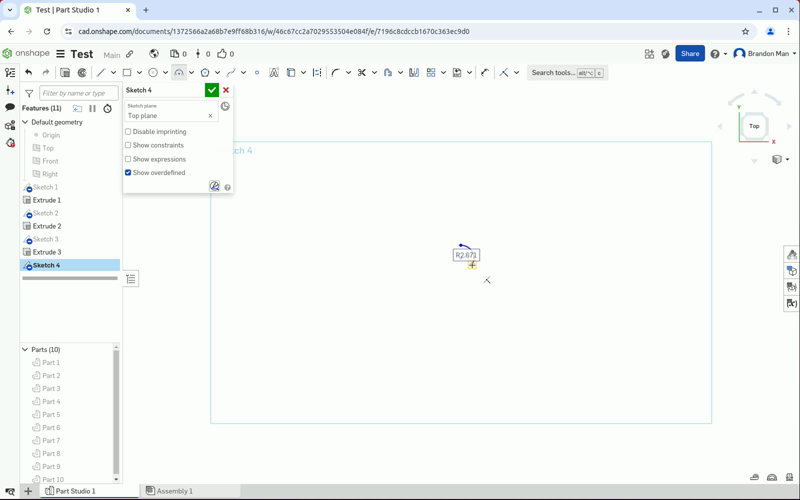
mouse_move(494, 264)
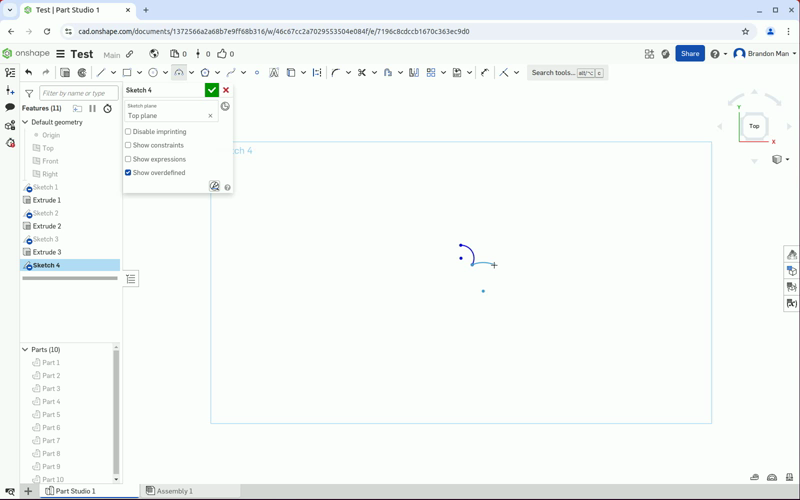
click(494, 264)
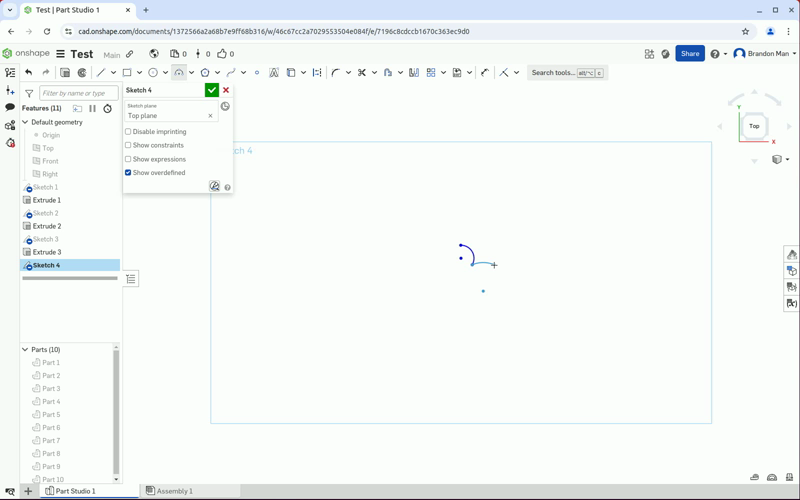
mouse_move(483, 258)
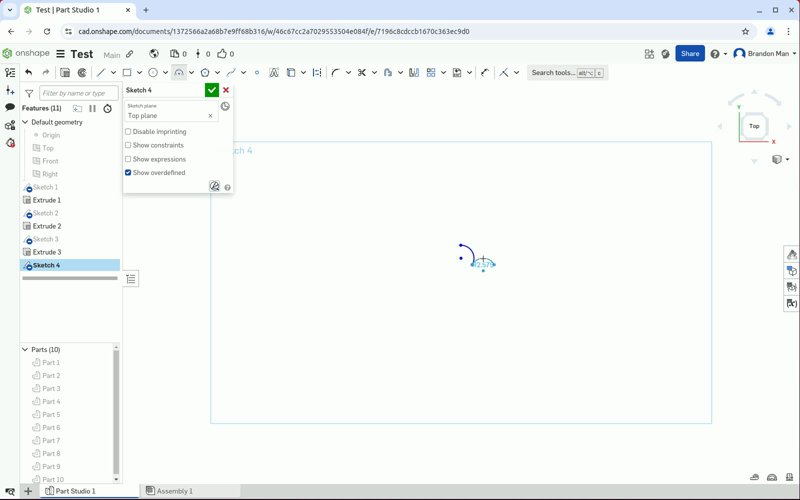
click(483, 258)
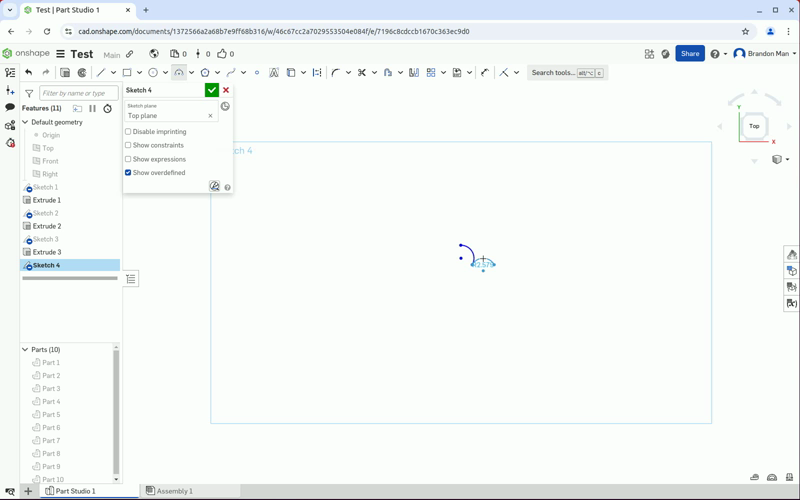
key_up(shift)
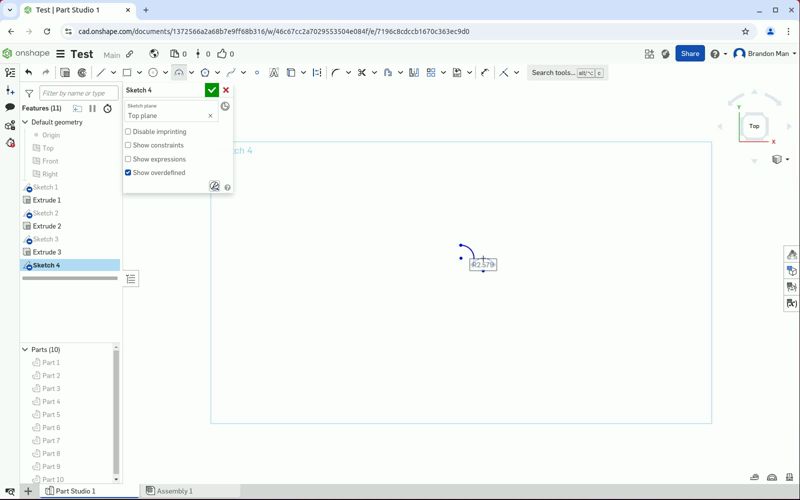
mouse_move(494, 264)
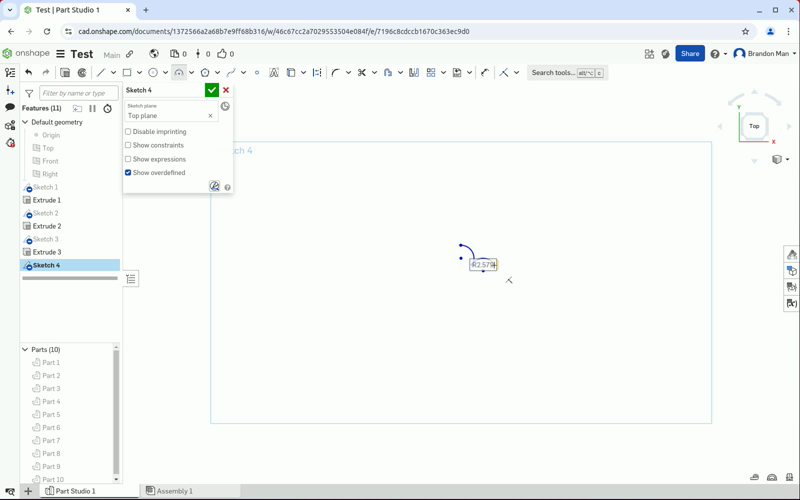
click(494, 264)
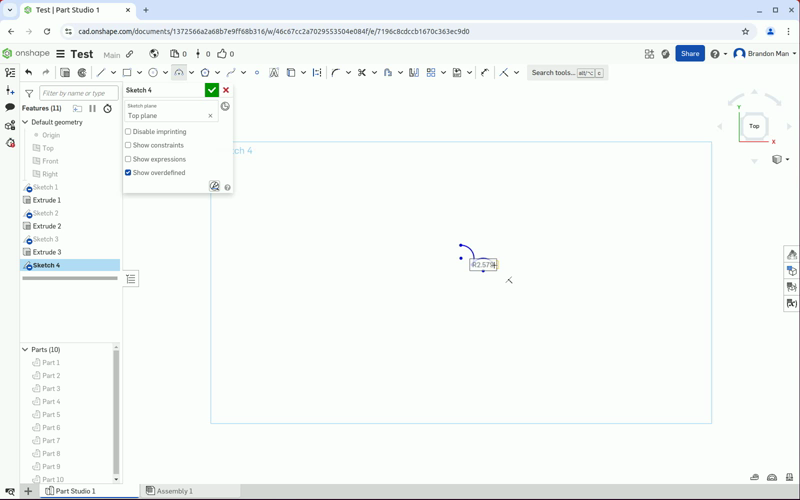
mouse_move(460, 245)
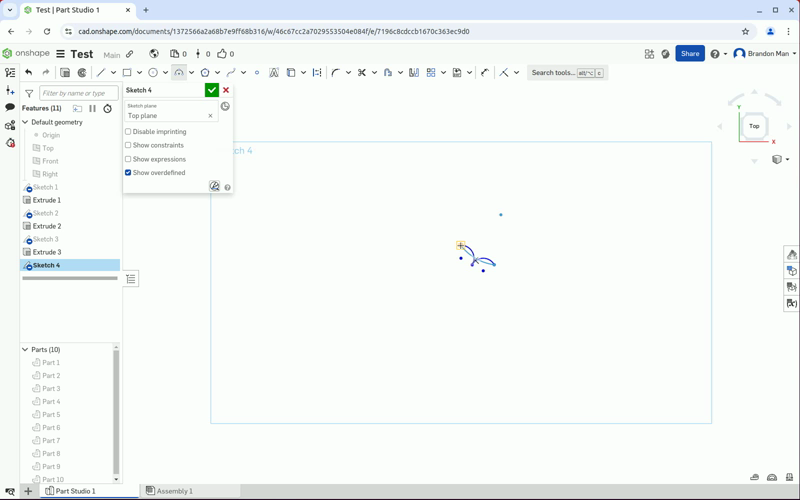
click(460, 245)
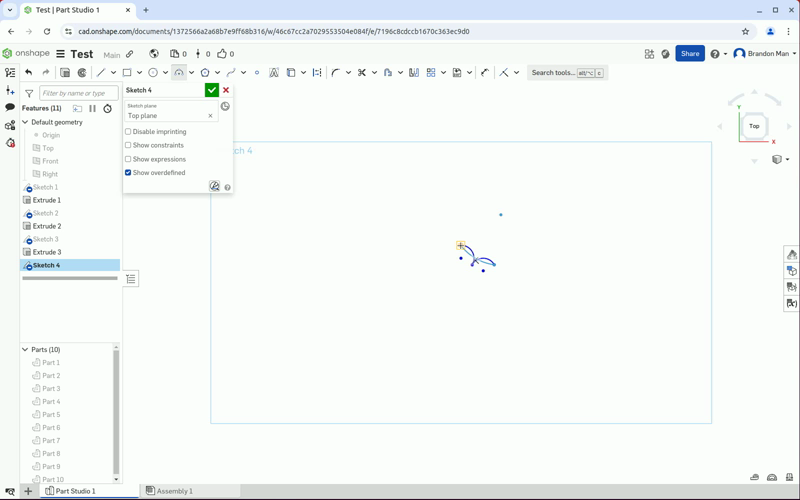
key_down(shift)
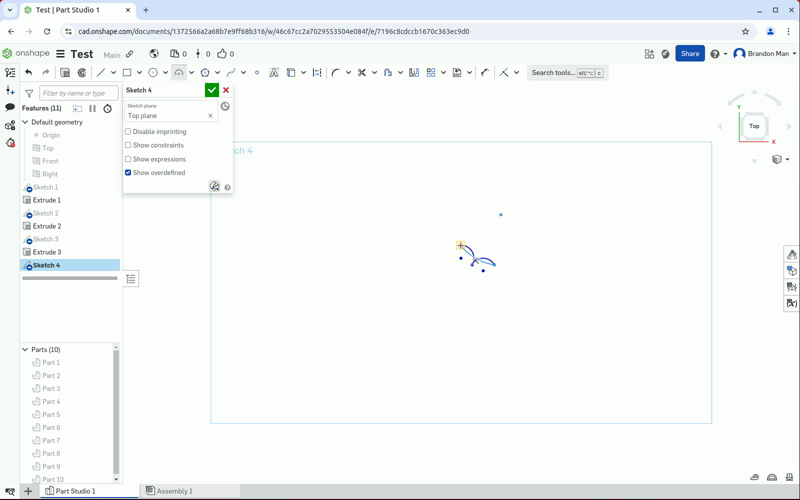
mouse_move(480, 250)
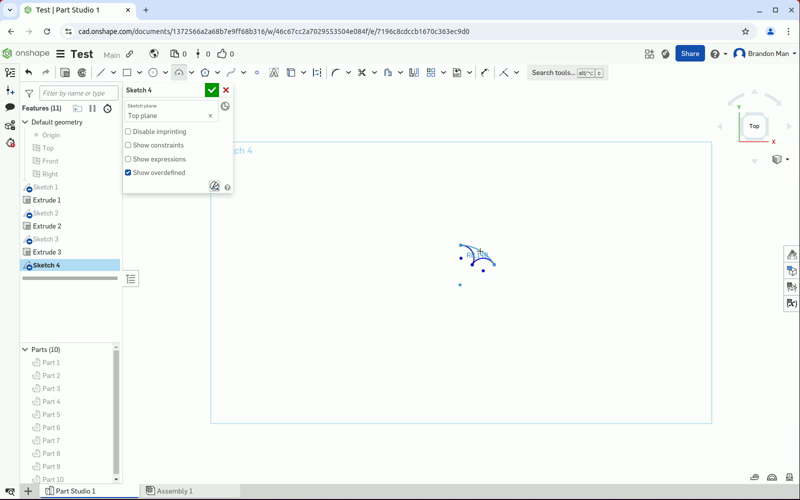
click(480, 250)
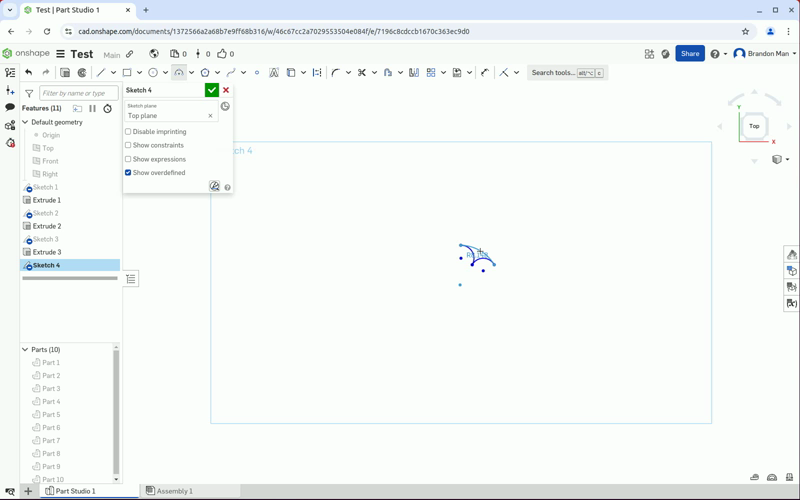
key_up(shift)
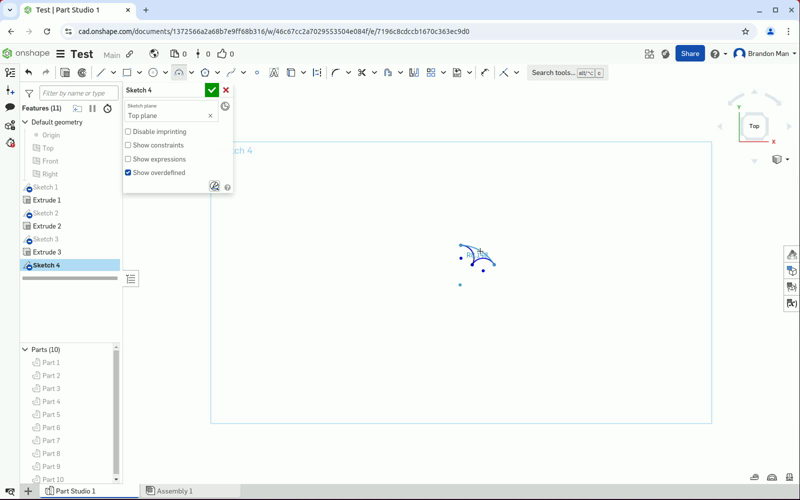
key(esc)
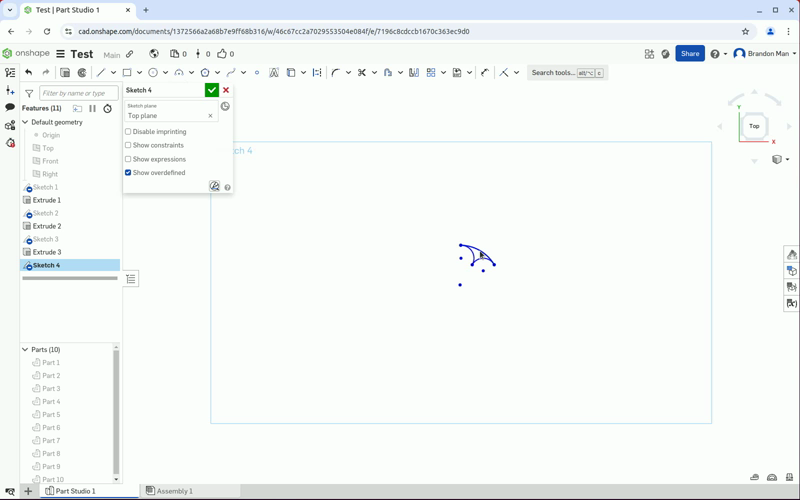
mouse_move(481, 258)
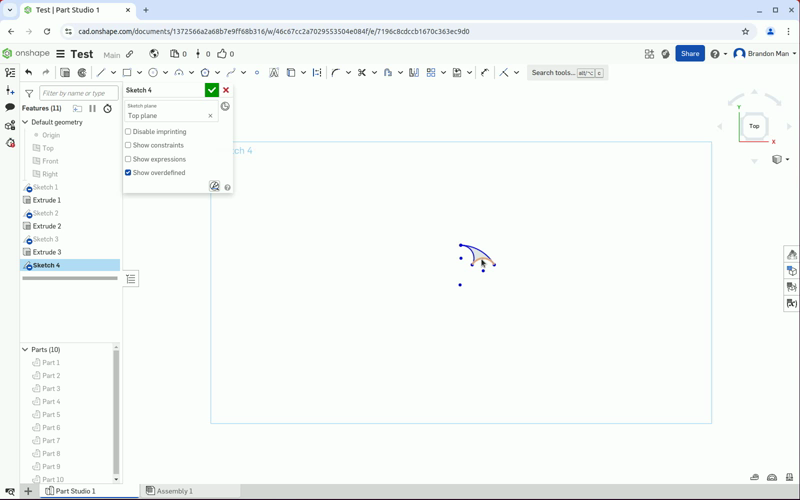
scroll(6)
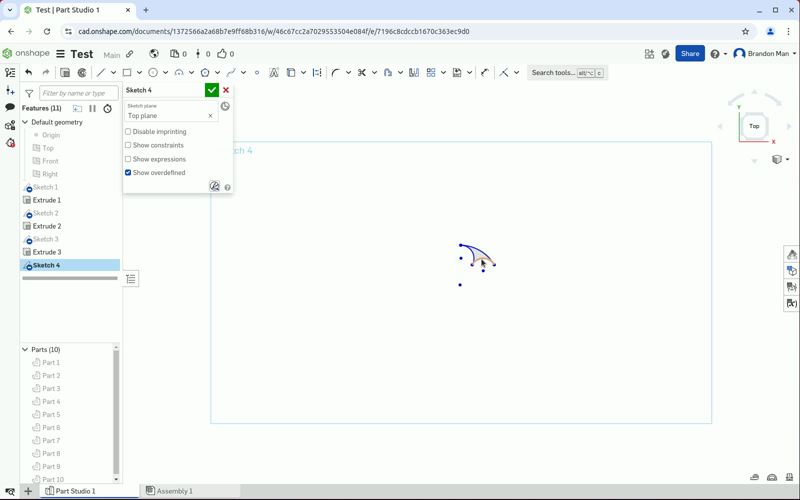
scroll(6)
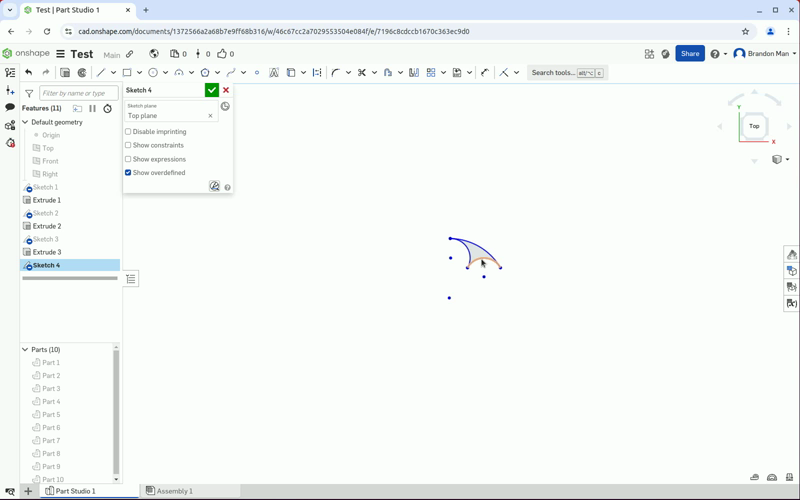
scroll(6)
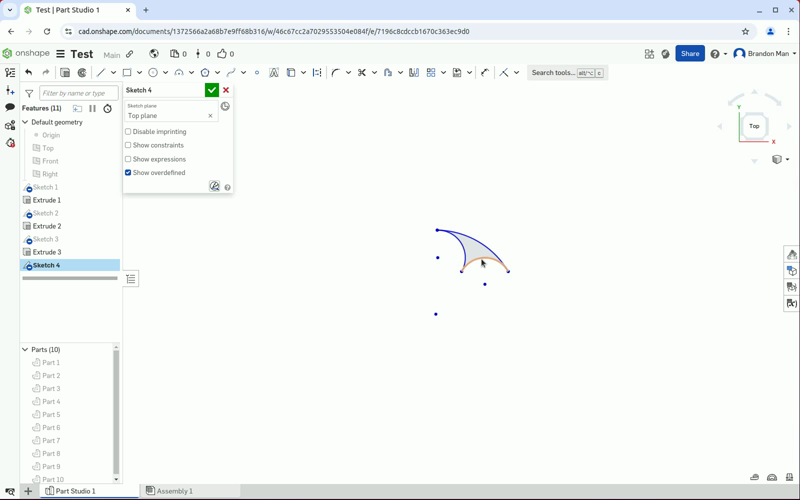
scroll(6)
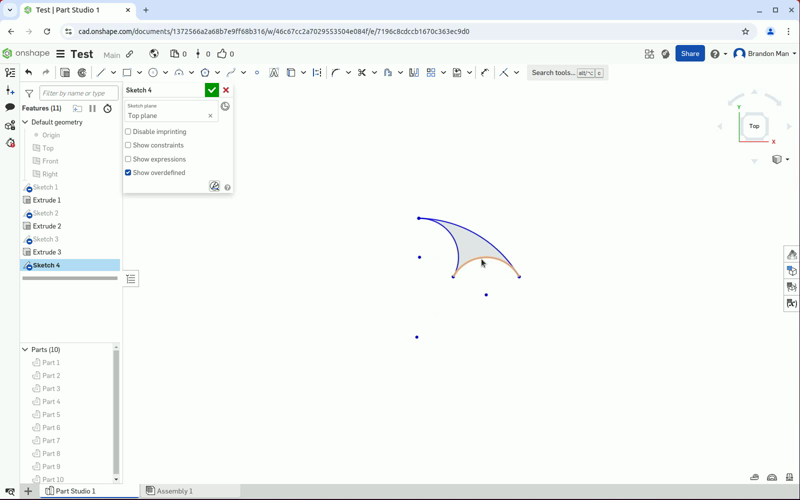
scroll(6)
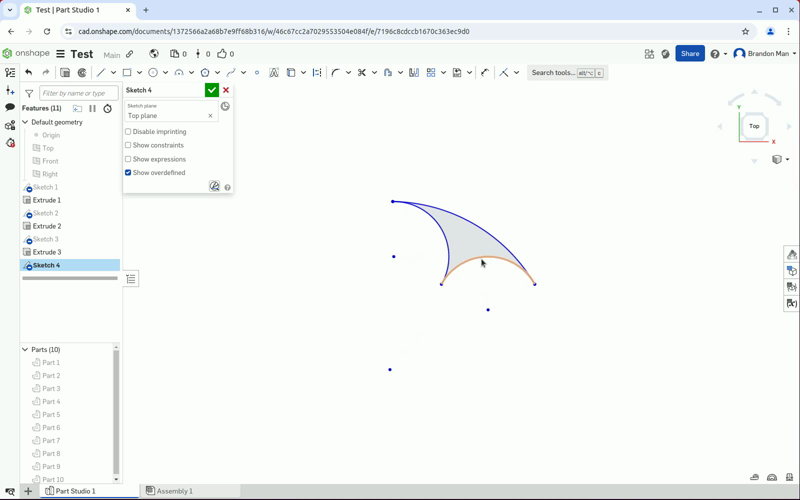
scroll(6)
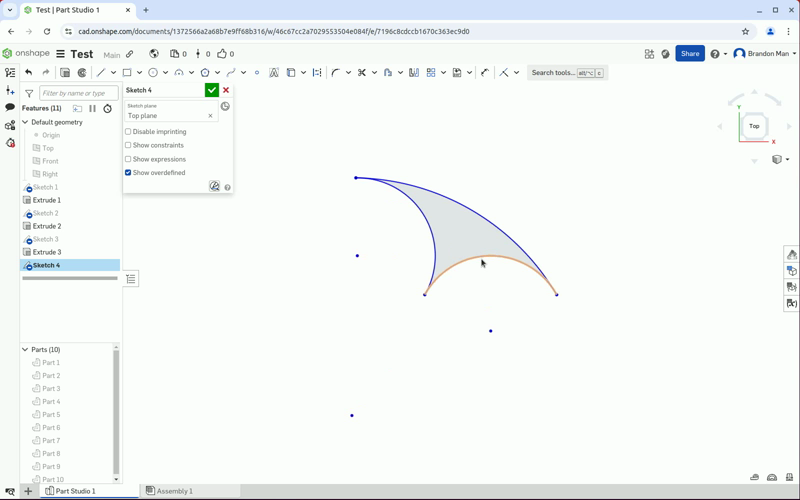
scroll(6)
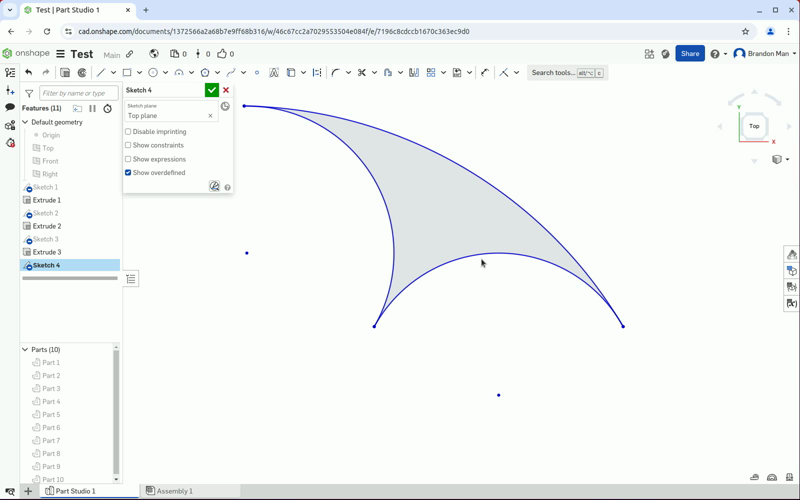
click(481, 258)
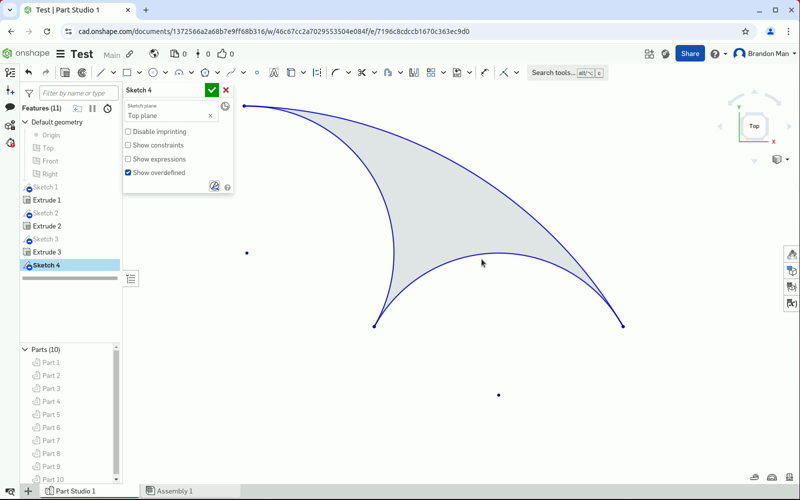
scroll(-6)
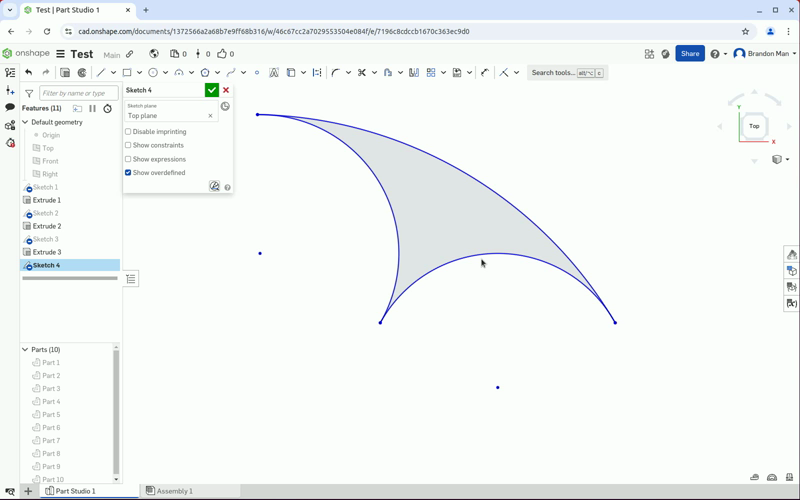
scroll(-6)
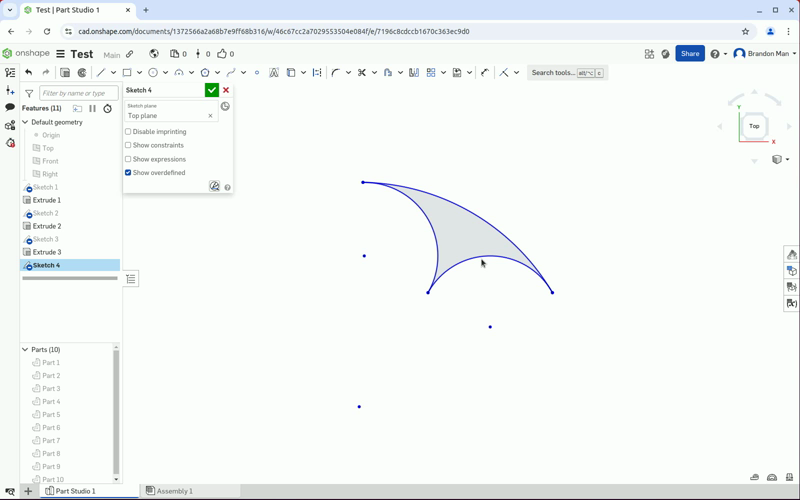
scroll(-6)
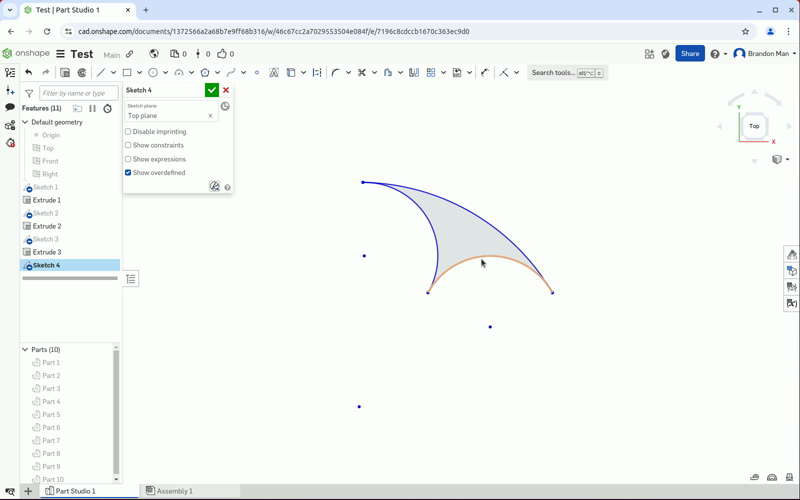
scroll(-6)
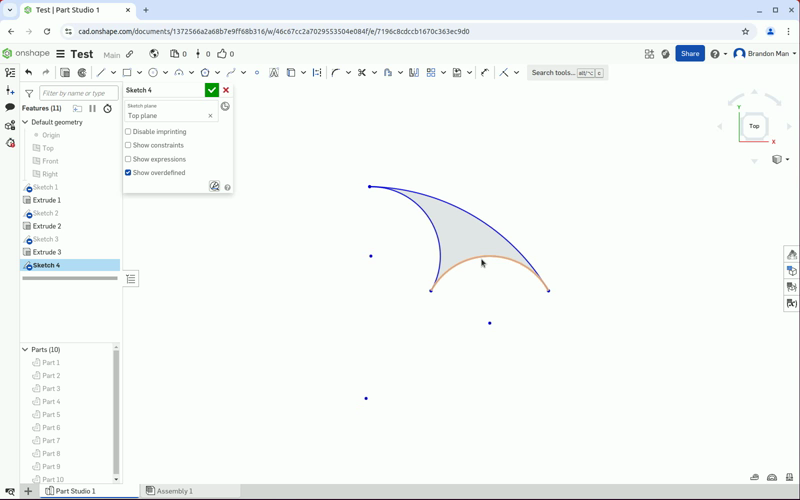
scroll(-6)
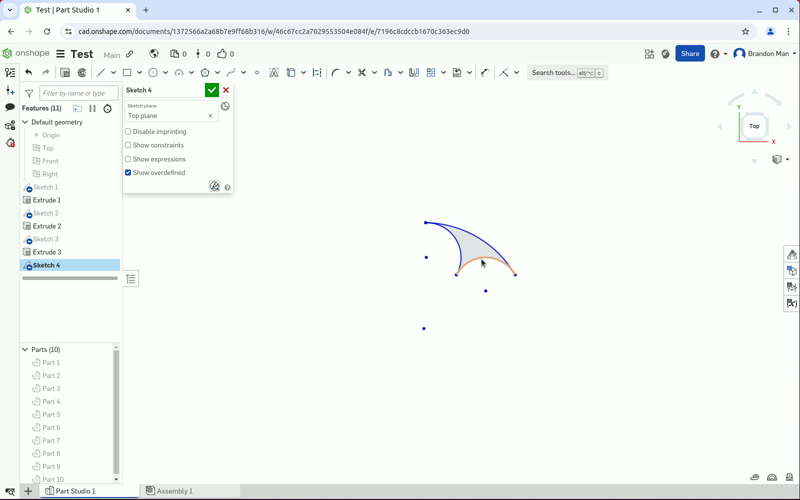
scroll(-6)
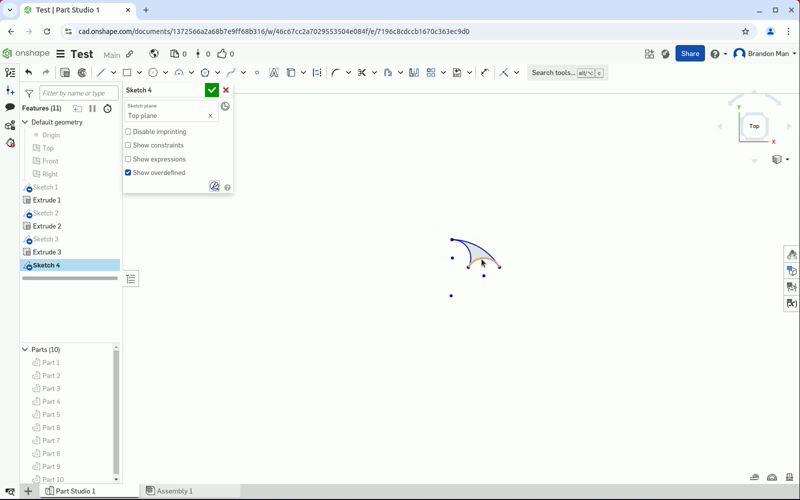
scroll(-6)
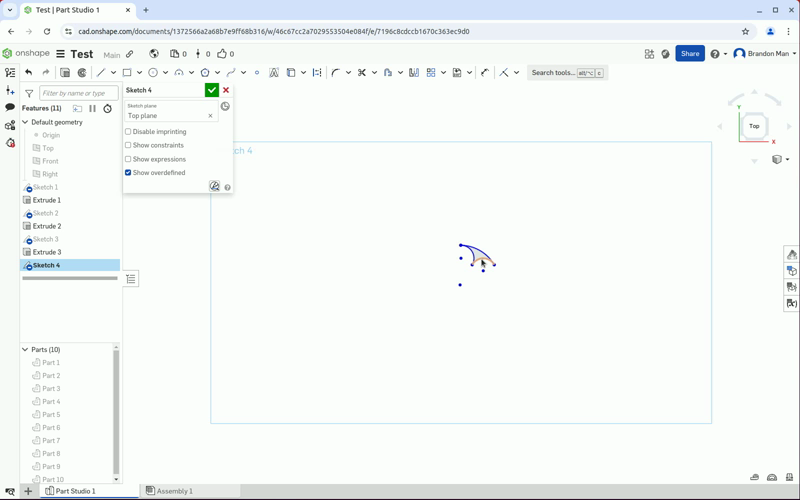
mouse_move(69, 352)
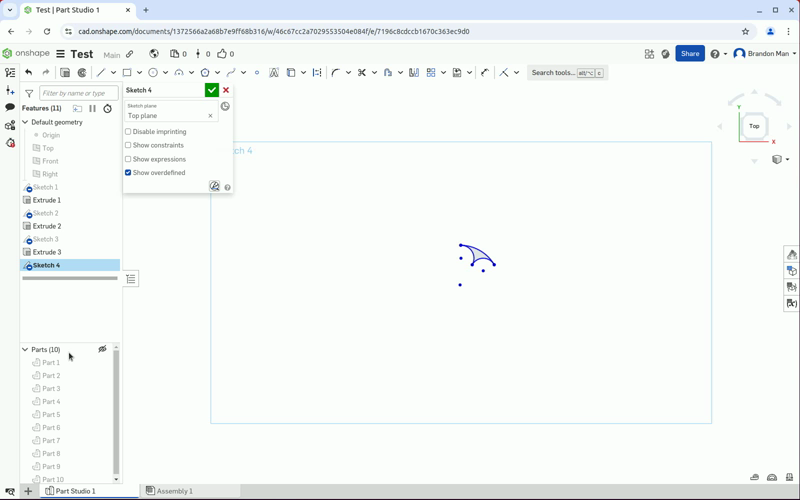
key(shift+y)
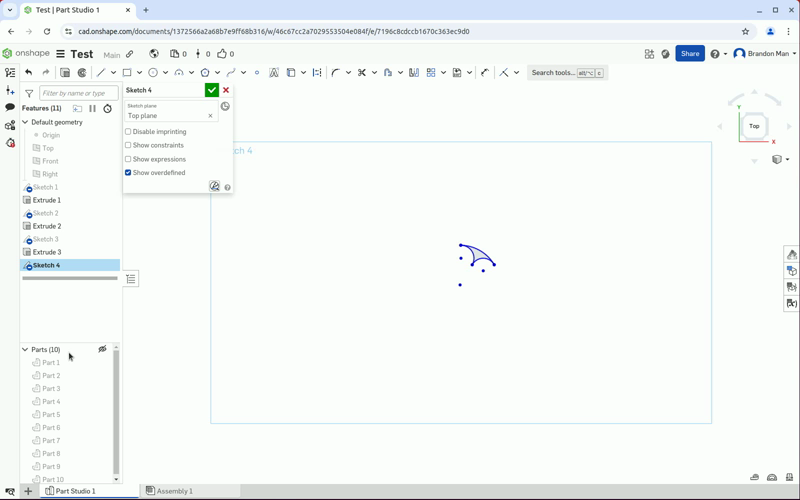
key(shift+e)
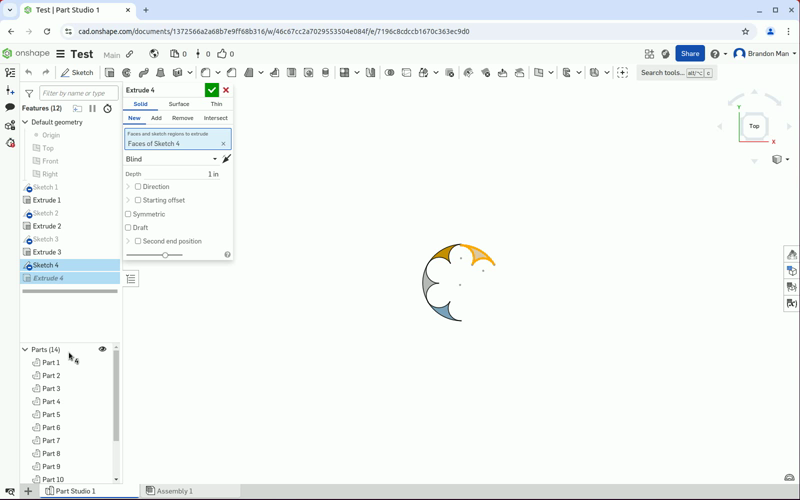
mouse_move(143, 106)
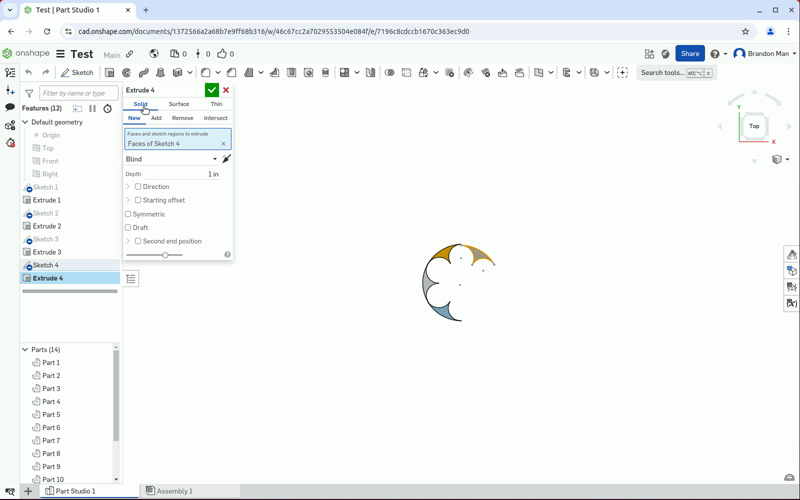
click(143, 106)
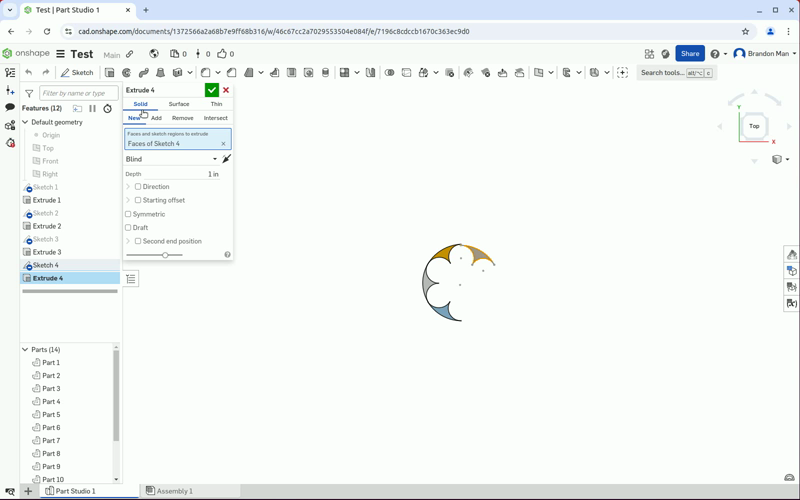
mouse_move(137, 120)
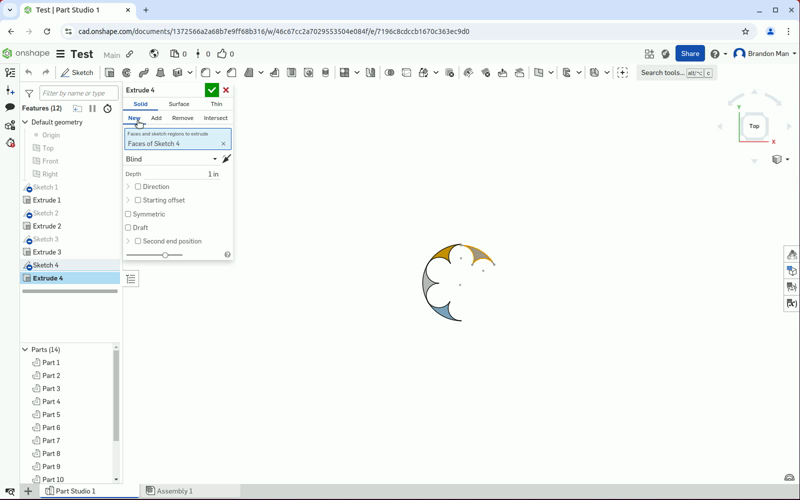
click(137, 120)
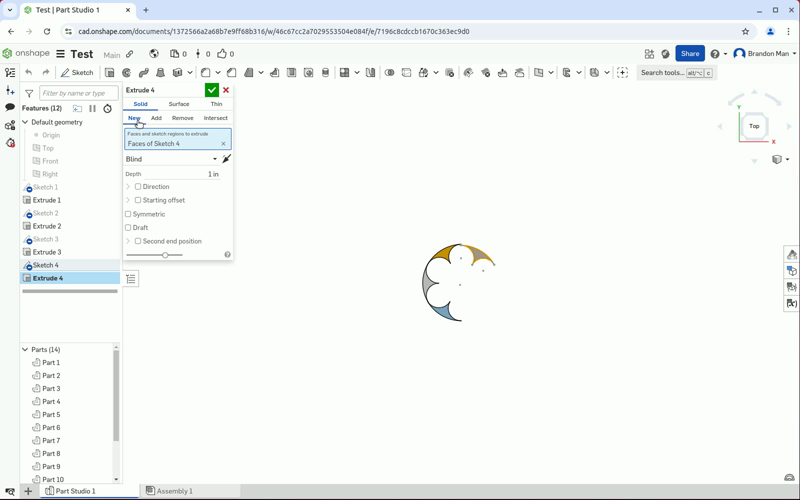
key(tab, 4)
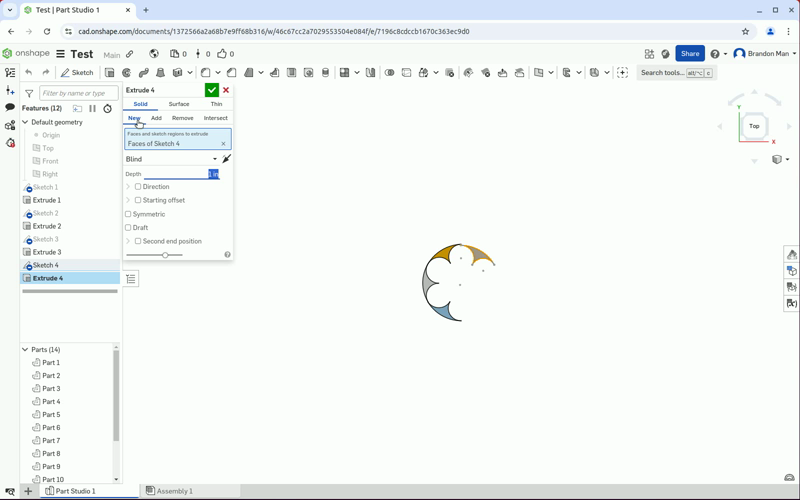
text(23.108)
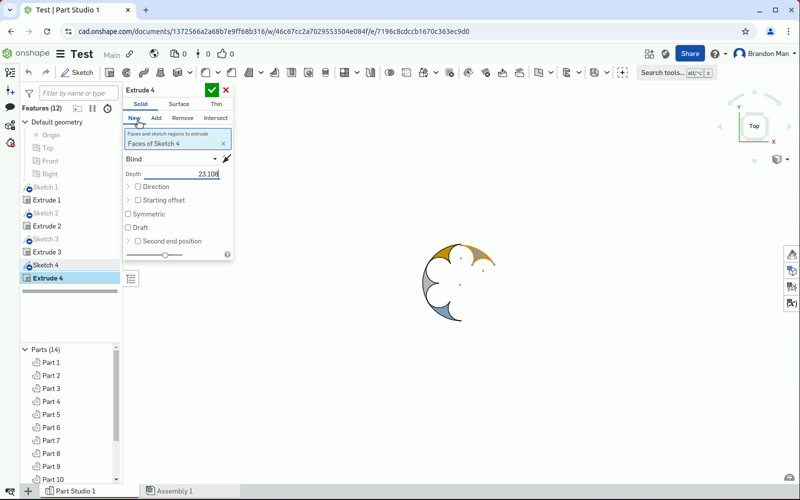
key(tab, 3)
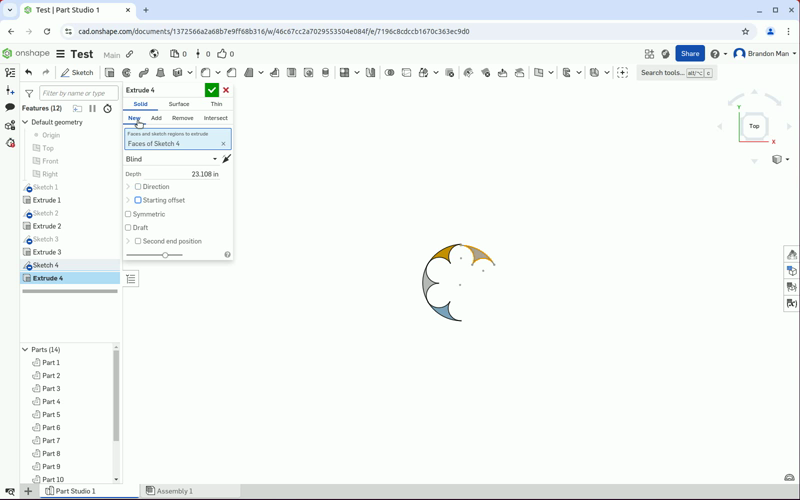
key(tab, 2)
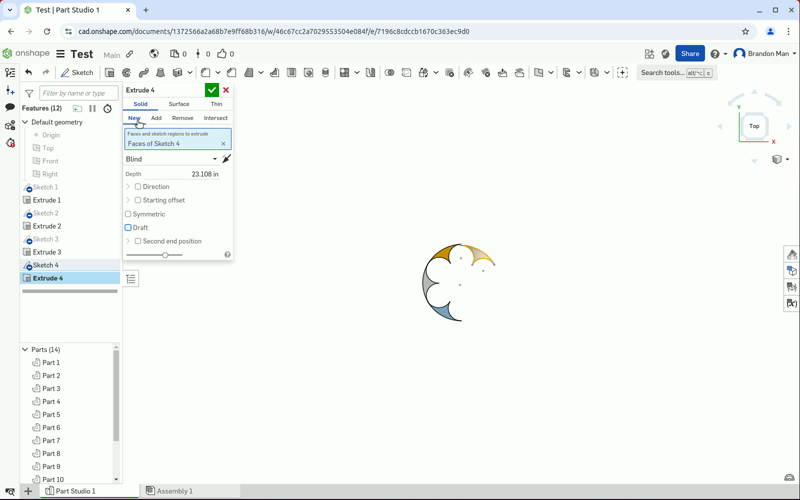
key(space)
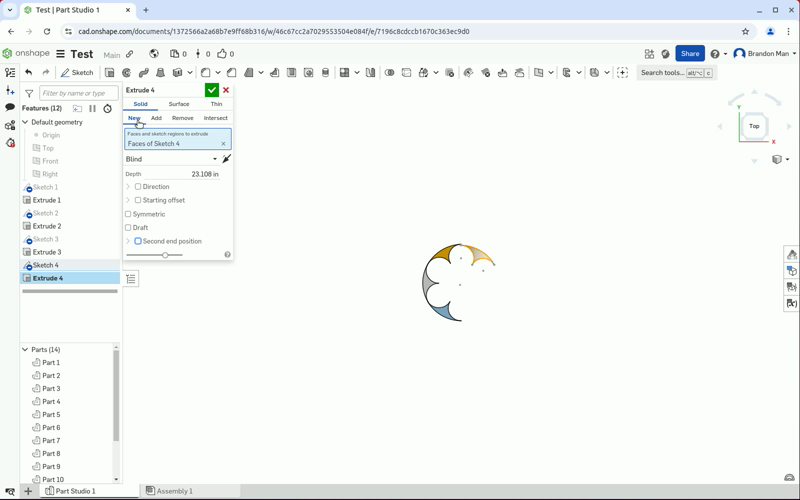
key(tab, 3)
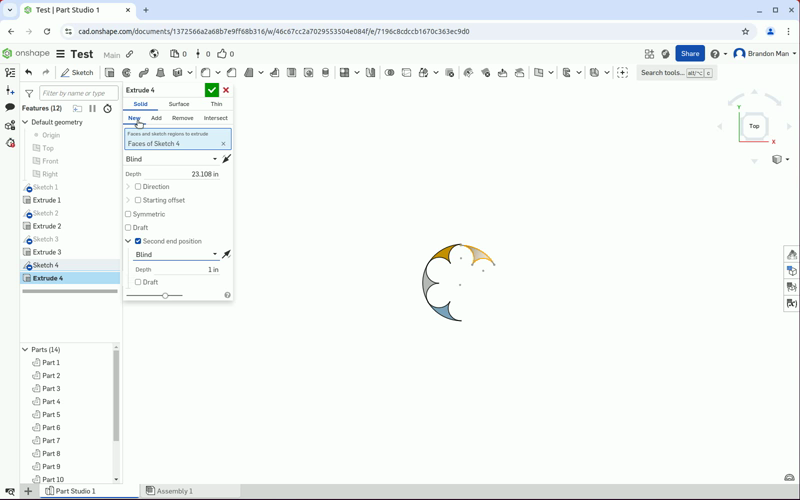
text(23.108)
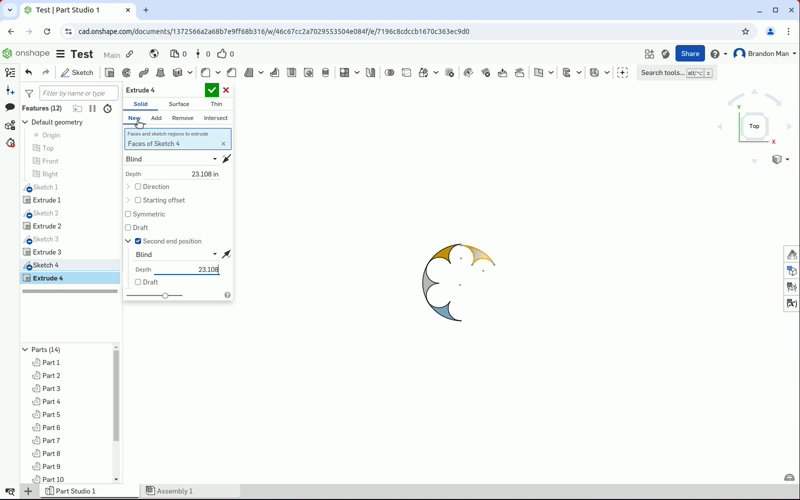
key(enter)
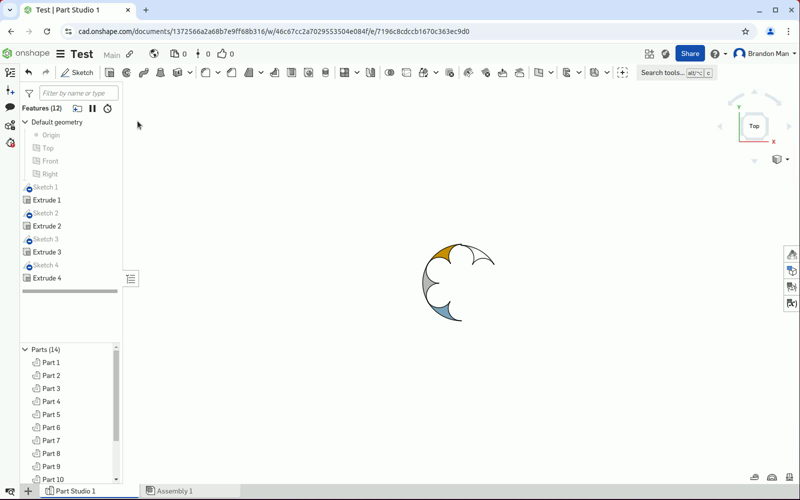
key(shift+h)
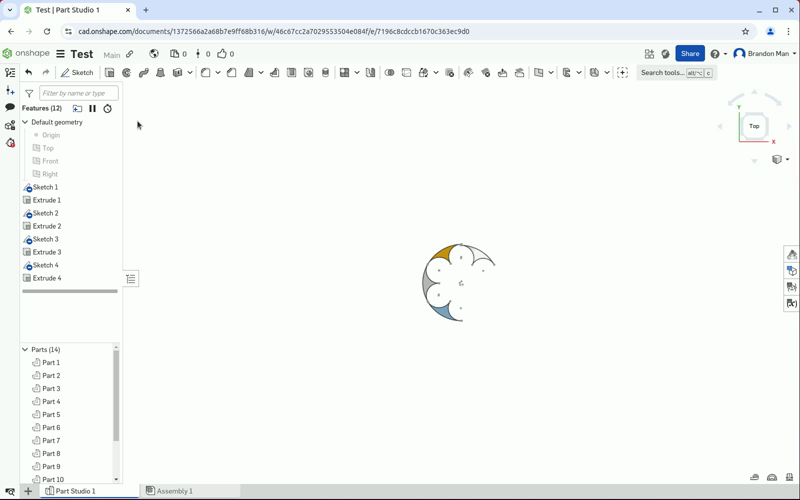
key(shift+h)
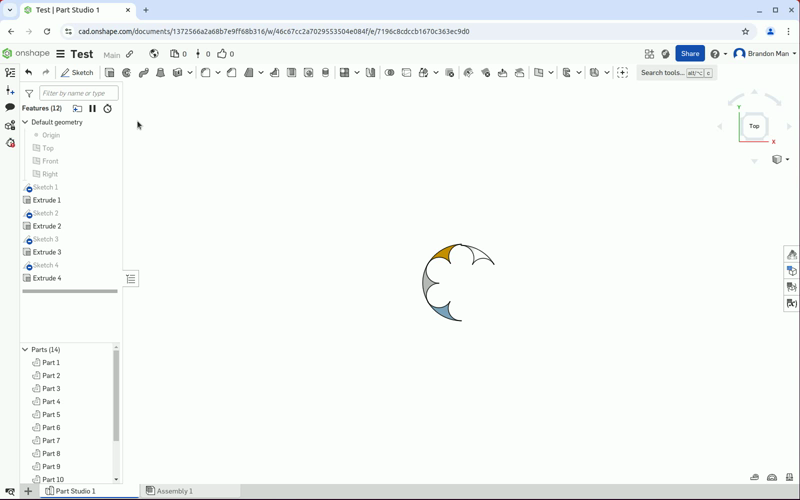
mouse_move(73, 189)
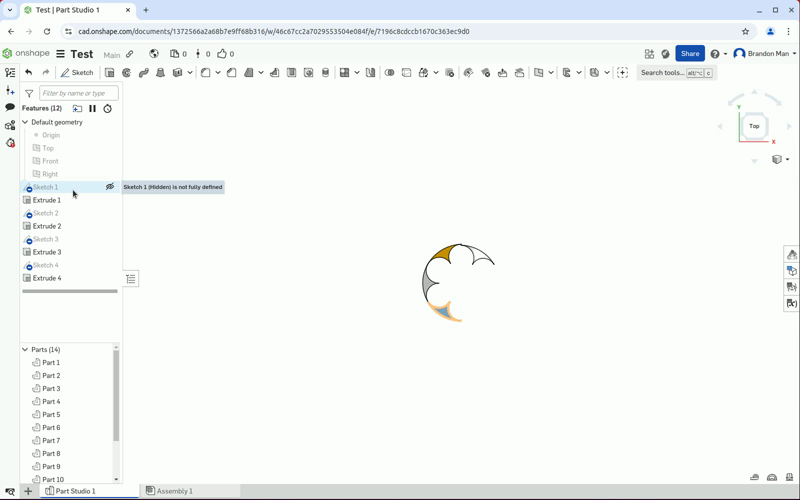
click(73, 189)
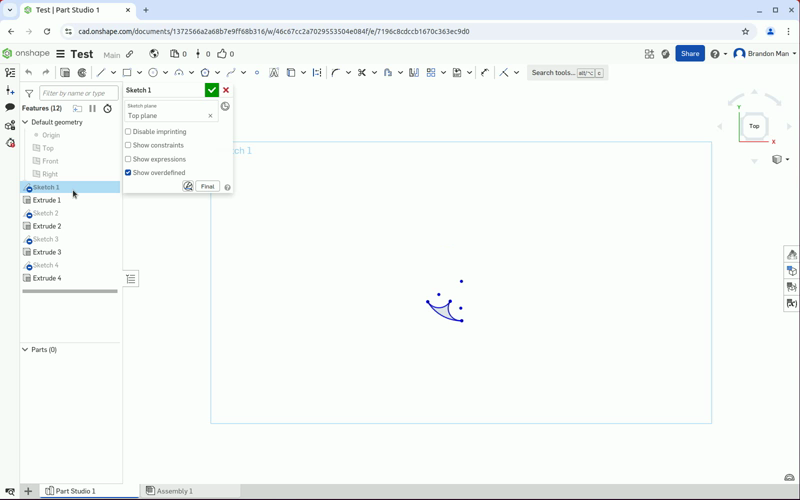
mouse_move(229, 92)
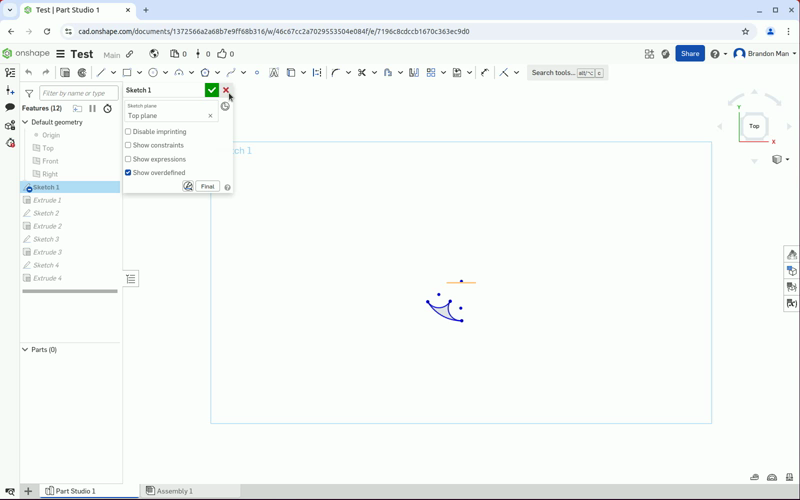
click(229, 92)
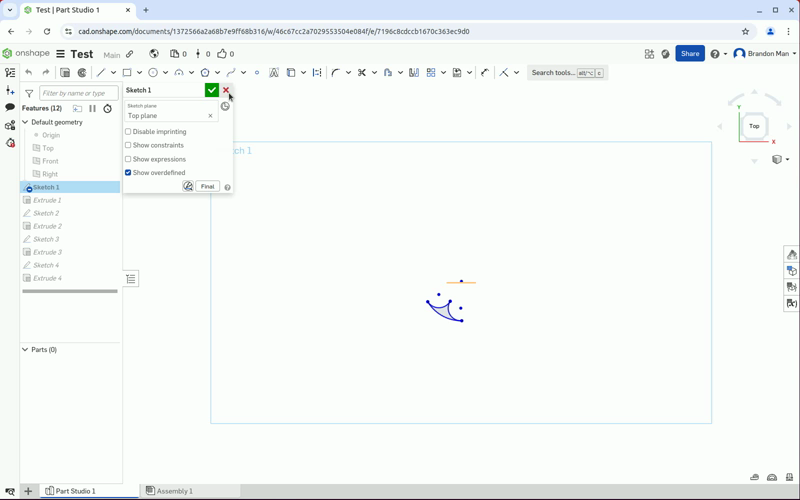
key(shift+s)
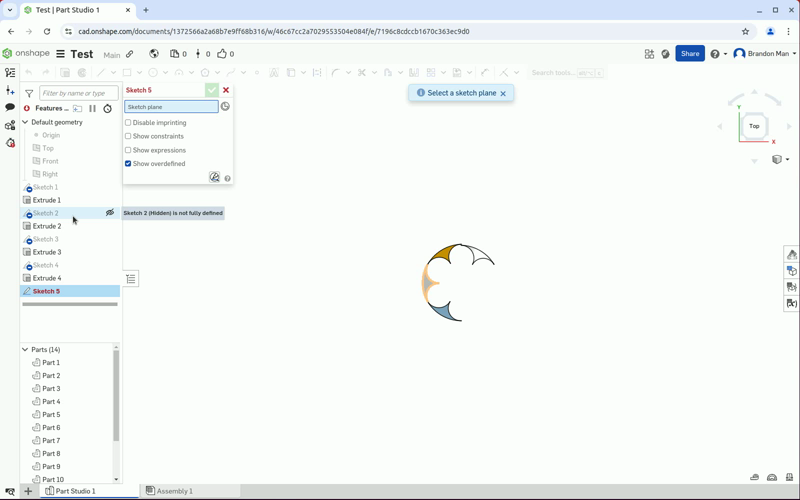
scroll(3)
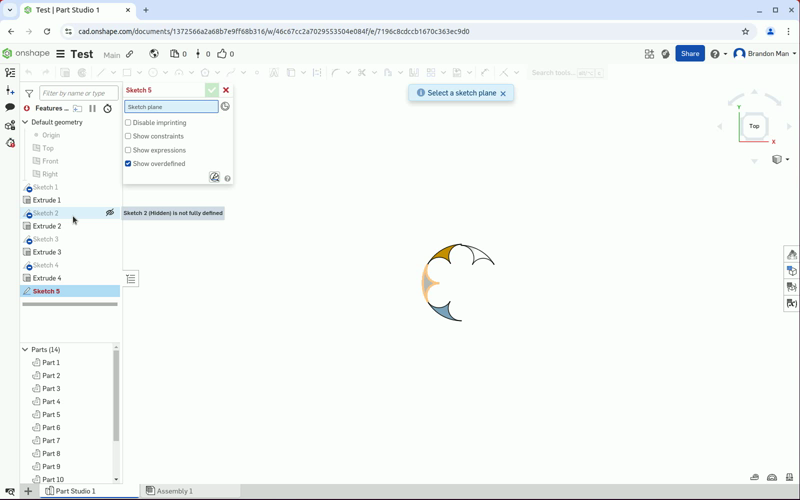
mouse_move(73, 150)
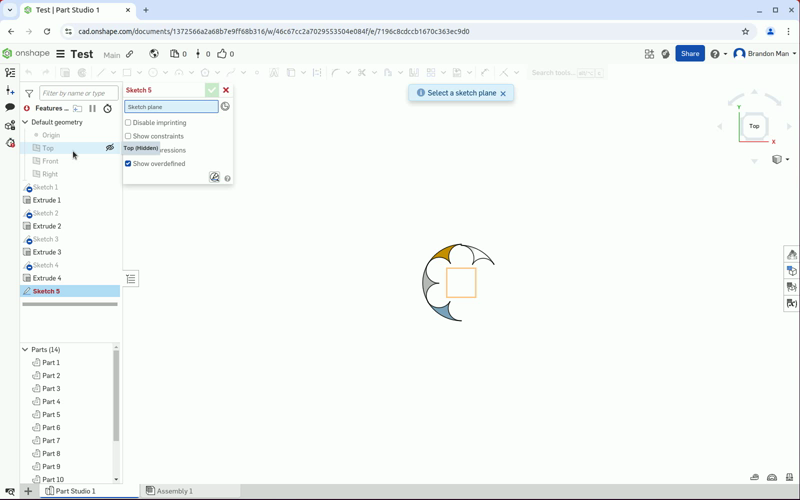
click(73, 150)
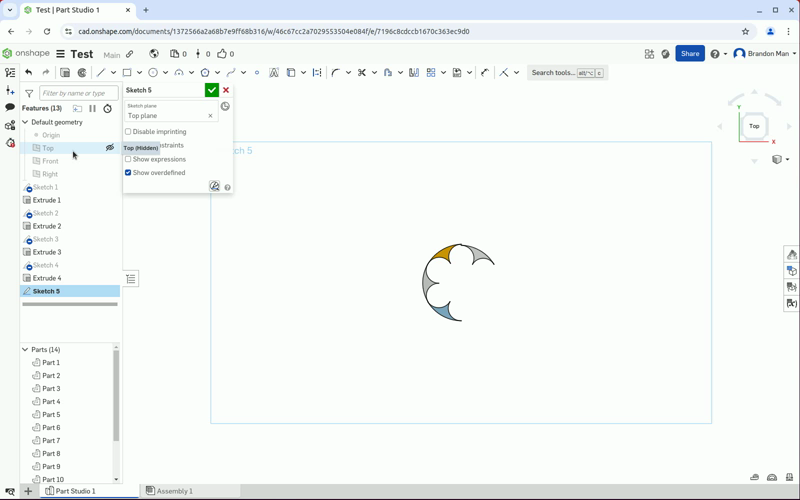
mouse_move(69, 352)
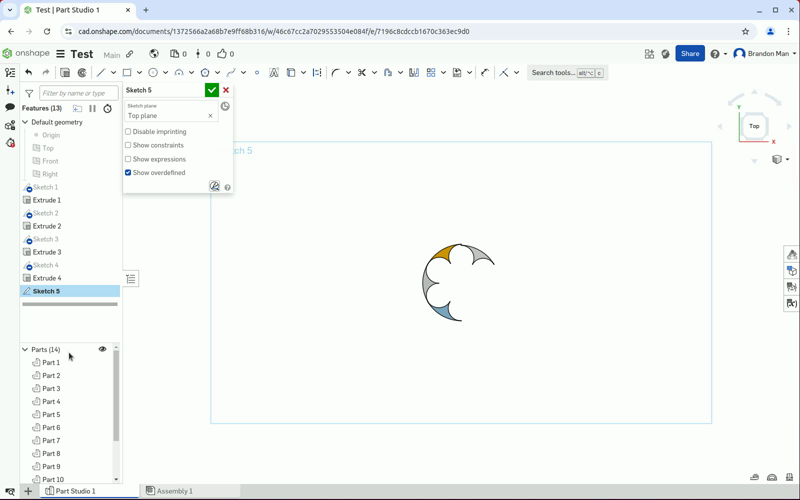
key(y)
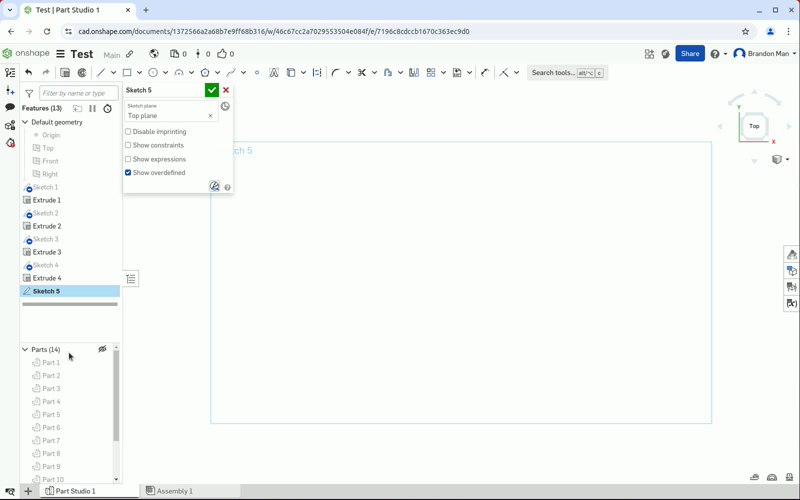
key(a)
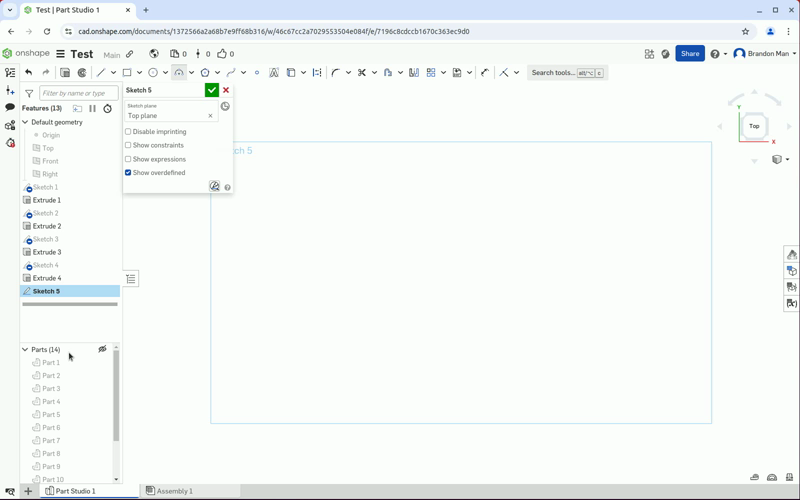
key_down(shift)
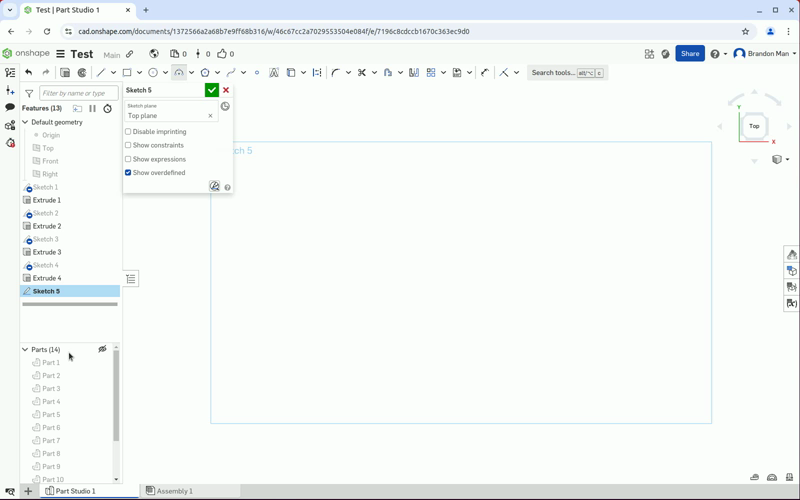
mouse_move(481, 282)
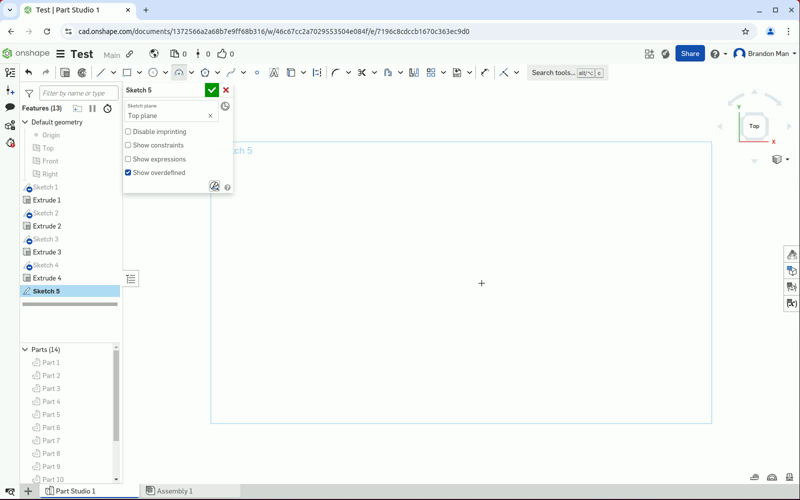
click(481, 282)
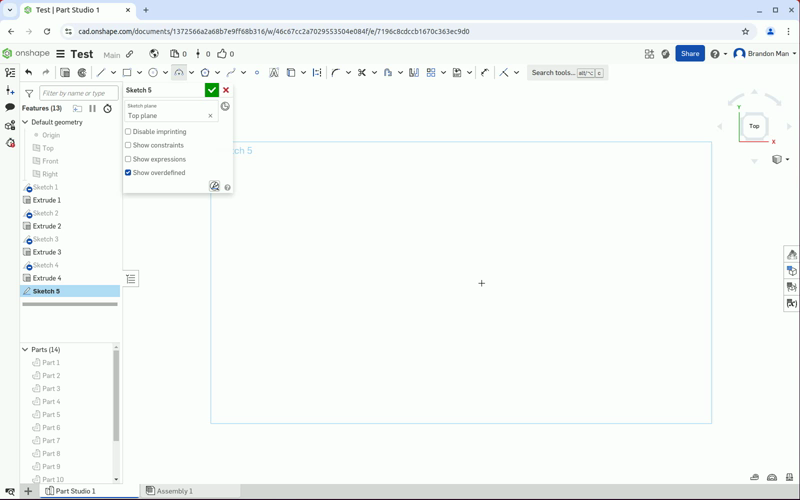
key_up(shift)
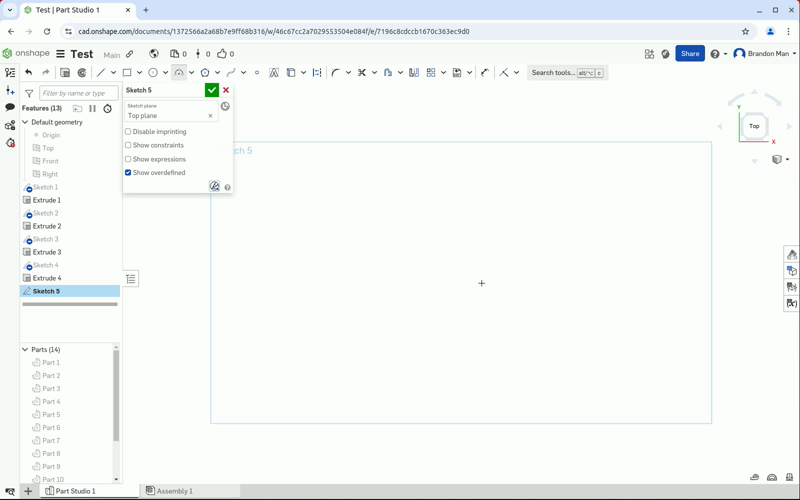
key_down(shift)
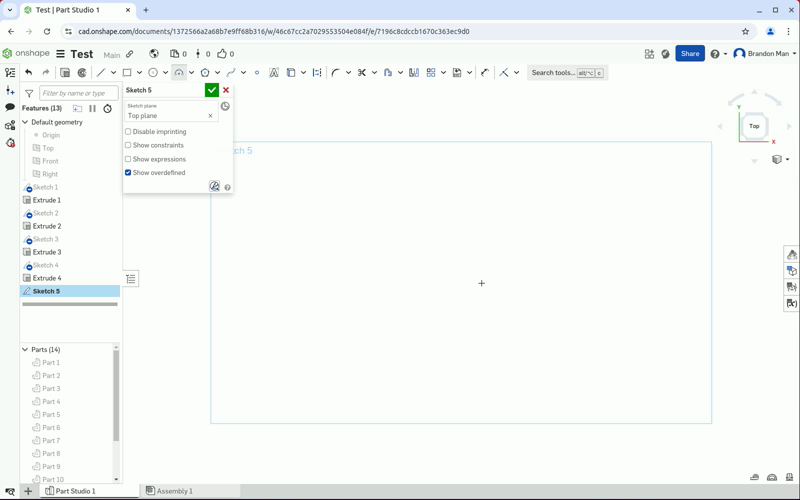
mouse_move(493, 302)
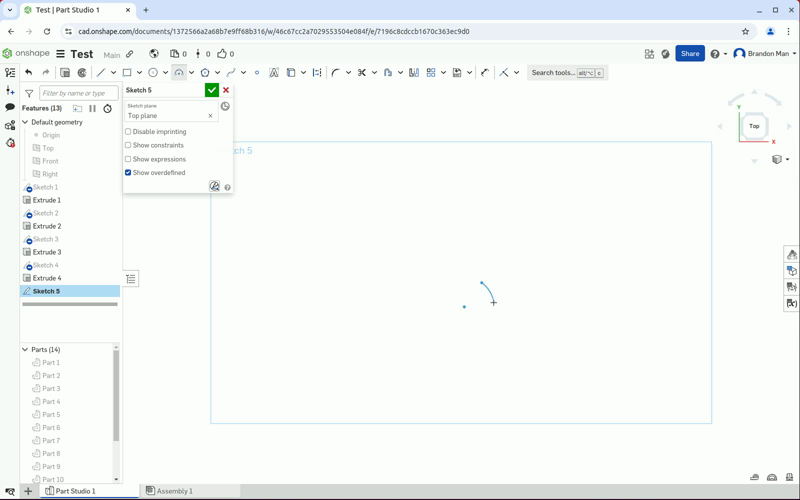
click(493, 302)
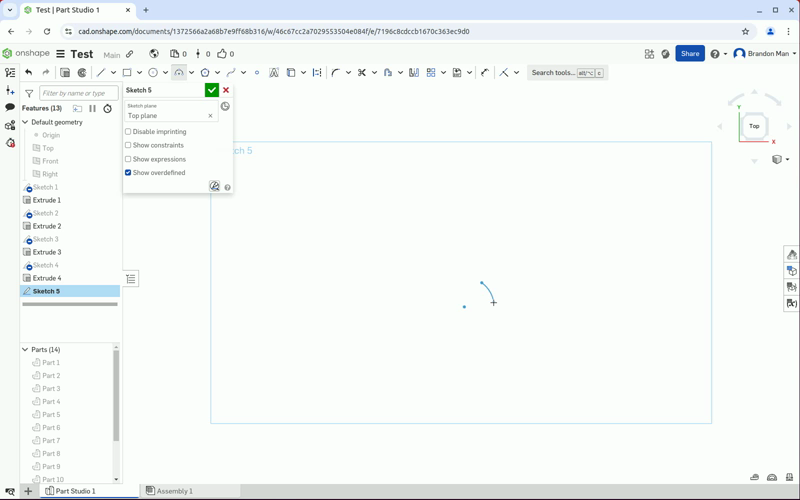
mouse_move(494, 289)
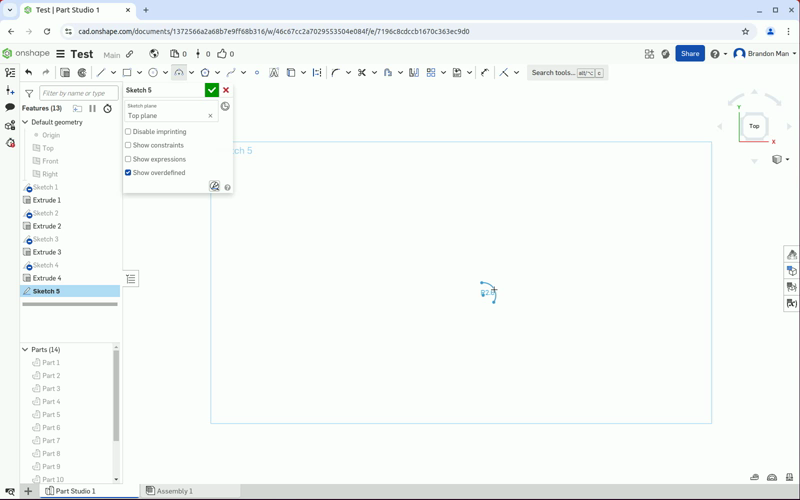
click(494, 289)
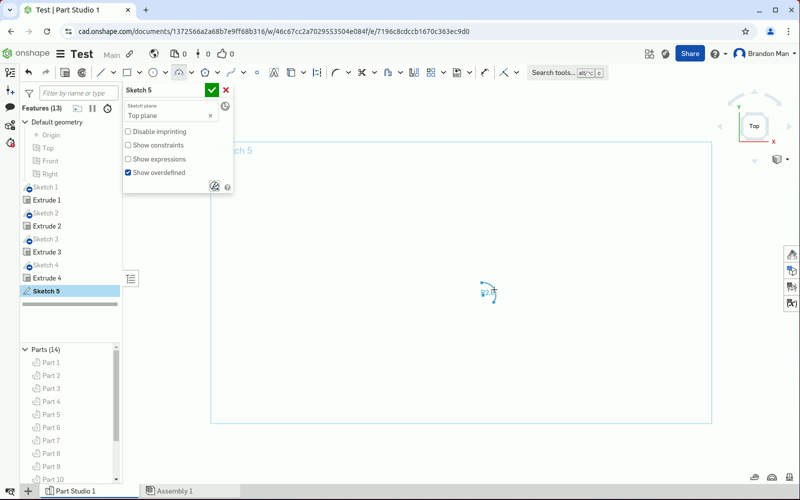
key_up(shift)
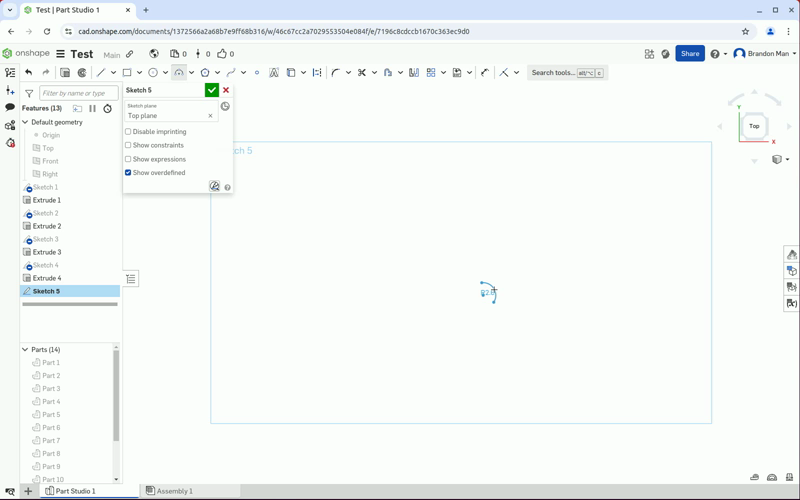
mouse_move(493, 302)
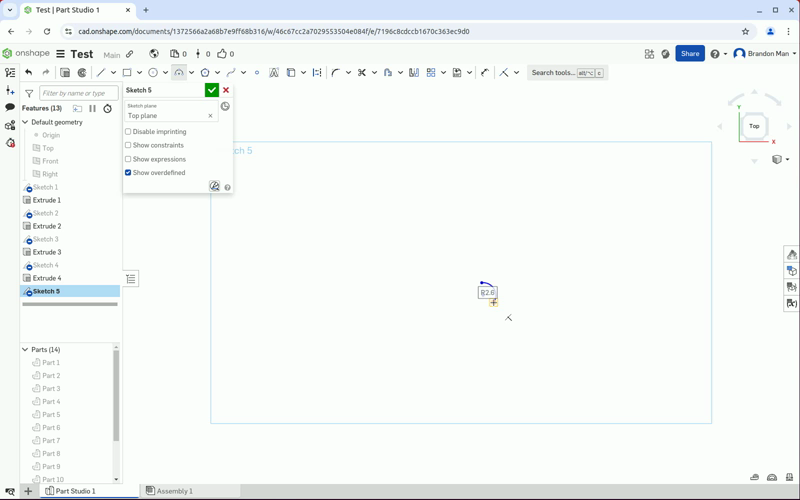
click(493, 302)
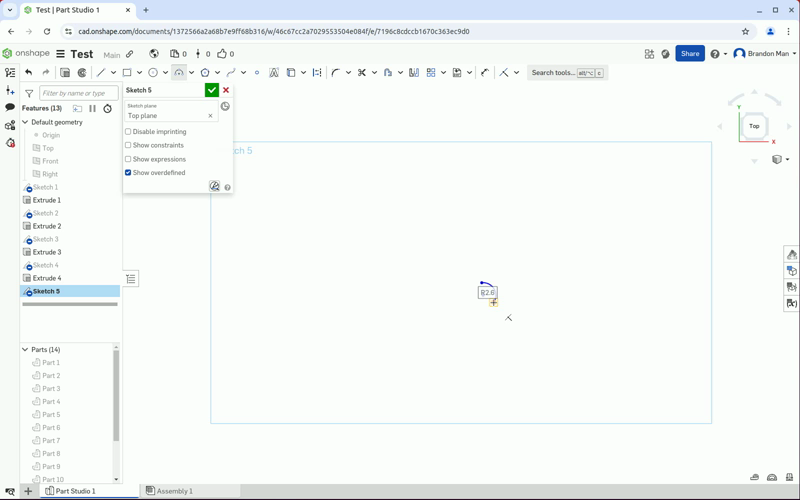
key_down(shift)
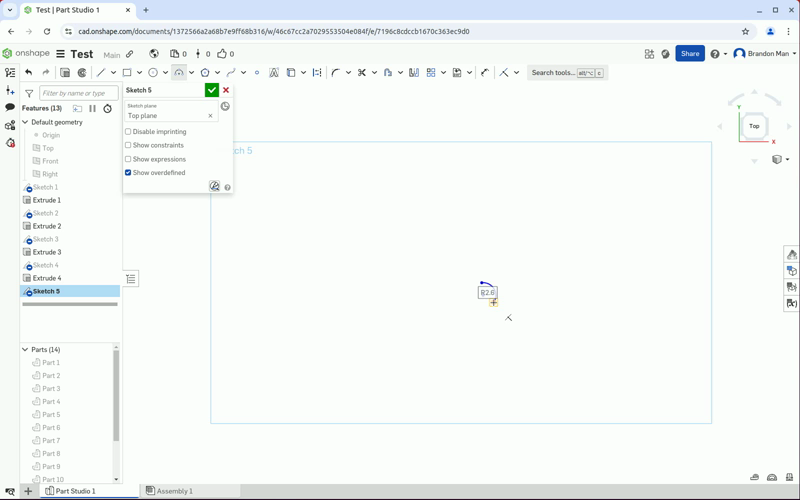
mouse_move(493, 263)
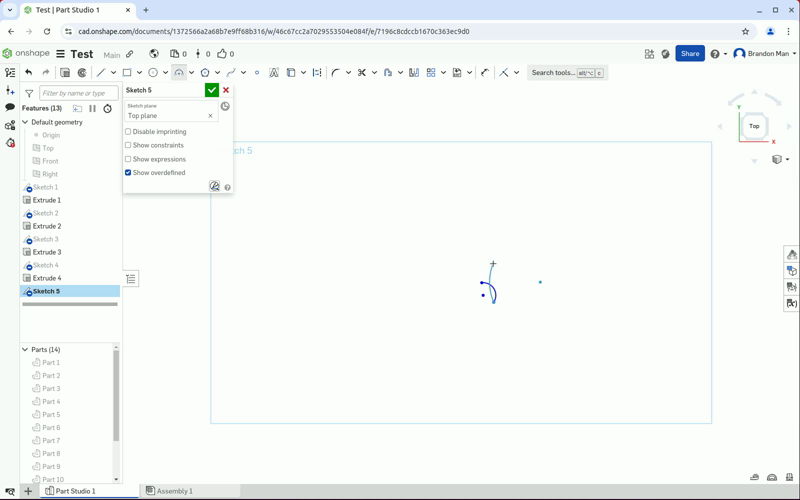
click(493, 263)
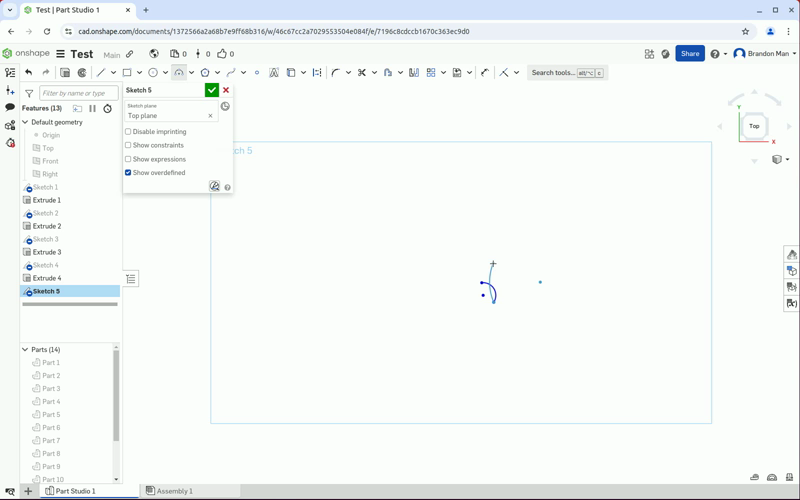
mouse_move(498, 282)
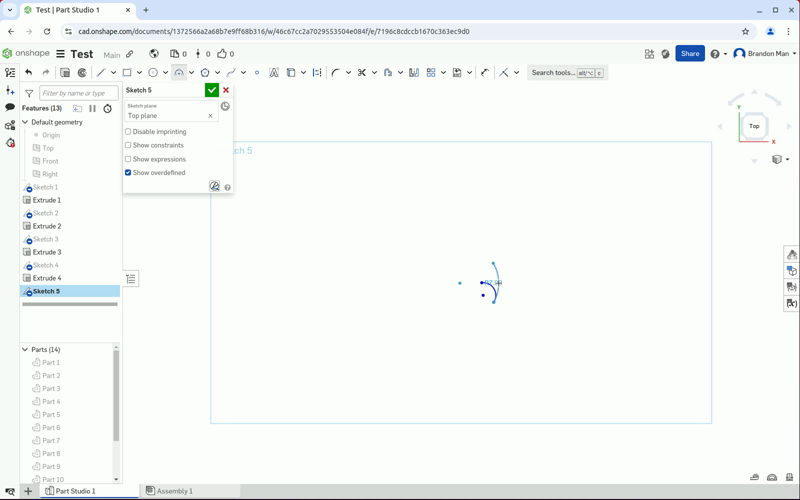
click(498, 282)
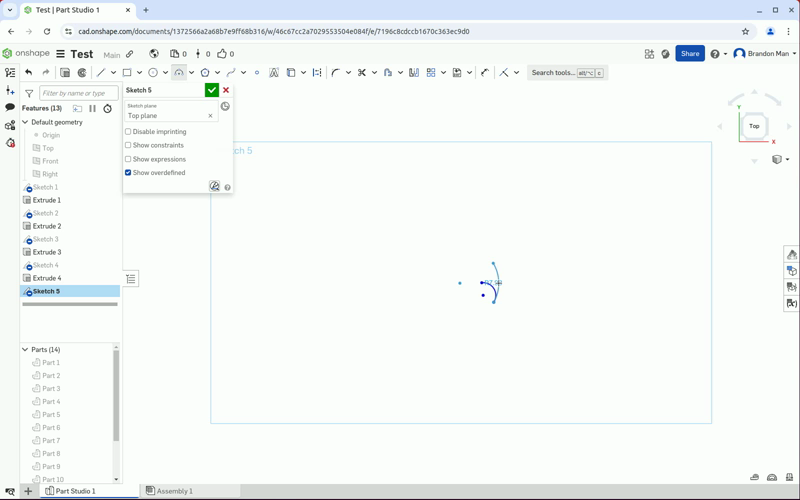
key_up(shift)
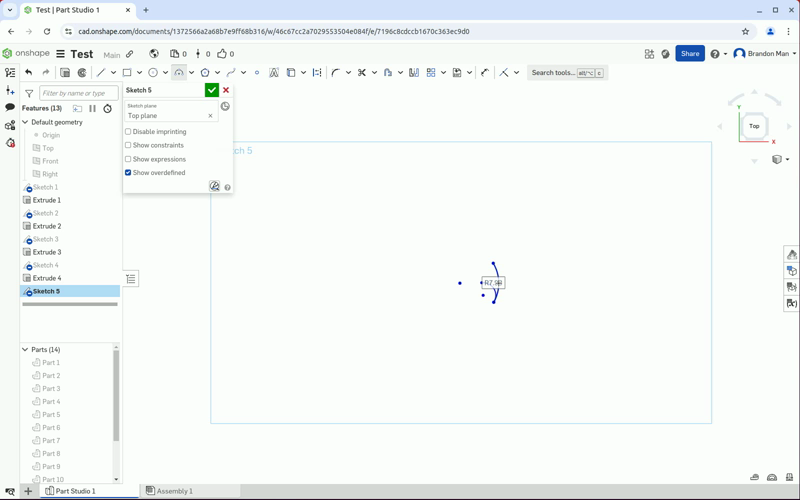
mouse_move(493, 263)
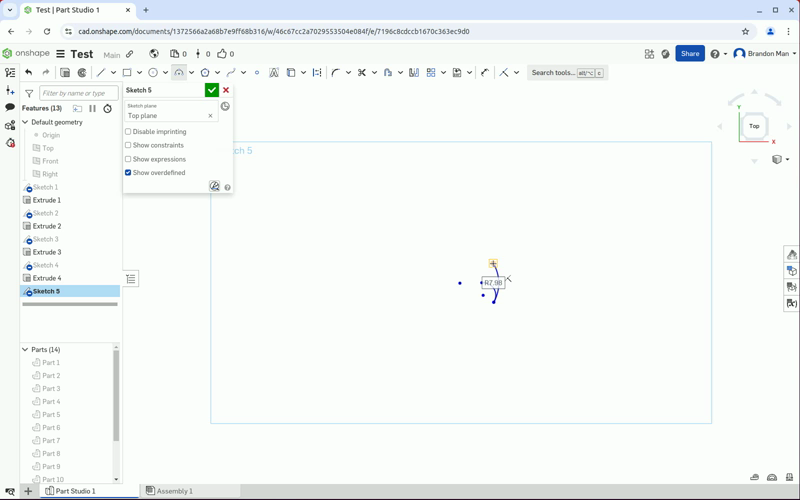
click(493, 263)
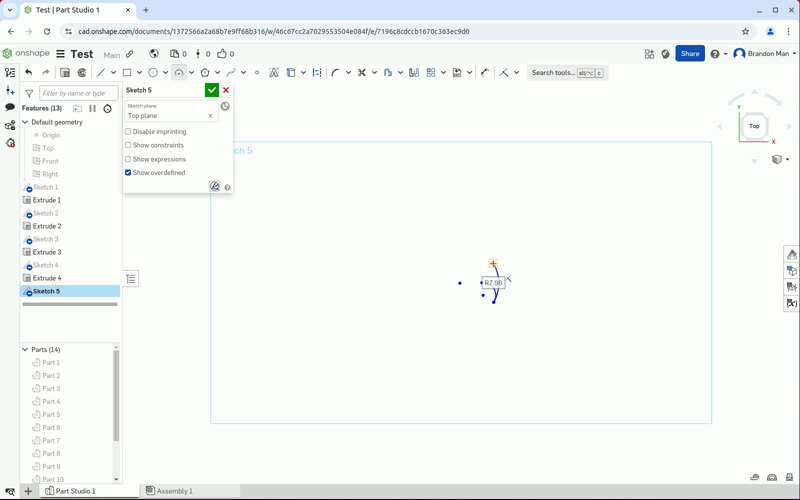
mouse_move(481, 282)
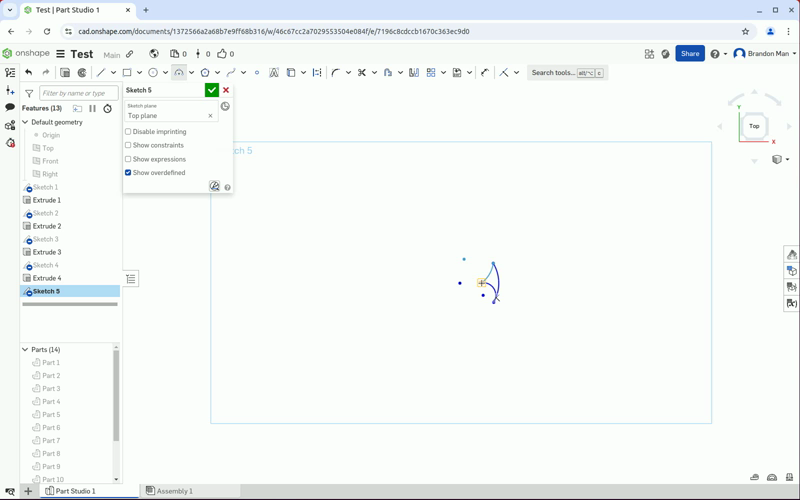
click(481, 282)
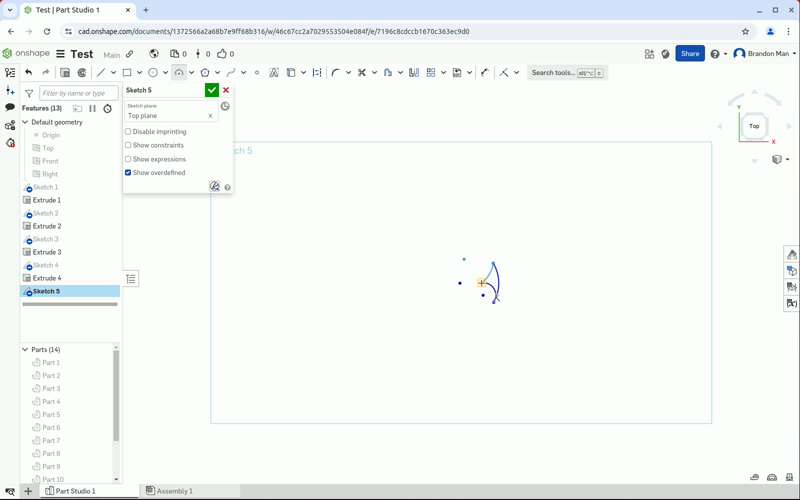
key_down(shift)
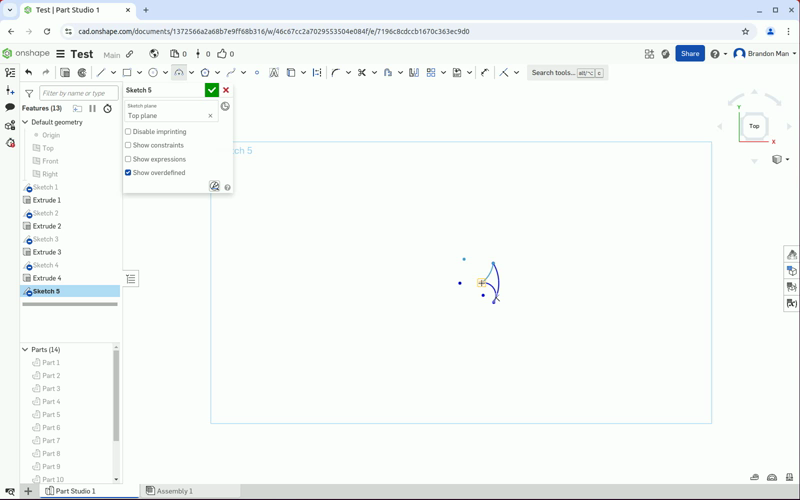
mouse_move(493, 276)
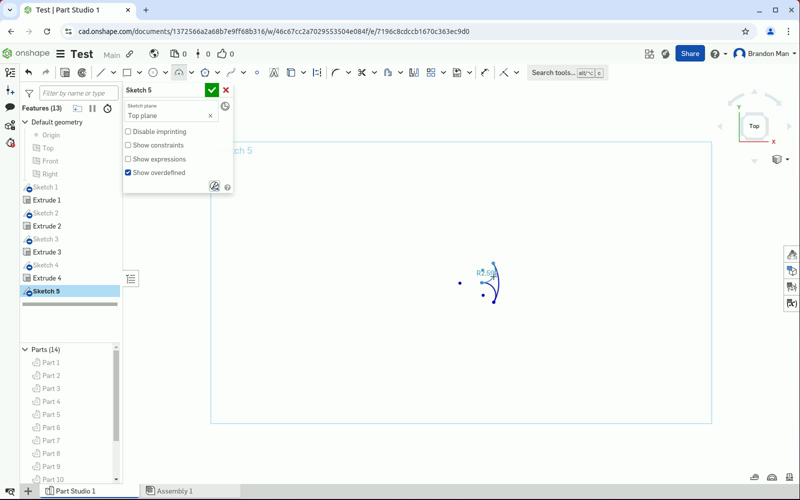
click(493, 276)
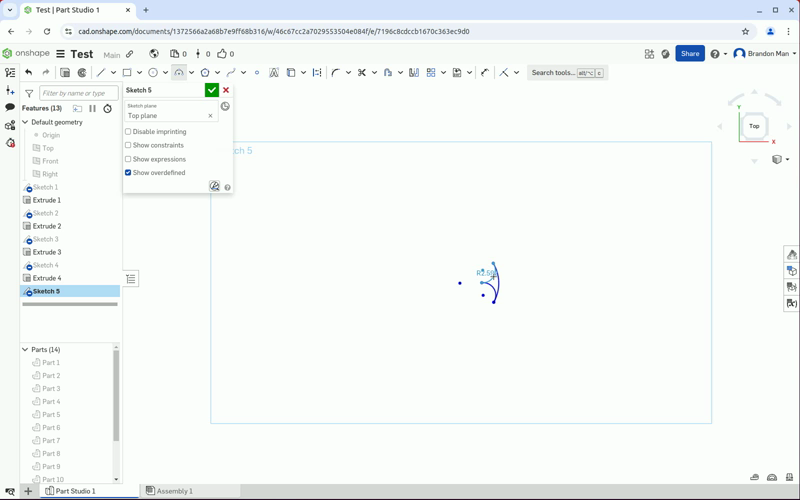
key_up(shift)
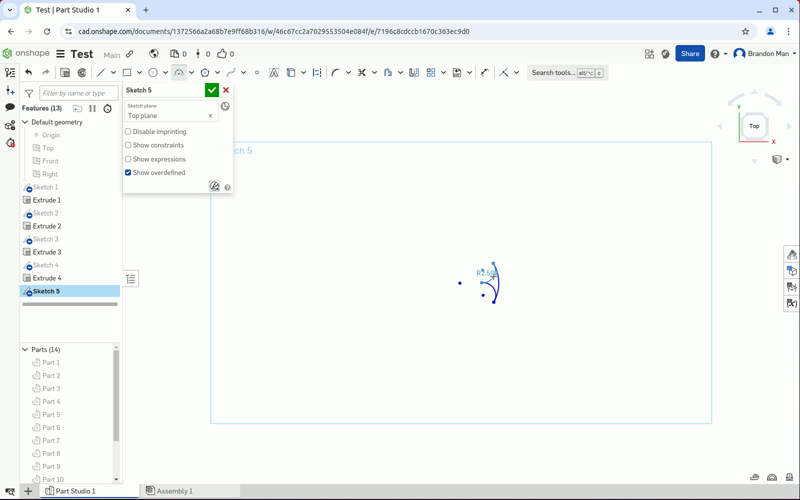
key(esc)
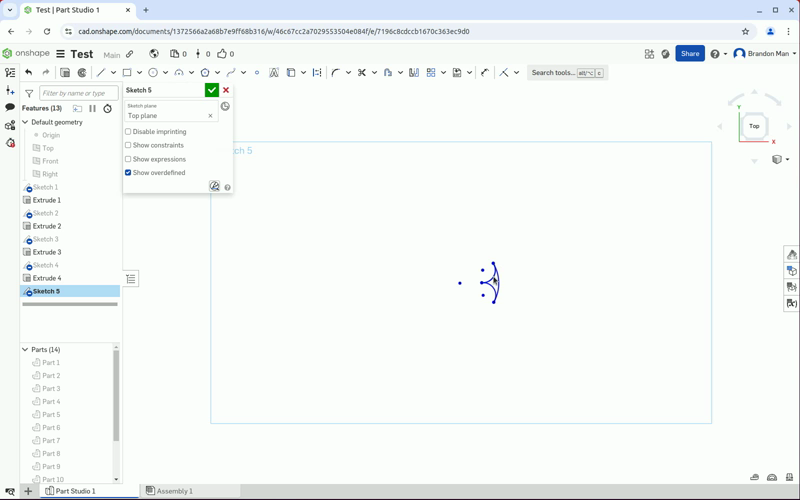
mouse_move(488, 290)
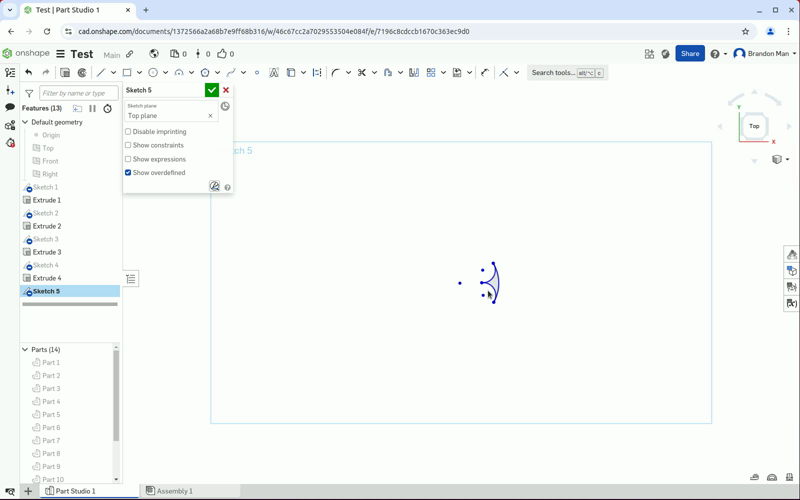
scroll(6)
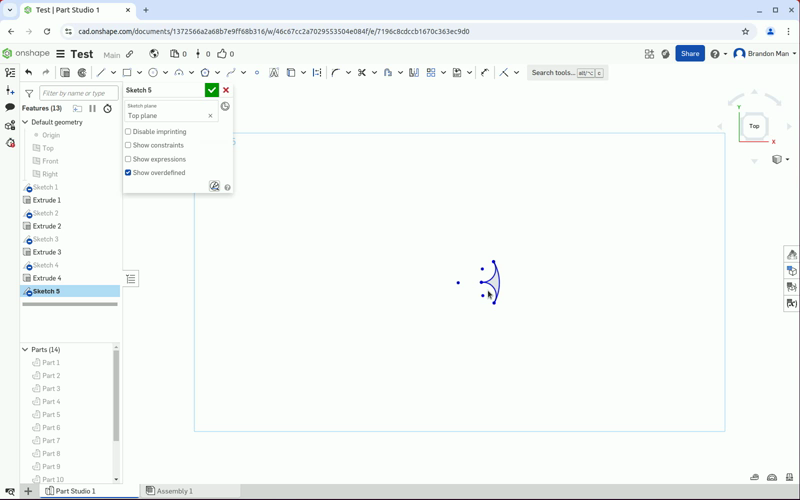
scroll(6)
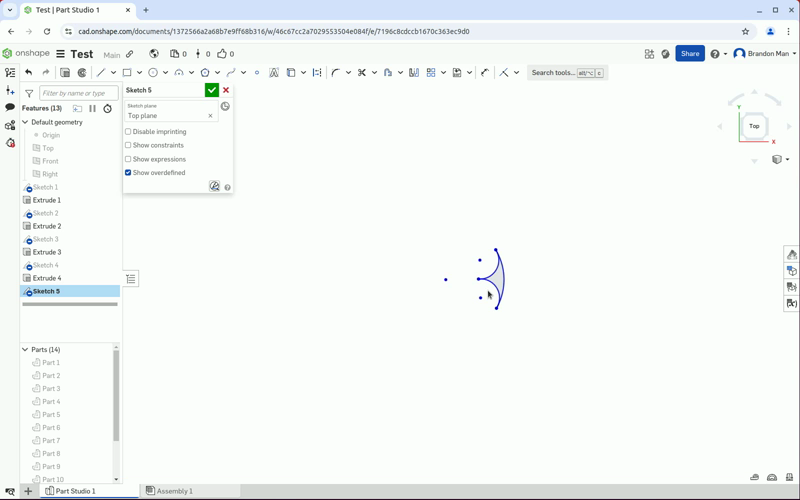
scroll(6)
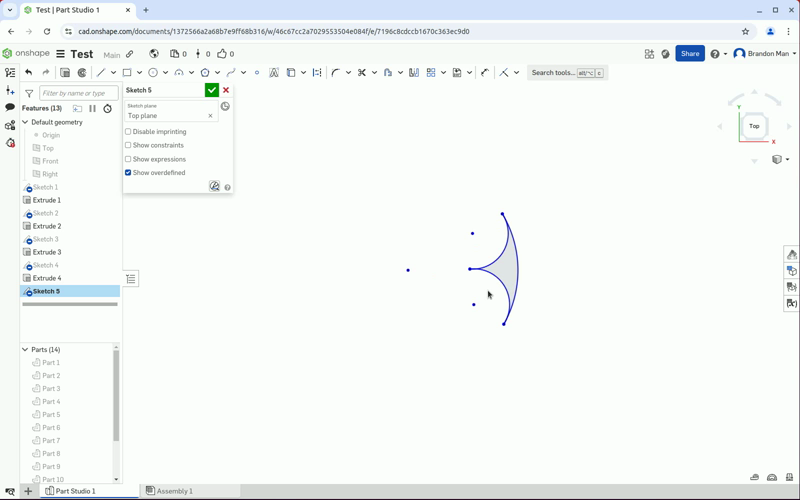
scroll(6)
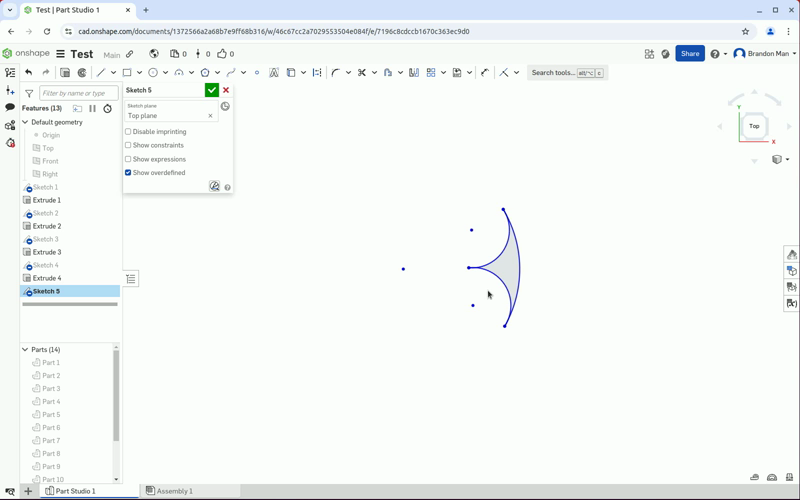
scroll(6)
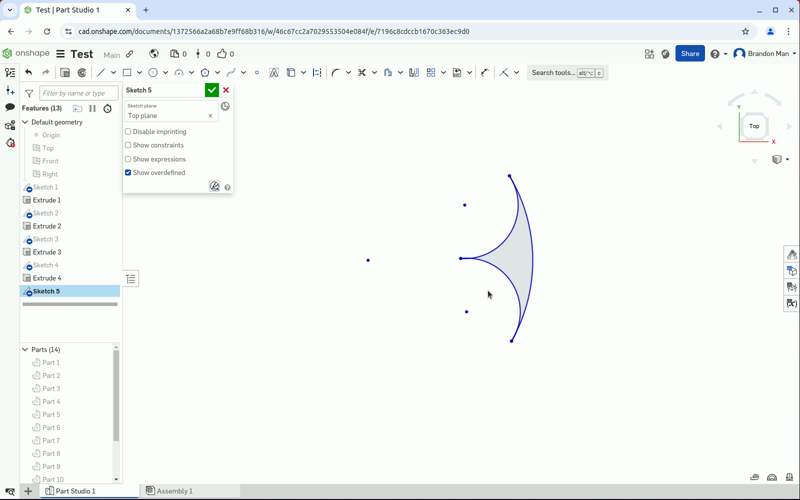
scroll(6)
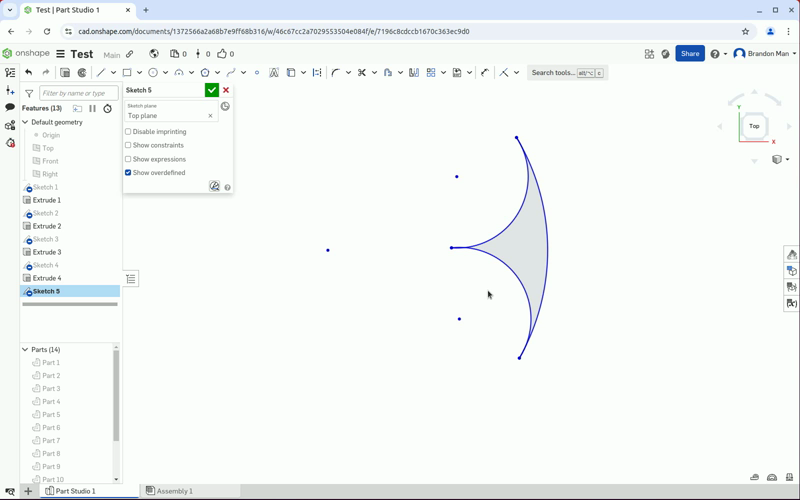
scroll(6)
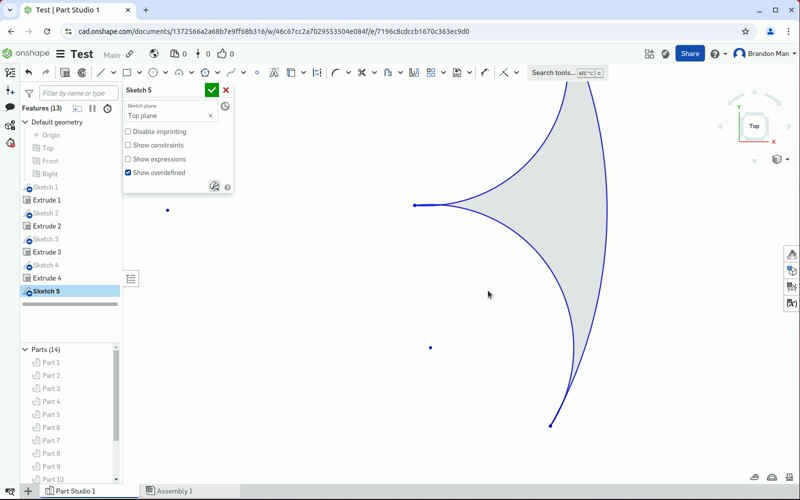
click(488, 290)
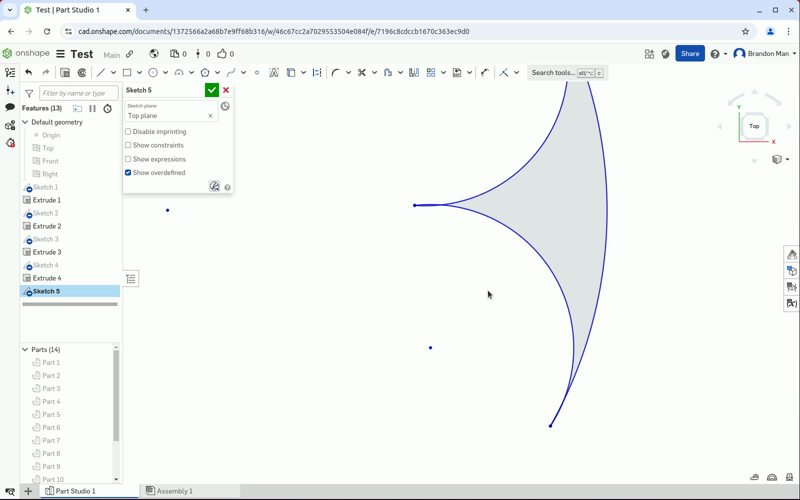
scroll(-6)
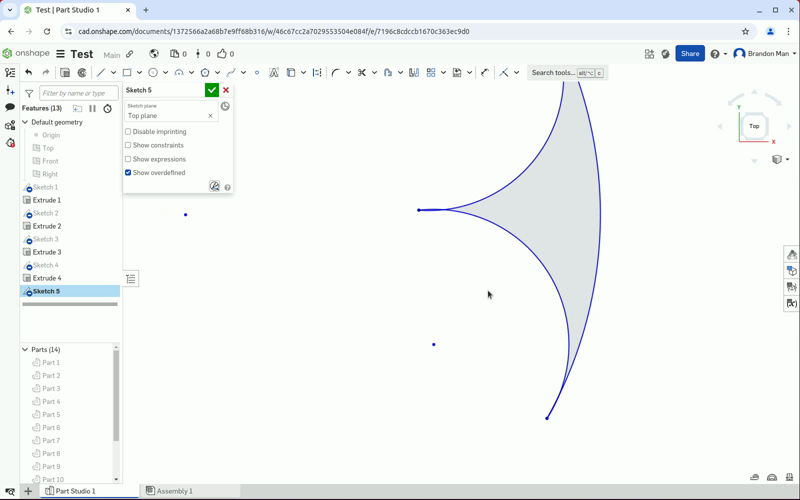
scroll(-6)
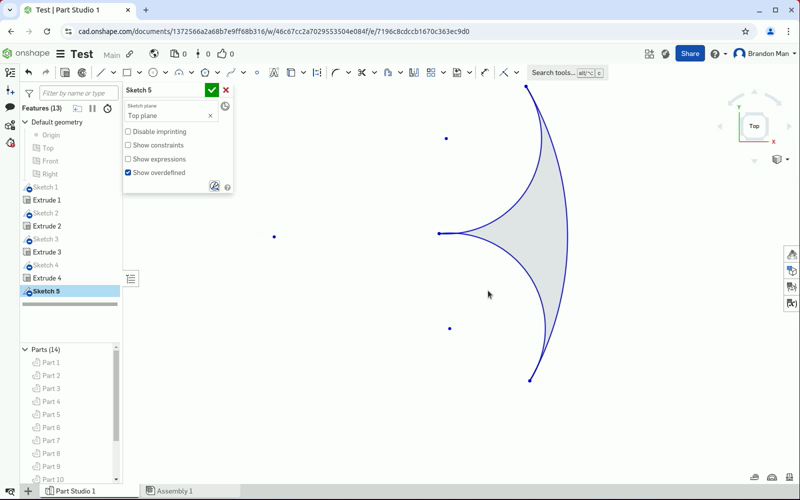
scroll(-6)
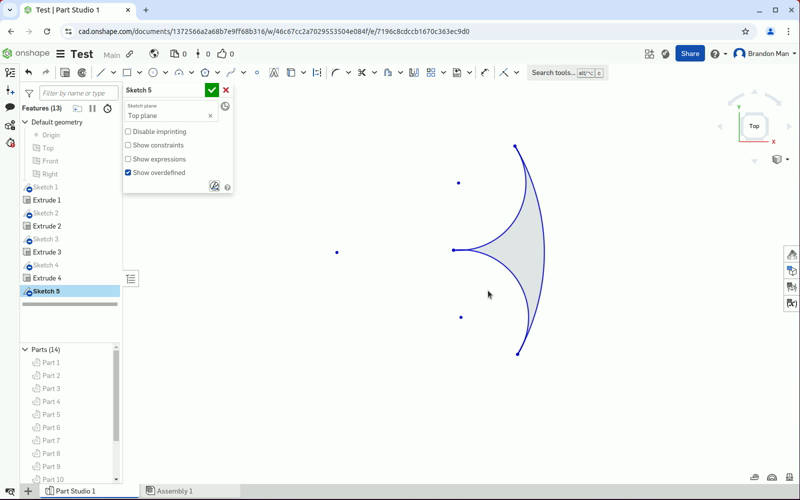
scroll(-6)
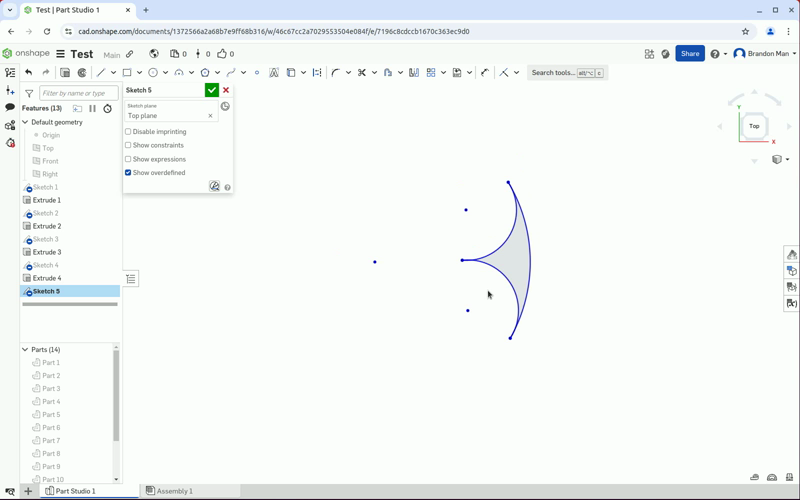
scroll(-6)
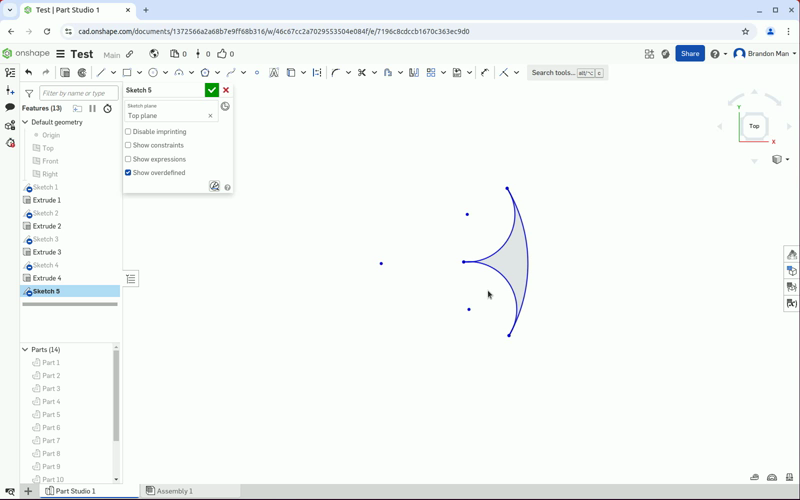
scroll(-6)
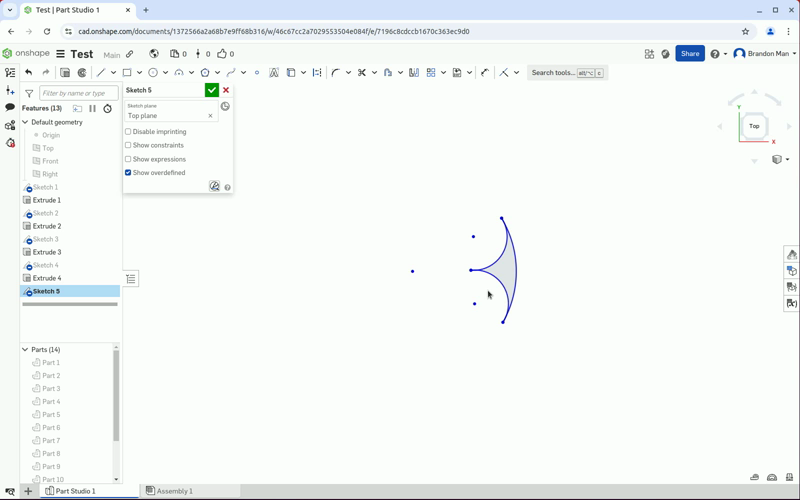
scroll(-6)
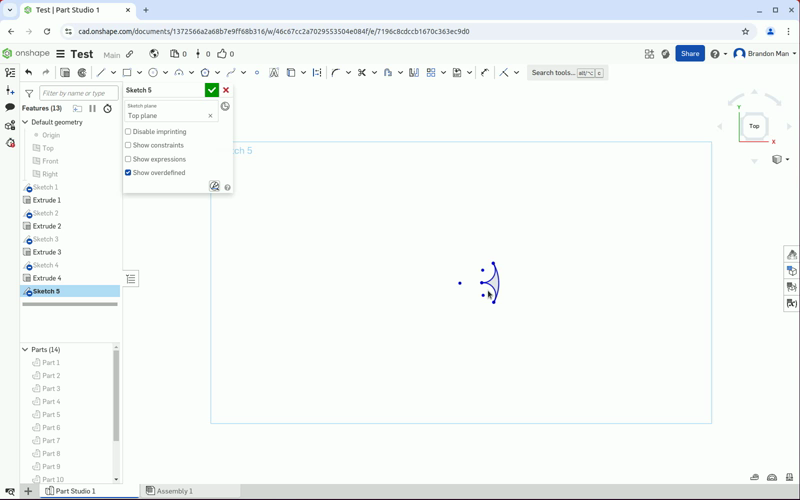
mouse_move(69, 352)
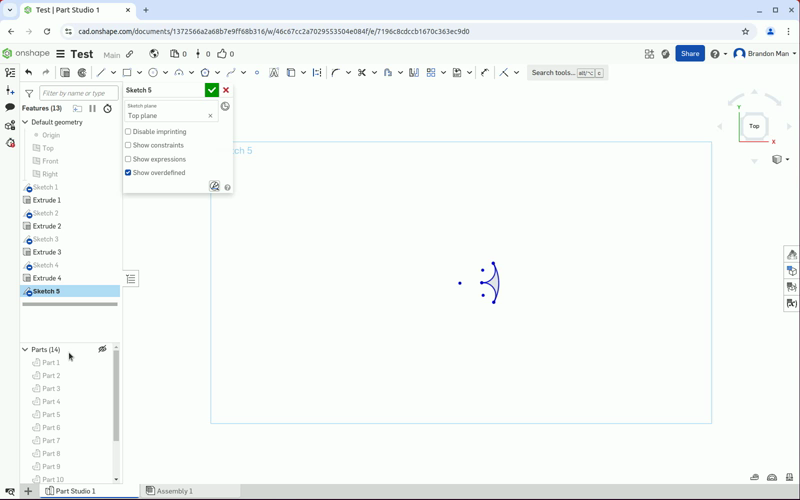
key(shift+y)
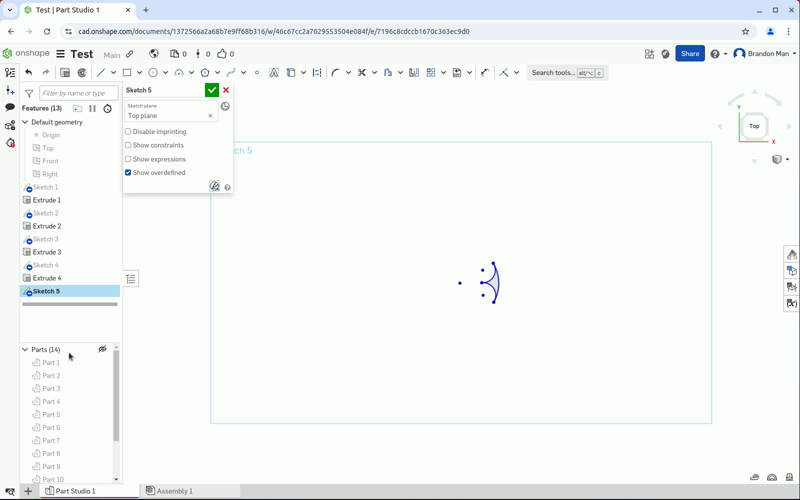
key(shift+e)
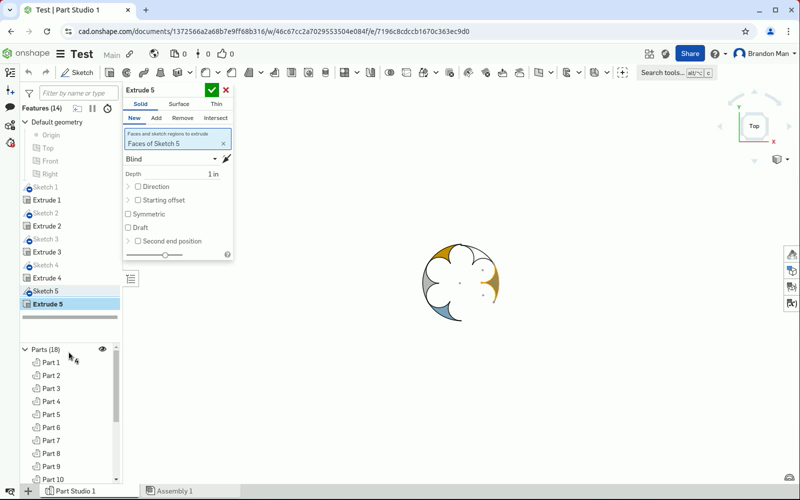
mouse_move(143, 106)
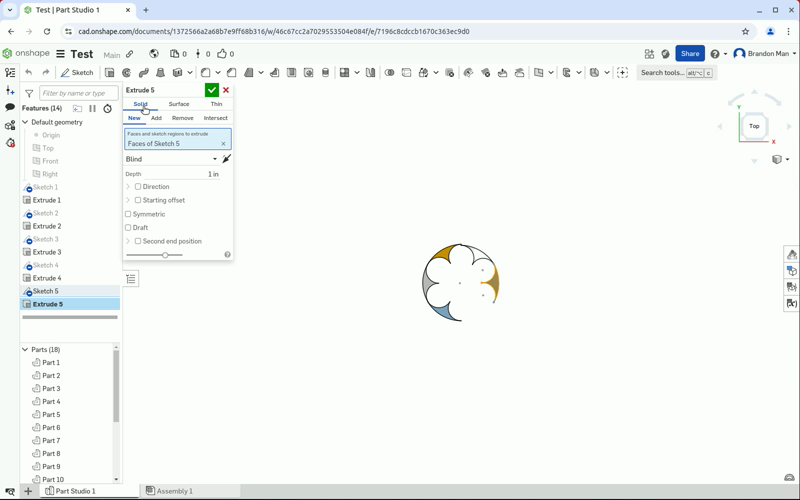
click(143, 106)
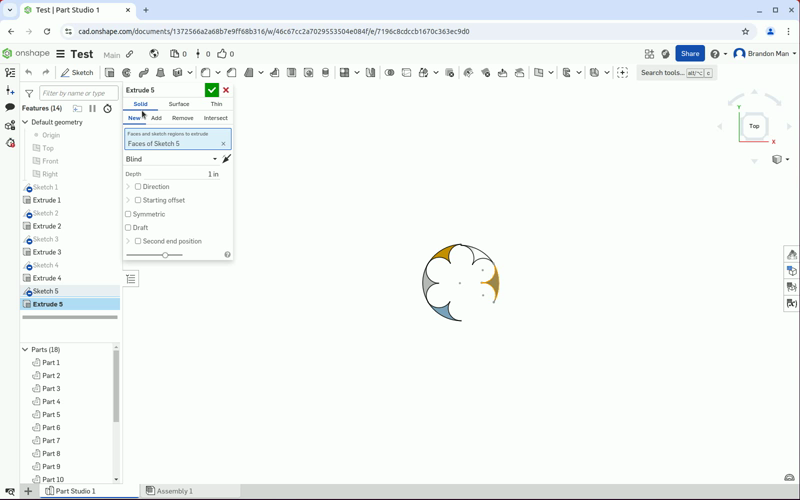
mouse_move(137, 120)
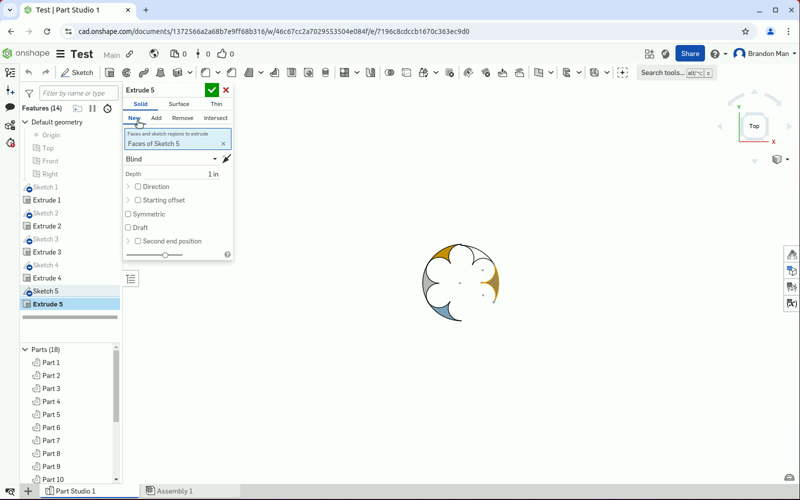
click(137, 120)
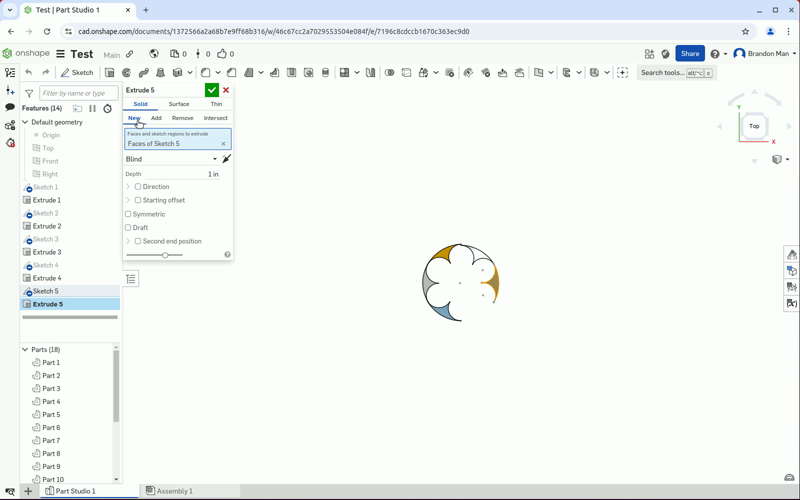
key(tab, 4)
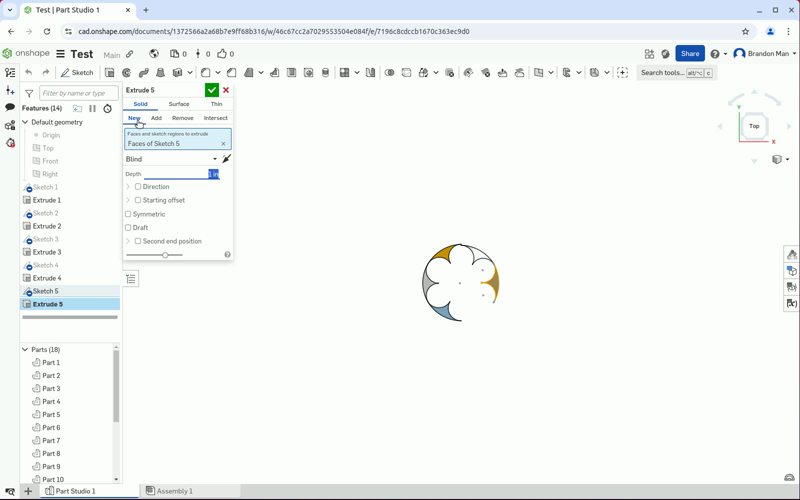
text(23.108)
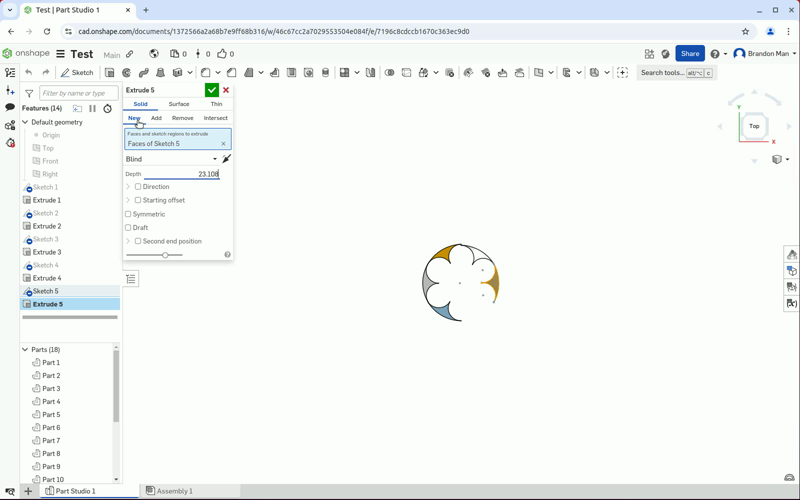
key(tab, 3)
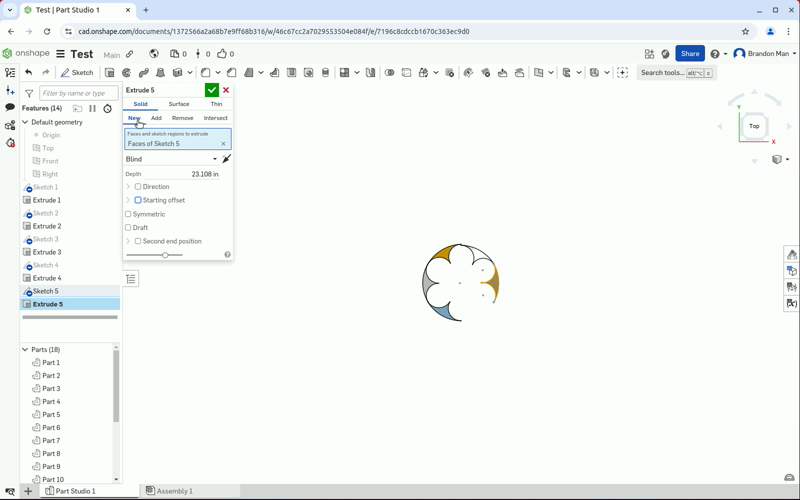
key(tab, 2)
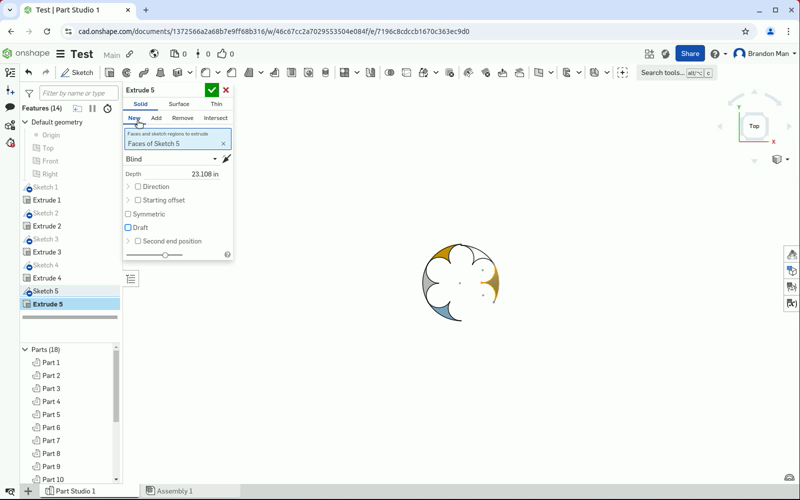
key(space)
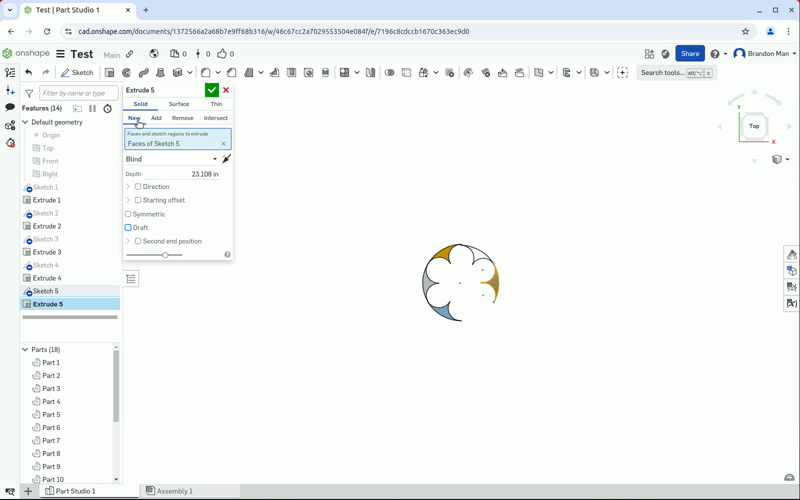
key(tab, 3)
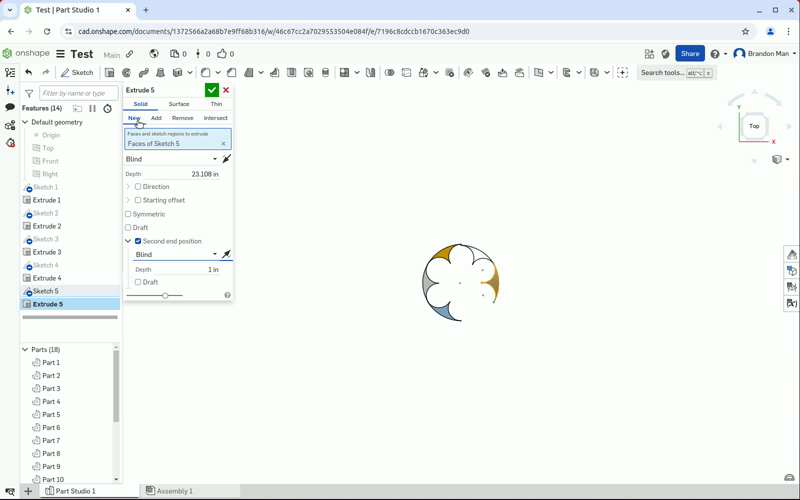
text(23.108)
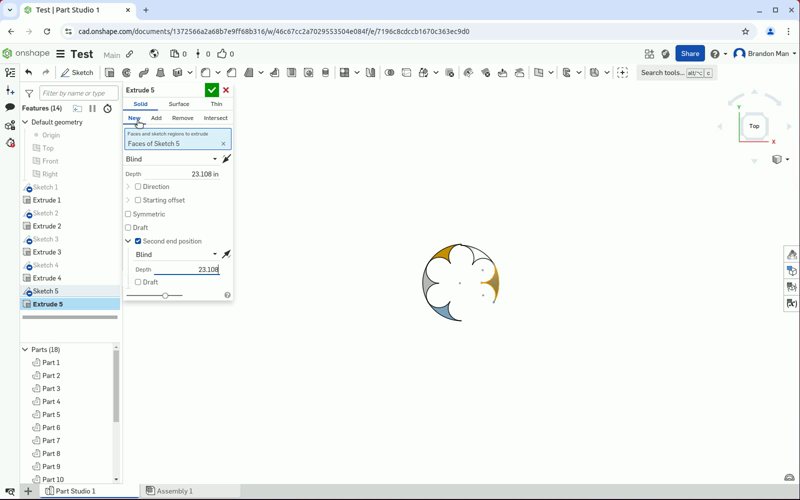
key(enter)
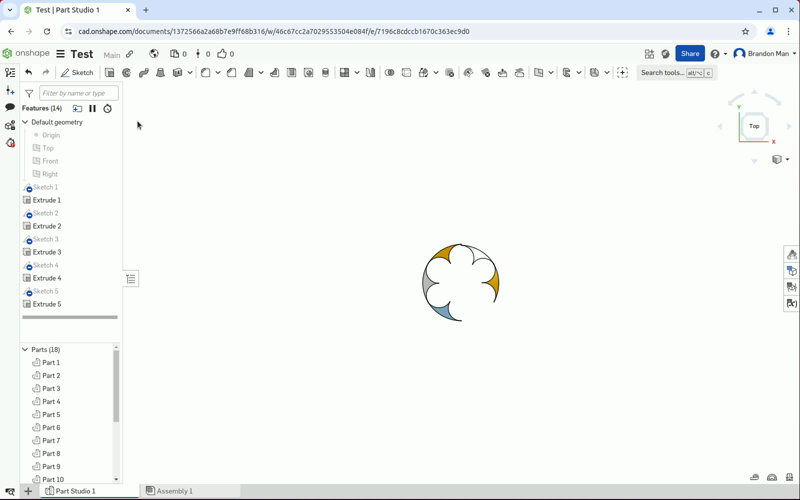
key(shift+h)
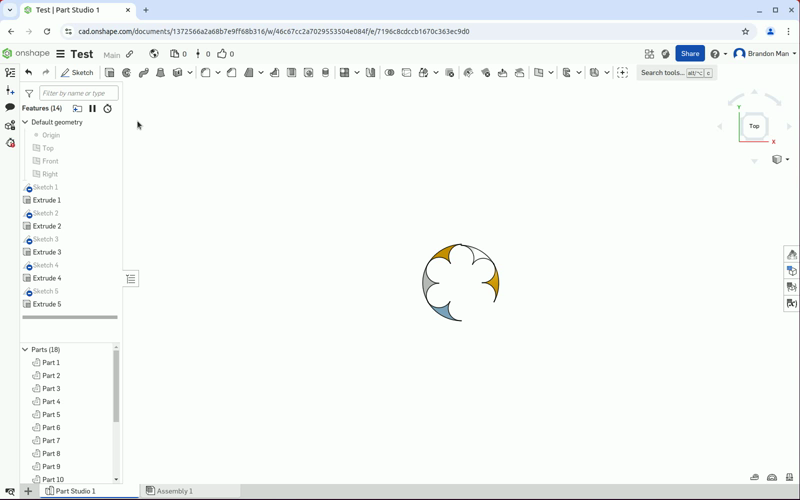
key(shift+h)
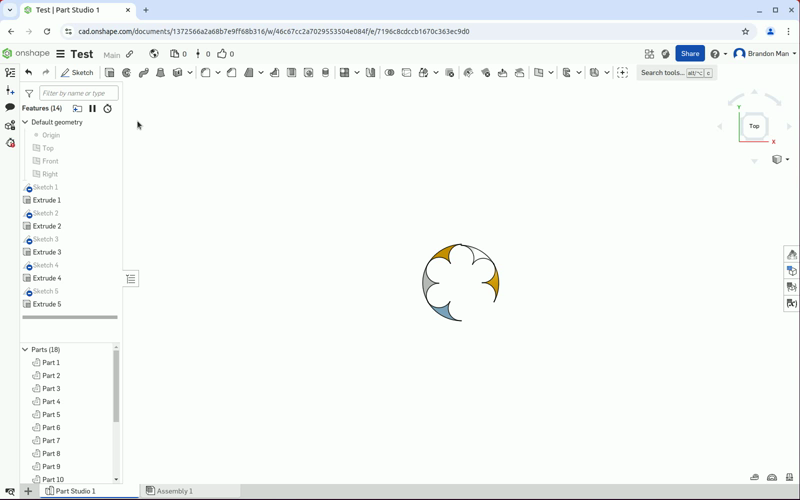
mouse_move(73, 189)
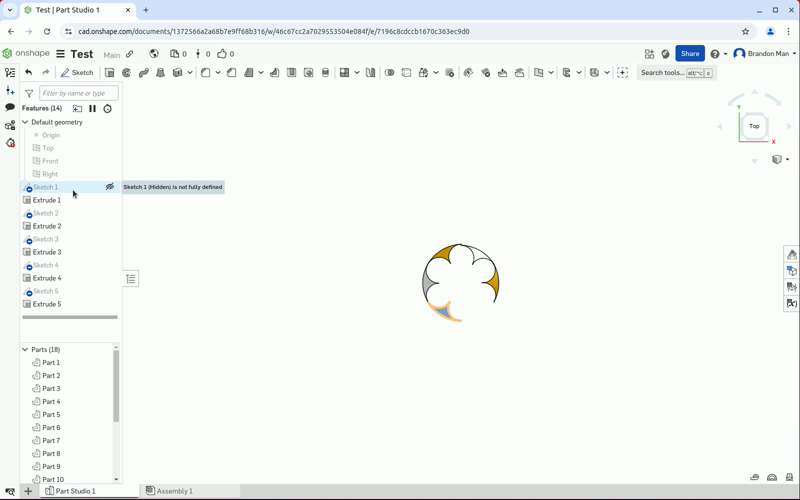
click(73, 189)
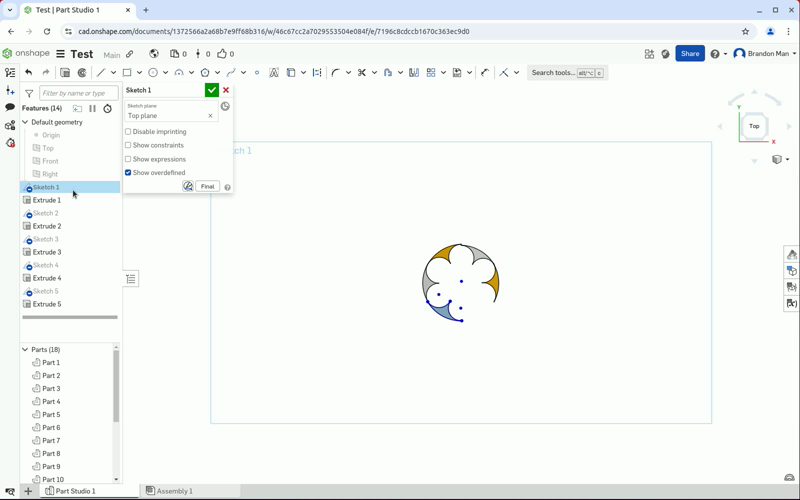
mouse_move(229, 92)
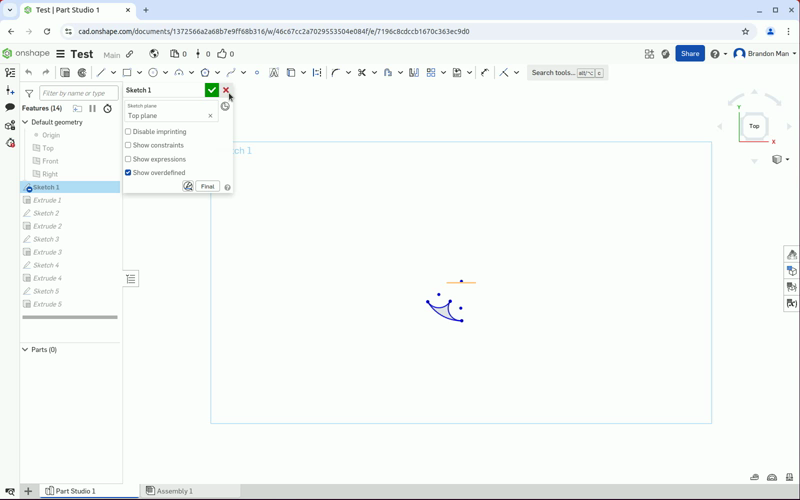
click(229, 92)
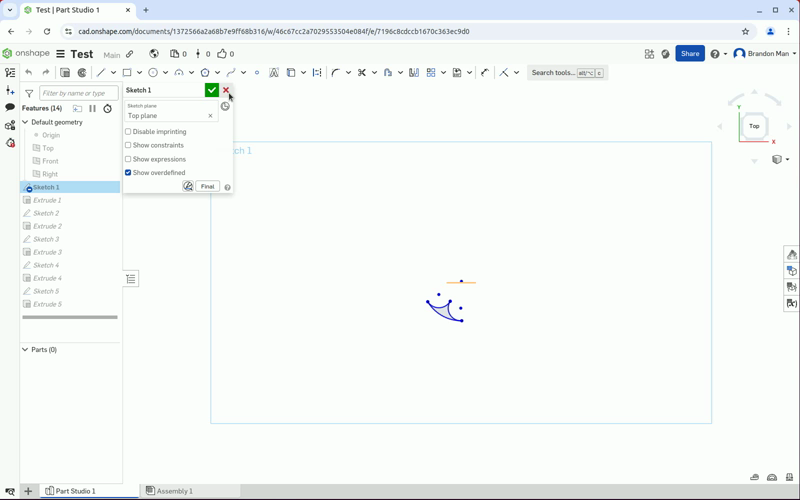
key(shift+s)
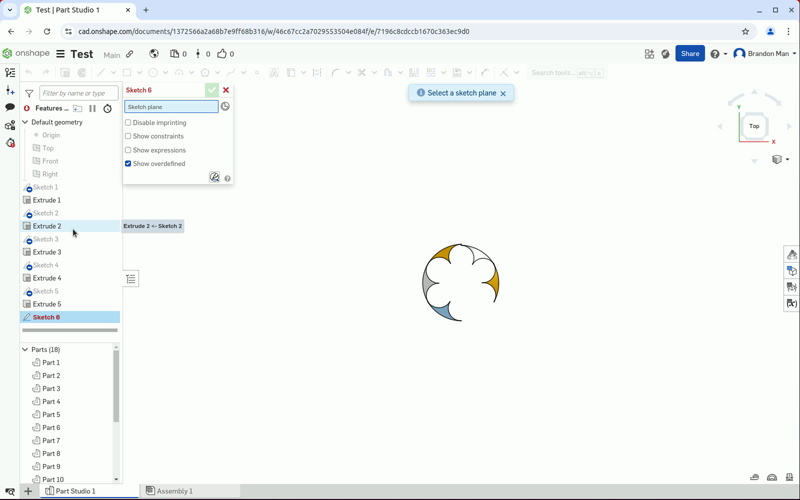
scroll(3)
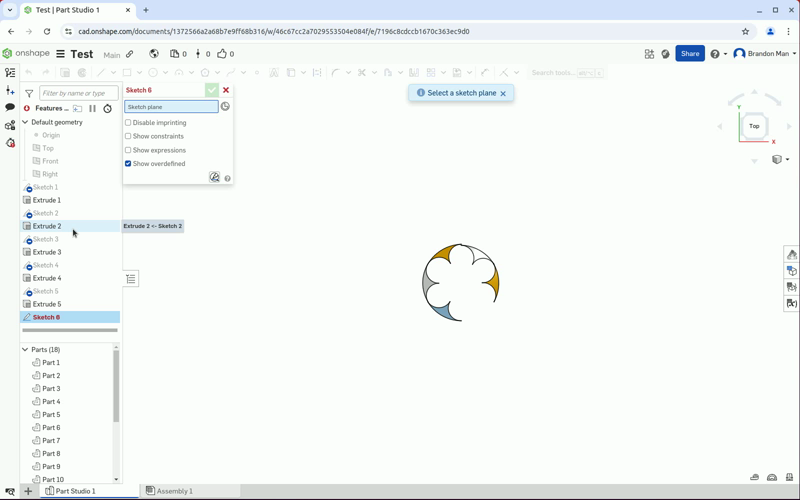
mouse_move(73, 150)
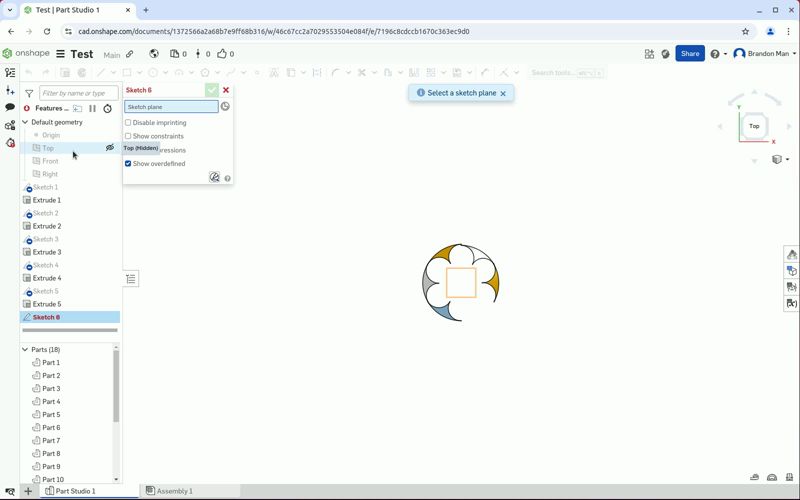
click(73, 150)
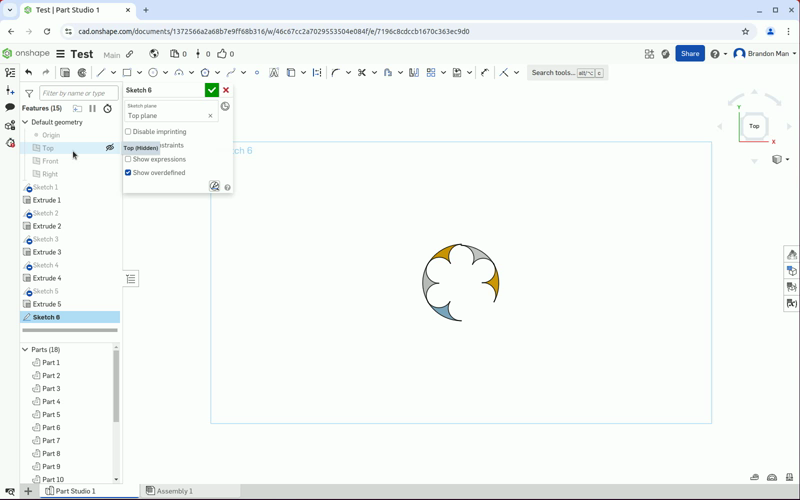
mouse_move(69, 352)
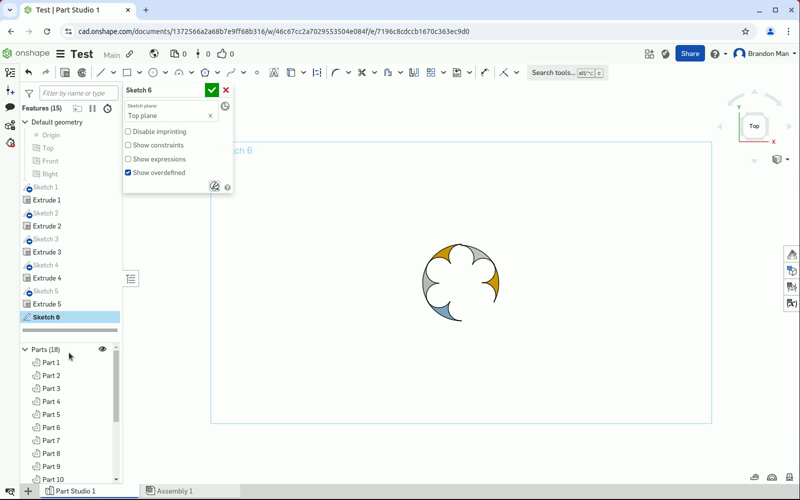
key(y)
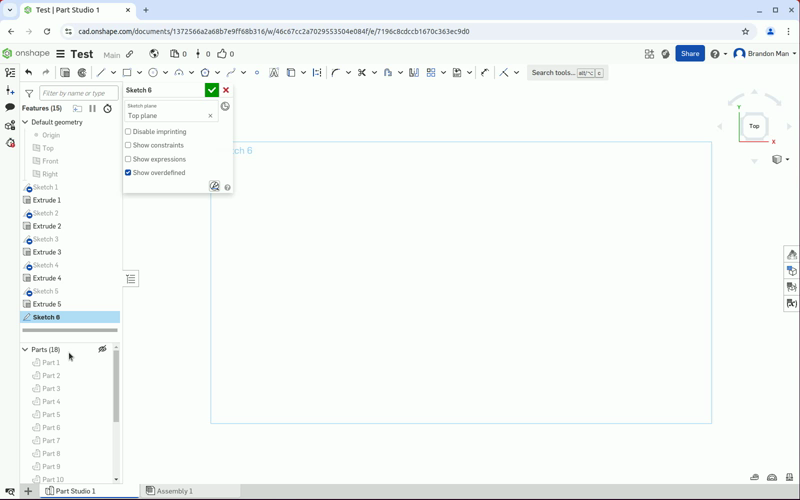
key(a)
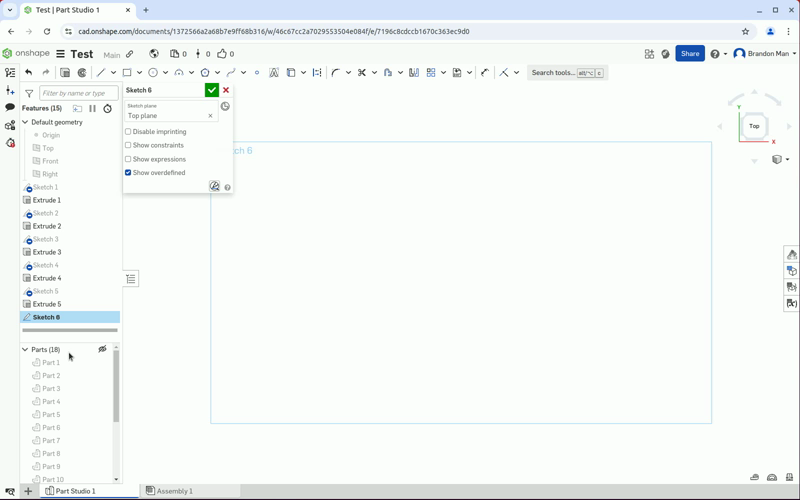
key_down(shift)
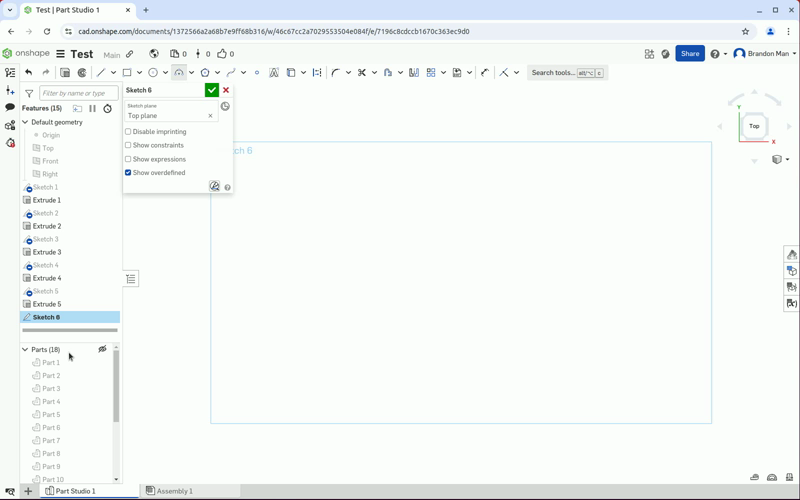
mouse_move(460, 320)
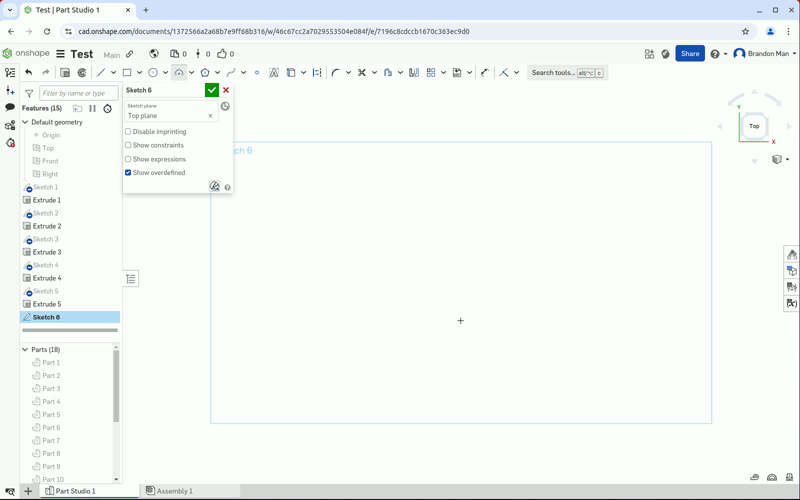
click(460, 320)
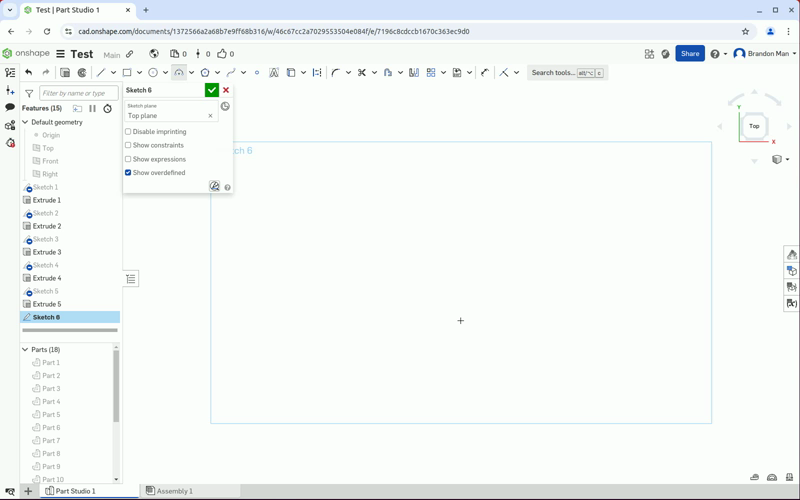
key_up(shift)
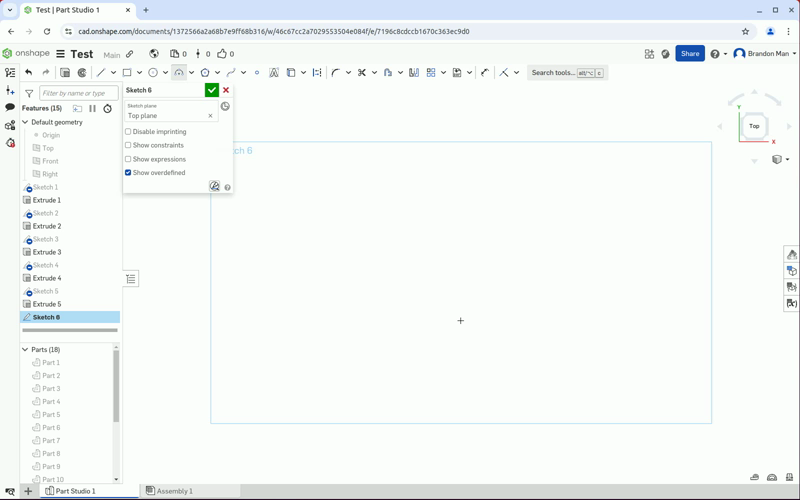
key_down(shift)
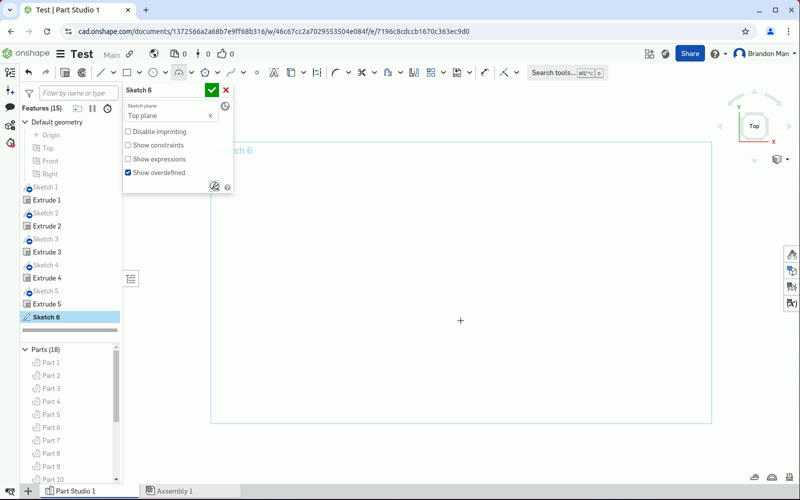
mouse_move(494, 300)
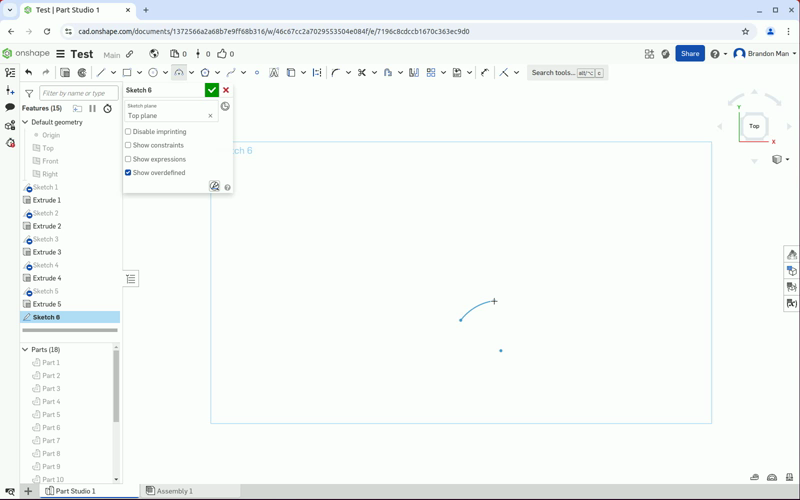
click(494, 300)
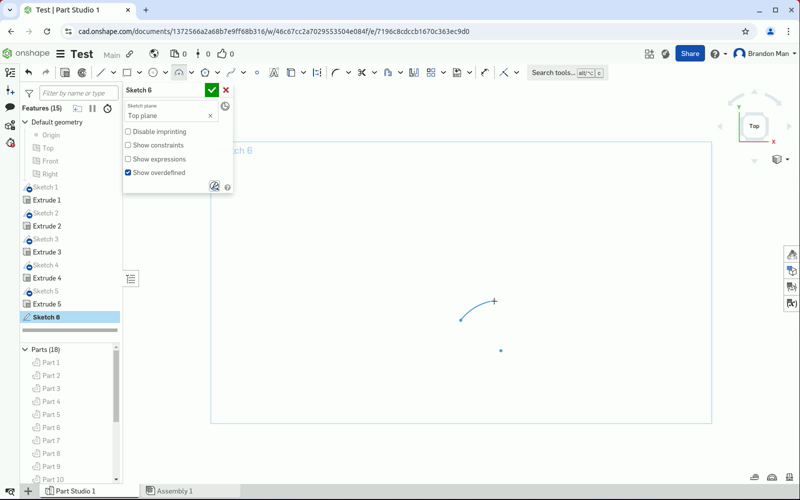
mouse_move(480, 315)
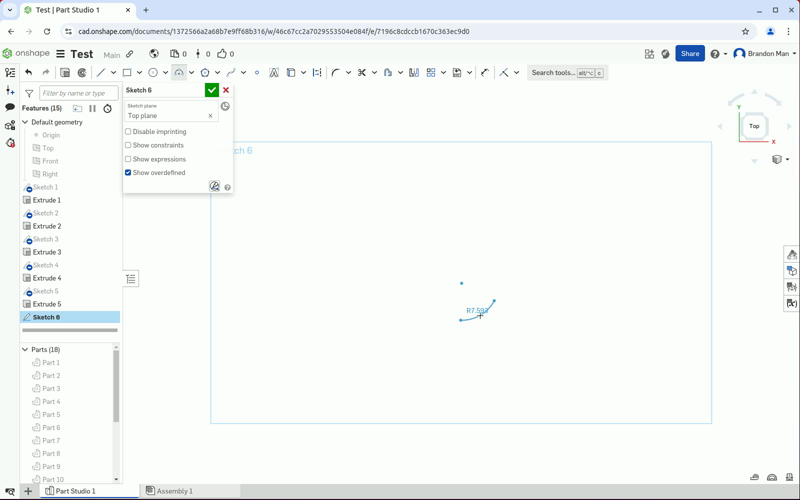
click(480, 315)
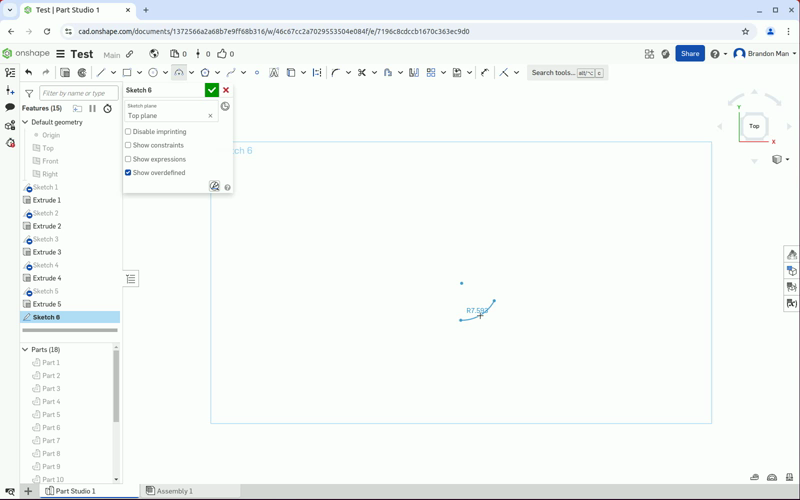
key_up(shift)
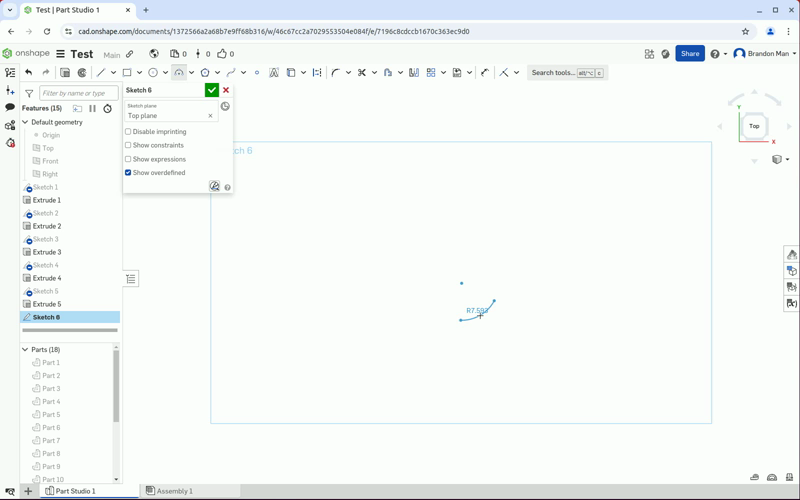
mouse_move(494, 300)
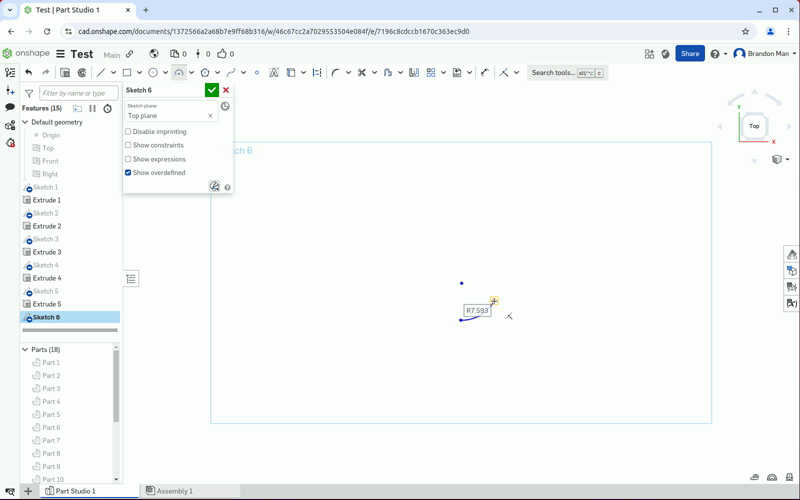
click(494, 300)
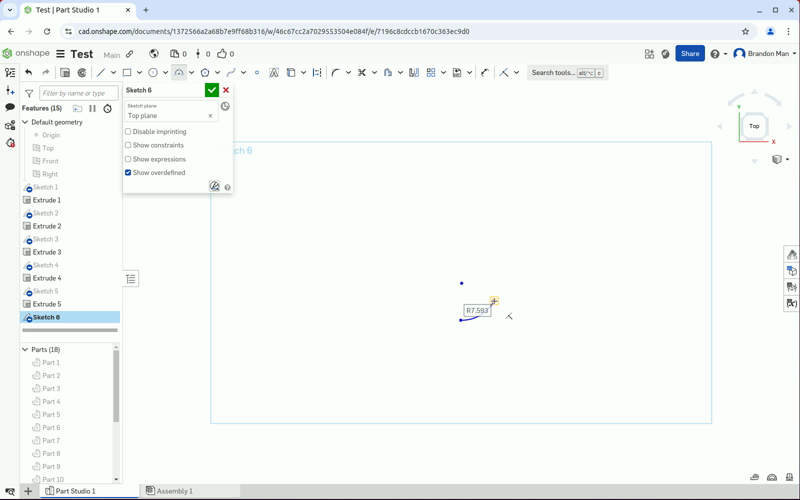
key_down(shift)
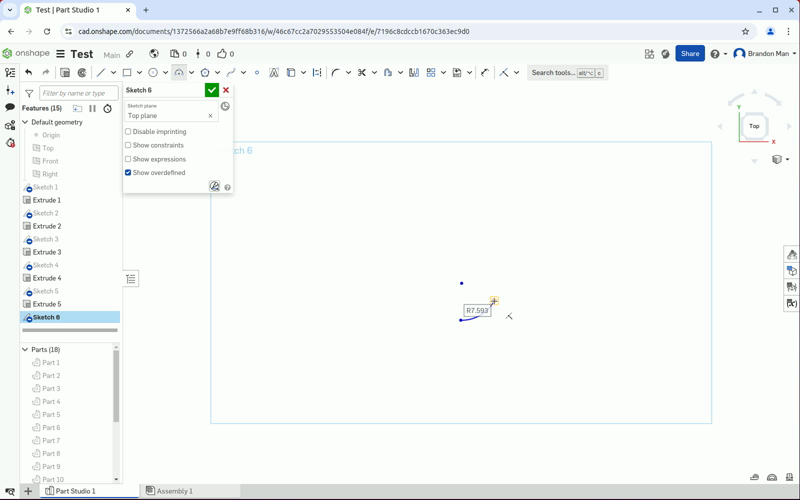
mouse_move(471, 300)
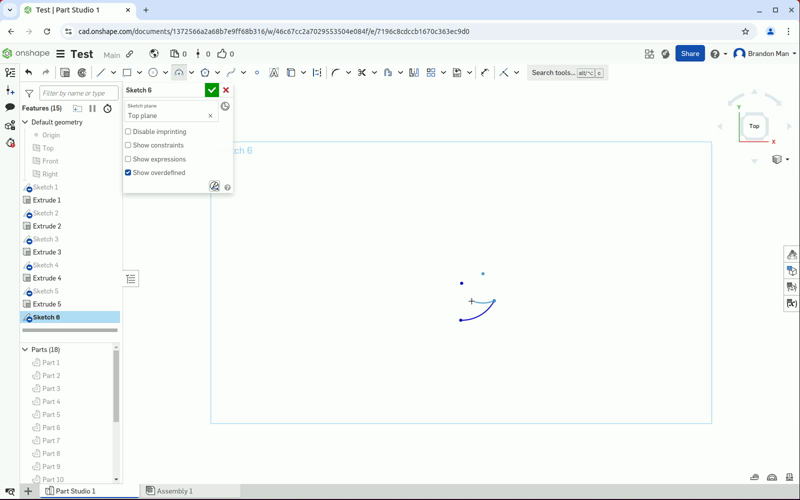
click(471, 300)
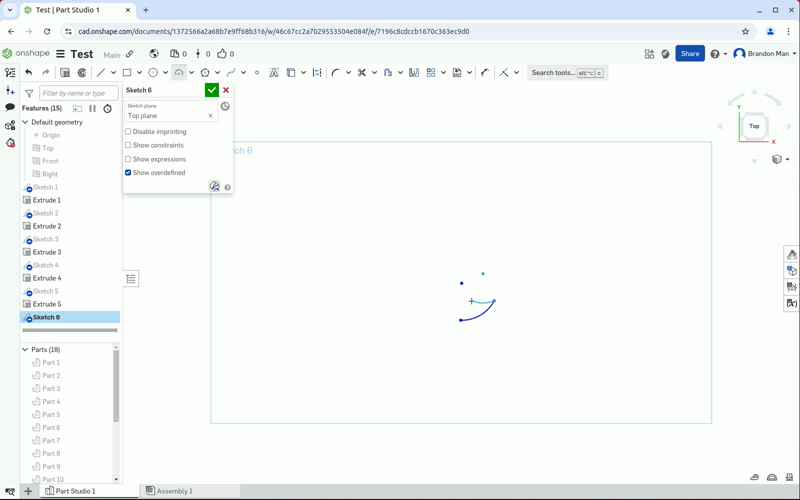
mouse_move(483, 307)
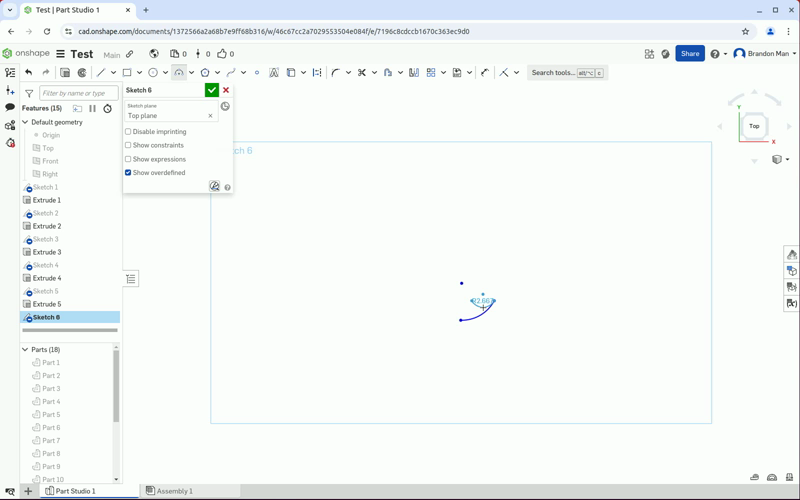
click(483, 307)
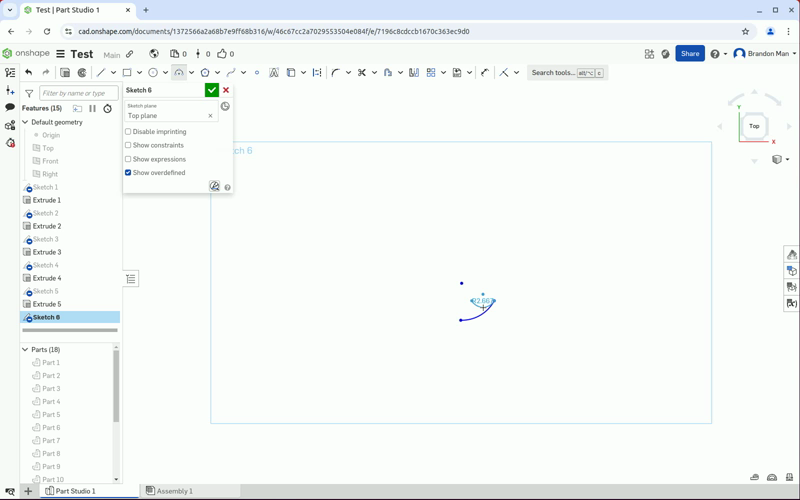
key_up(shift)
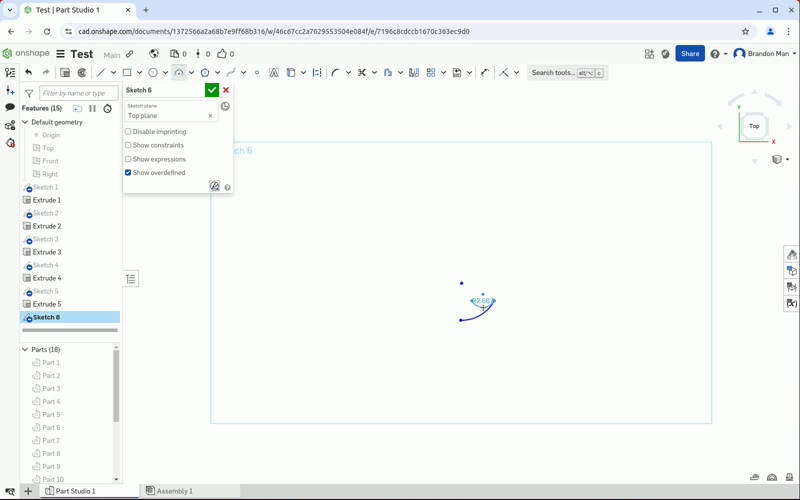
mouse_move(471, 300)
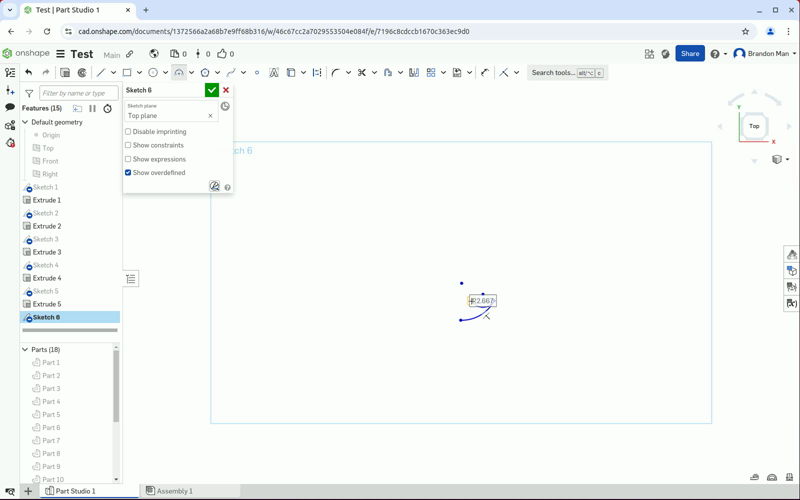
click(471, 300)
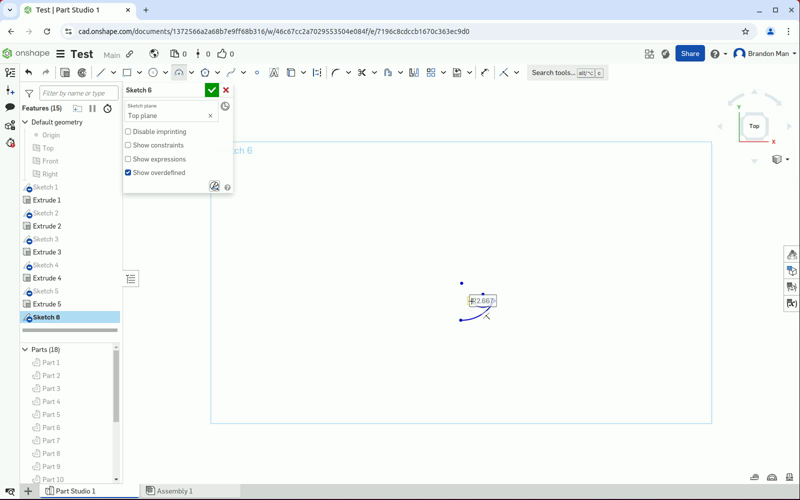
mouse_move(460, 320)
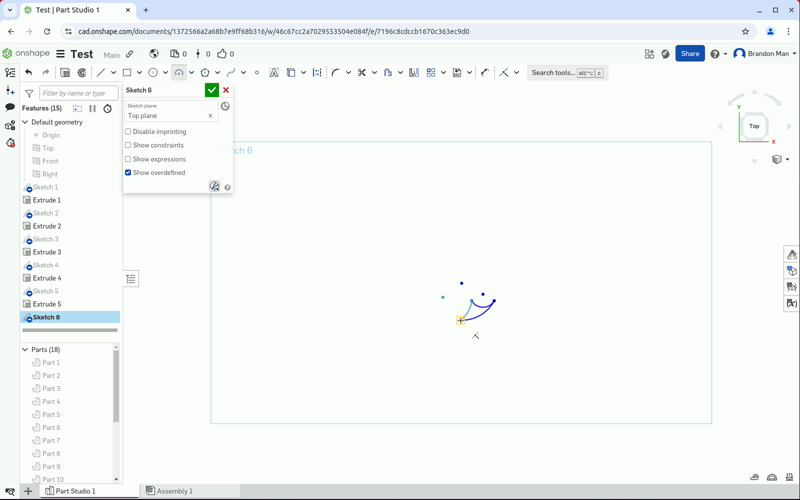
click(460, 320)
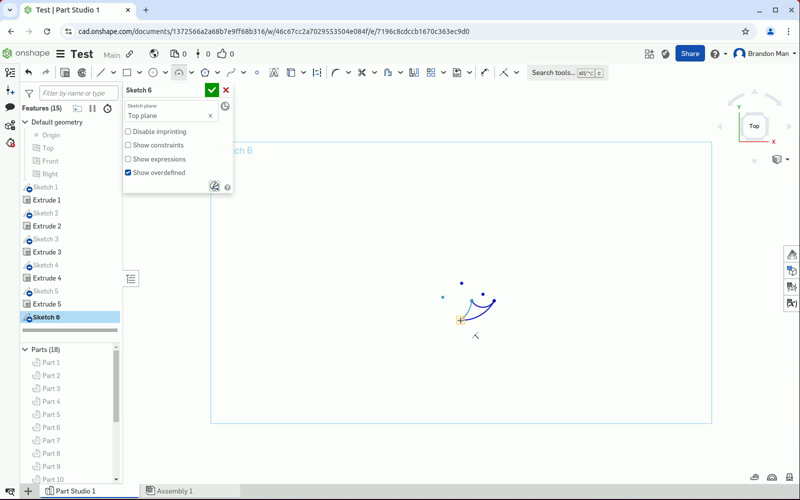
key_down(shift)
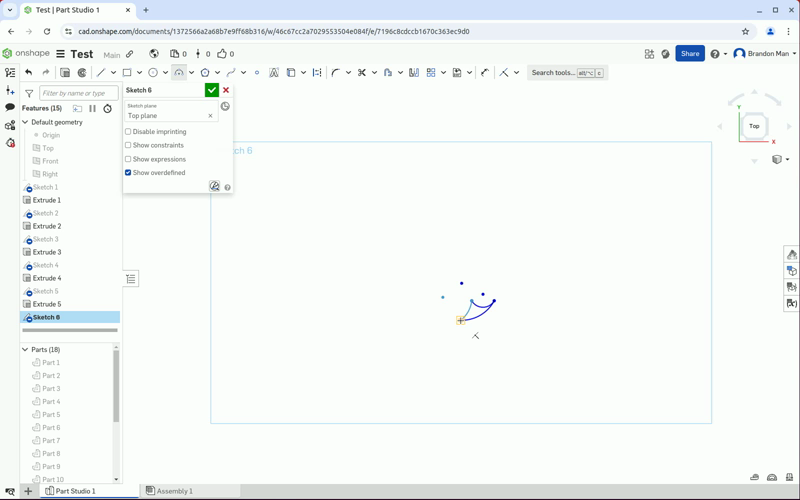
mouse_move(472, 313)
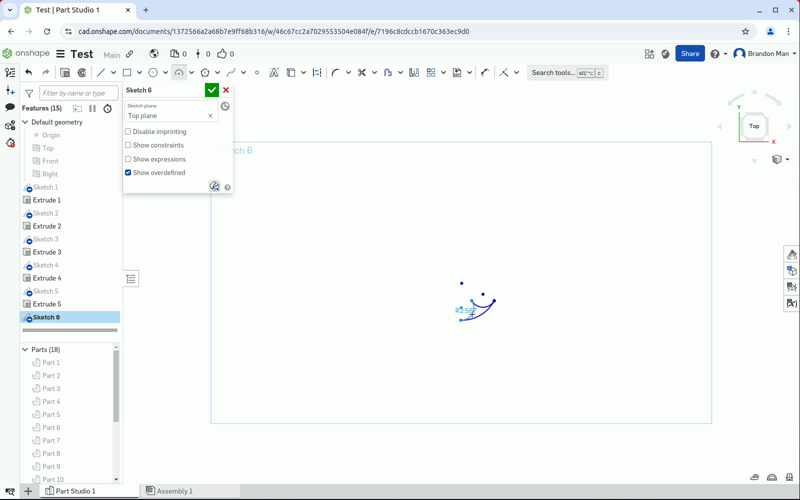
click(472, 313)
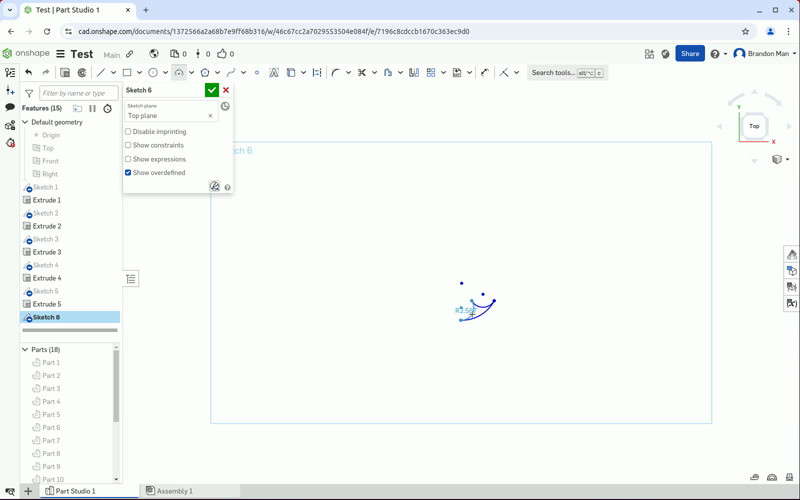
key_up(shift)
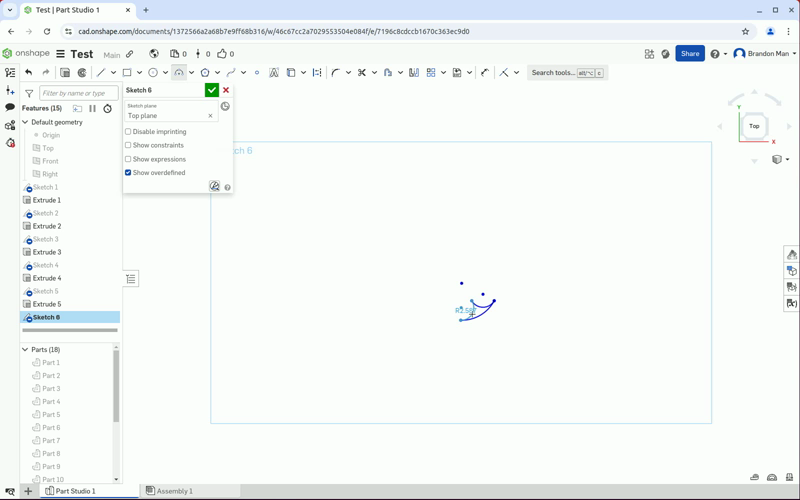
key(esc)
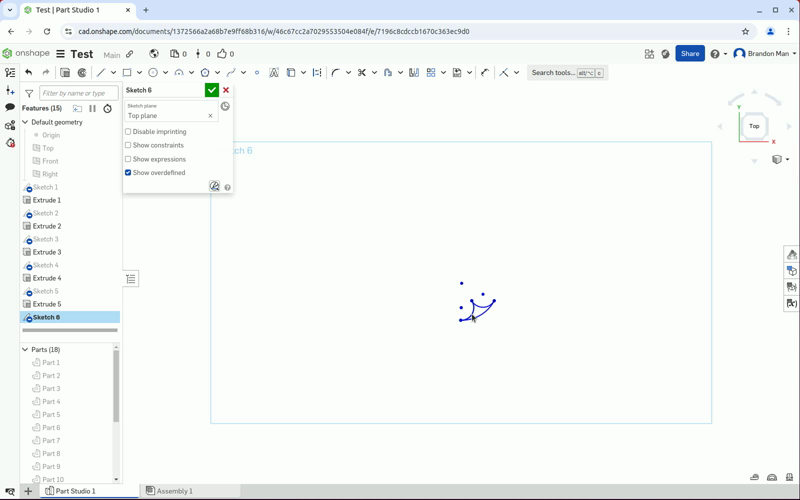
mouse_move(477, 304)
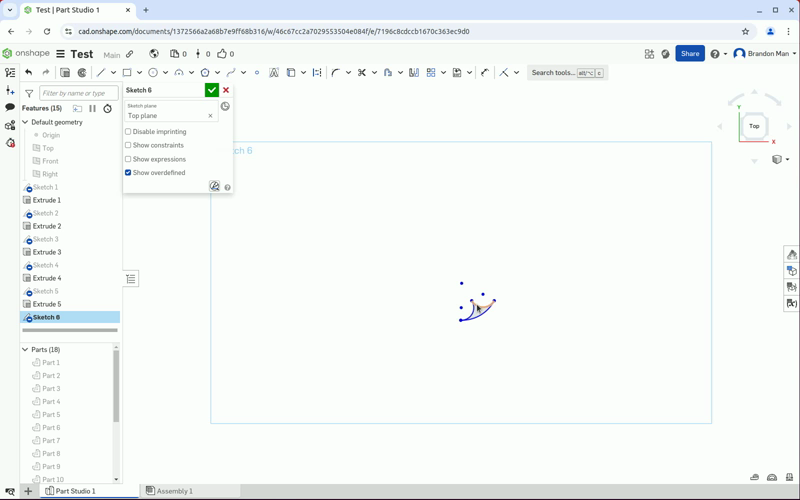
scroll(6)
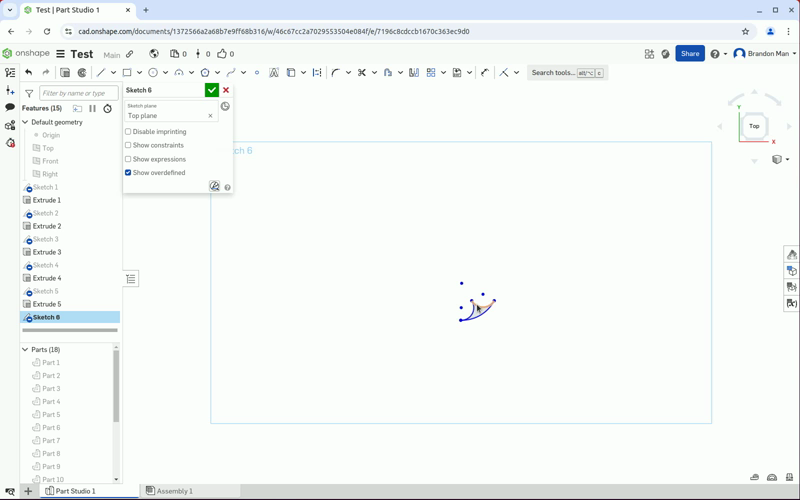
scroll(6)
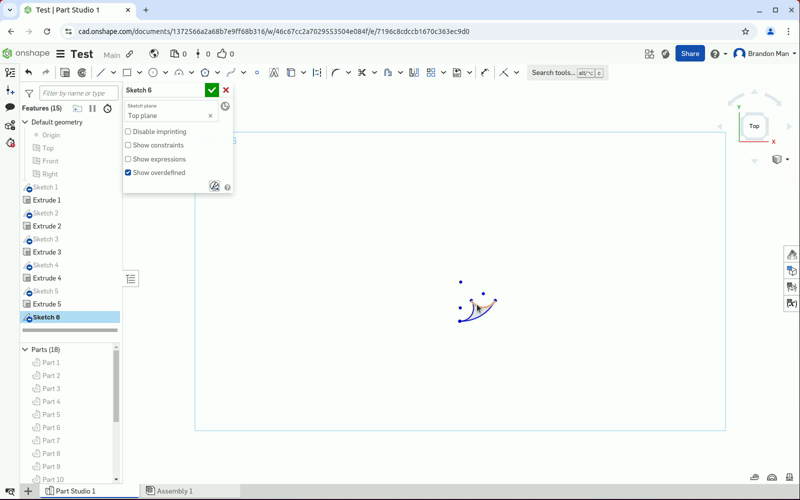
scroll(6)
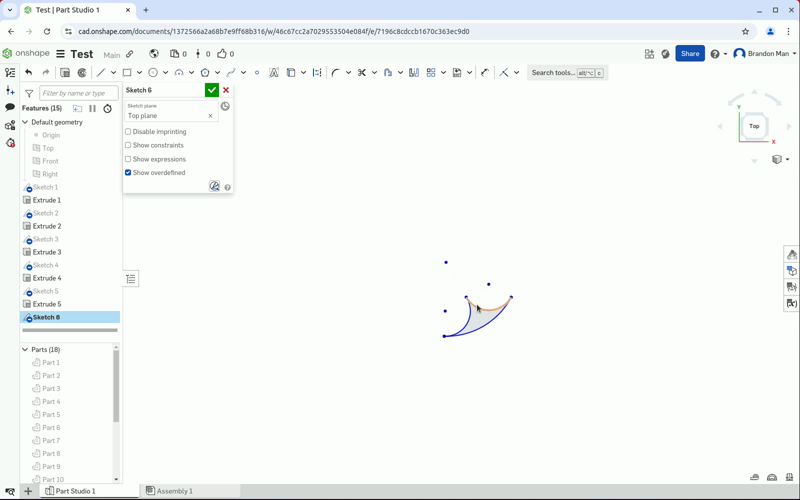
scroll(6)
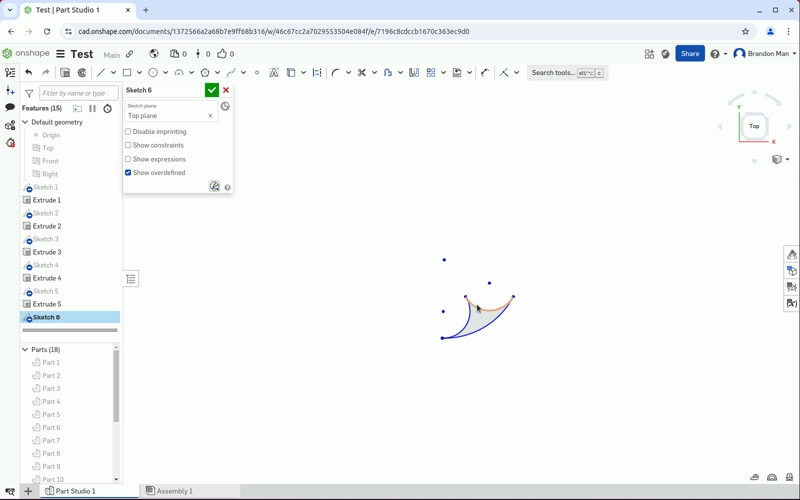
scroll(6)
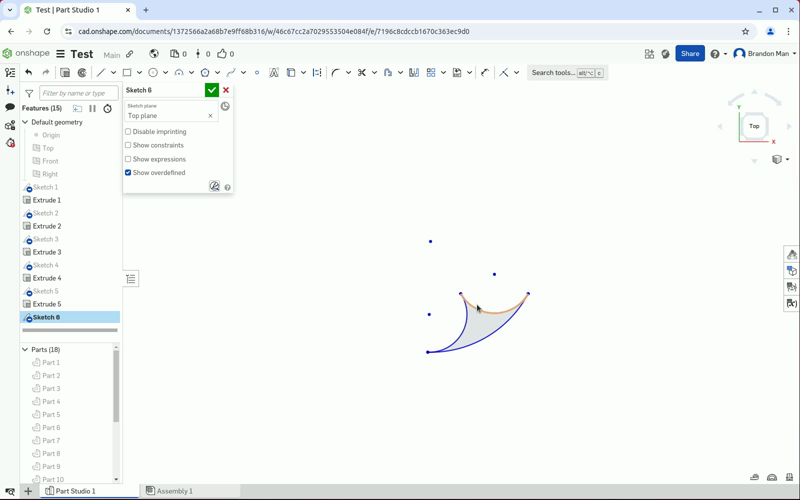
scroll(6)
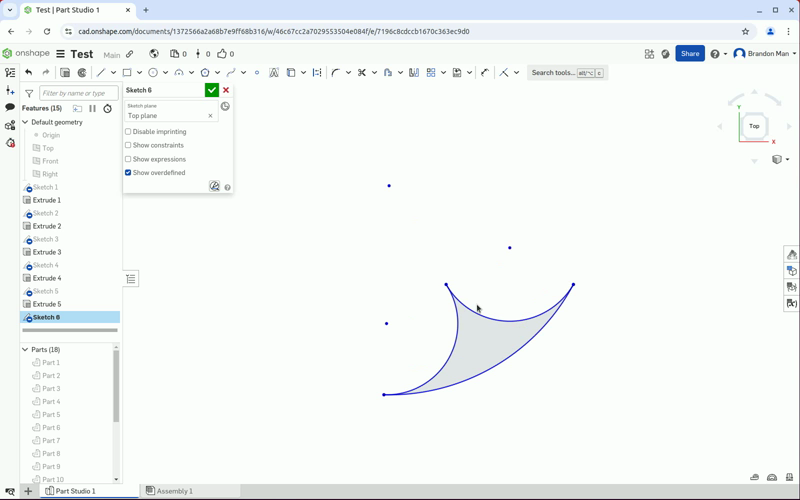
scroll(6)
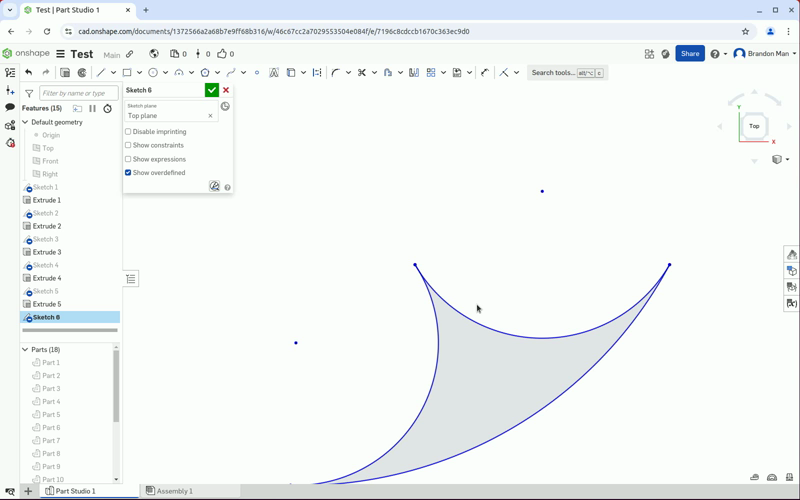
click(477, 304)
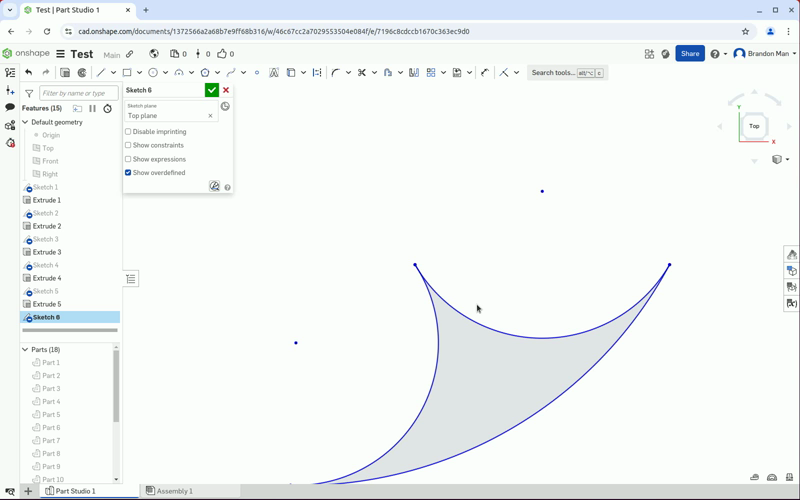
scroll(-6)
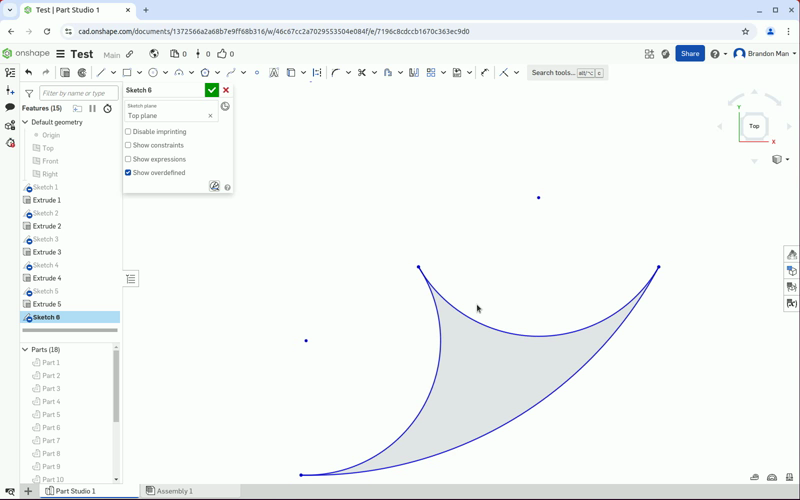
scroll(-6)
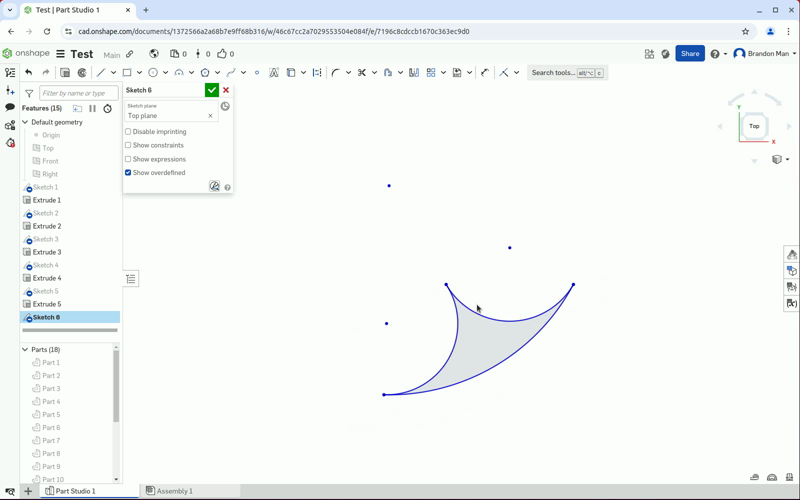
scroll(-6)
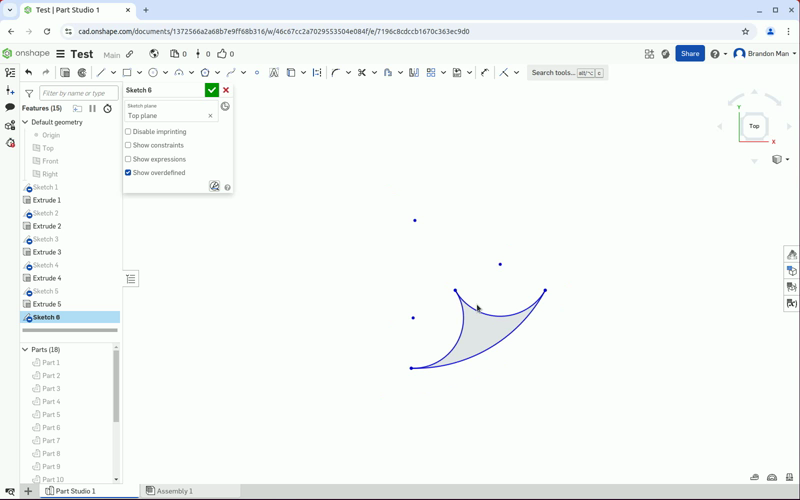
scroll(-6)
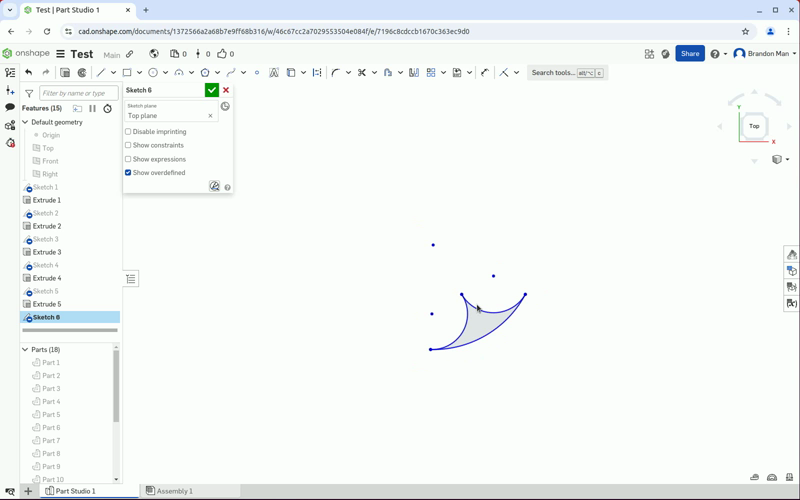
scroll(-6)
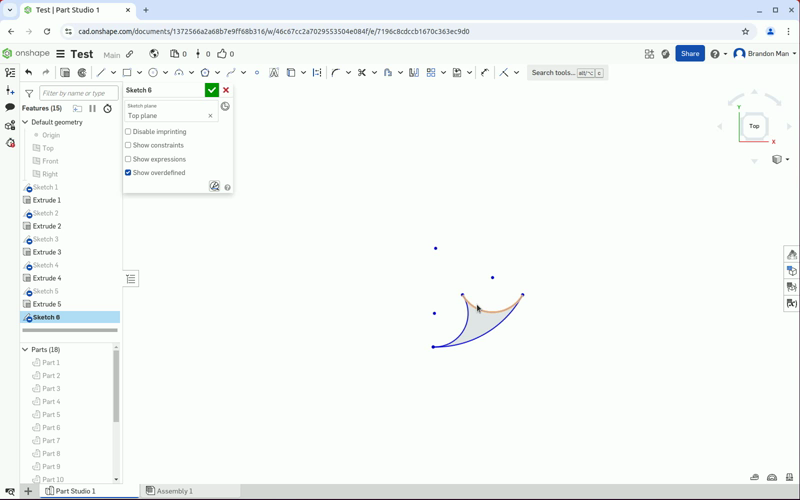
scroll(-6)
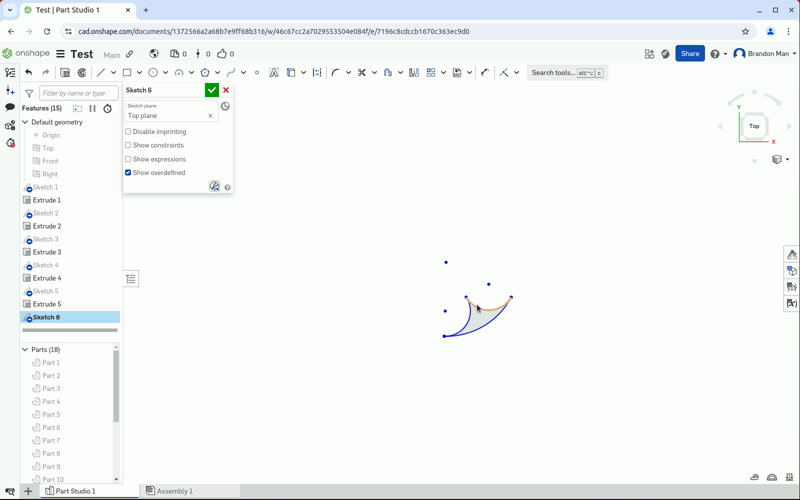
scroll(-6)
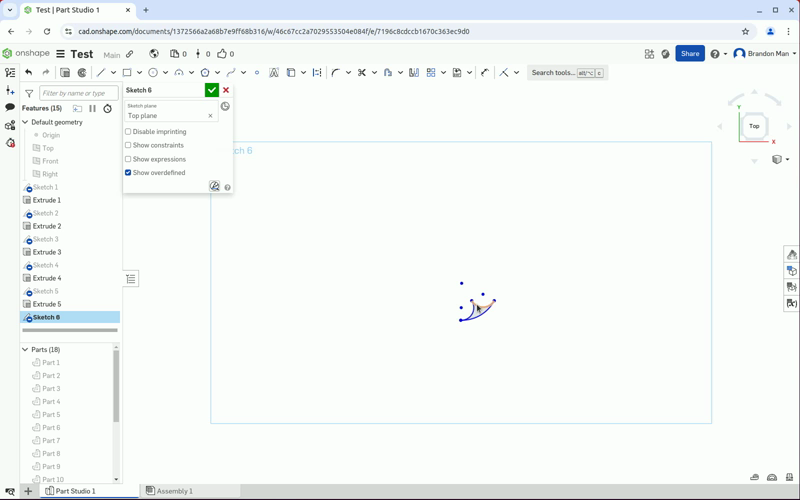
mouse_move(69, 352)
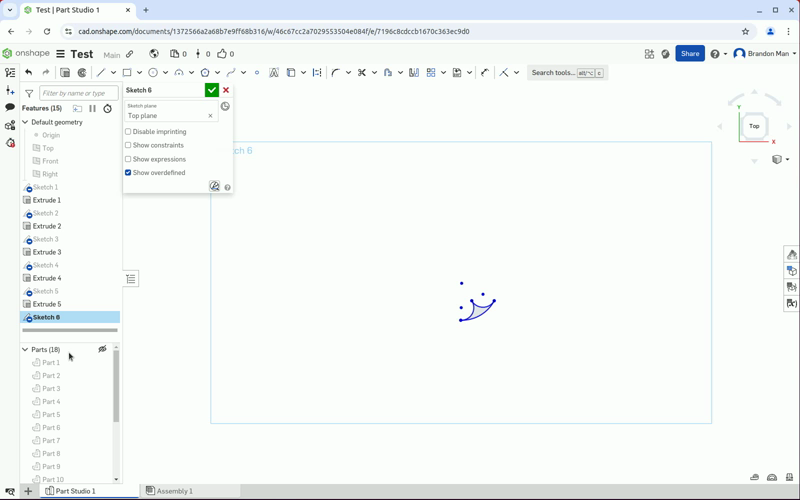
key(shift+y)
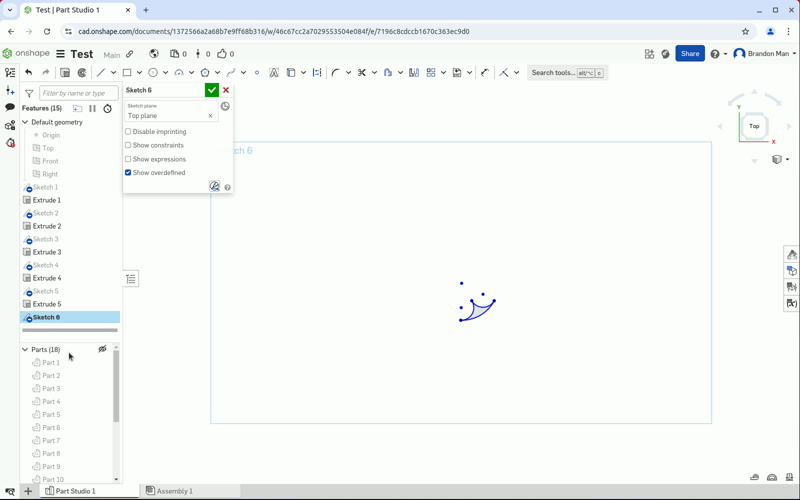
key(shift+e)
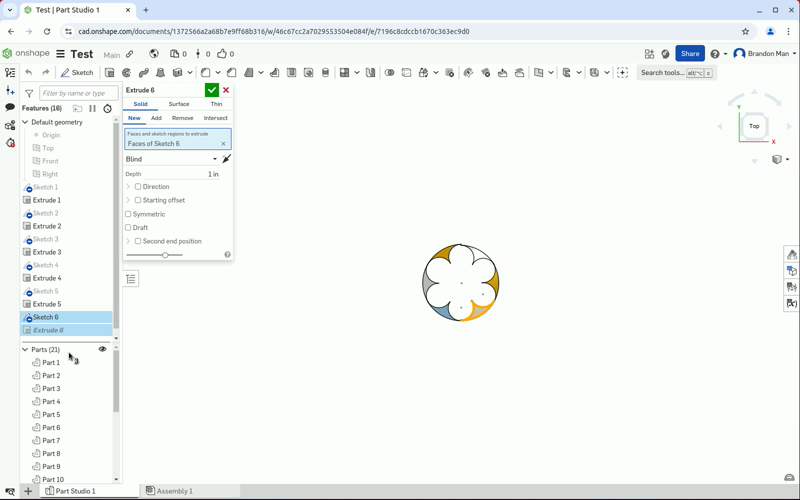
mouse_move(143, 106)
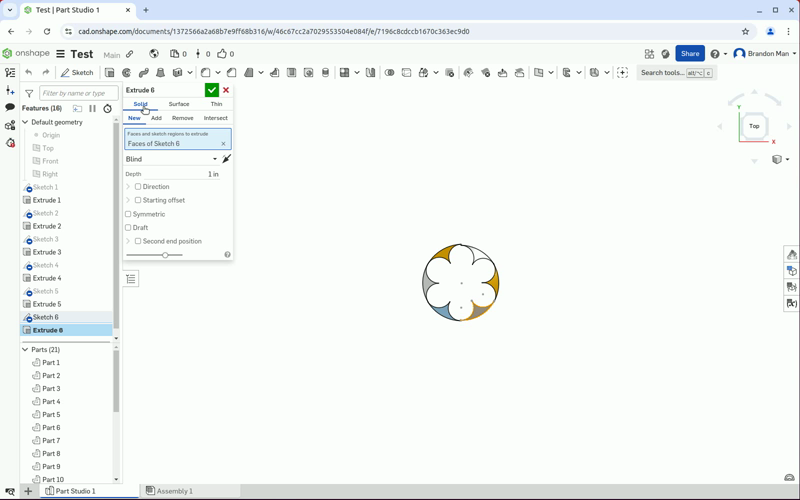
click(143, 106)
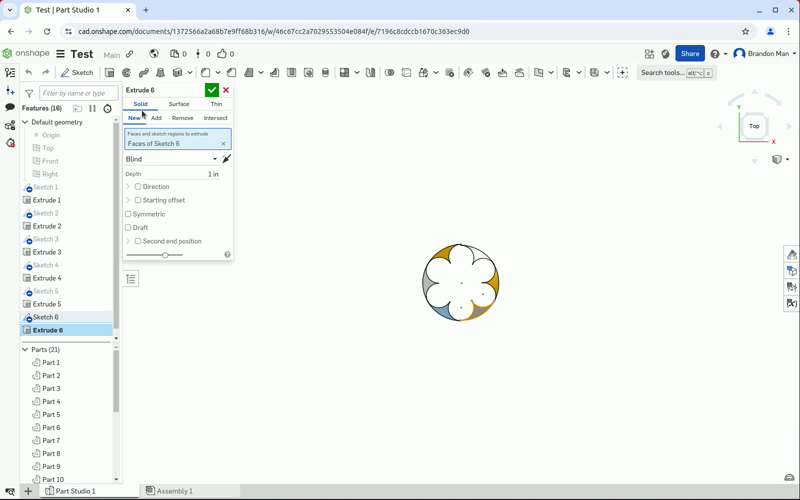
mouse_move(137, 120)
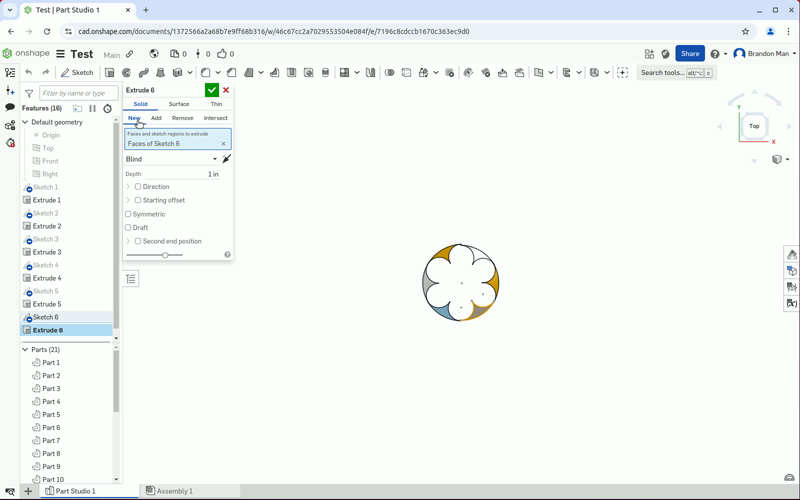
click(137, 120)
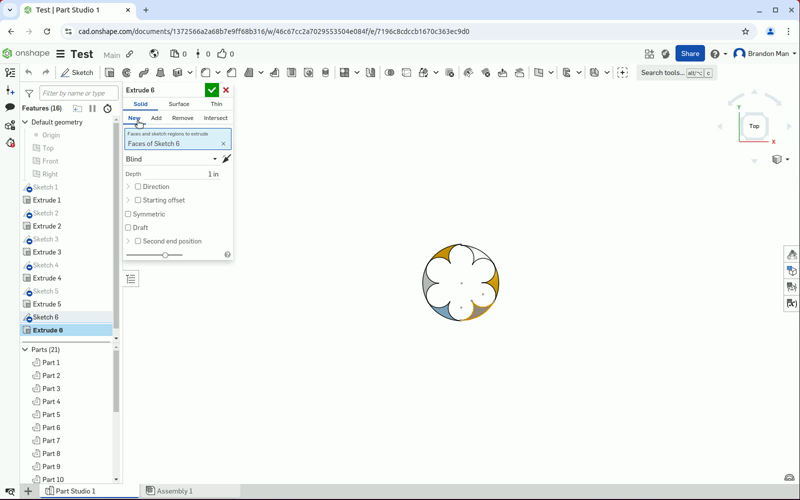
key(tab, 4)
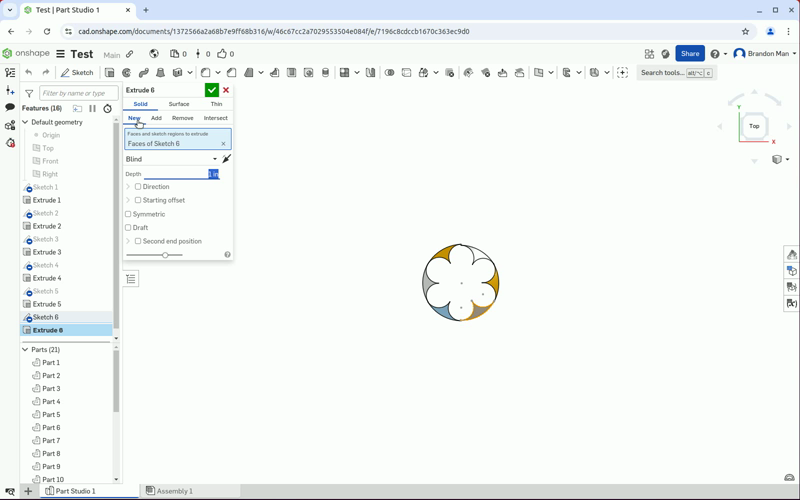
text(23.108)
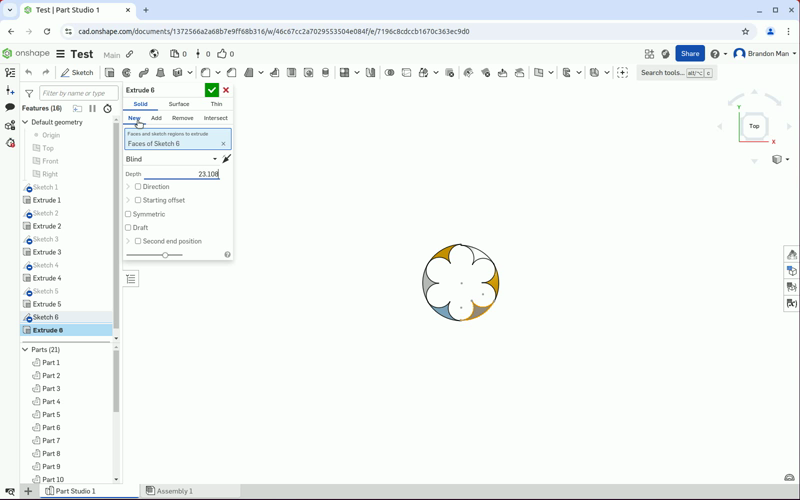
key(tab, 3)
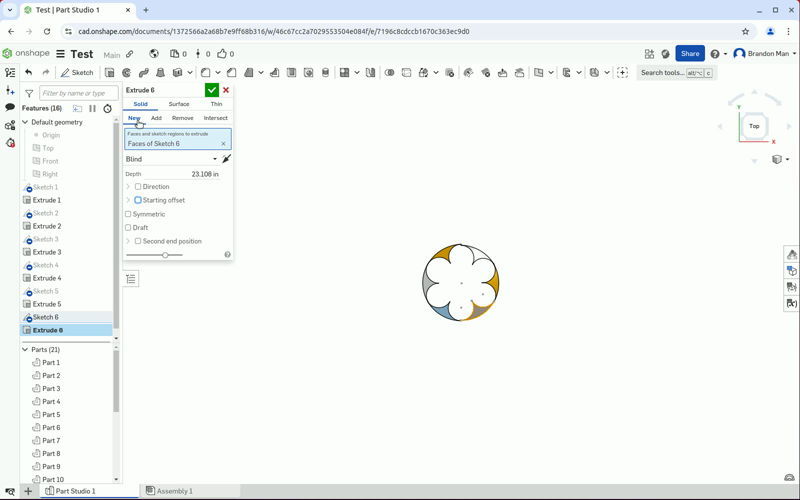
key(tab, 2)
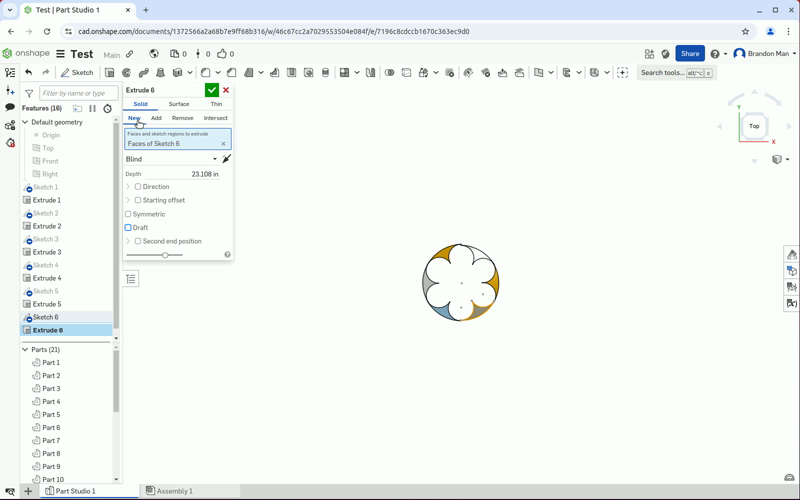
key(space)
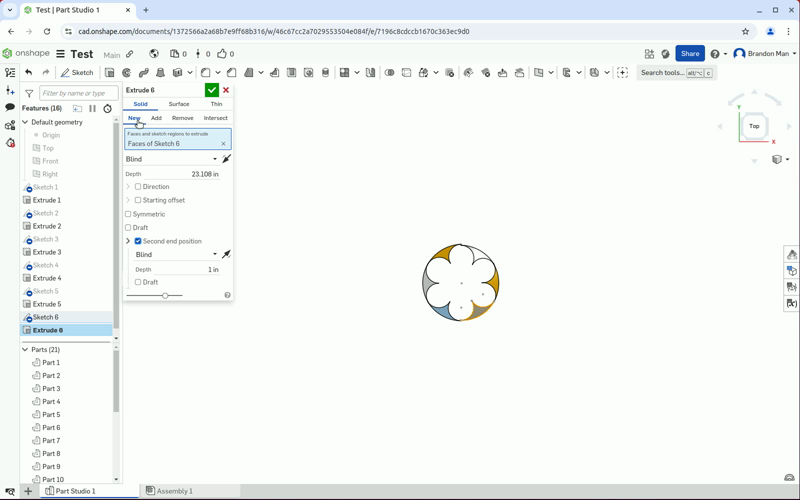
key(tab, 3)
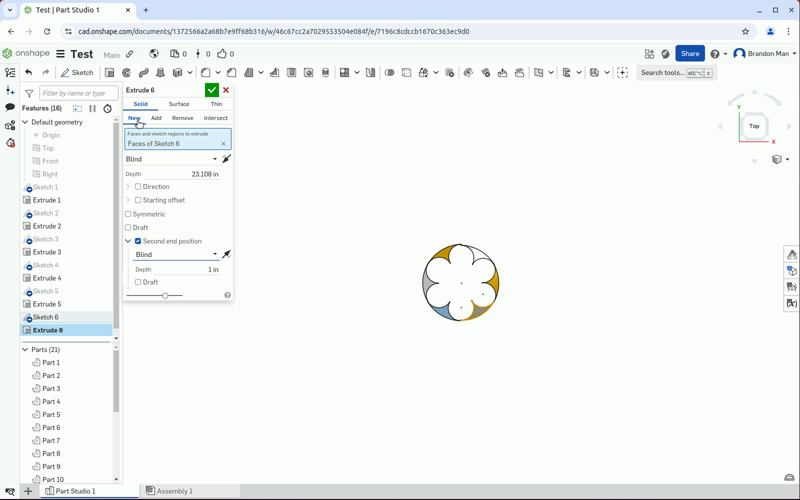
text(23.108)
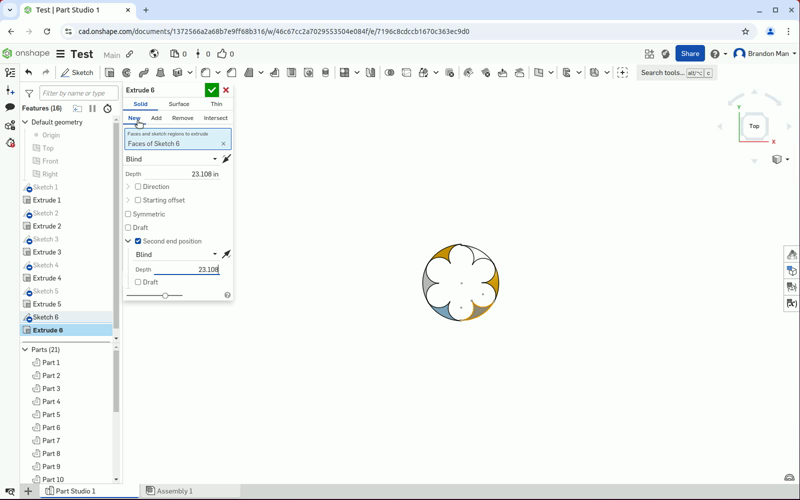
key(enter)
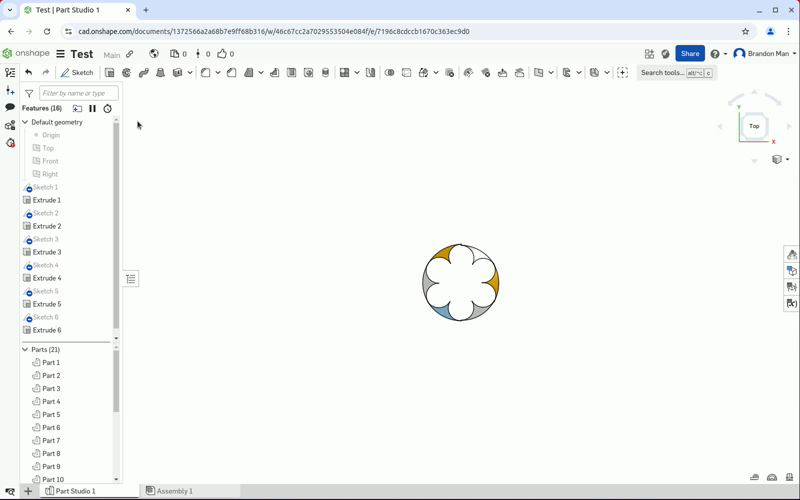
key(shift+h)
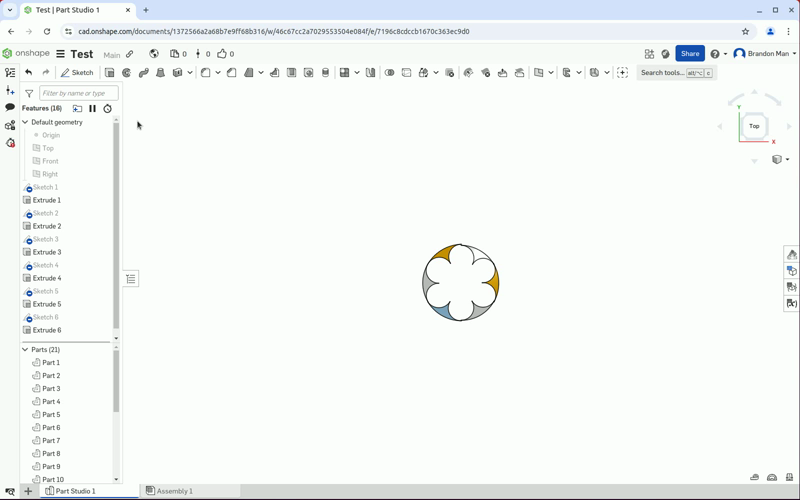
key(shift+h)
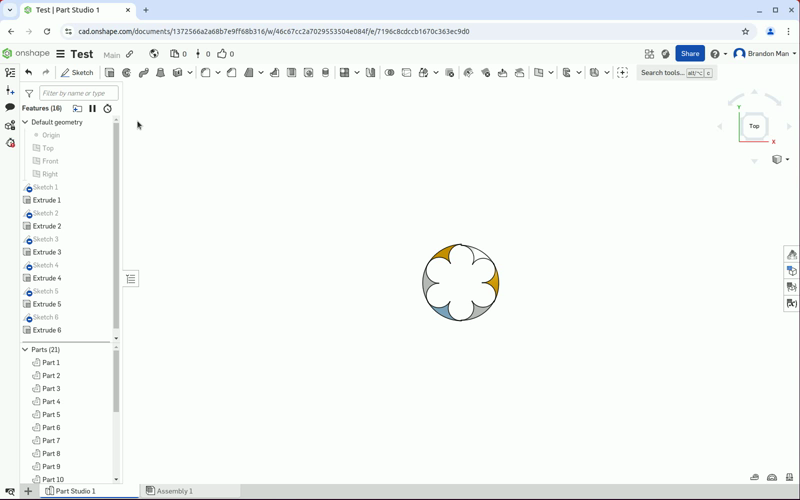
mouse_move(69, 189)
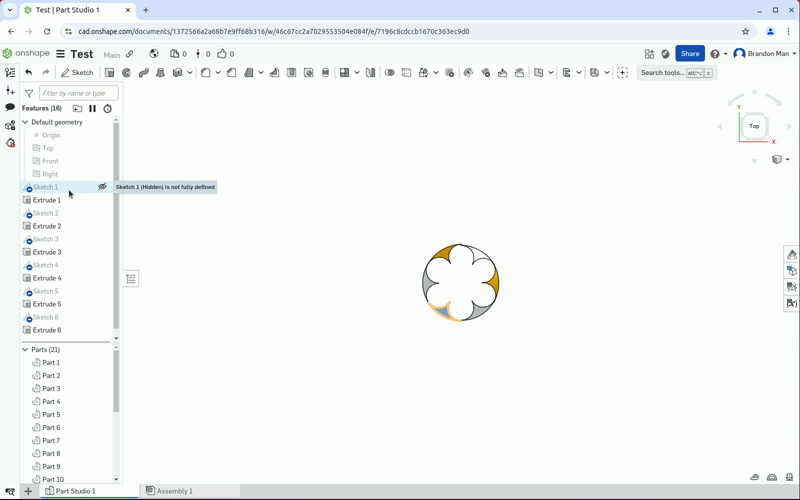
click(69, 189)
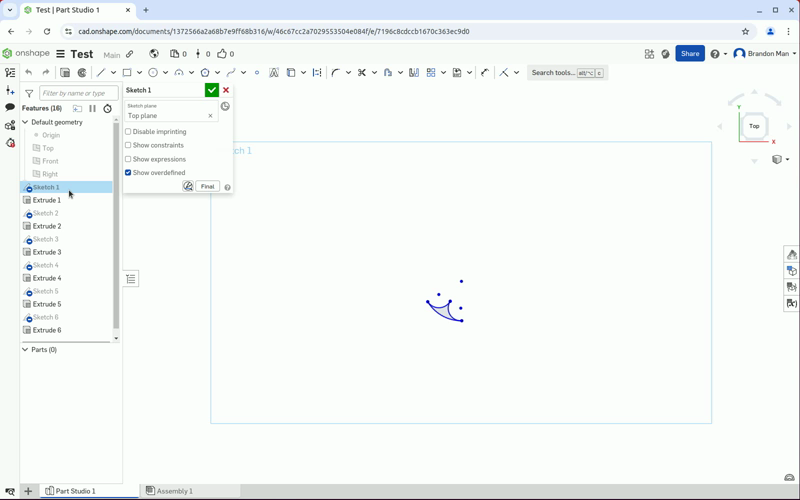
mouse_move(229, 92)
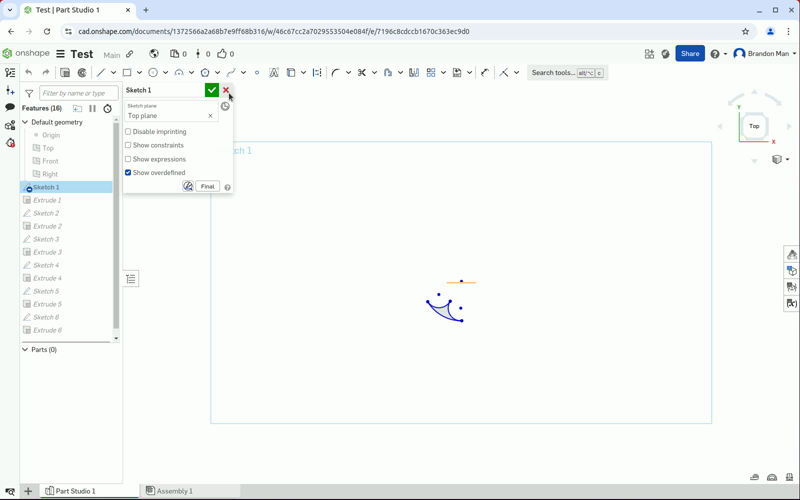
click(229, 92)
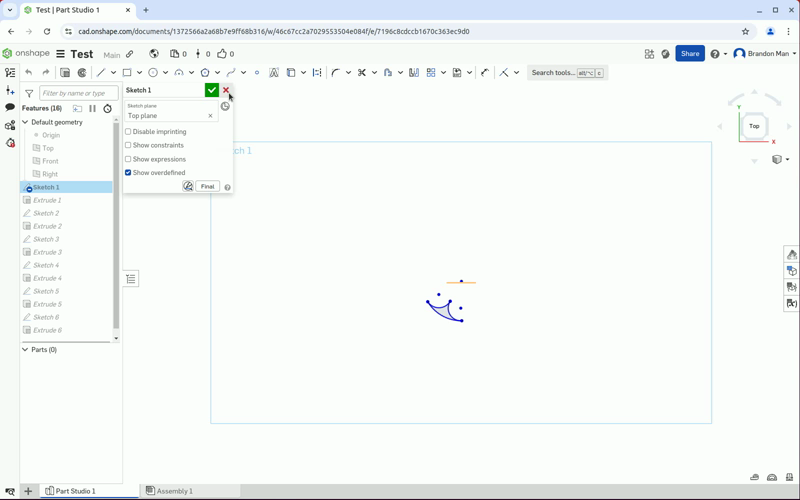
key(shift+s)
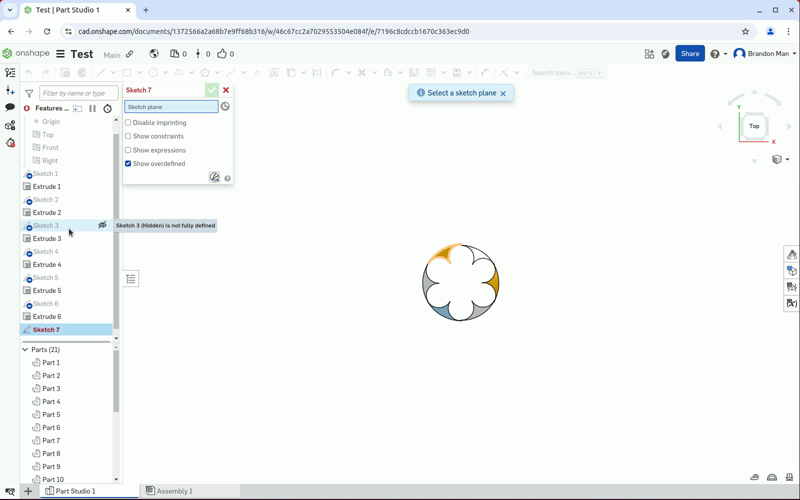
scroll(3)
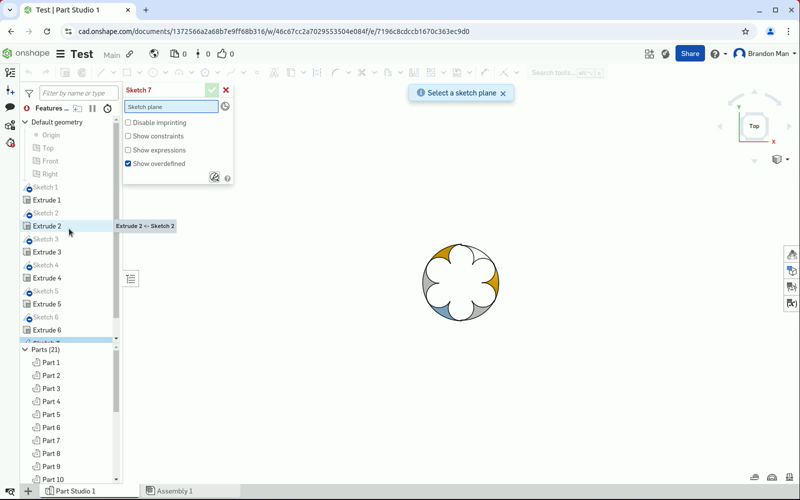
mouse_move(69, 150)
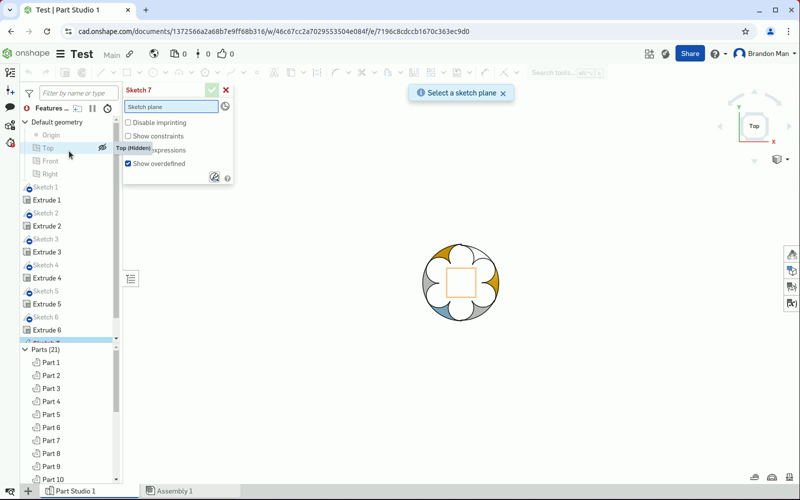
click(69, 150)
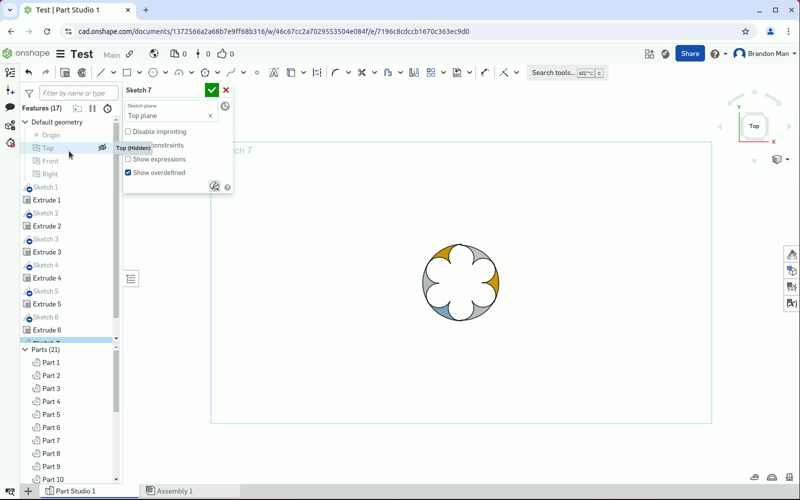
mouse_move(69, 352)
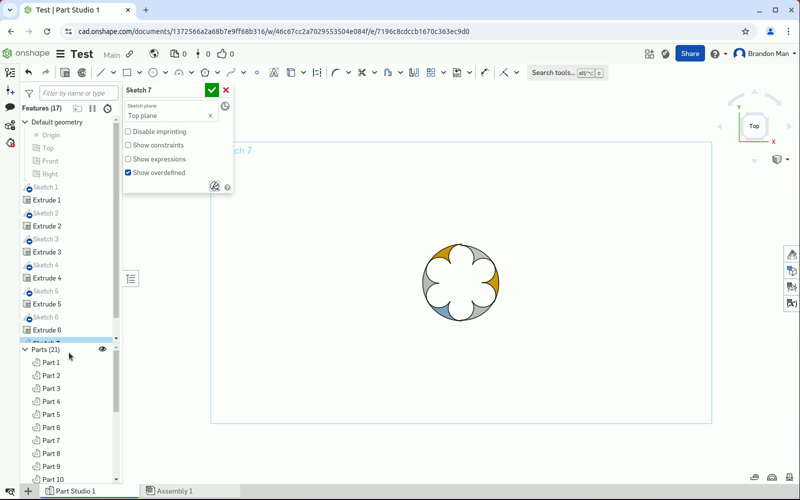
key(y)
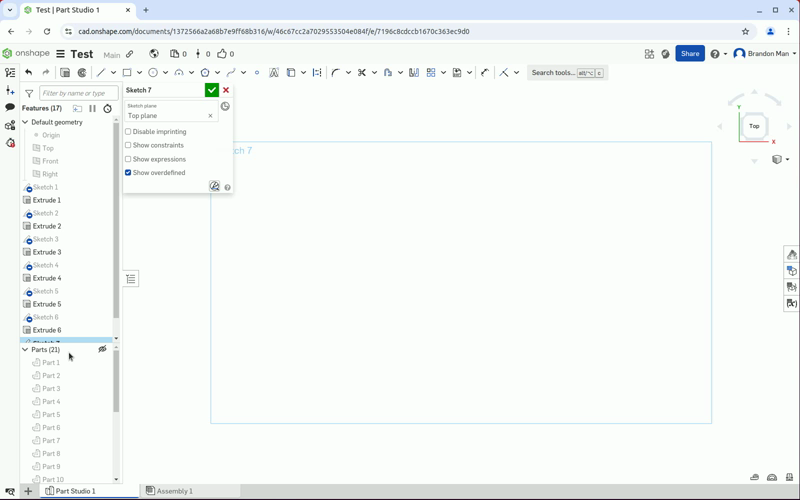
key(a)
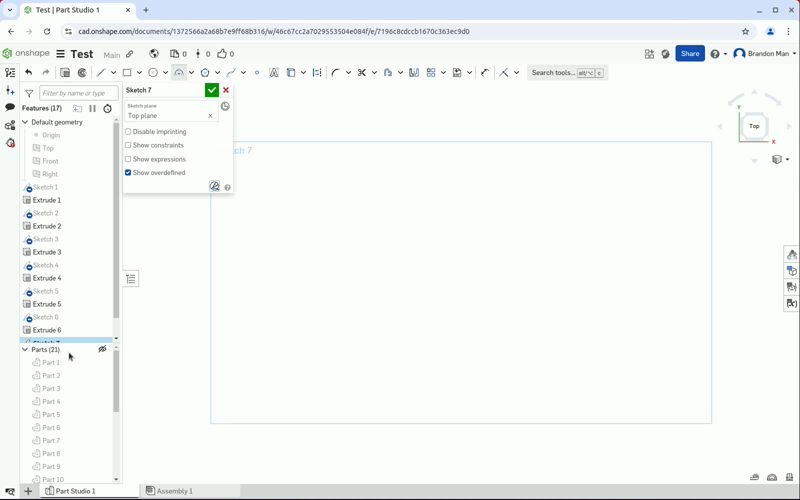
key_down(shift)
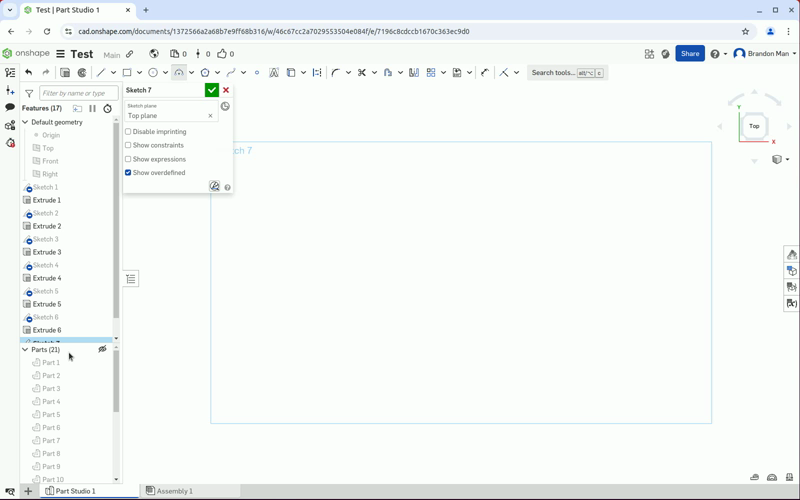
mouse_move(439, 282)
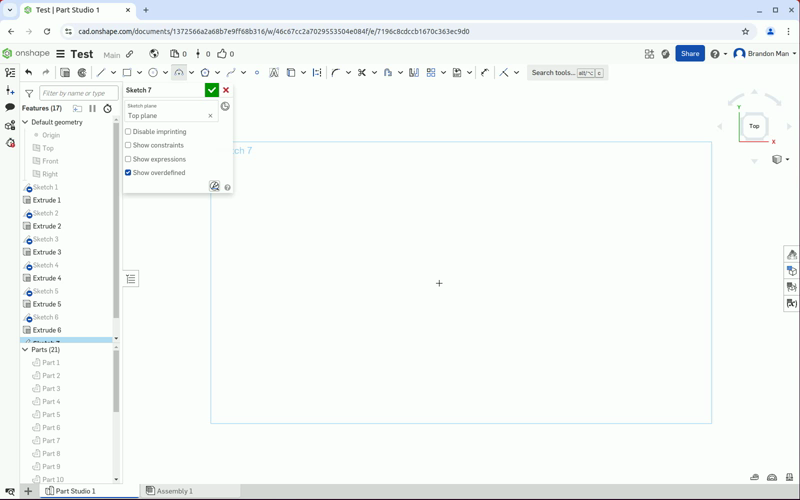
click(439, 282)
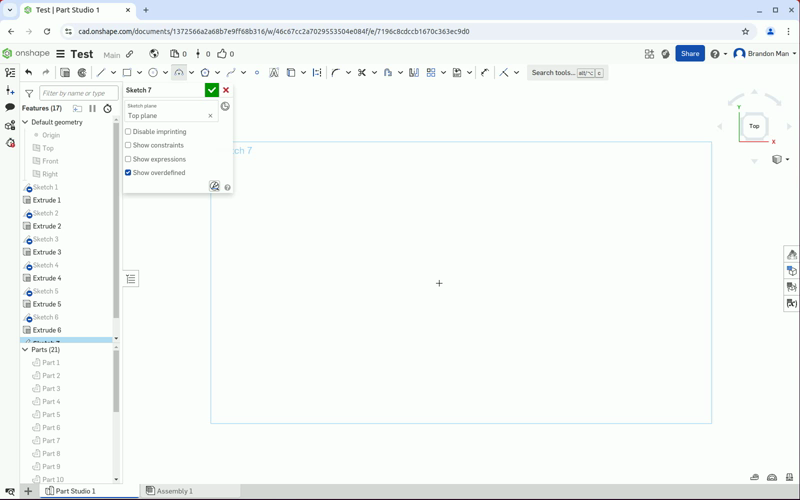
key_up(shift)
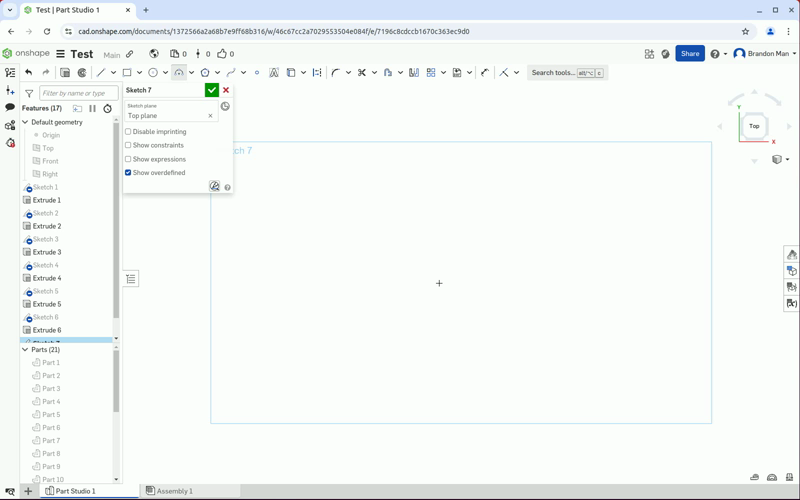
key_down(shift)
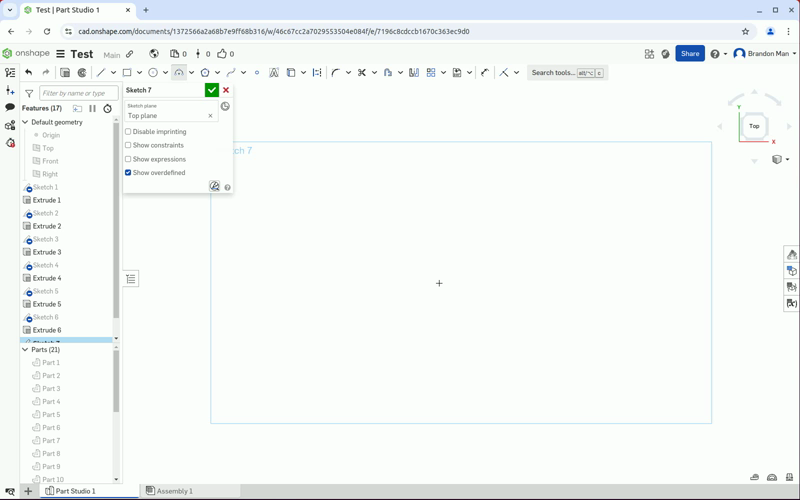
mouse_move(450, 301)
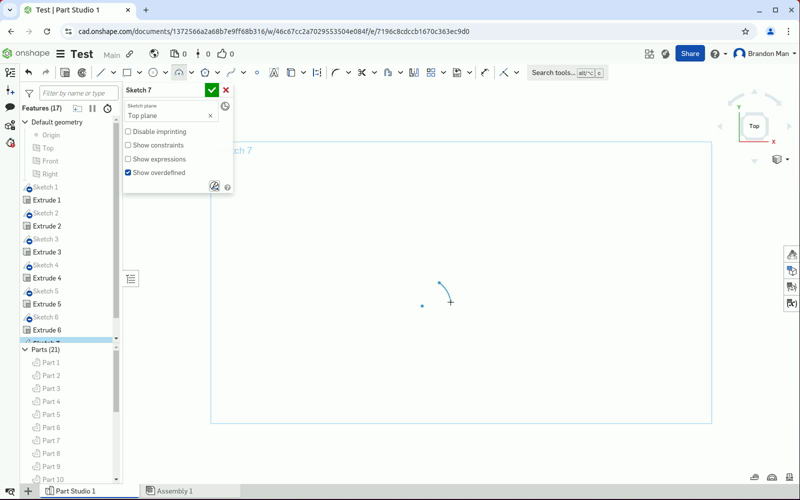
click(450, 301)
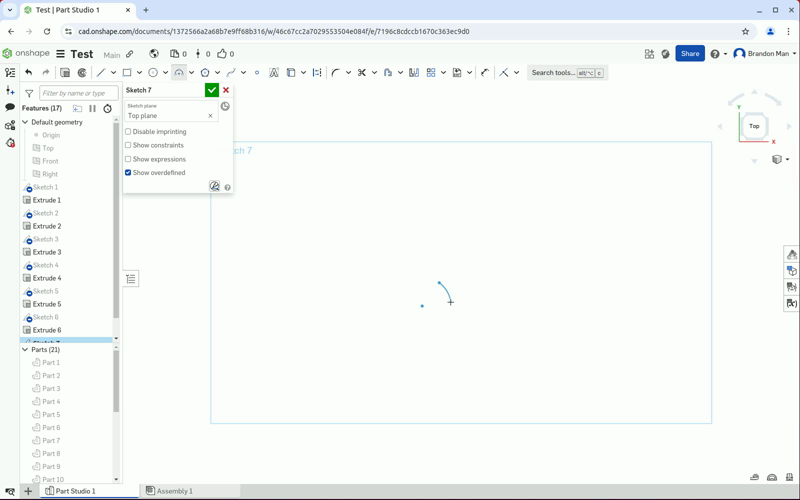
mouse_move(451, 289)
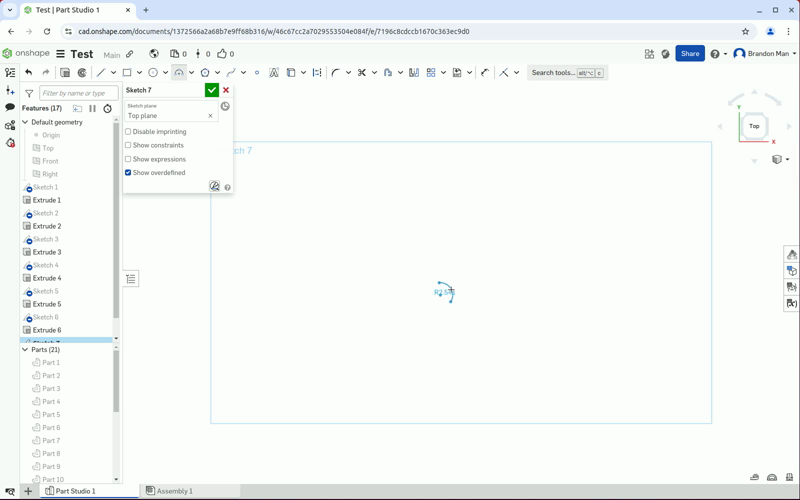
click(451, 289)
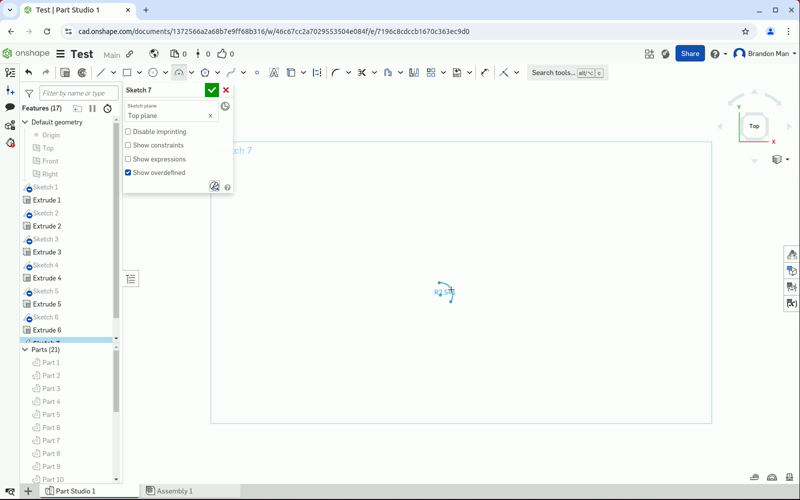
key_up(shift)
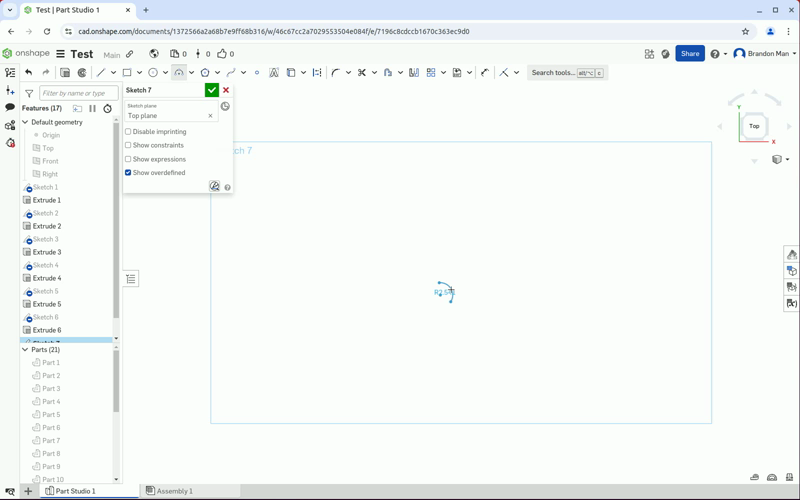
mouse_move(450, 301)
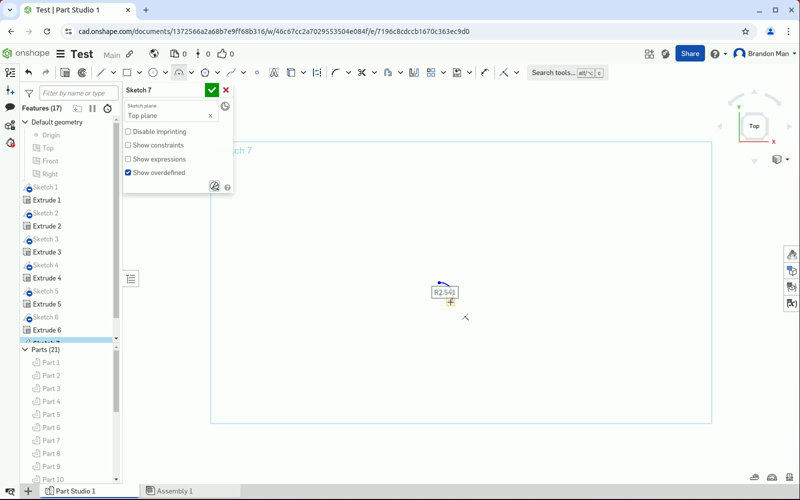
click(450, 301)
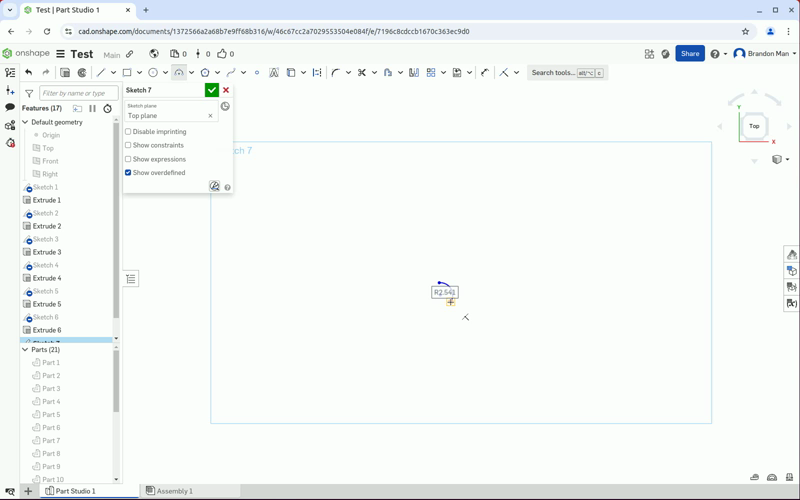
key_down(shift)
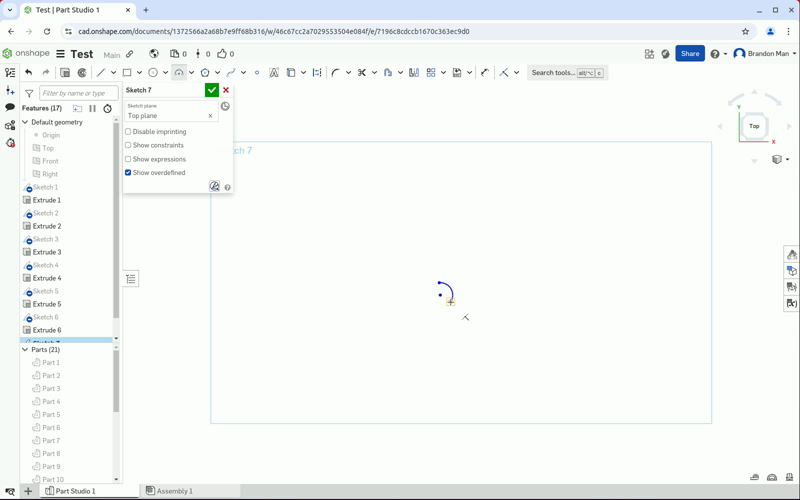
mouse_move(473, 301)
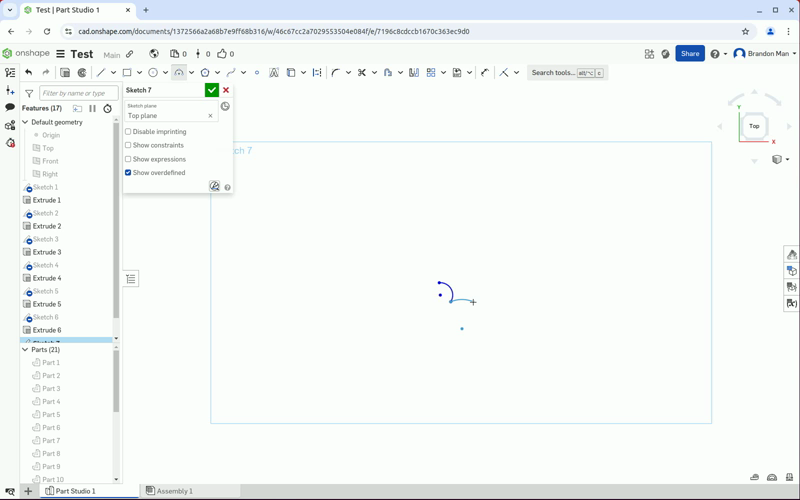
click(473, 301)
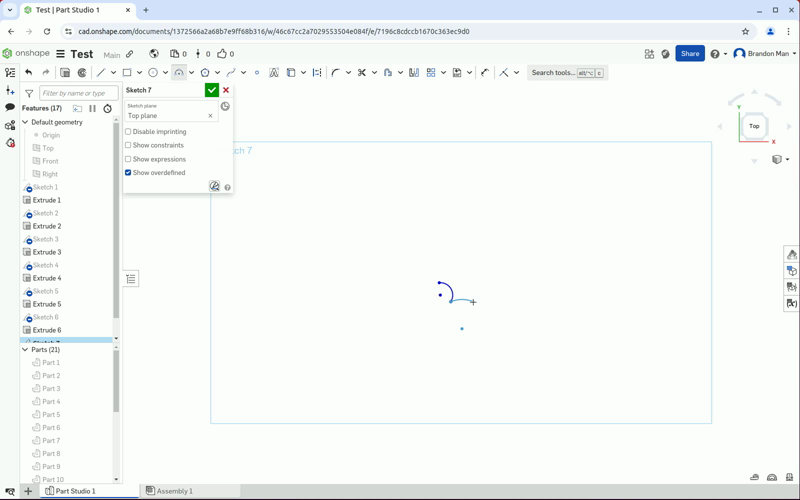
mouse_move(461, 295)
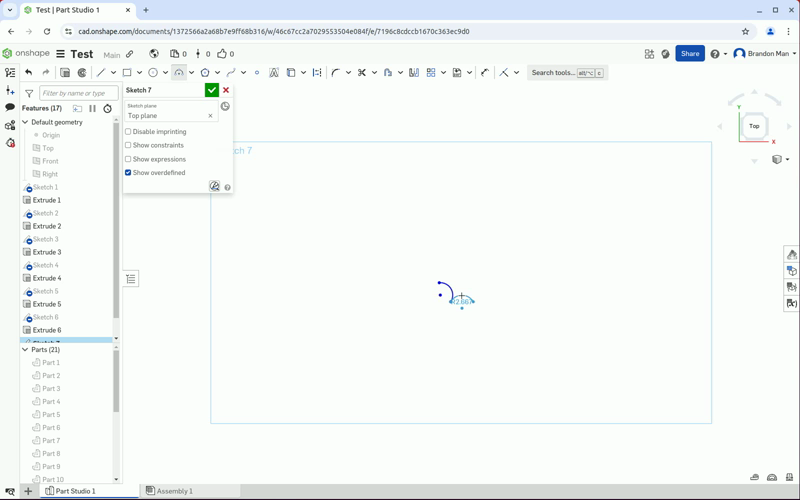
click(461, 295)
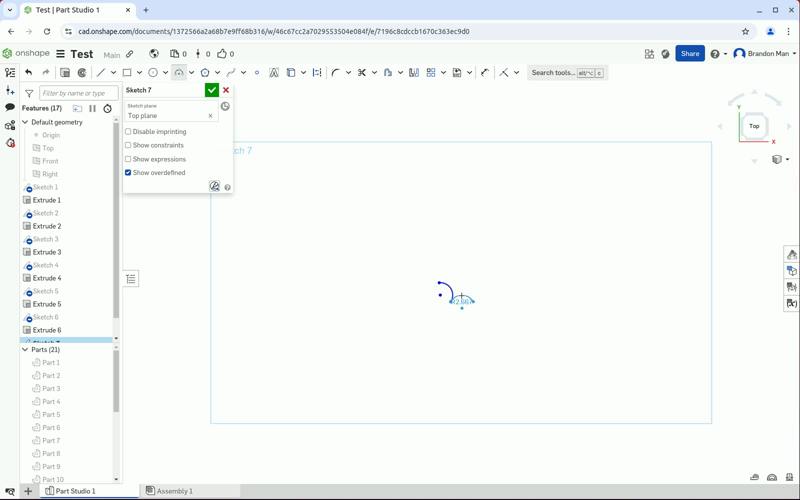
key_up(shift)
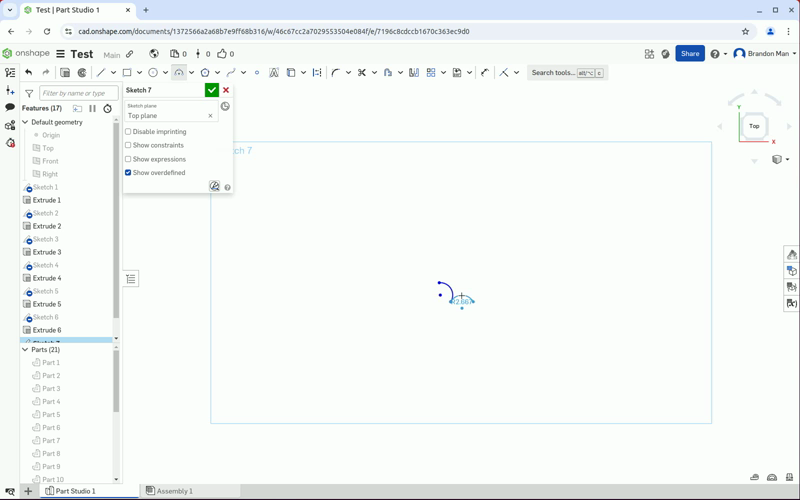
mouse_move(473, 301)
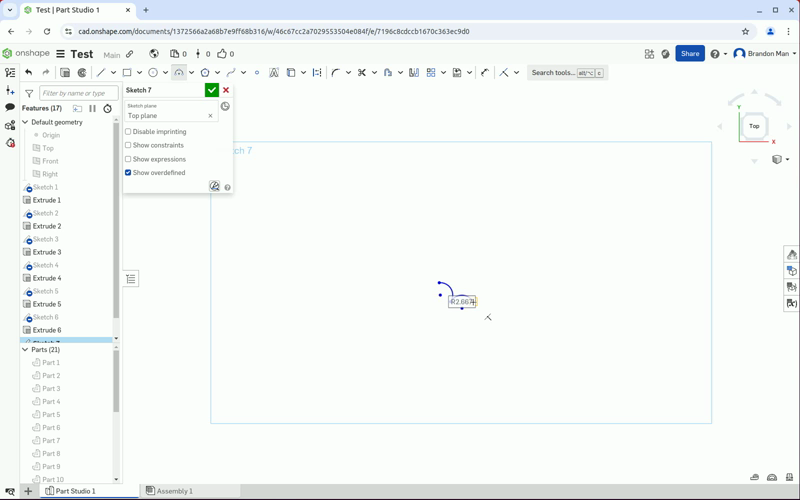
click(473, 301)
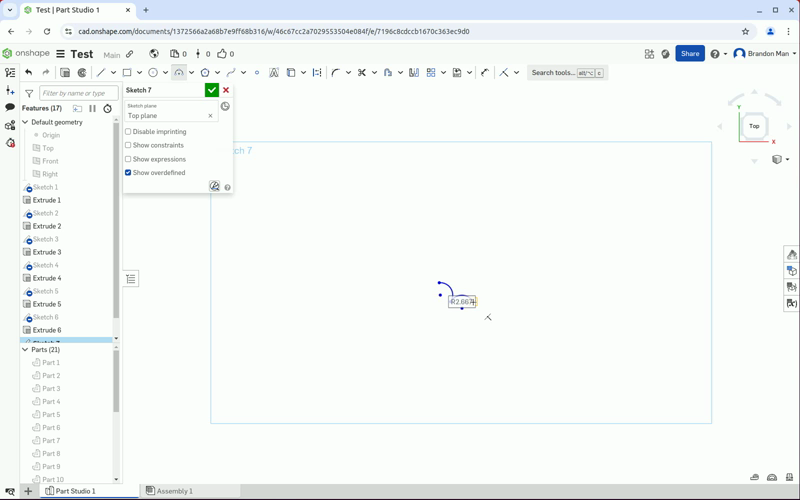
key_down(shift)
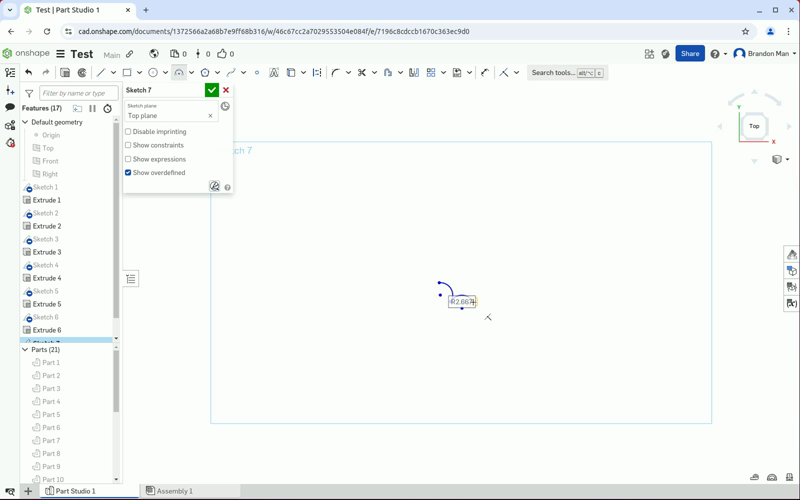
mouse_move(483, 282)
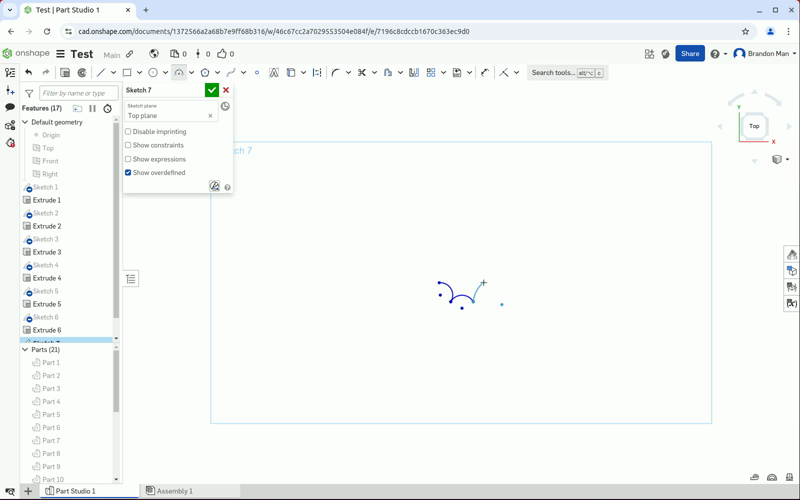
click(483, 282)
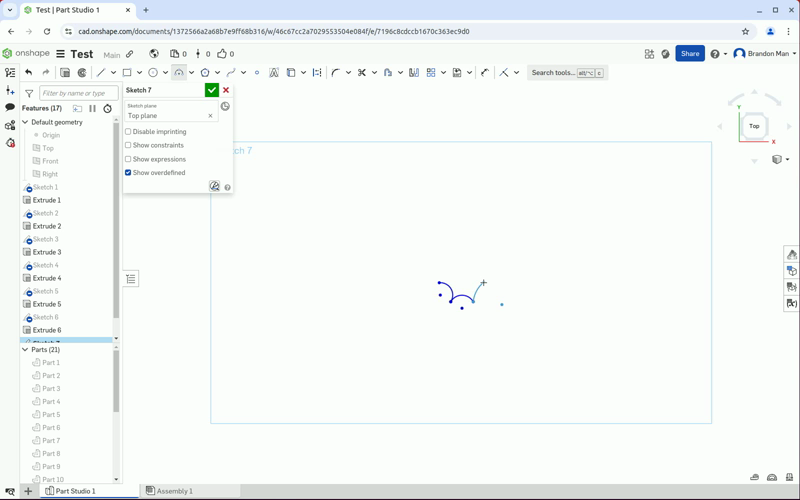
mouse_move(472, 288)
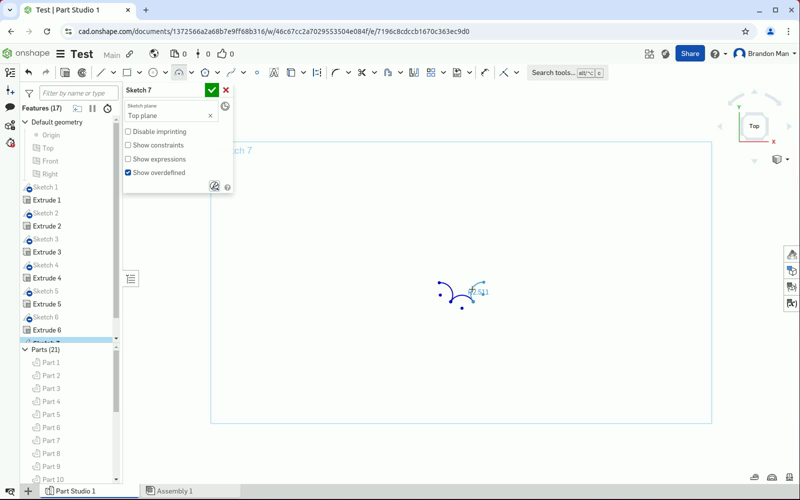
click(472, 288)
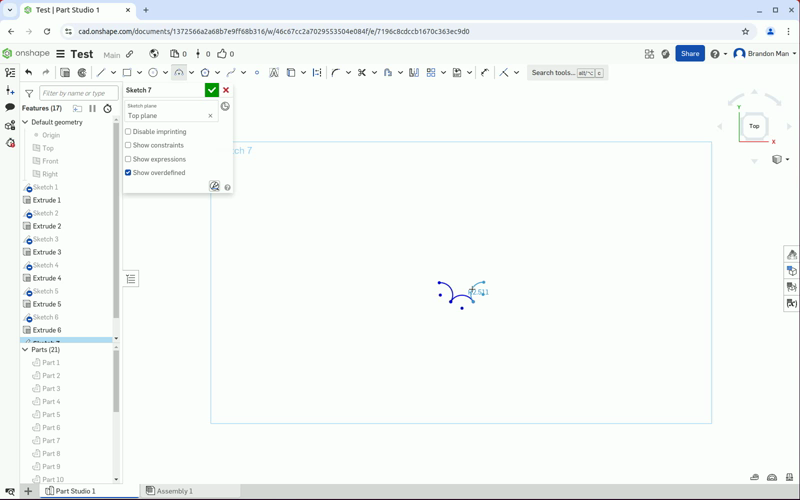
key_up(shift)
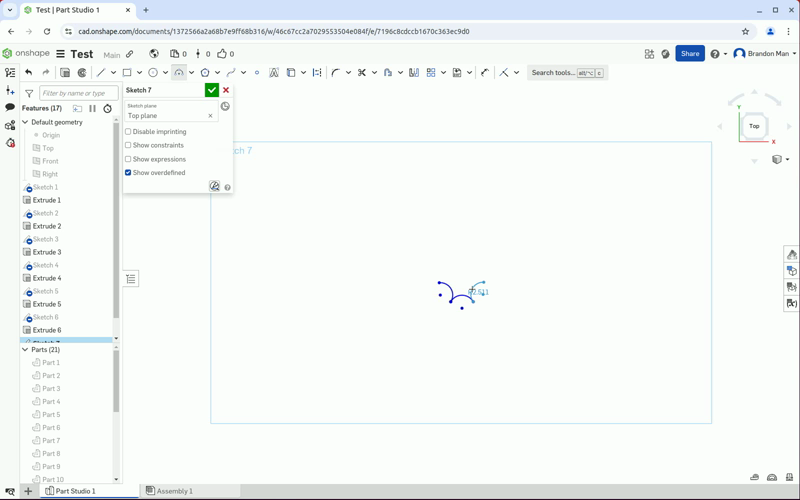
mouse_move(483, 282)
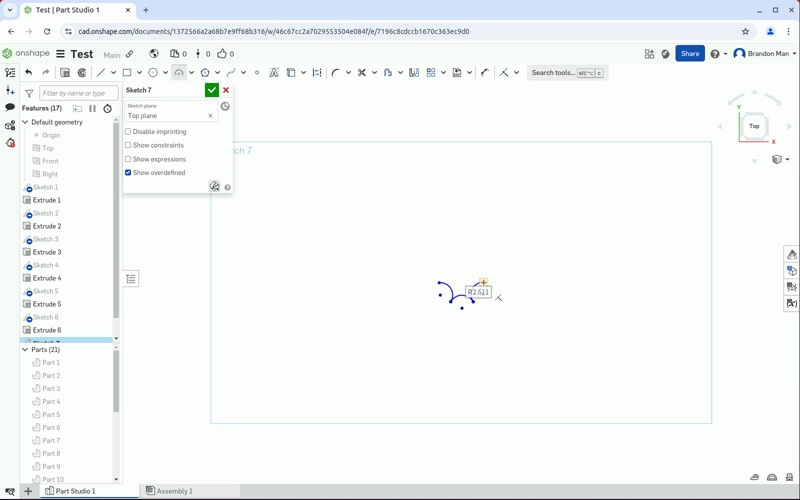
click(483, 282)
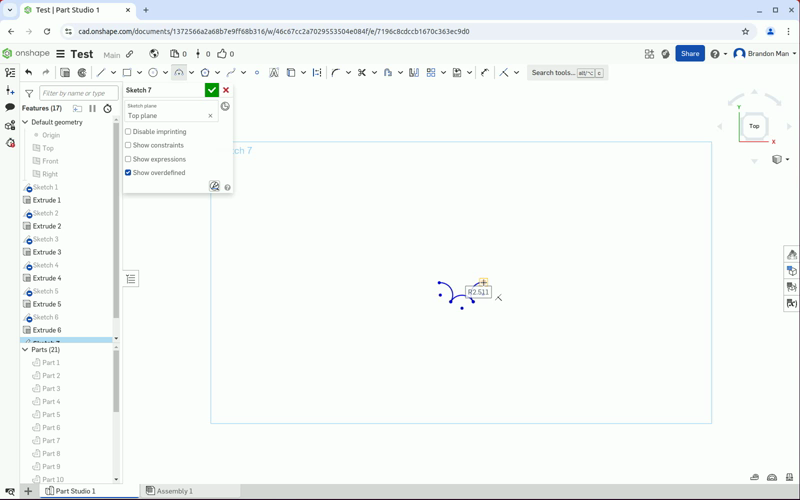
key_down(shift)
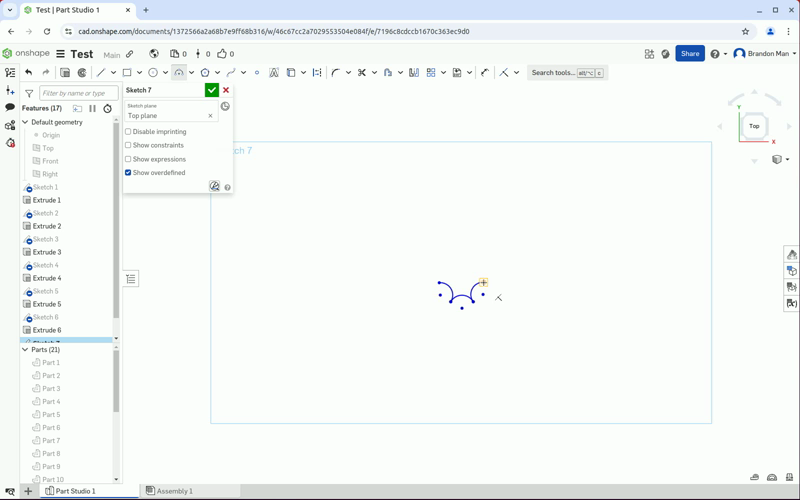
mouse_move(472, 263)
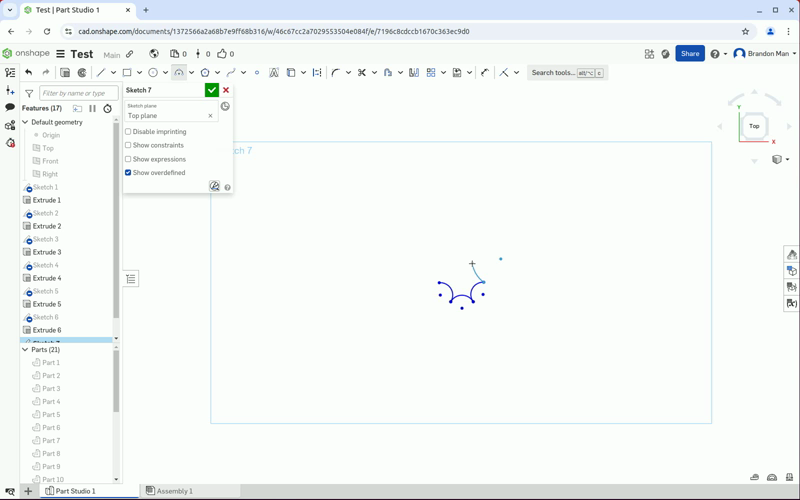
click(472, 263)
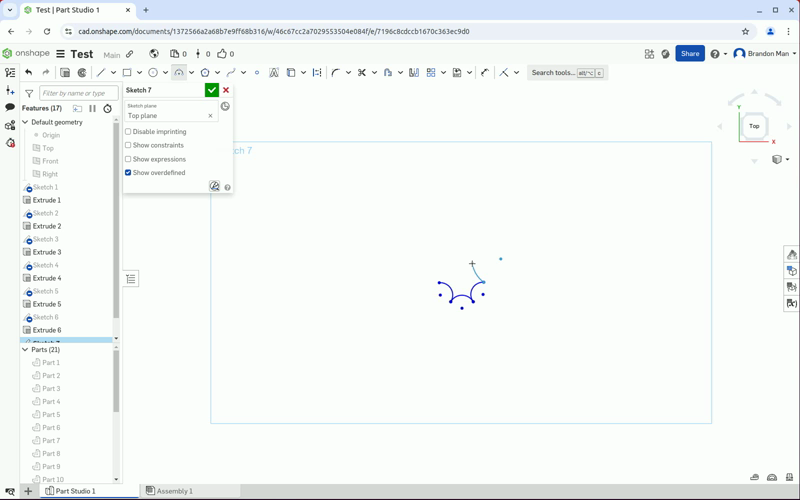
mouse_move(472, 276)
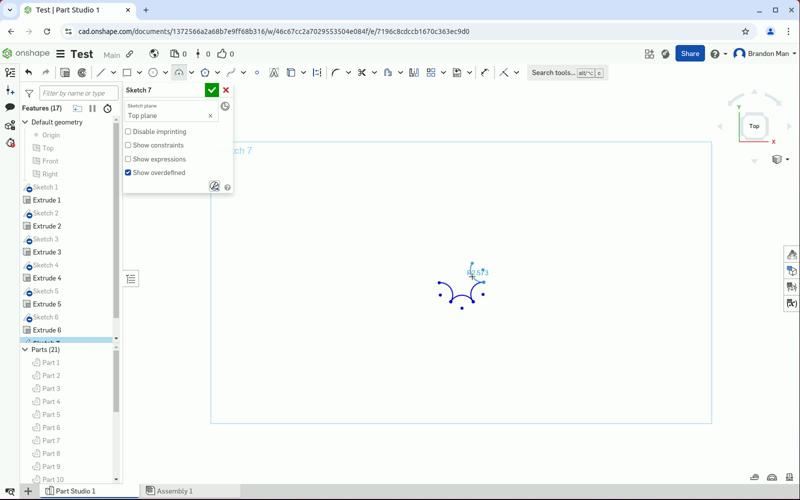
click(472, 276)
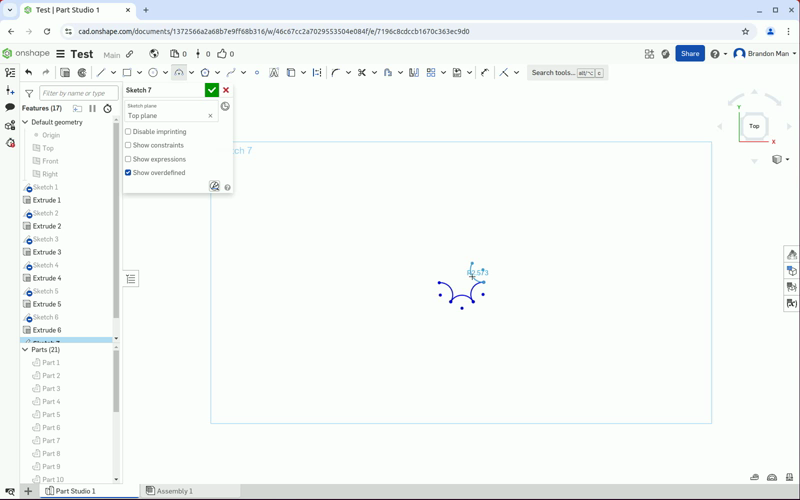
key_up(shift)
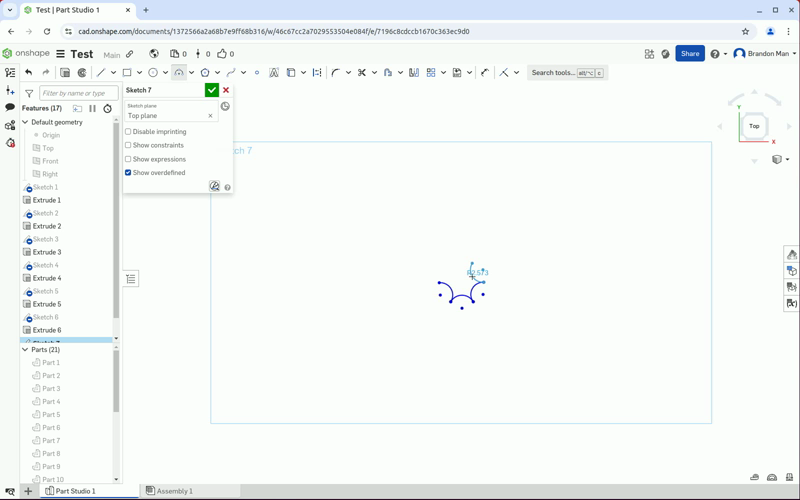
mouse_move(472, 263)
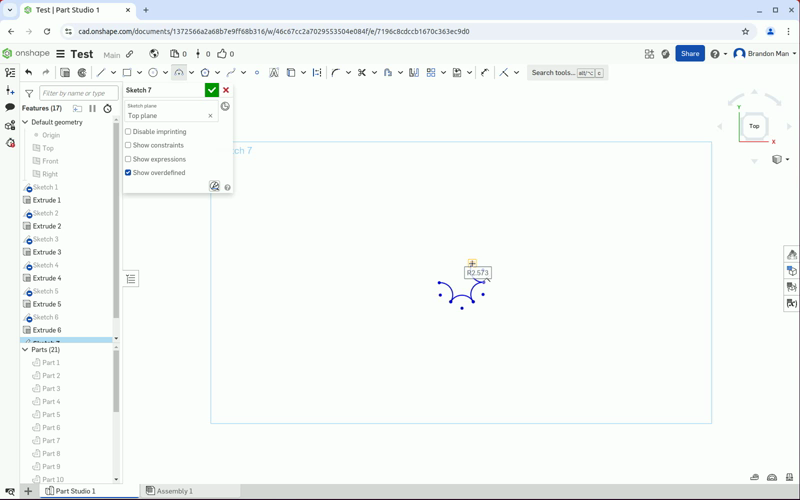
click(472, 263)
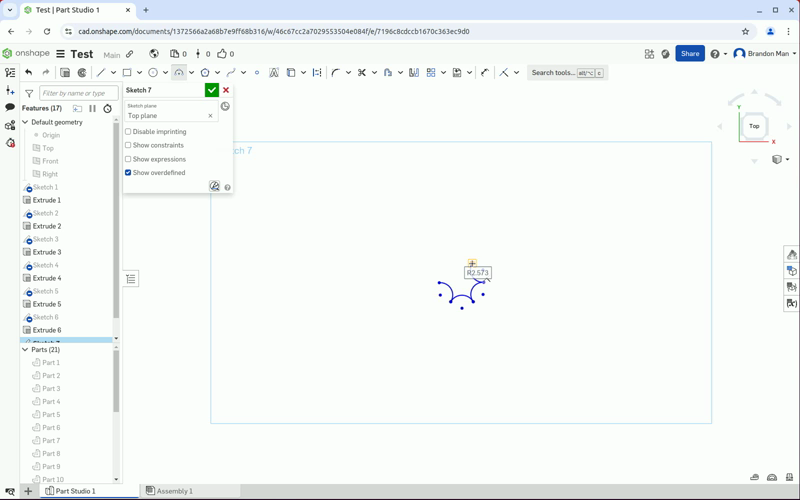
key_down(shift)
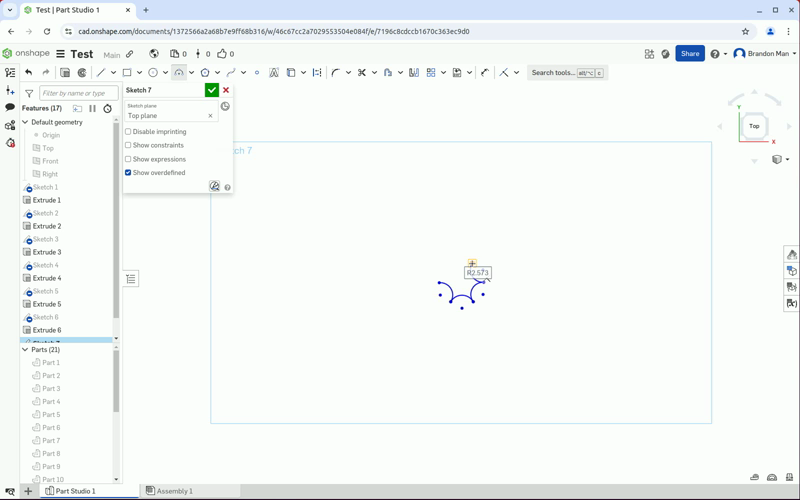
mouse_move(450, 264)
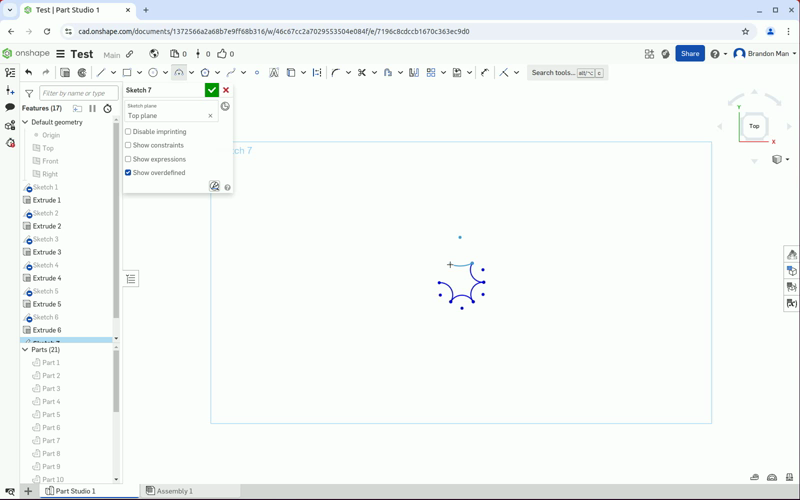
click(450, 264)
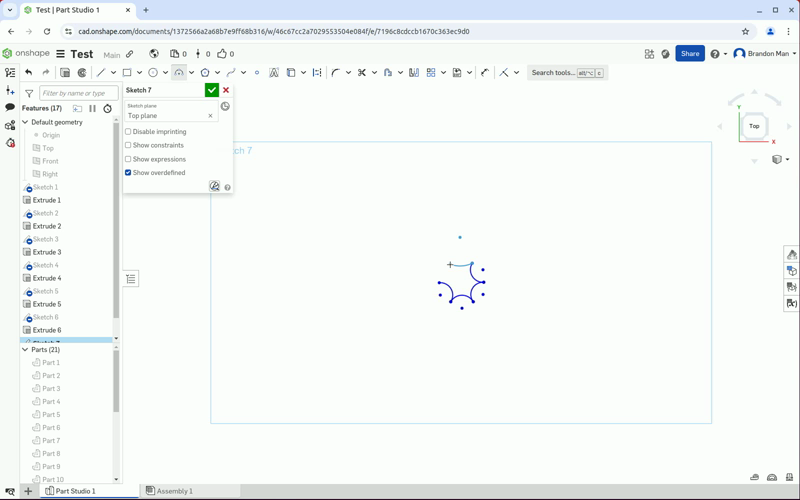
mouse_move(461, 270)
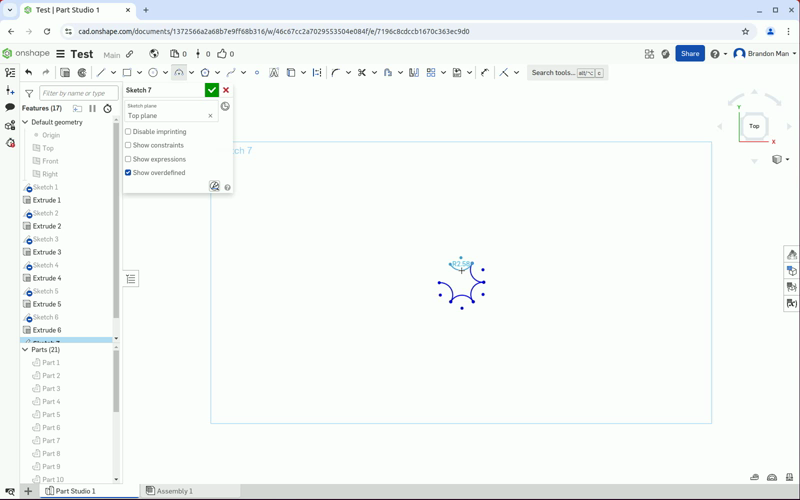
click(461, 270)
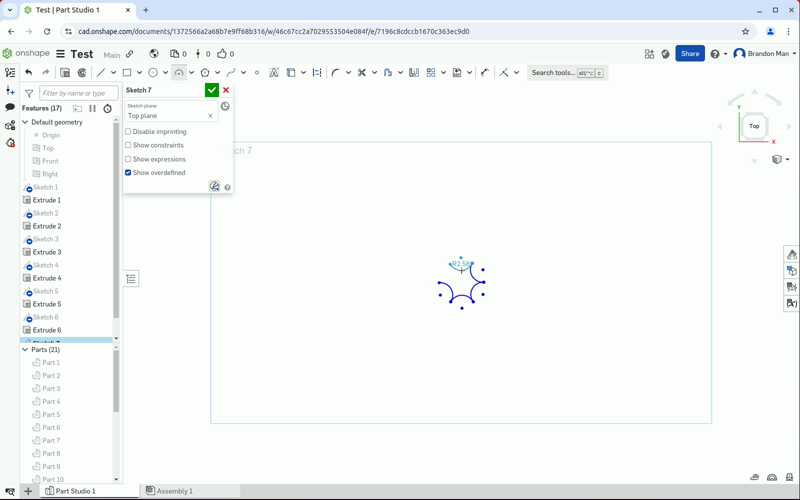
key_up(shift)
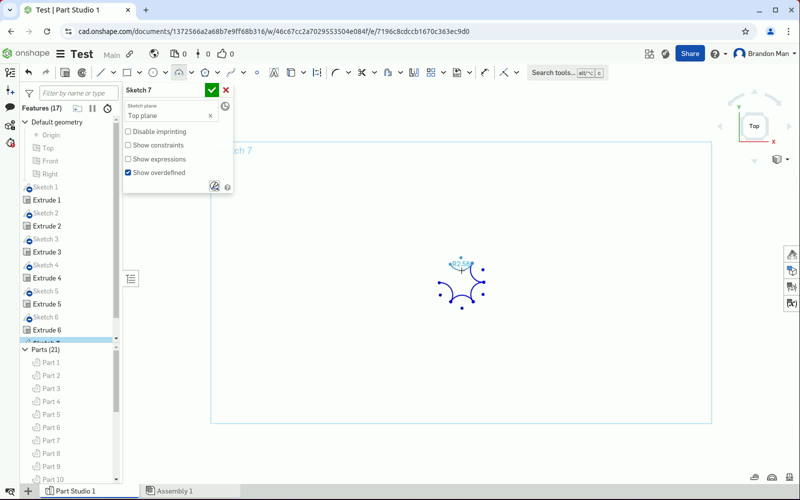
mouse_move(450, 264)
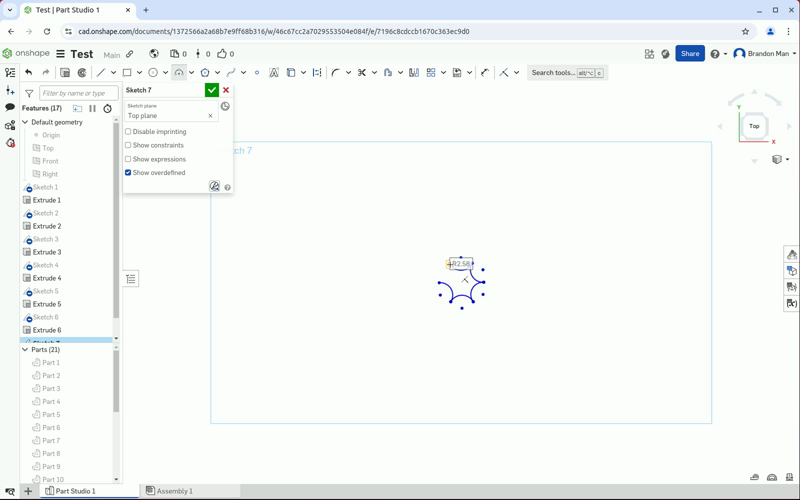
click(450, 264)
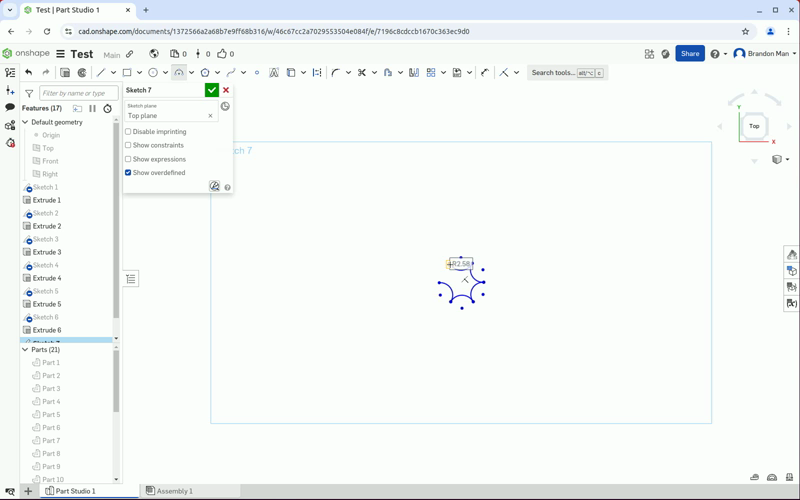
mouse_move(439, 282)
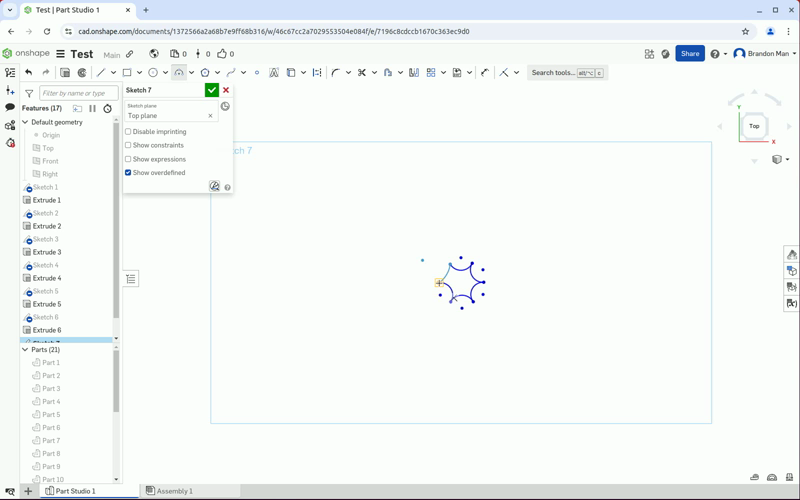
click(439, 282)
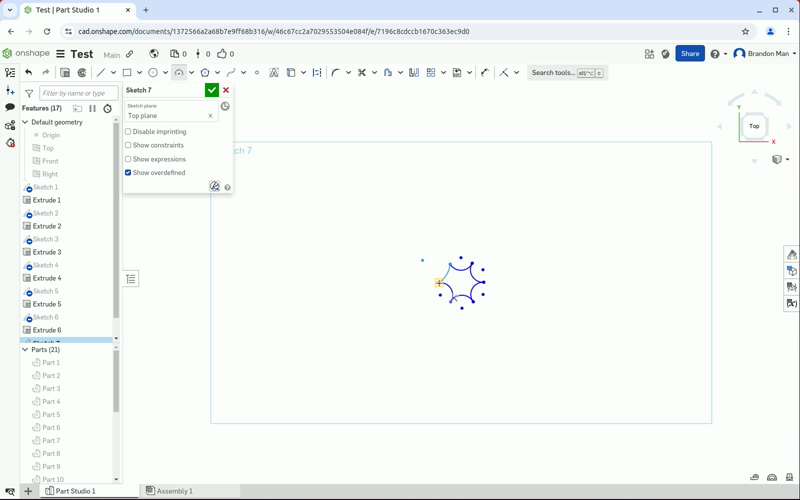
key_down(shift)
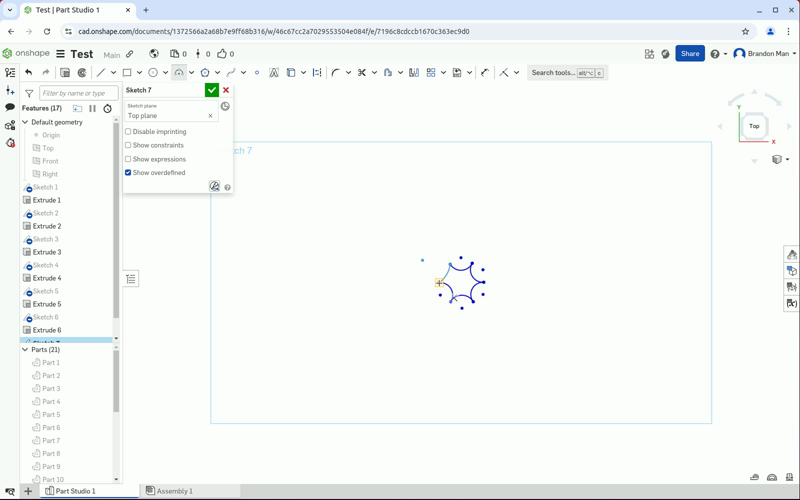
mouse_move(450, 276)
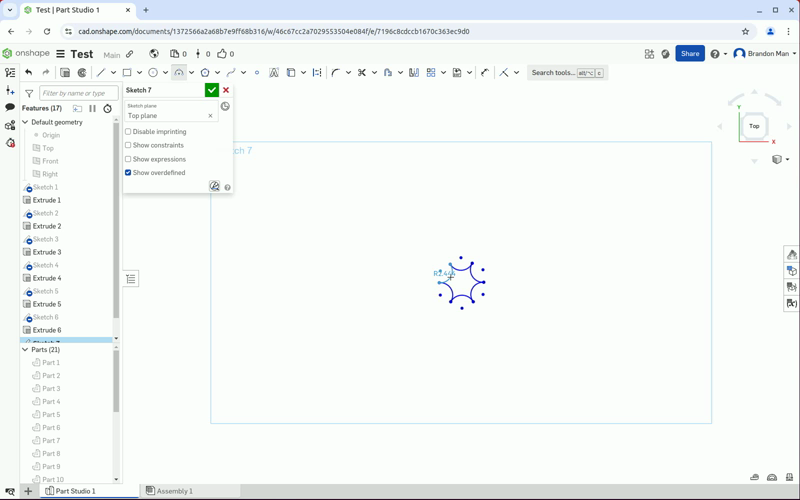
click(450, 276)
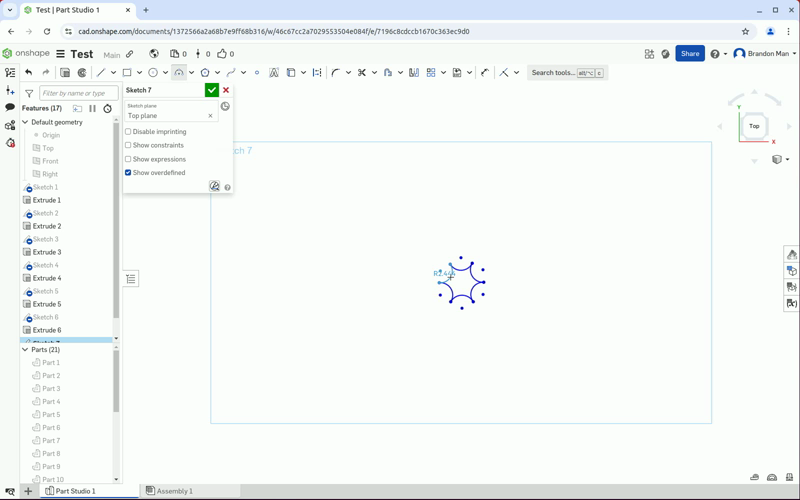
key_up(shift)
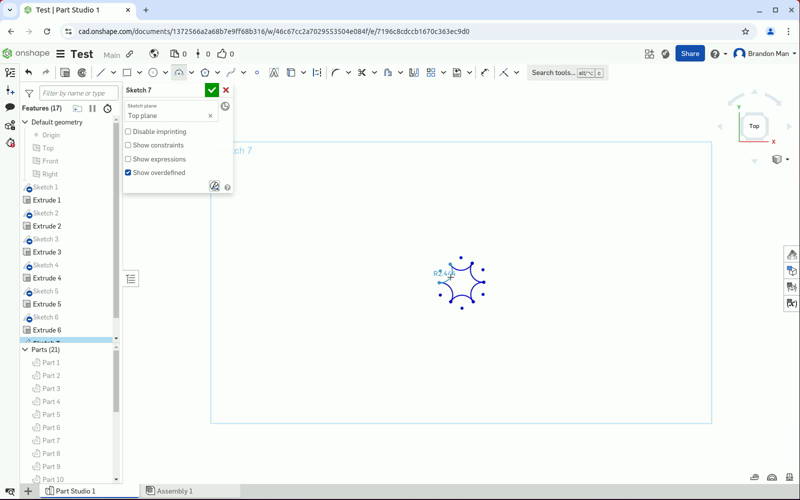
key(esc)
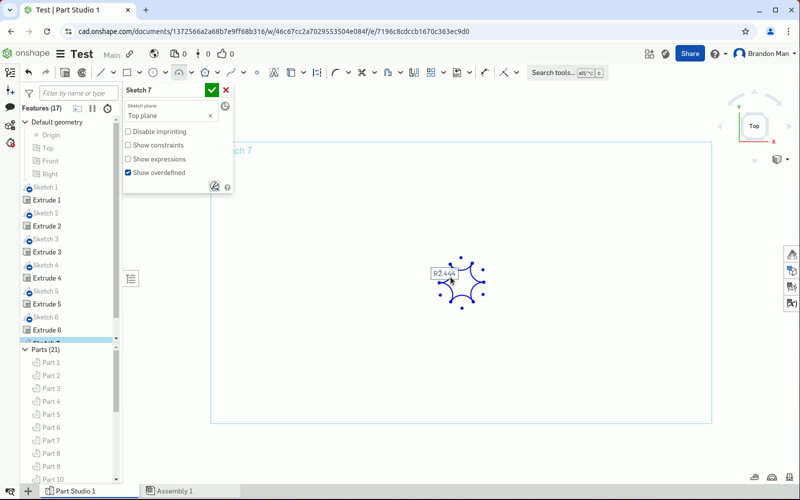
mouse_move(462, 273)
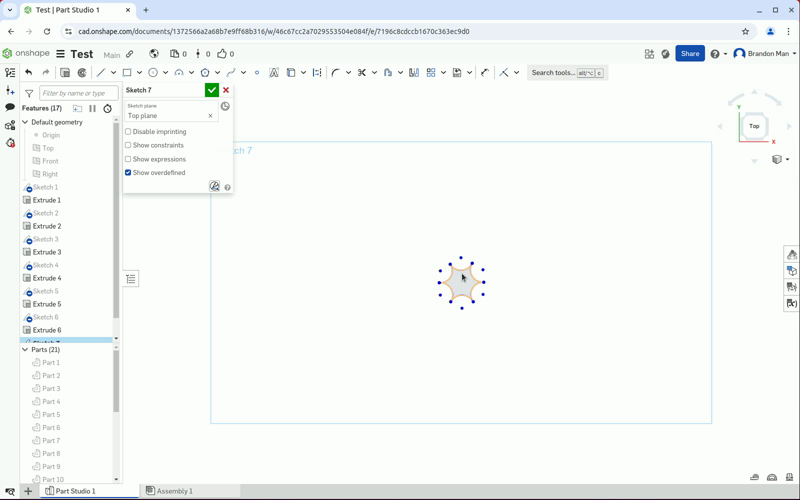
scroll(6)
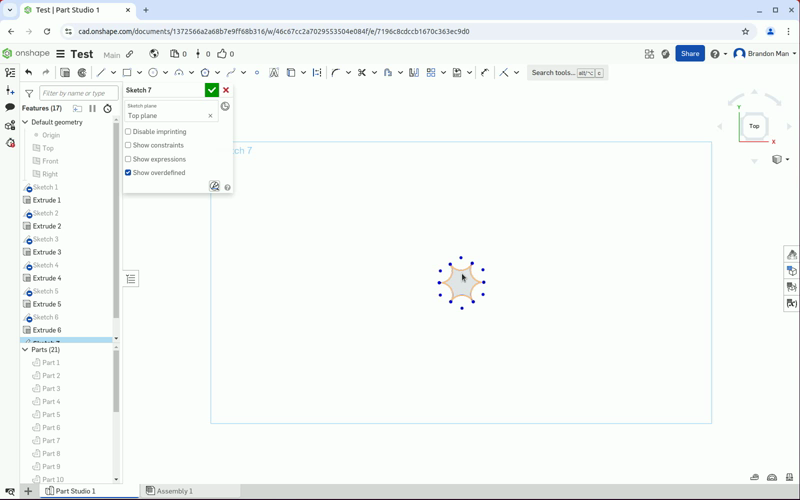
scroll(6)
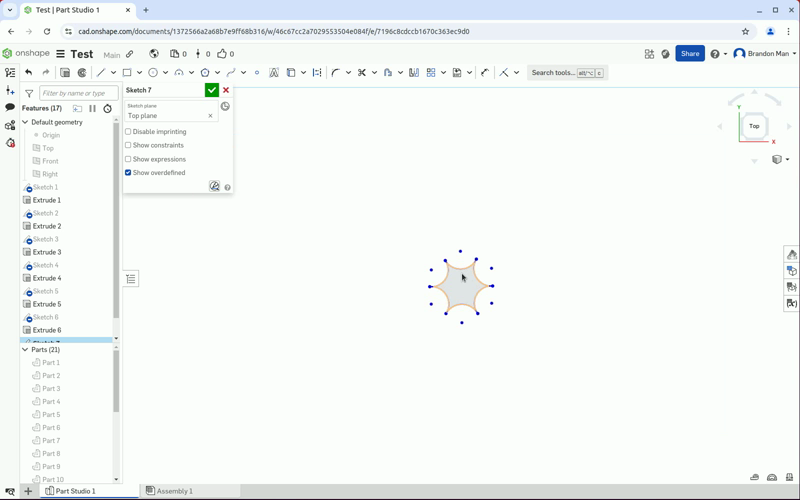
scroll(6)
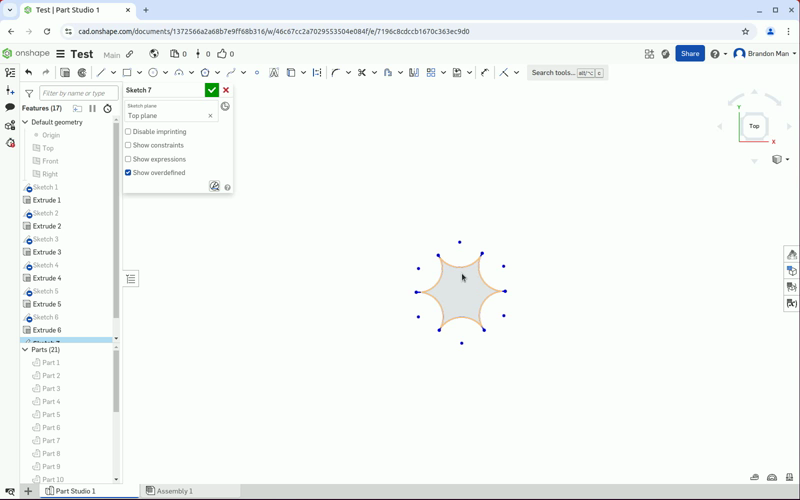
scroll(6)
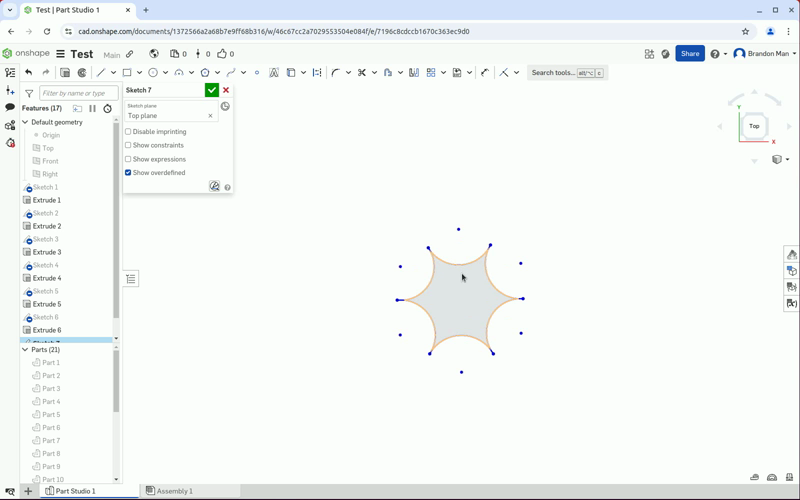
scroll(6)
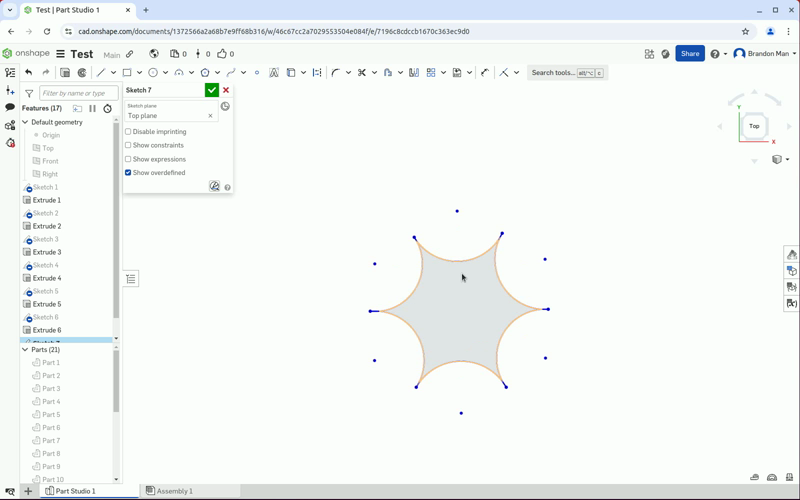
scroll(6)
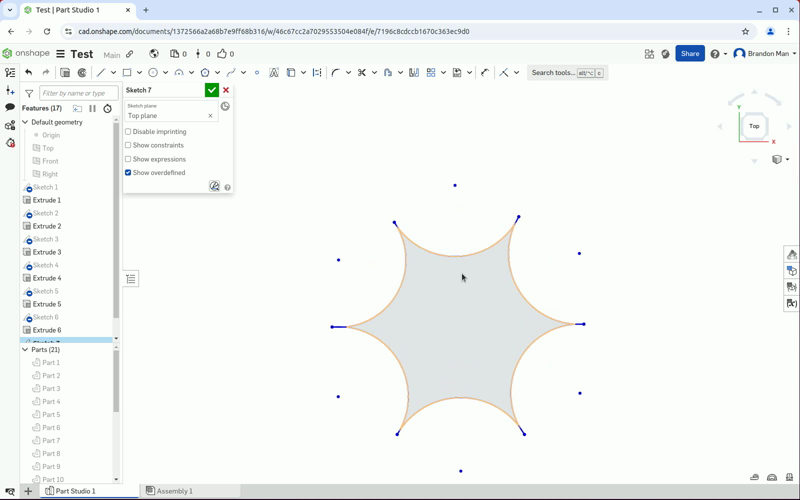
scroll(6)
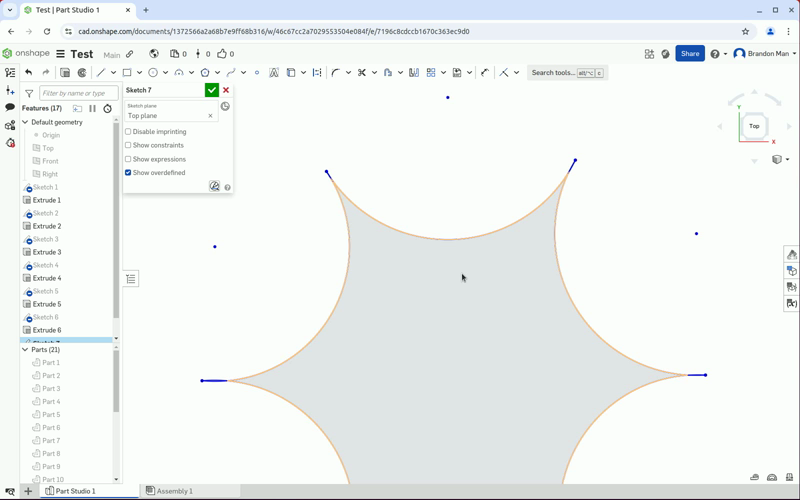
click(462, 273)
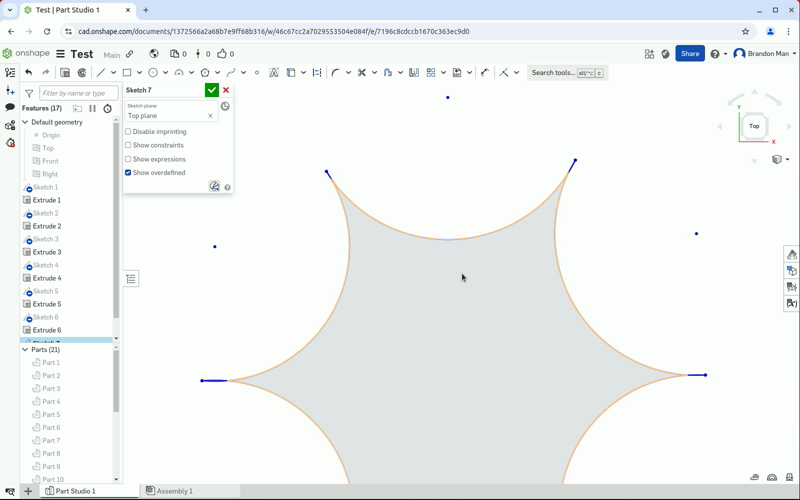
scroll(-6)
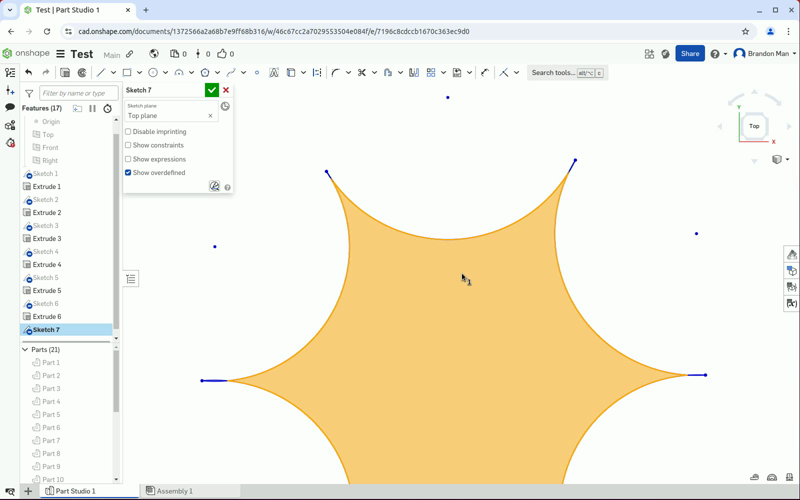
scroll(-6)
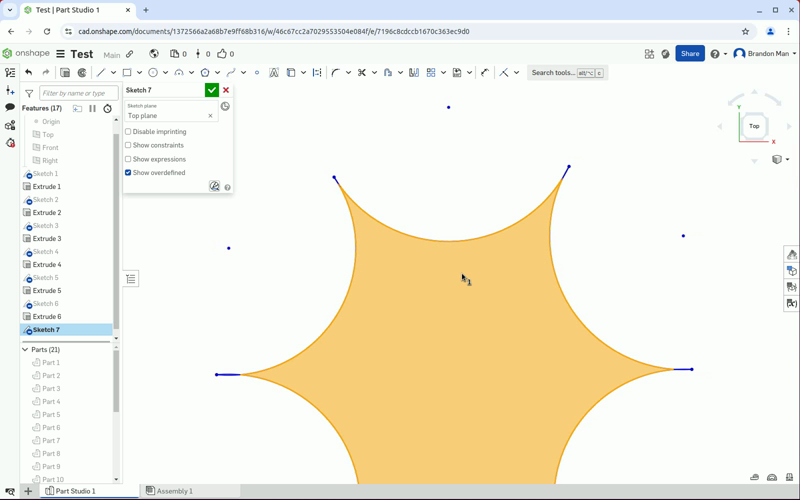
scroll(-6)
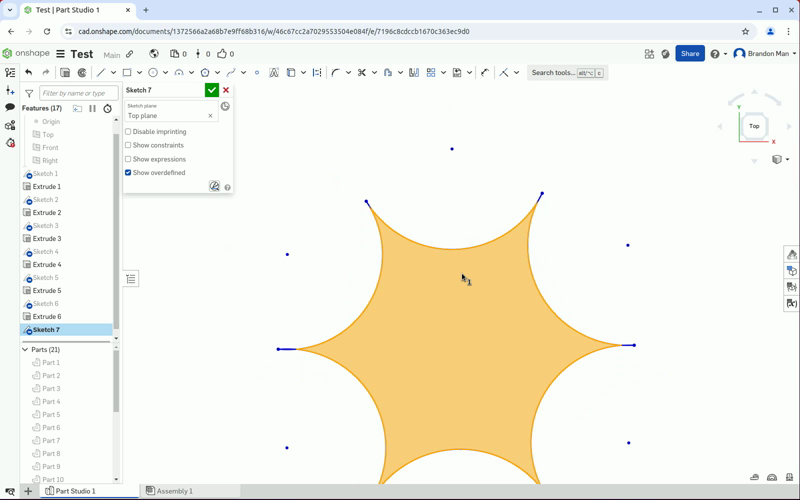
scroll(-6)
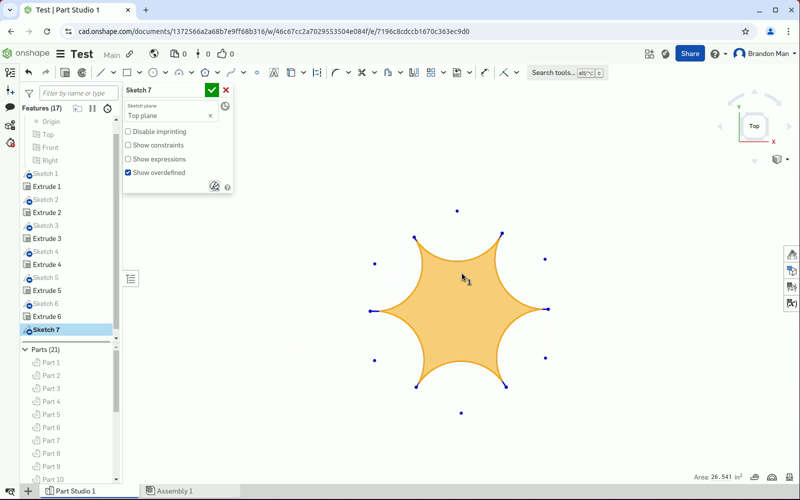
scroll(-6)
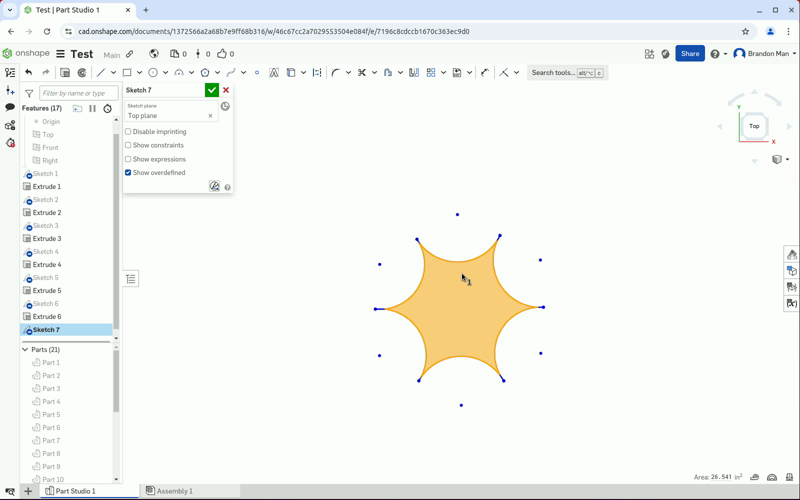
scroll(-6)
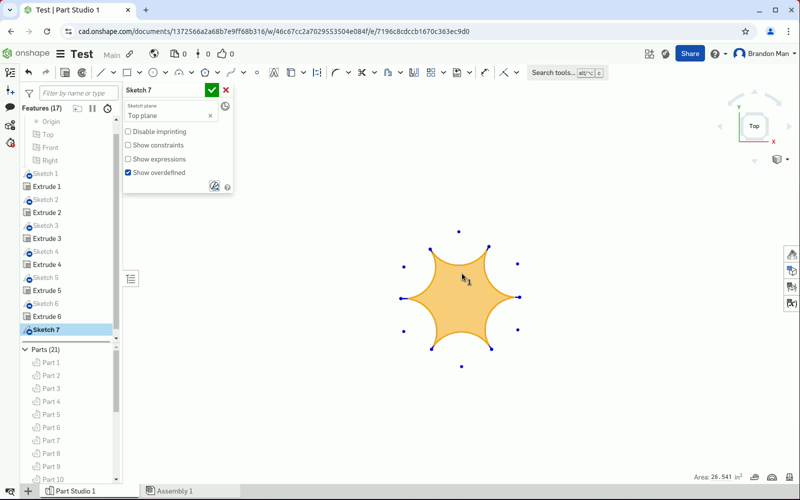
scroll(-6)
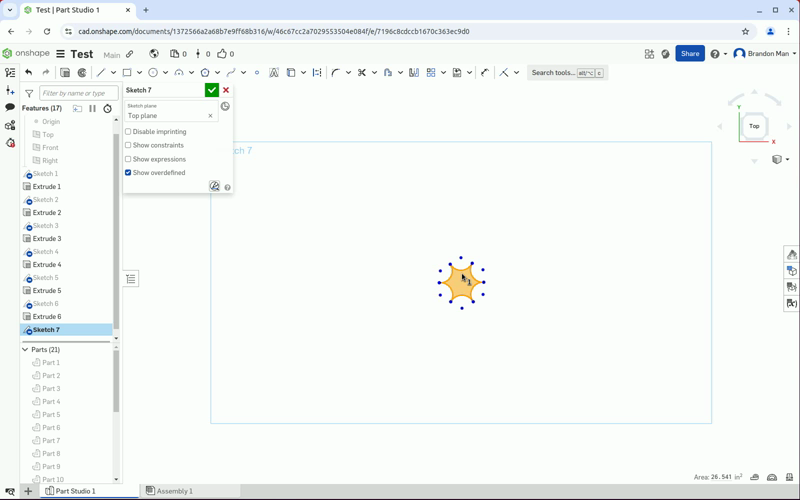
mouse_move(69, 352)
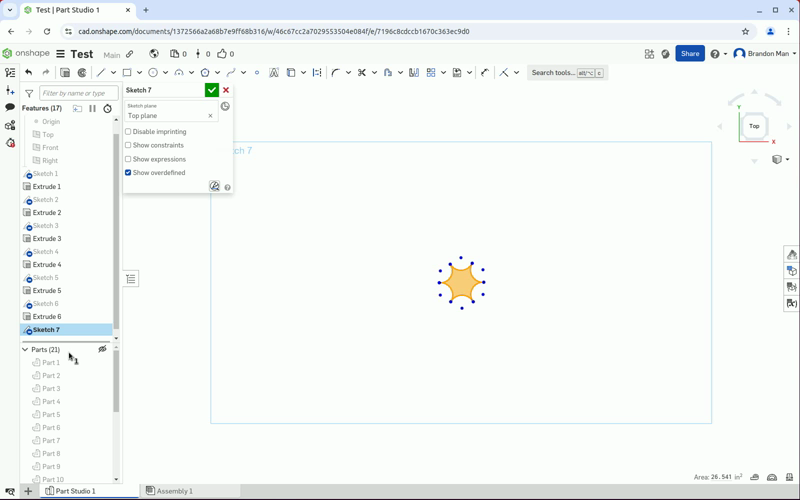
key(shift+y)
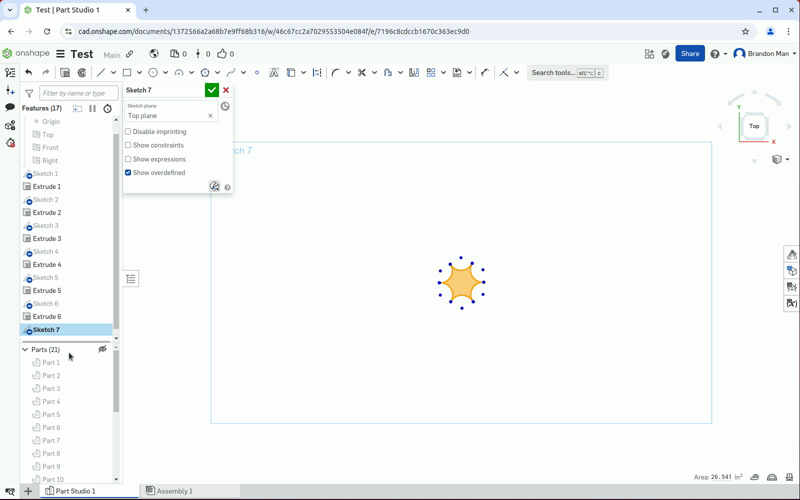
key(shift+e)
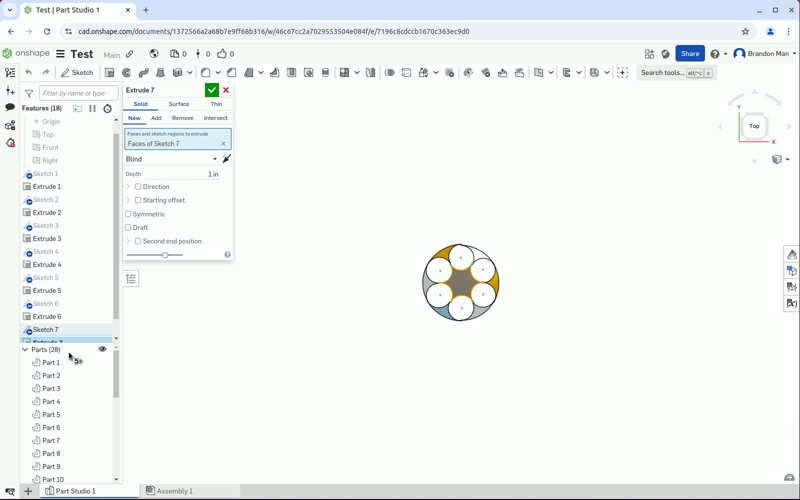
mouse_move(143, 106)
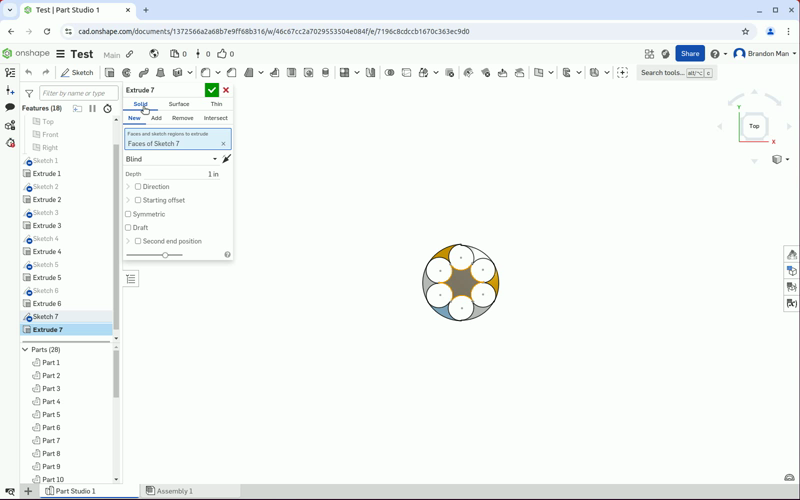
click(143, 106)
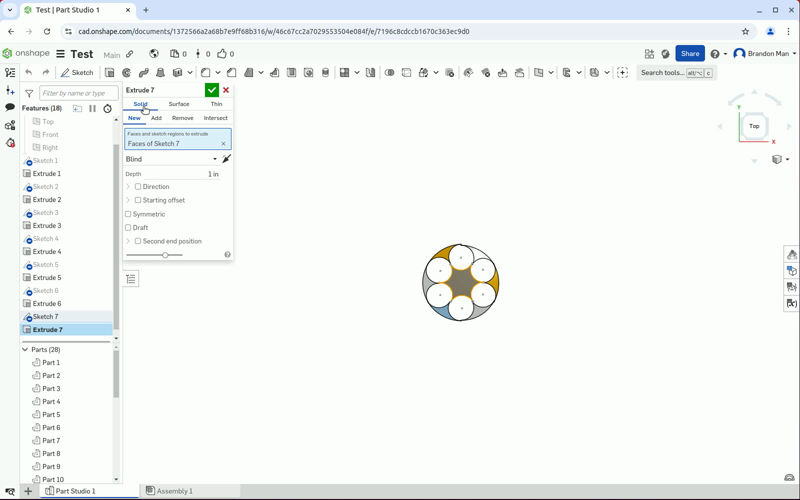
mouse_move(137, 120)
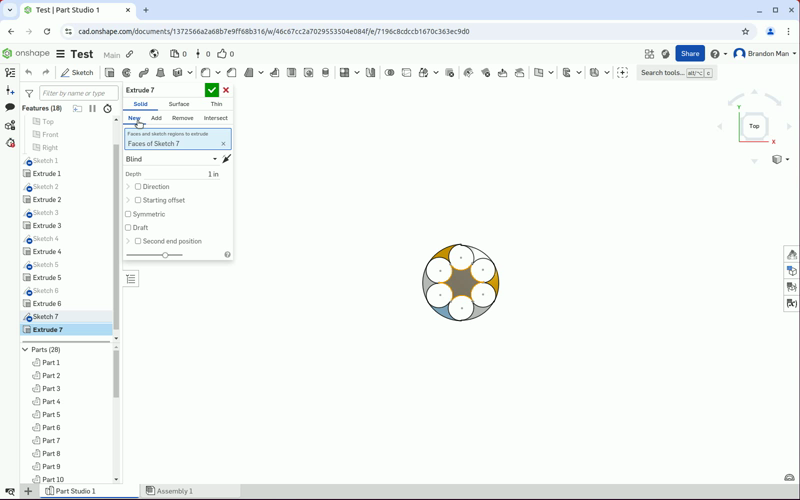
click(137, 120)
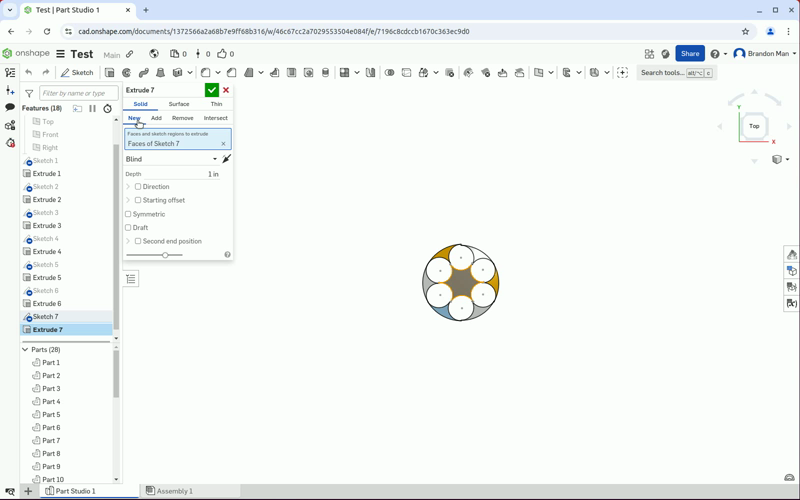
key(tab, 4)
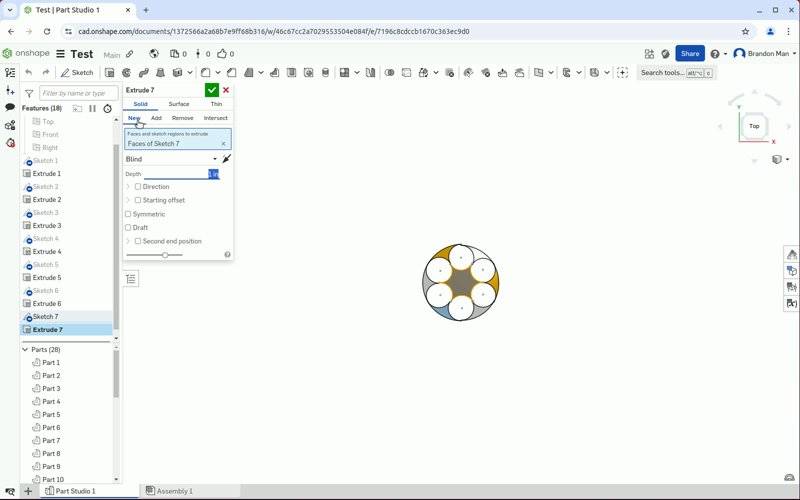
text(23.108)
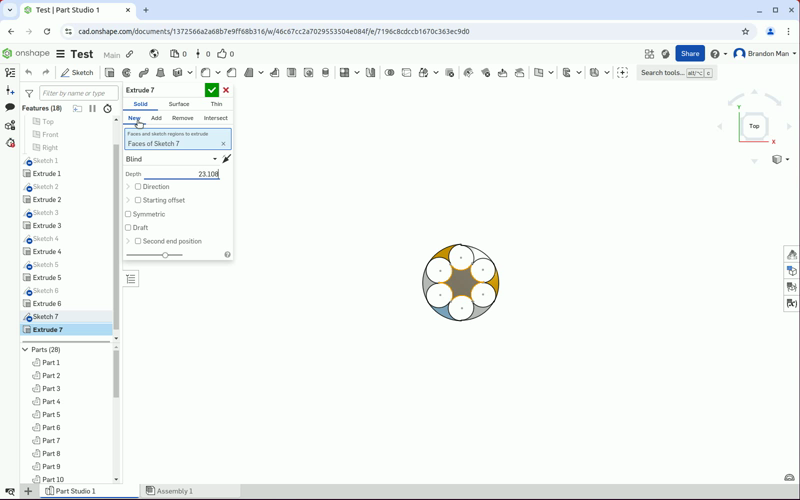
key(tab, 3)
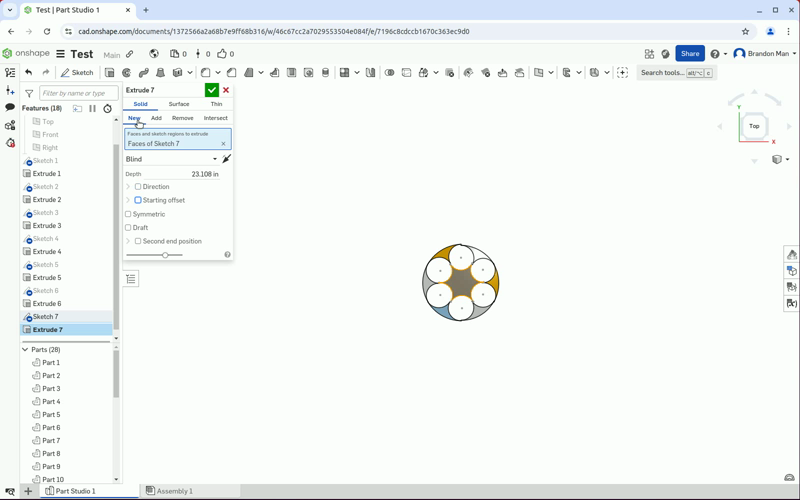
key(tab, 2)
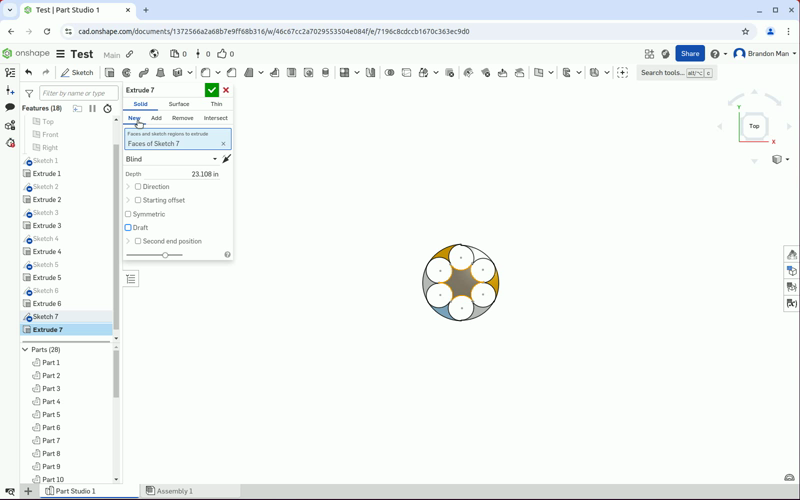
key(space)
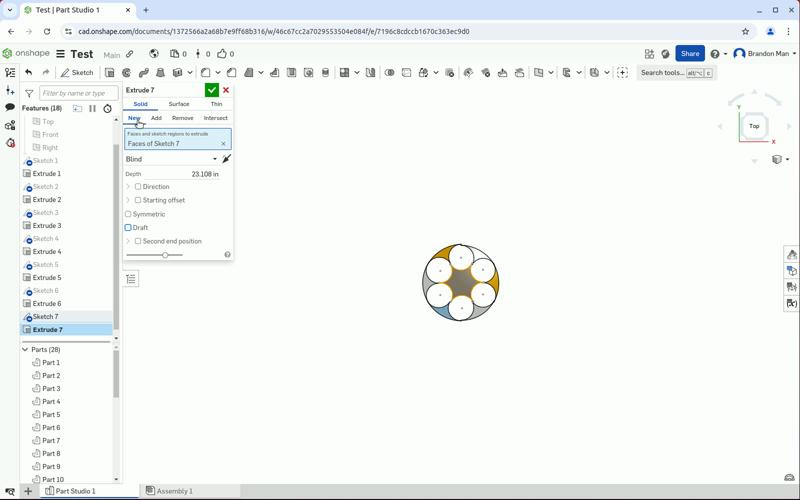
key(tab, 3)
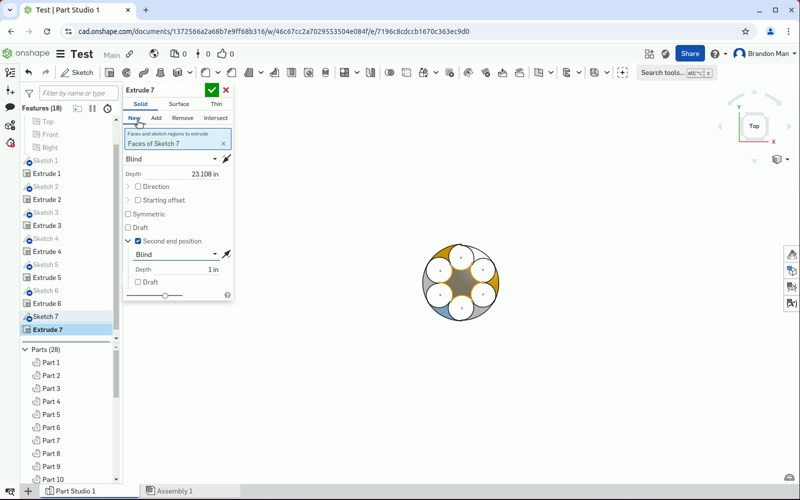
text(23.108)
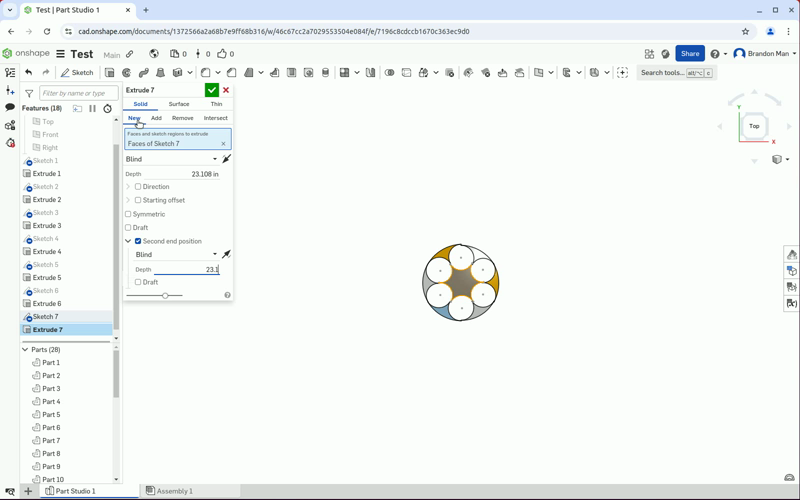
key(enter)
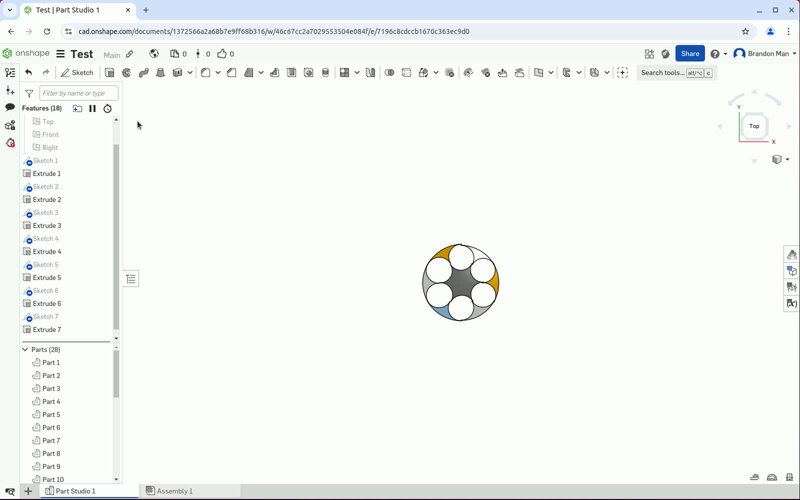
key(shift+h)
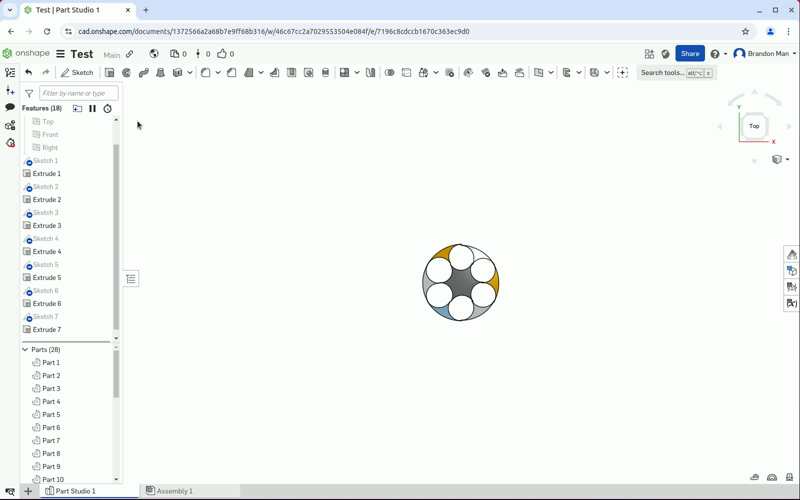
key(shift+h)
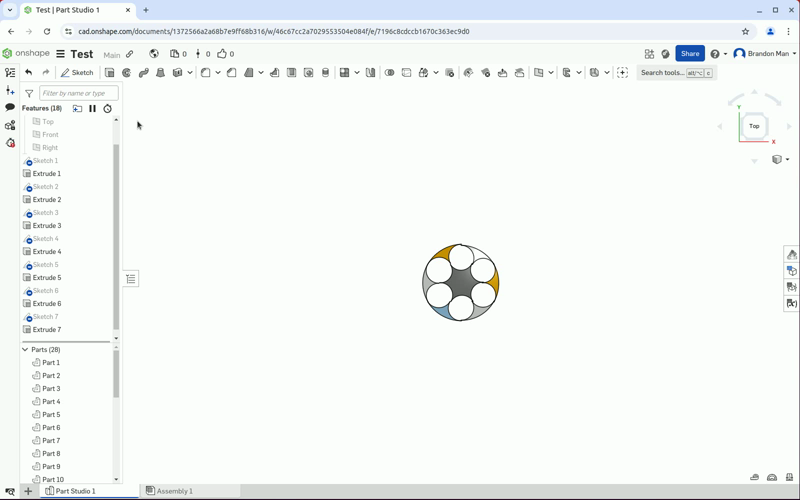
key(shift+7)
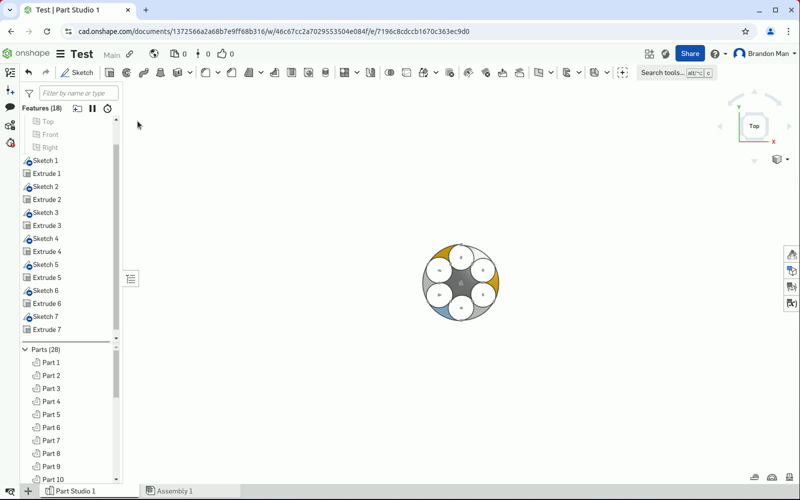
key(up, 3)
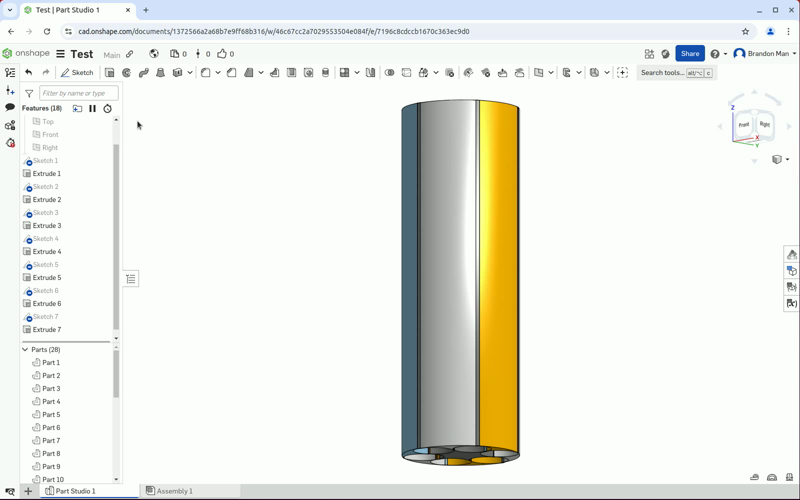
key(left, 3)
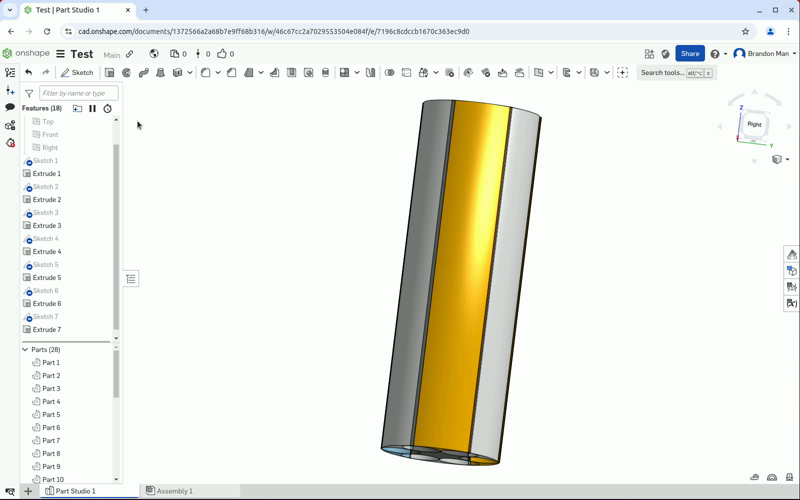
key(right, 3)
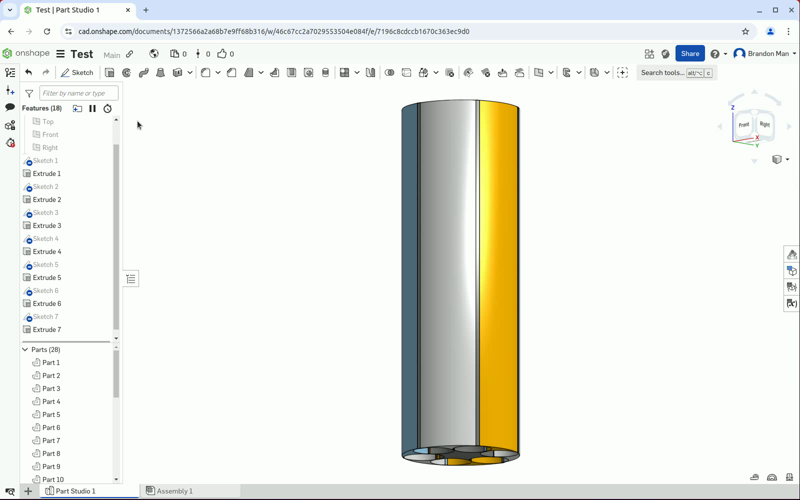
key(down, 3)
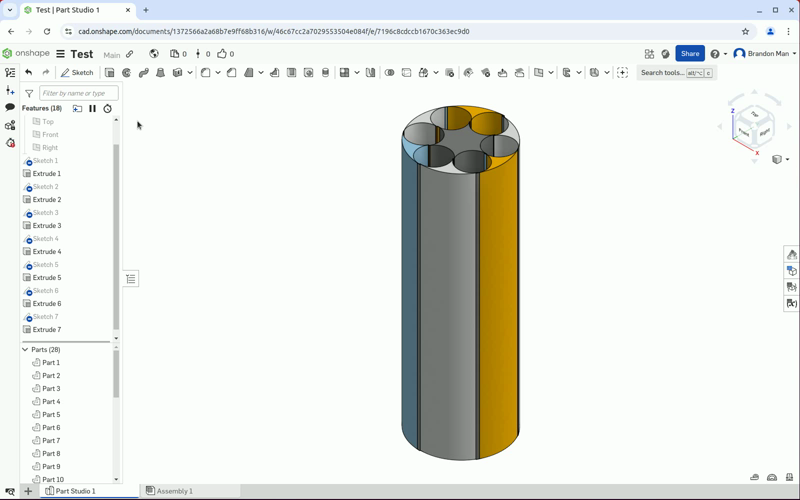
mouse_move(69, 163)
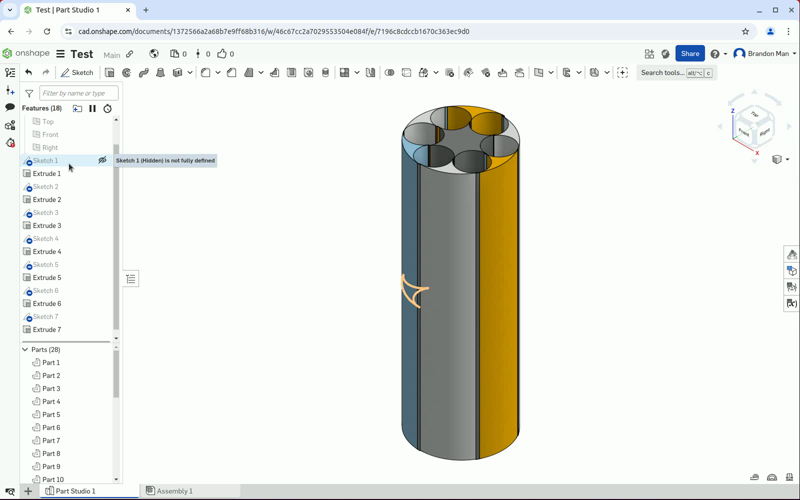
click(69, 163)